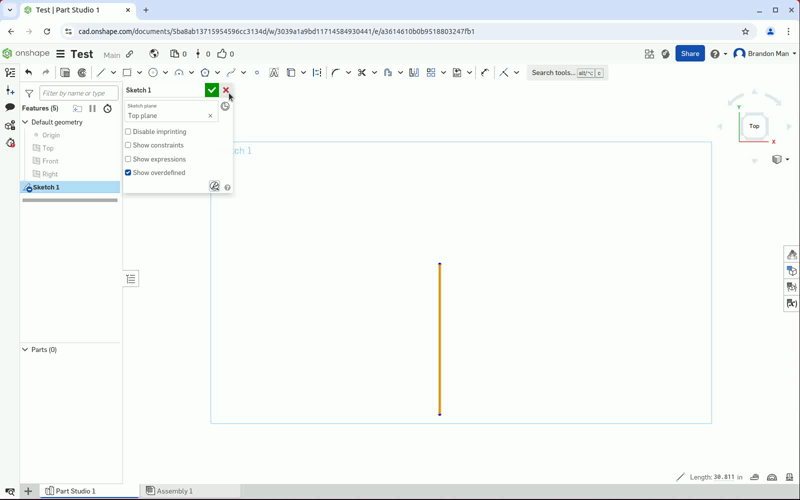
key(shift+h)
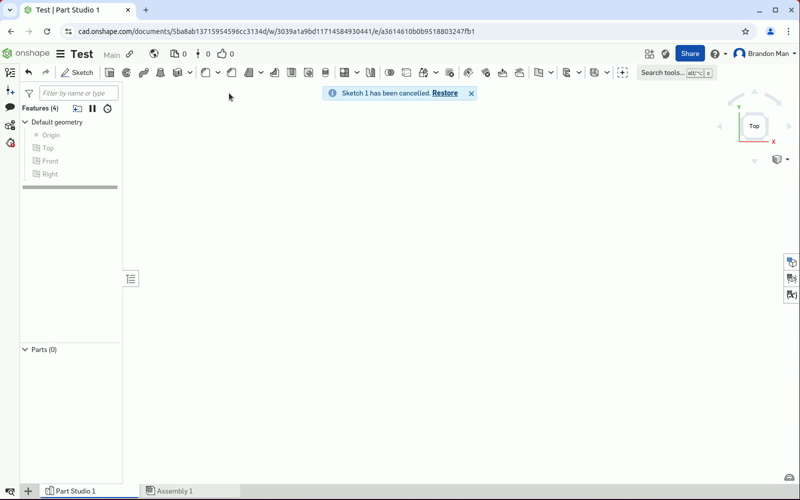
mouse_move(73, 352)
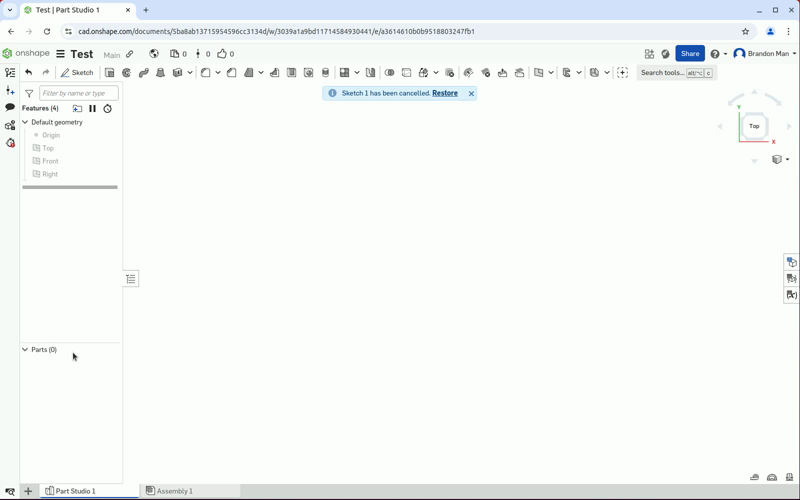
key(y)
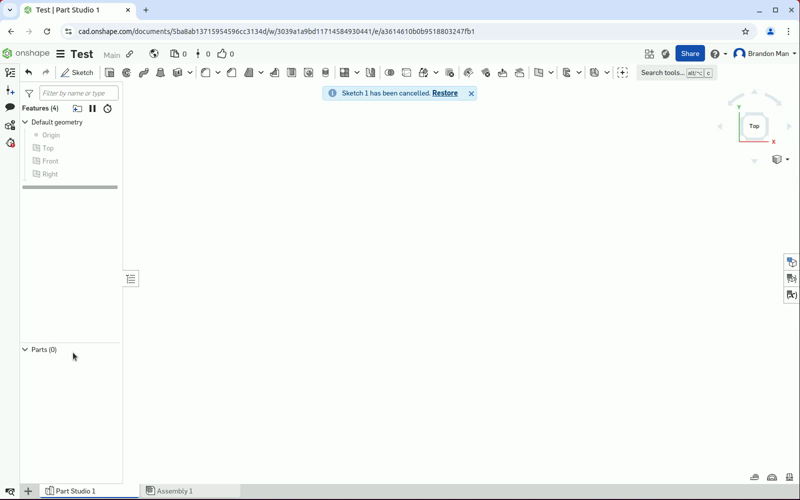
key(shift+p)
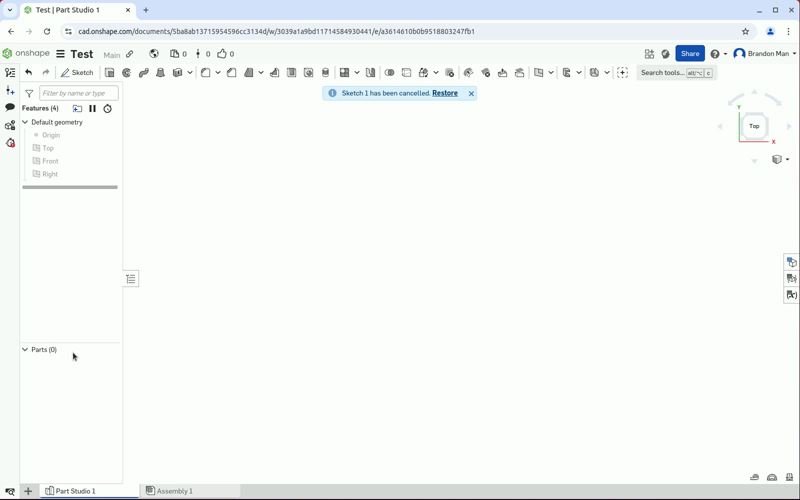
key(space)
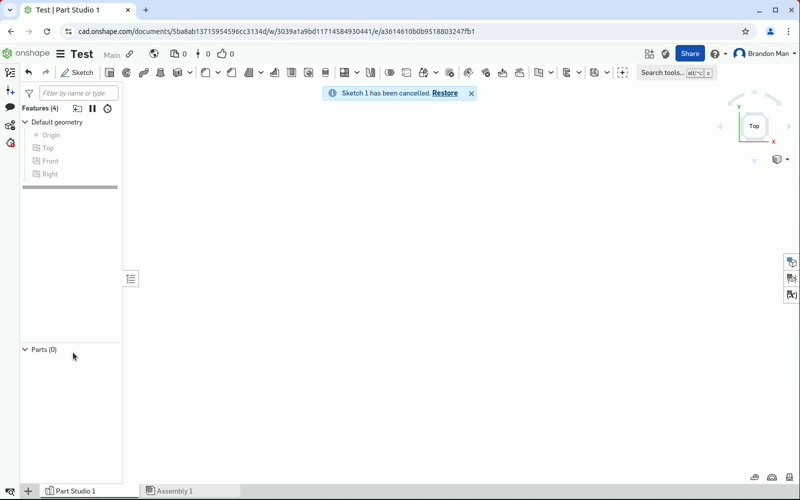
key_down(shift)
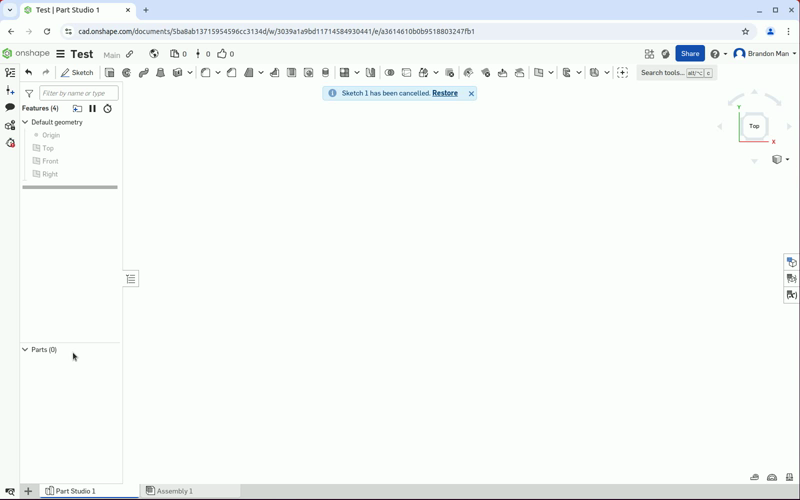
key(up)
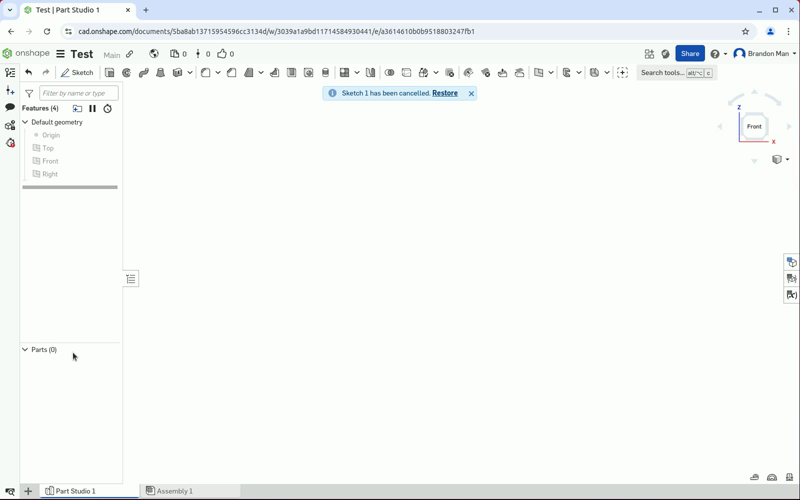
key_up(shift)
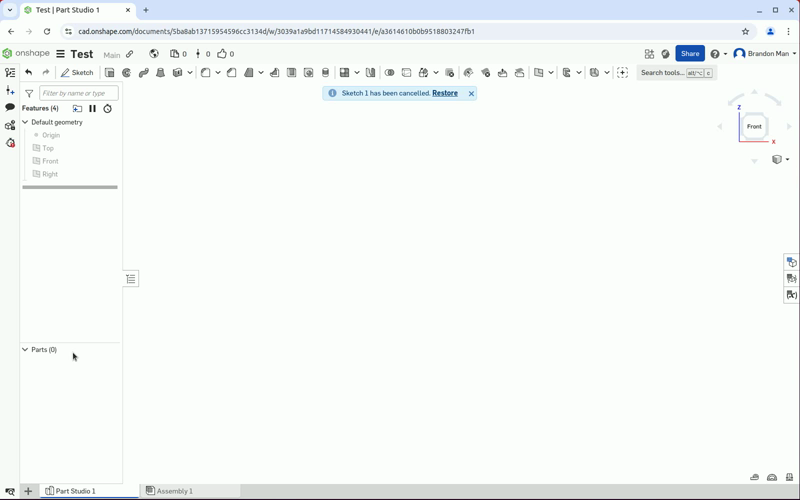
mouse_move(73, 352)
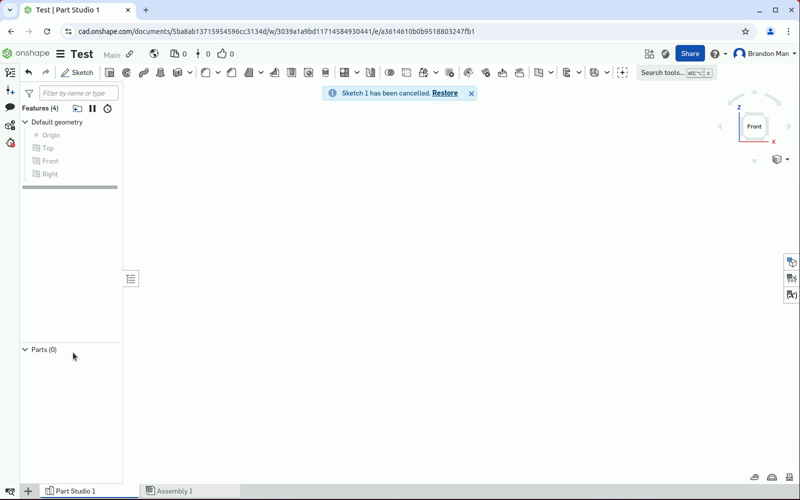
key(shift+y)
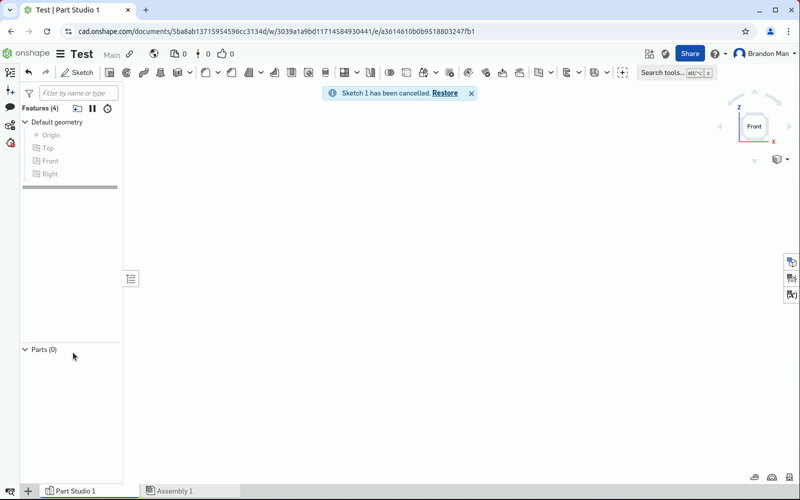
key(shift+s)
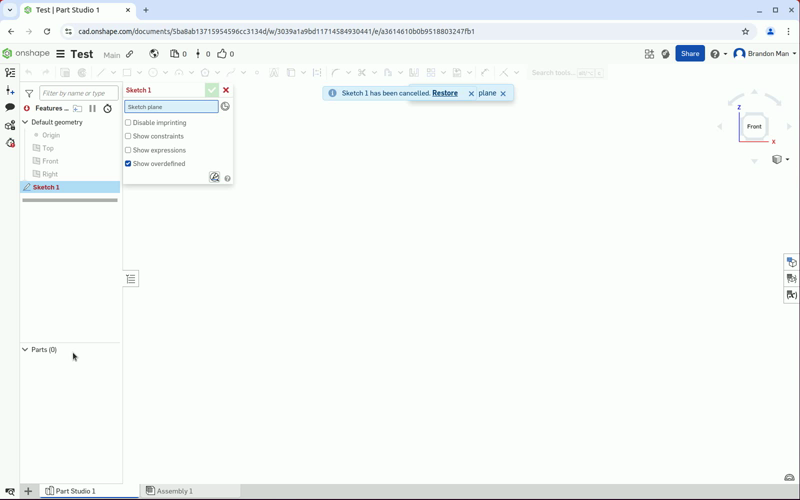
mouse_move(73, 163)
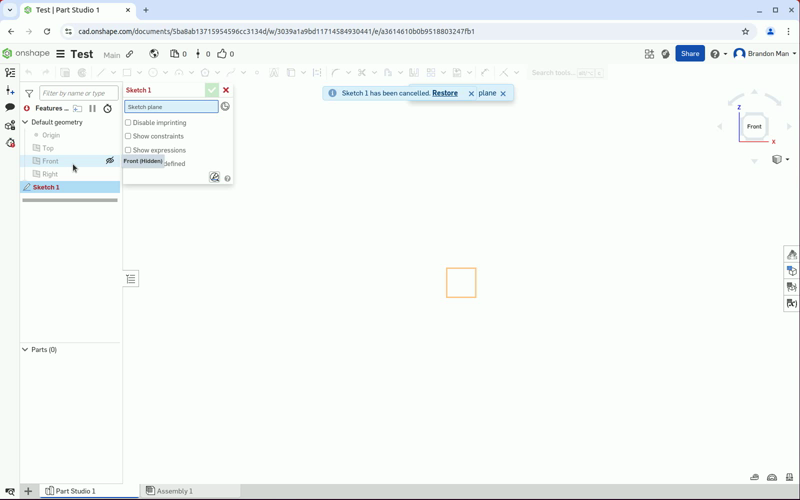
click(73, 163)
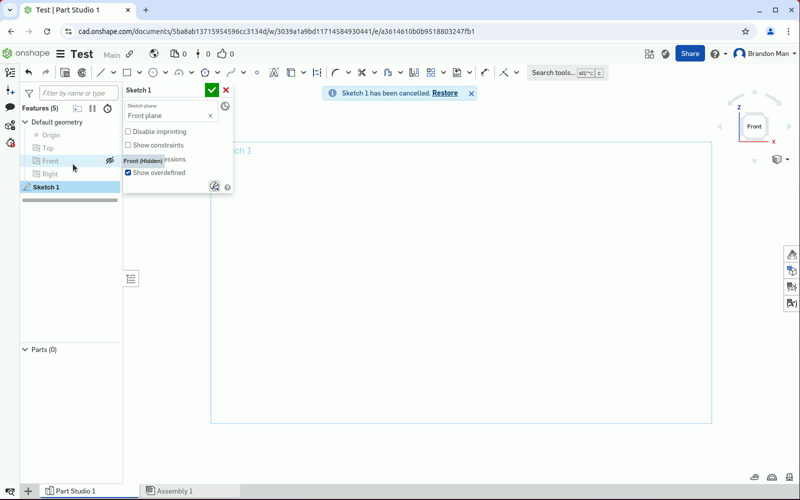
mouse_move(73, 352)
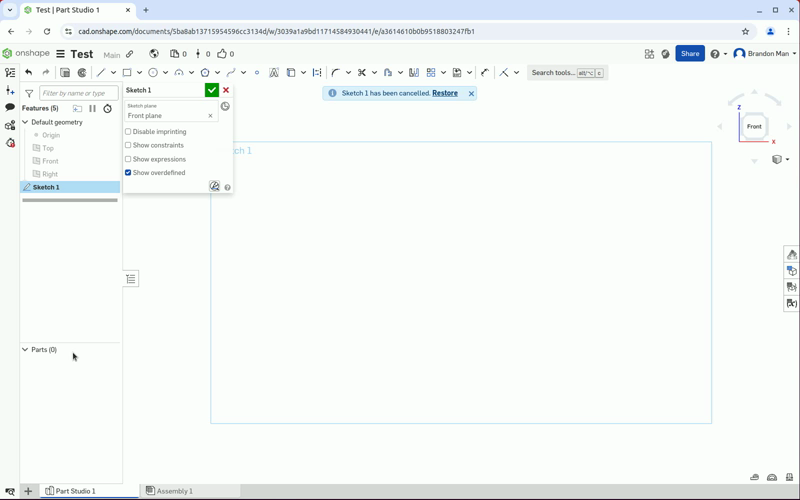
key(y)
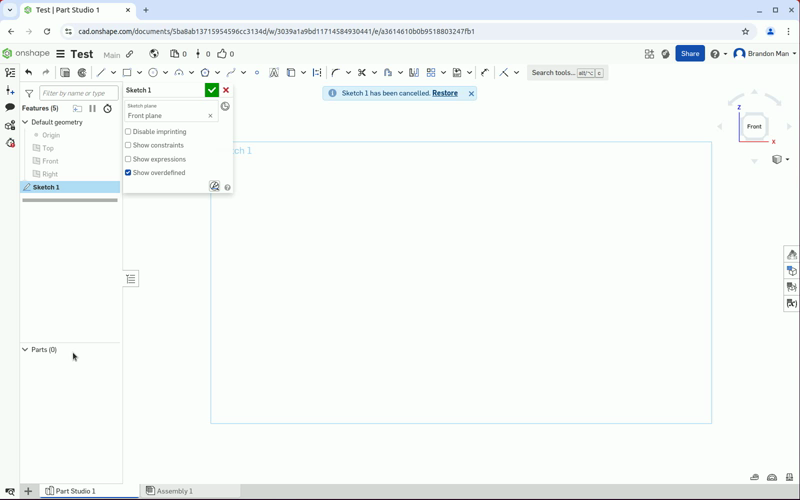
key(l)
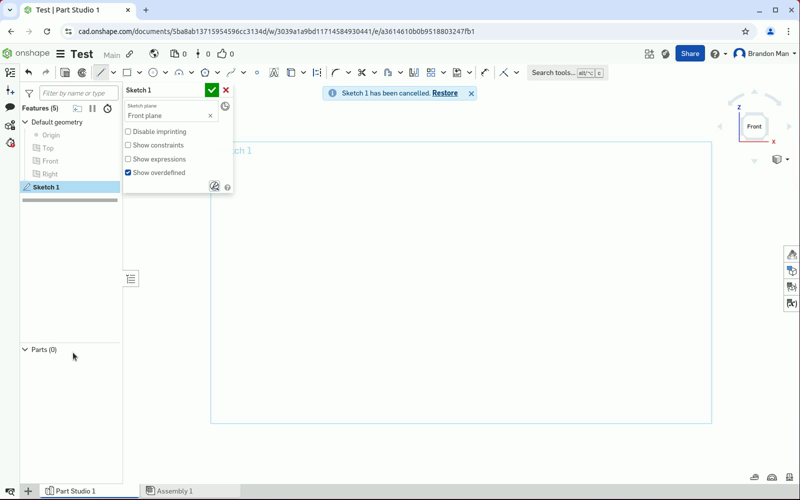
key_down(shift)
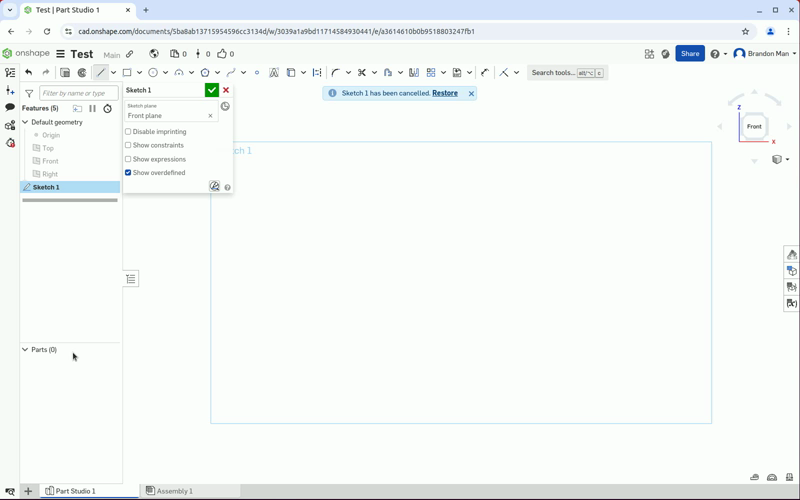
mouse_move(460, 282)
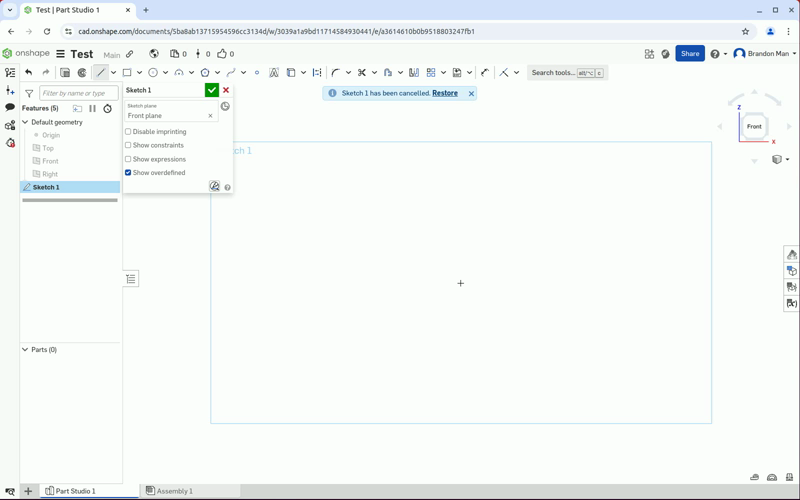
click(460, 282)
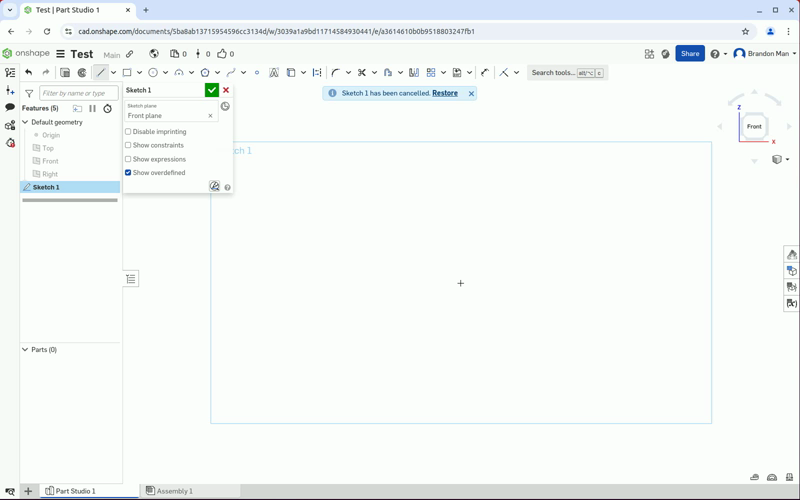
key_up(shift)
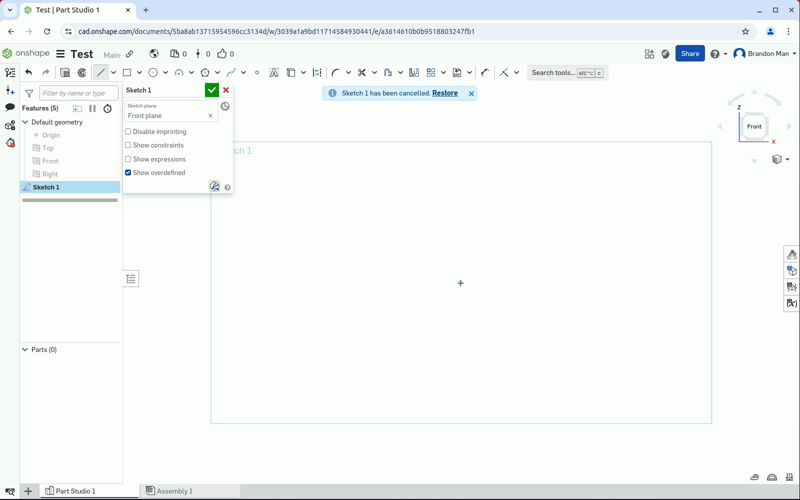
key_down(shift)
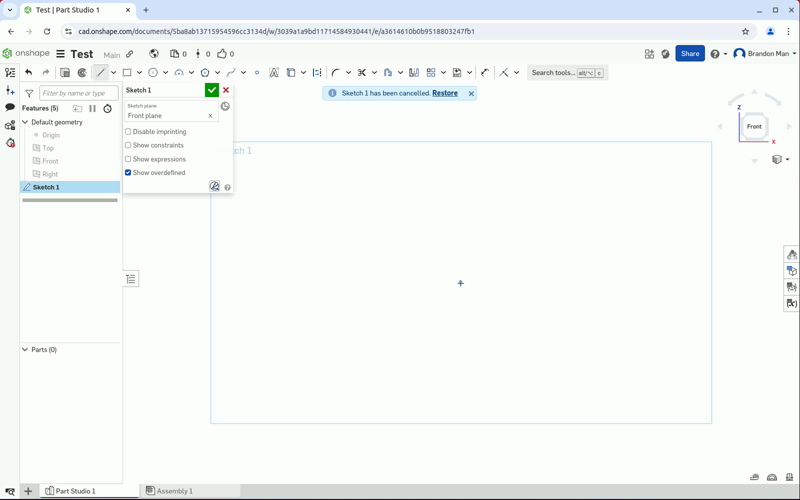
mouse_move(535, 282)
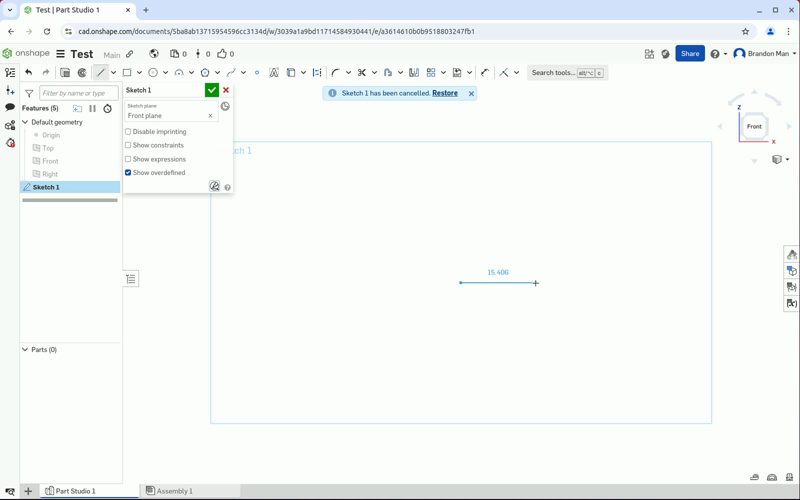
click(535, 282)
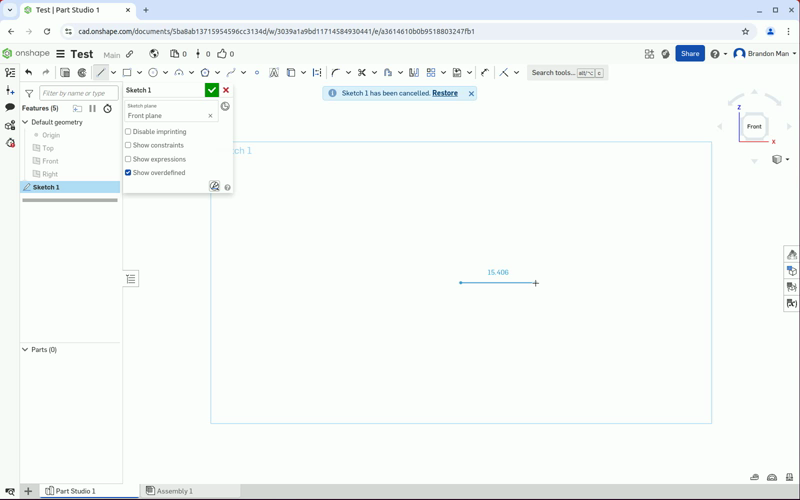
key_up(shift)
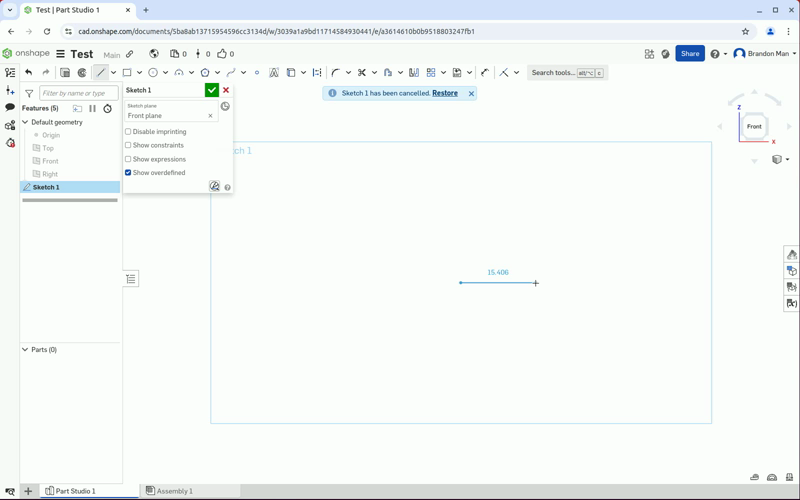
key_down(shift)
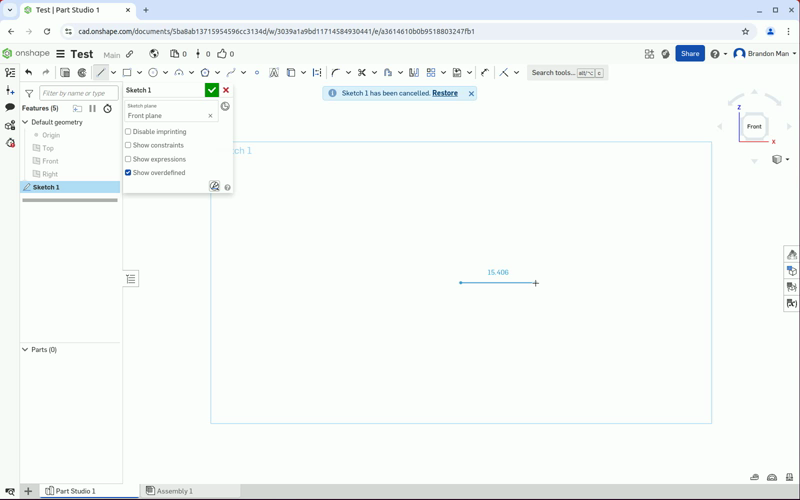
mouse_move(535, 170)
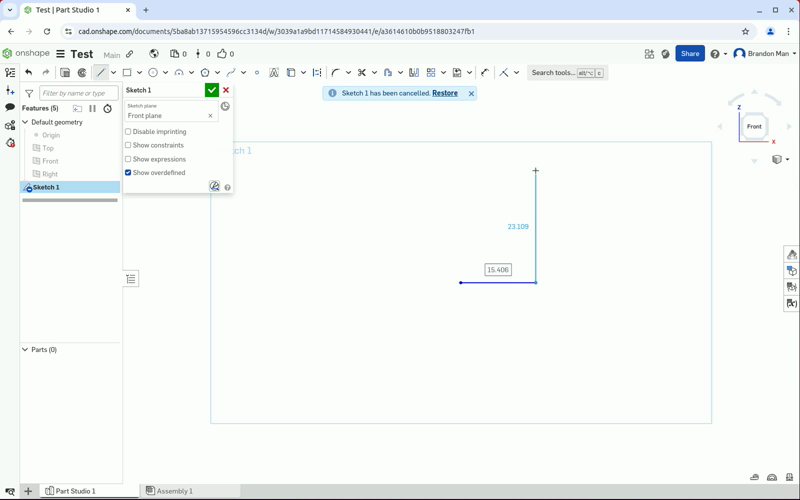
click(535, 170)
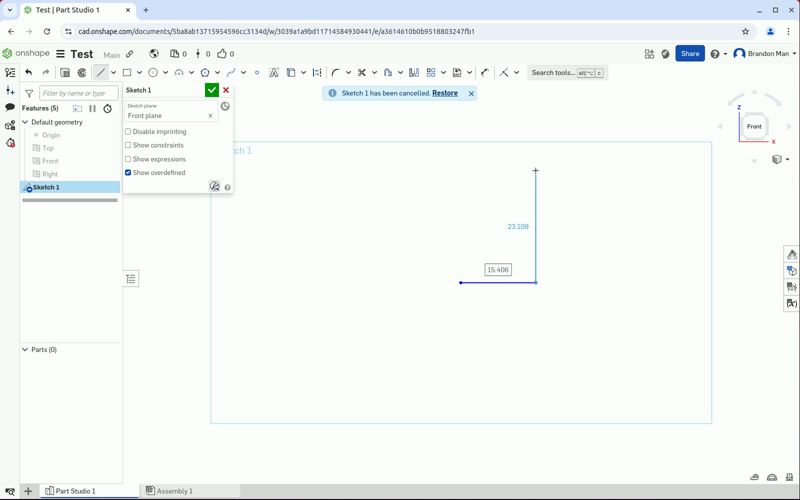
key_up(shift)
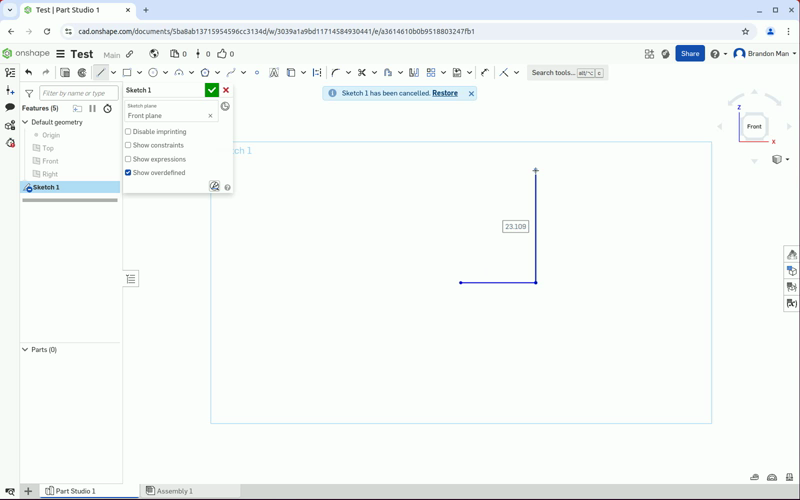
key_down(shift)
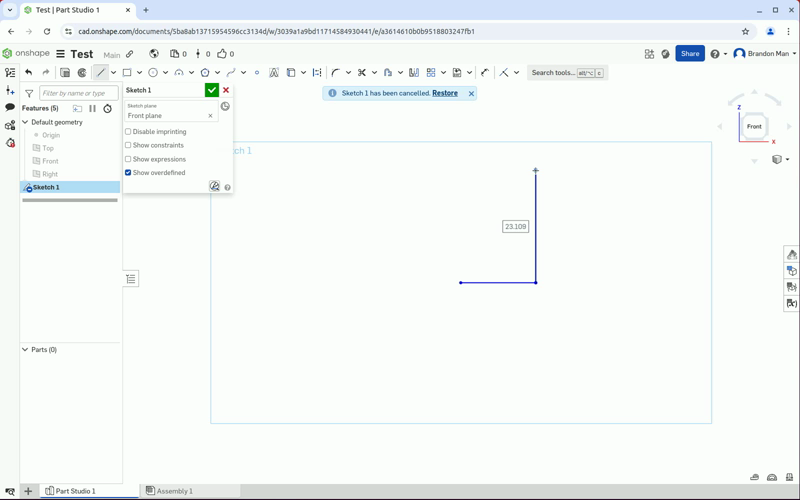
mouse_move(460, 170)
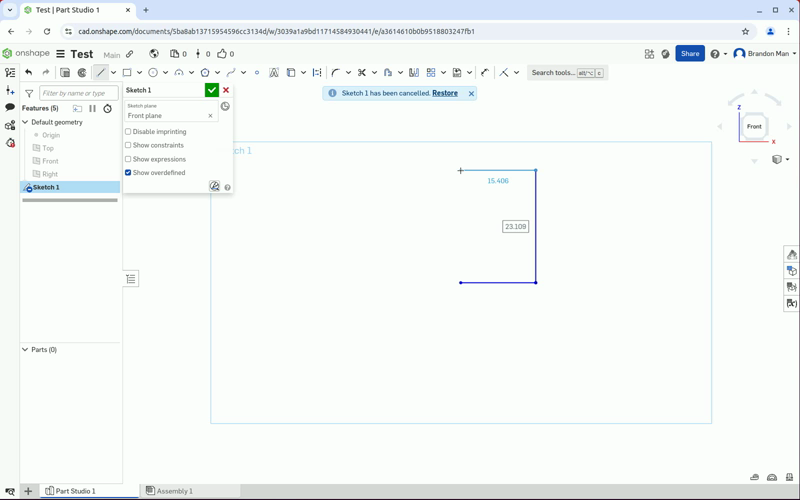
click(460, 170)
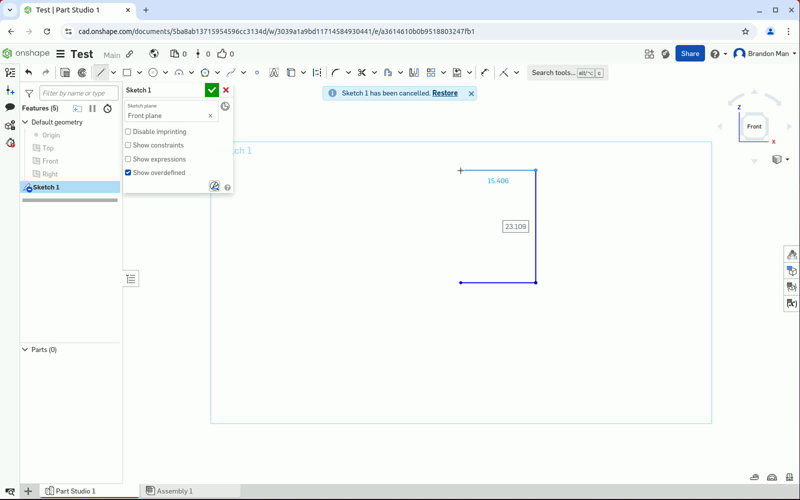
key_up(shift)
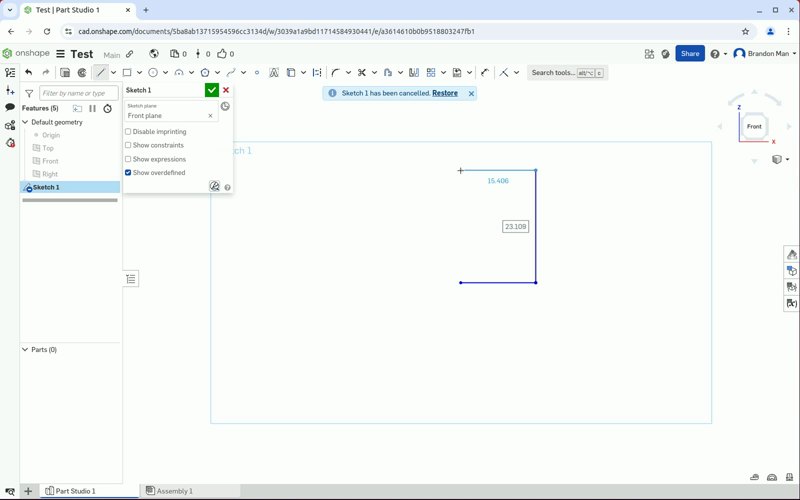
key_down(shift)
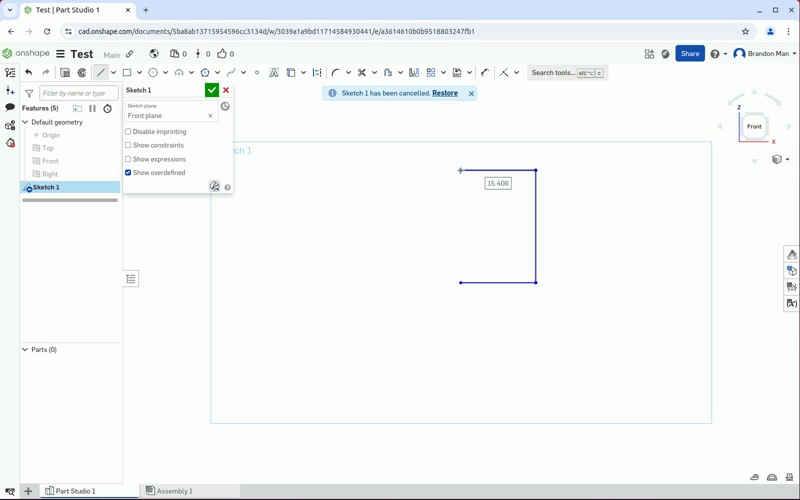
mouse_move(460, 282)
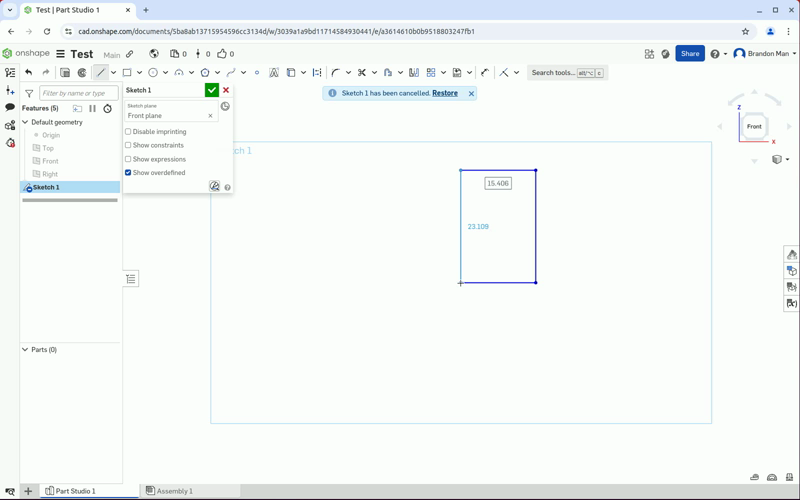
key_up(shift)
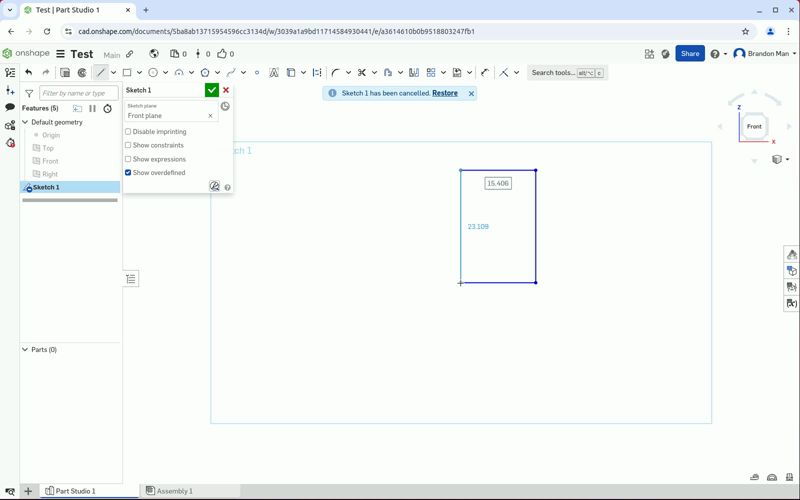
click(460, 282)
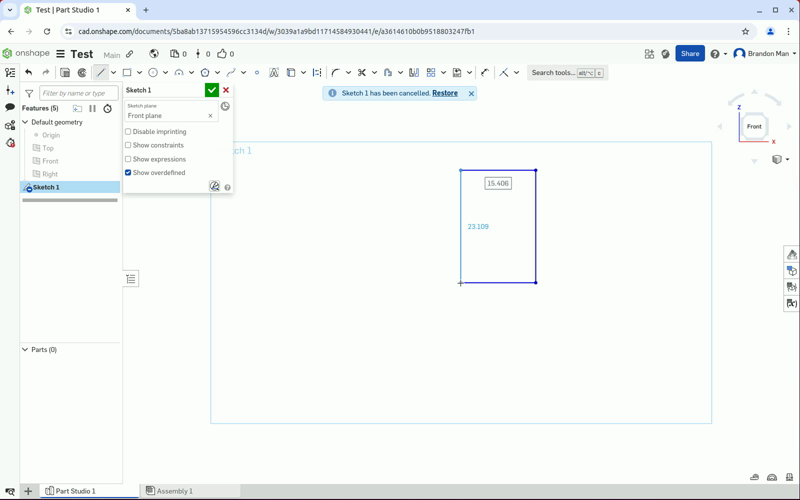
key(esc)
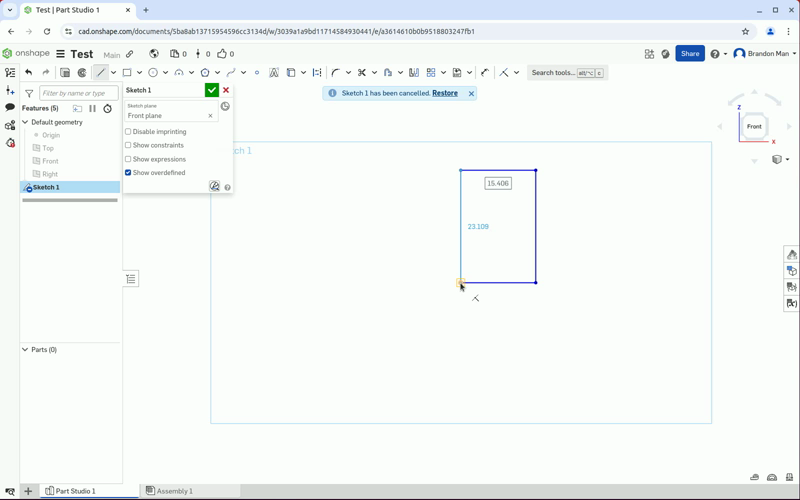
mouse_move(485, 176)
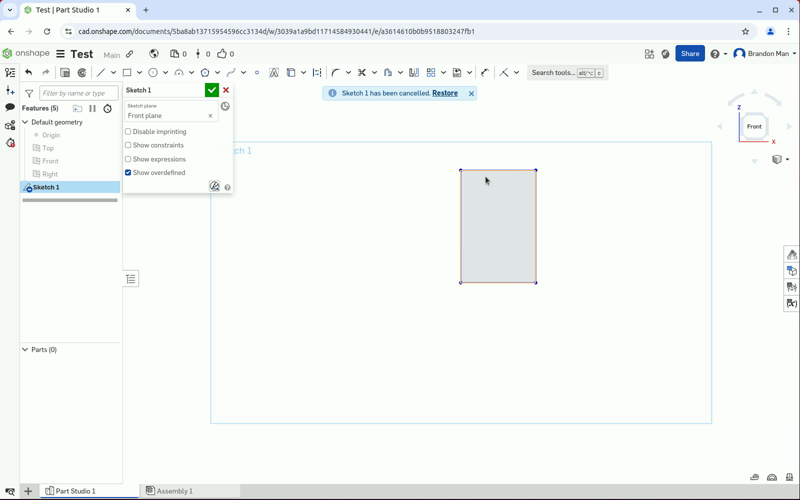
click(485, 176)
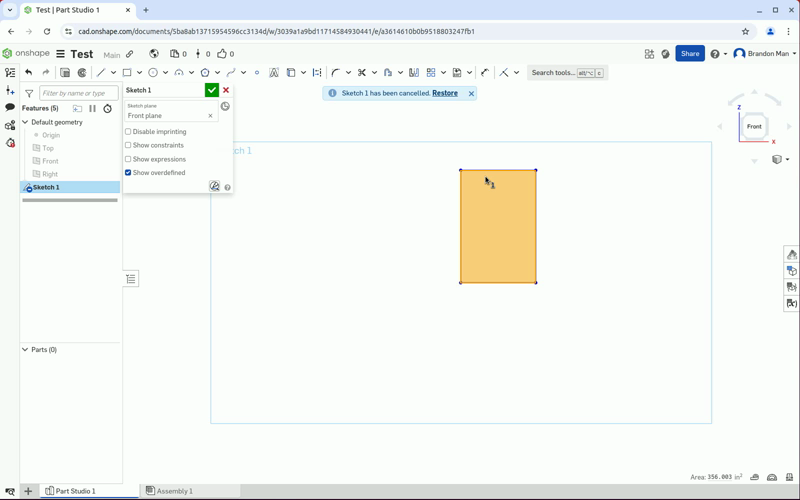
mouse_move(73, 352)
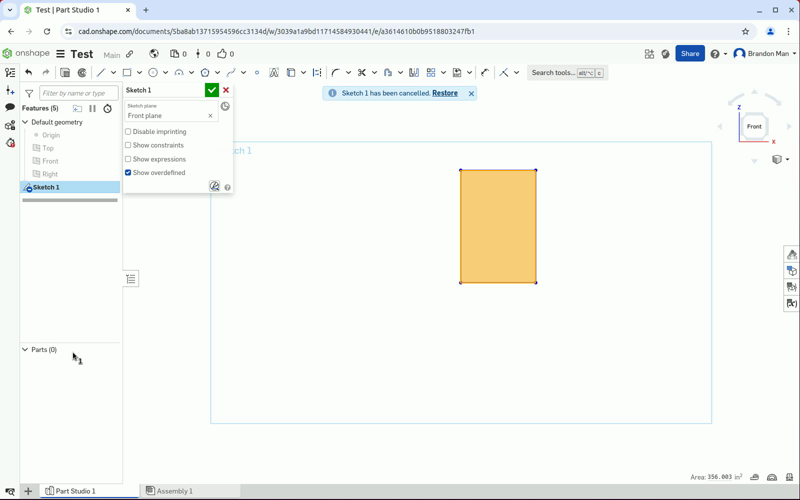
key(shift+y)
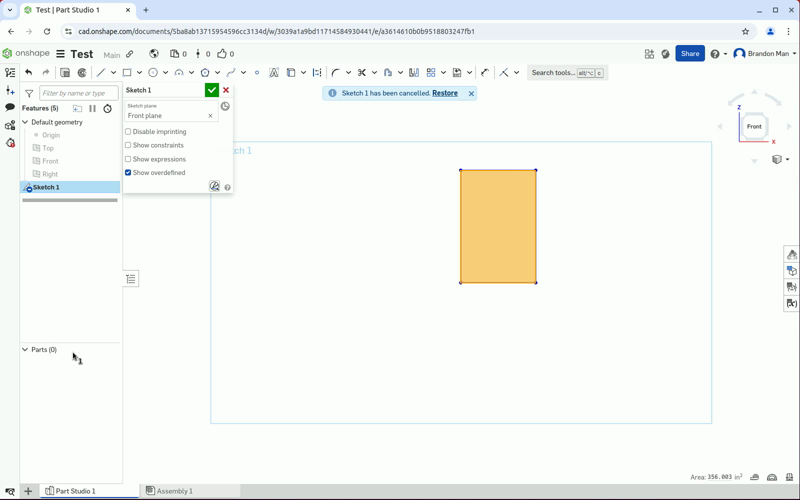
key(shift+e)
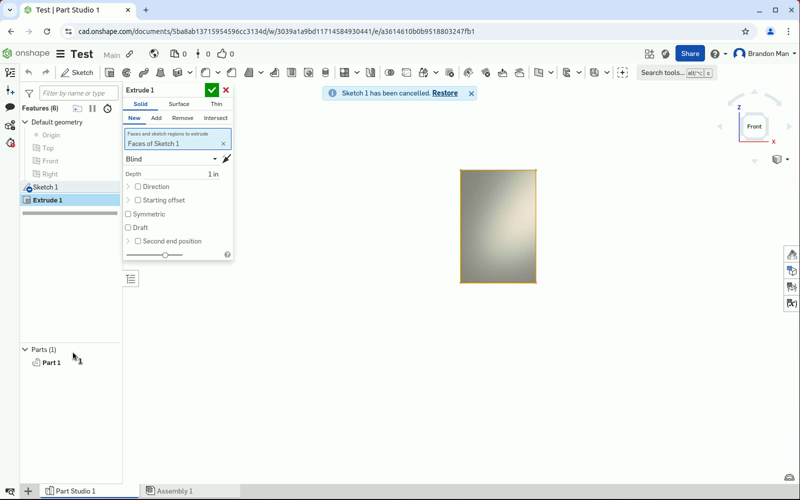
mouse_move(143, 106)
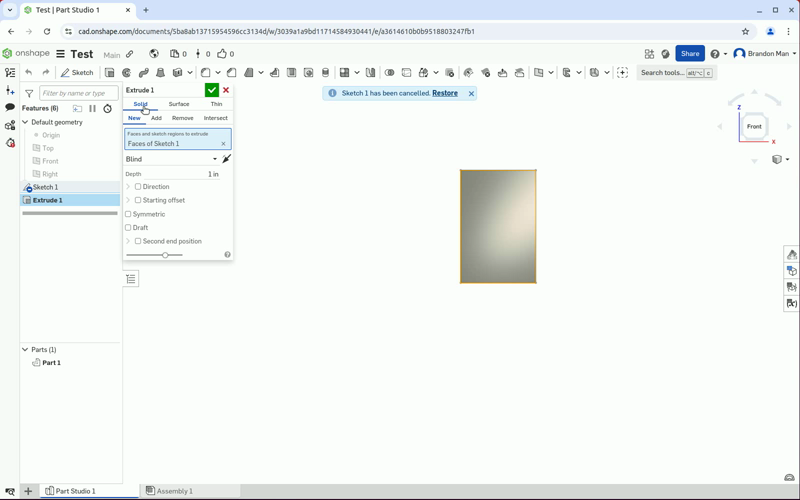
click(143, 106)
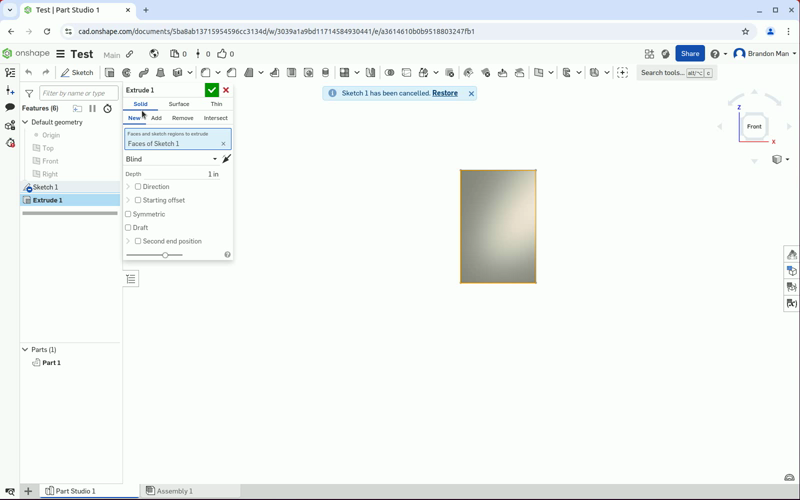
mouse_move(137, 120)
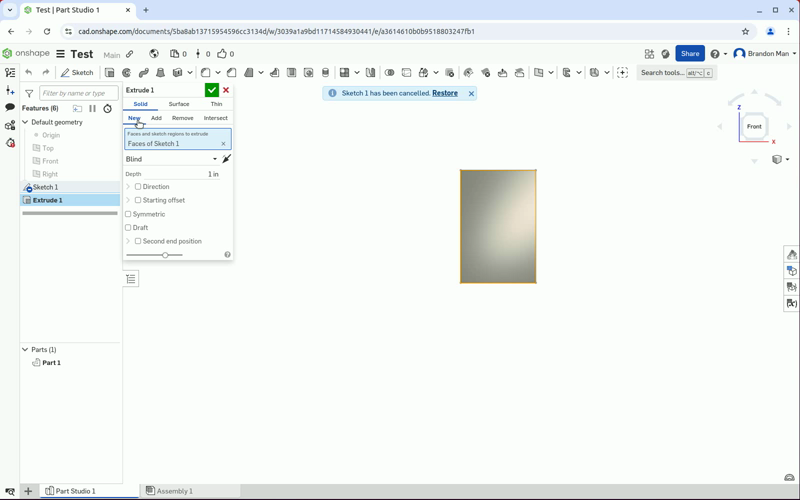
click(137, 120)
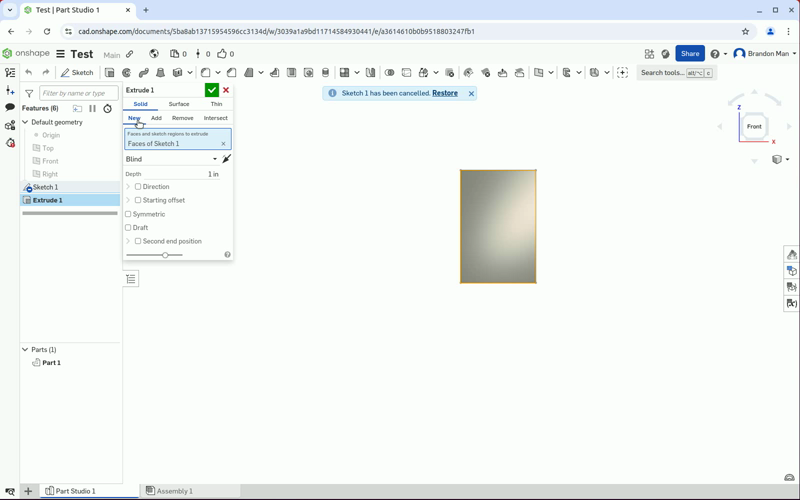
key(tab, 4)
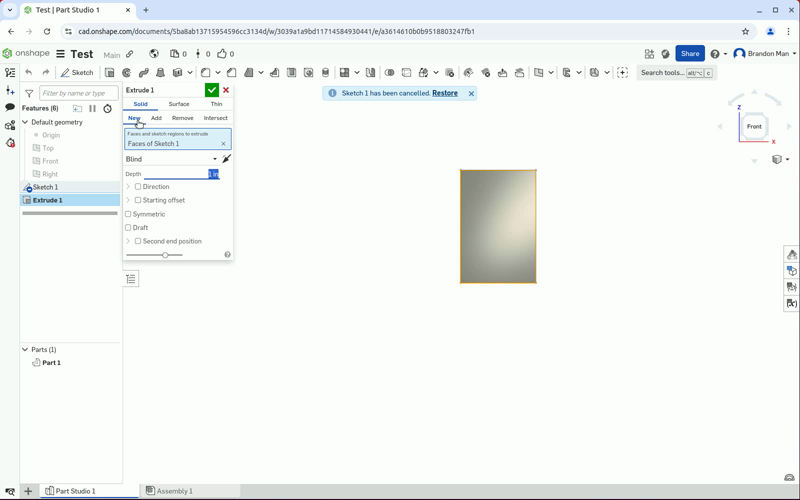
text(1.926)
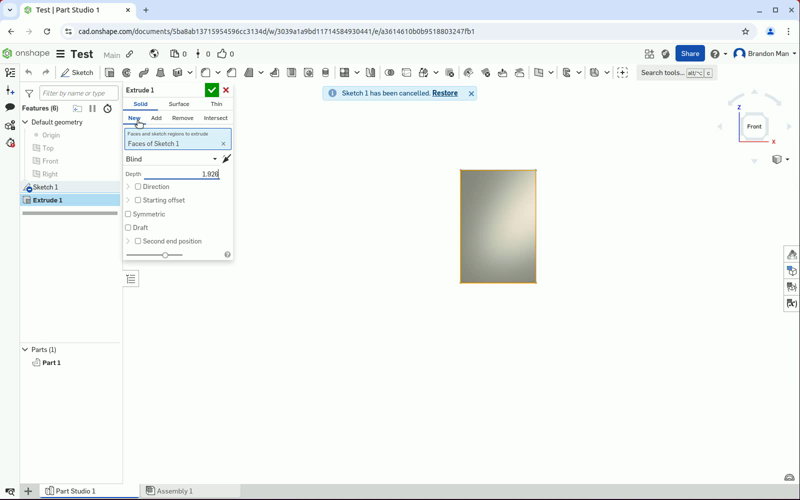
key(enter)
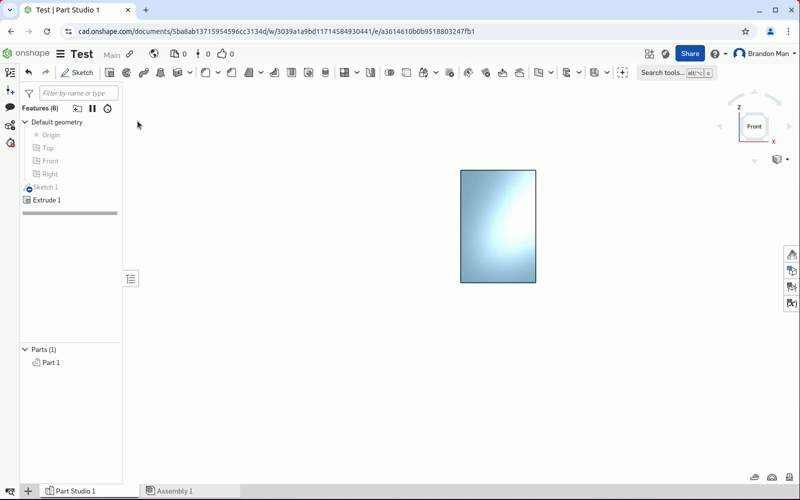
key(shift+h)
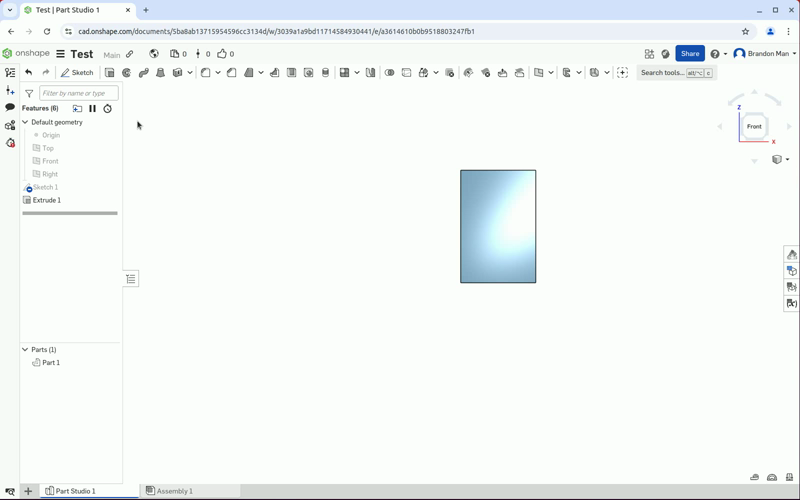
key(shift+h)
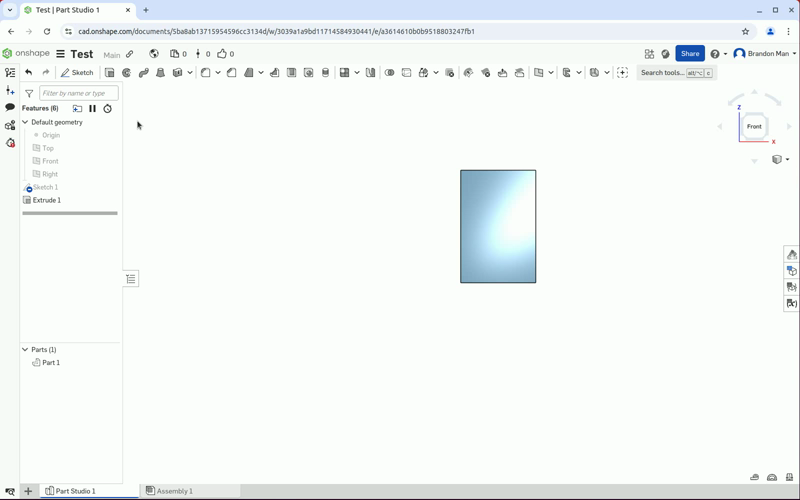
mouse_move(73, 189)
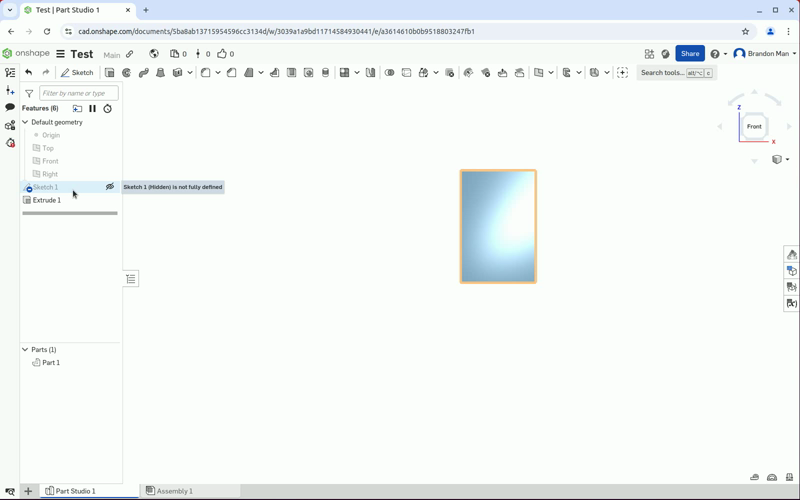
click(73, 189)
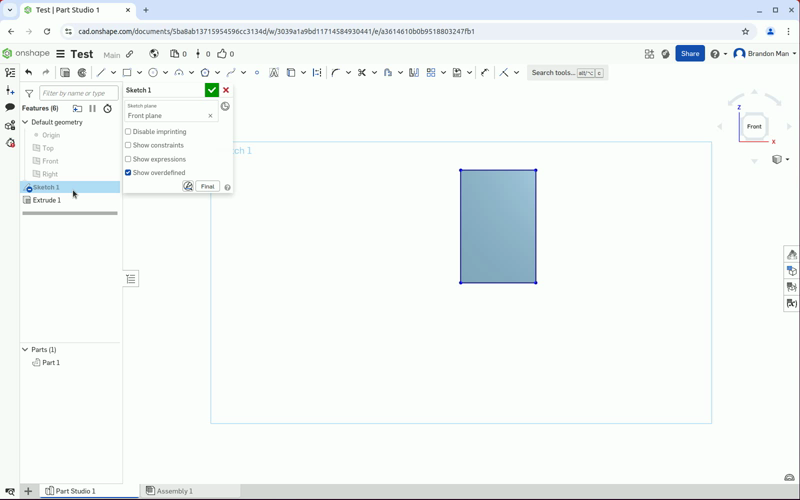
mouse_move(229, 92)
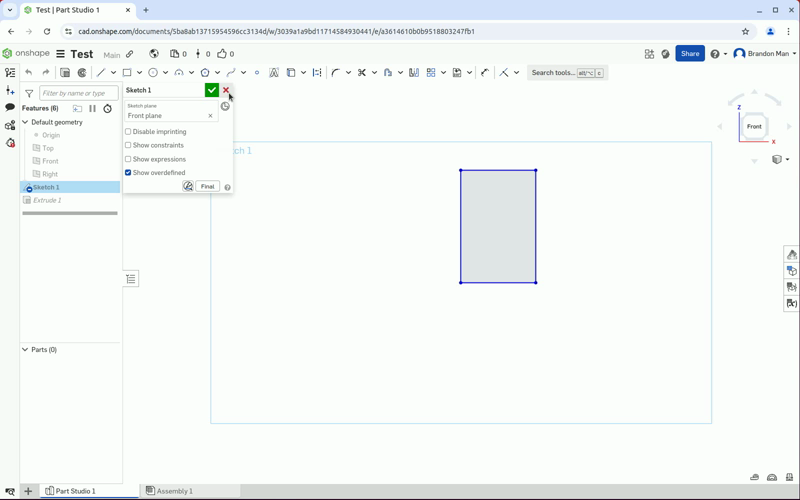
click(229, 92)
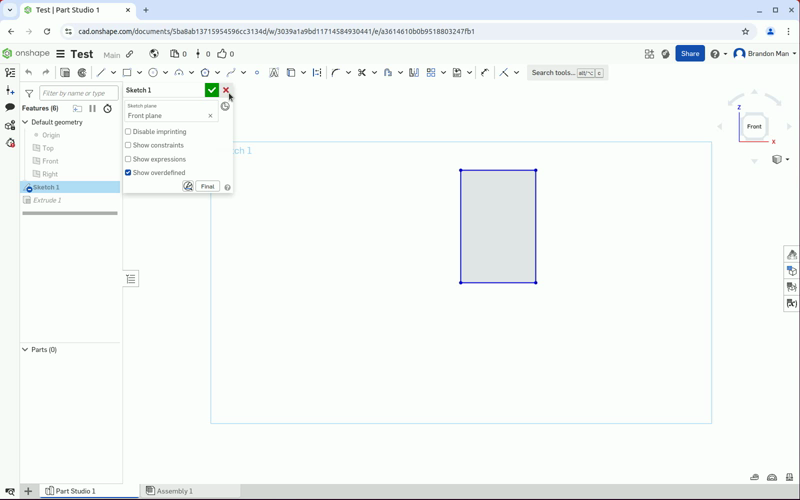
key(shift+s)
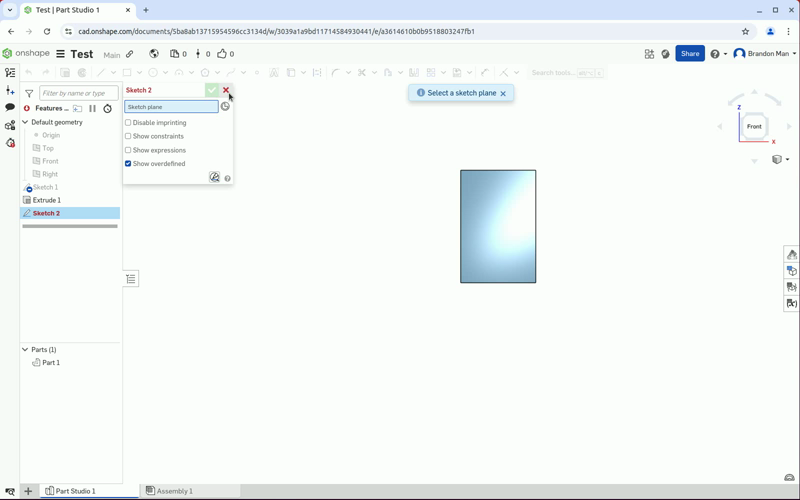
mouse_move(73, 163)
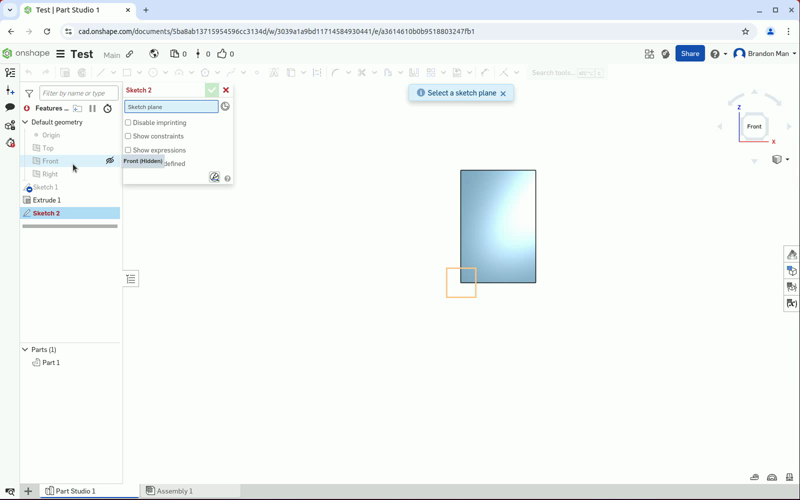
click(73, 163)
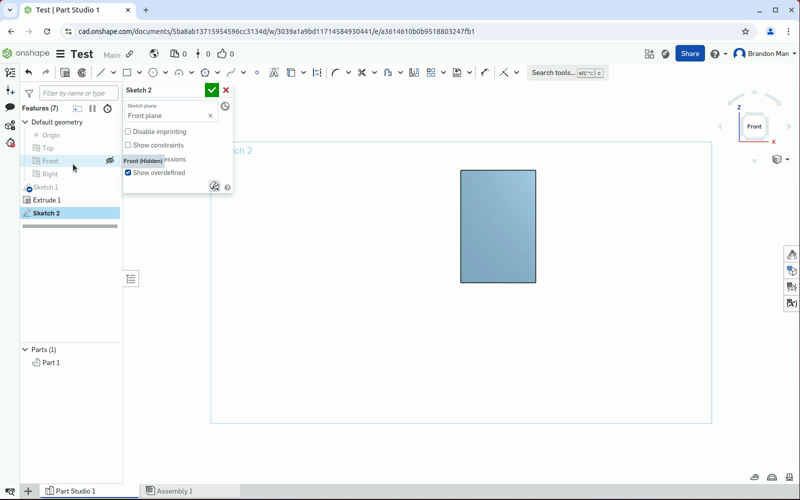
mouse_move(73, 352)
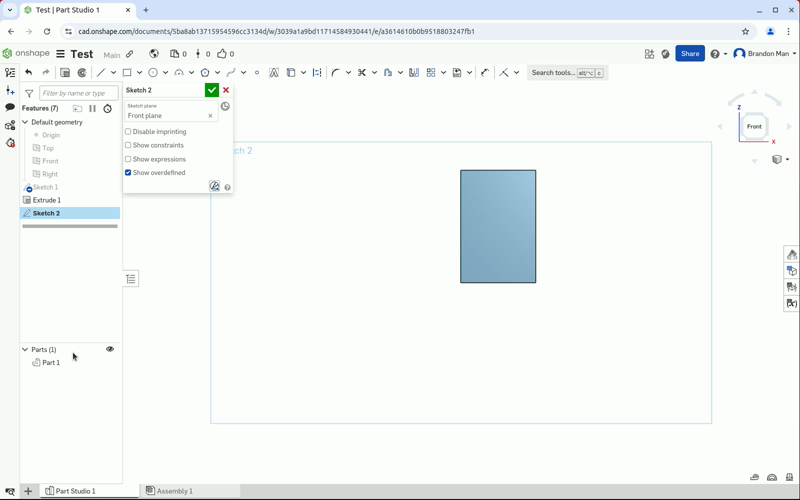
key(y)
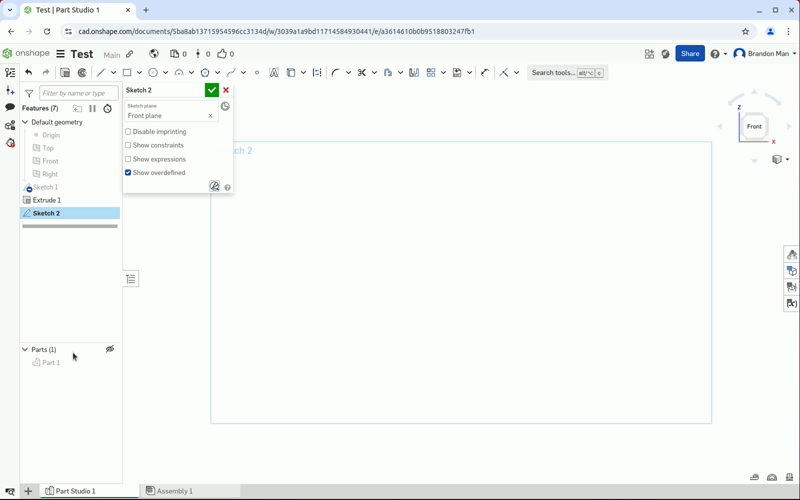
key(l)
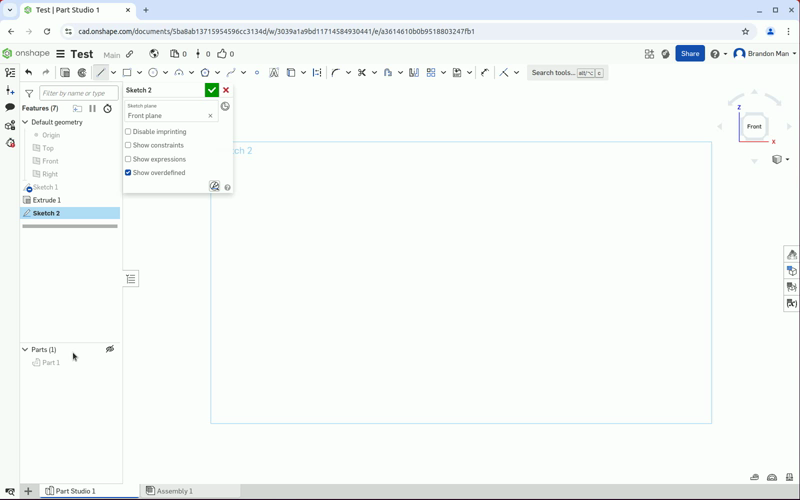
key_down(shift)
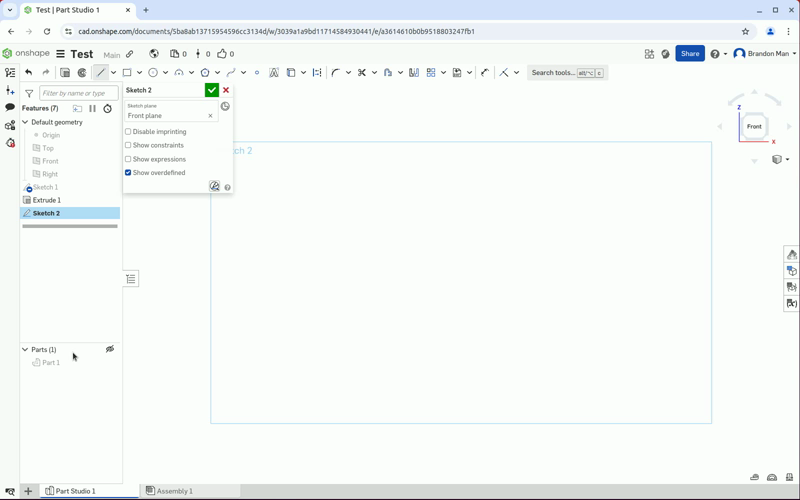
mouse_move(460, 282)
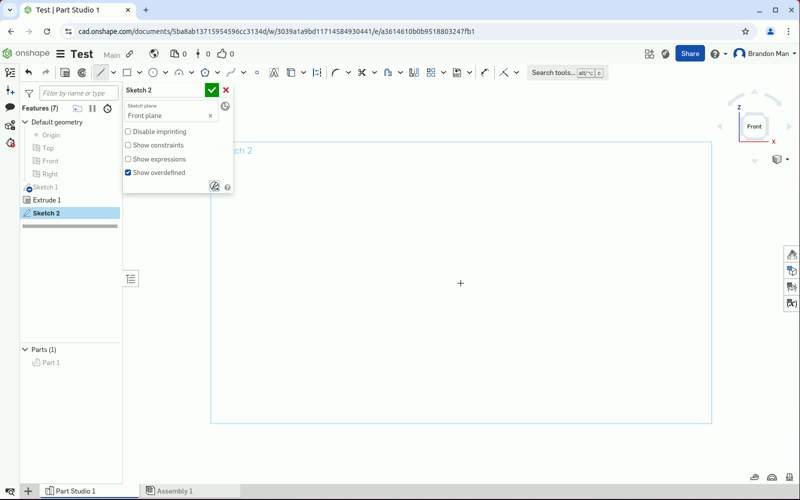
click(460, 282)
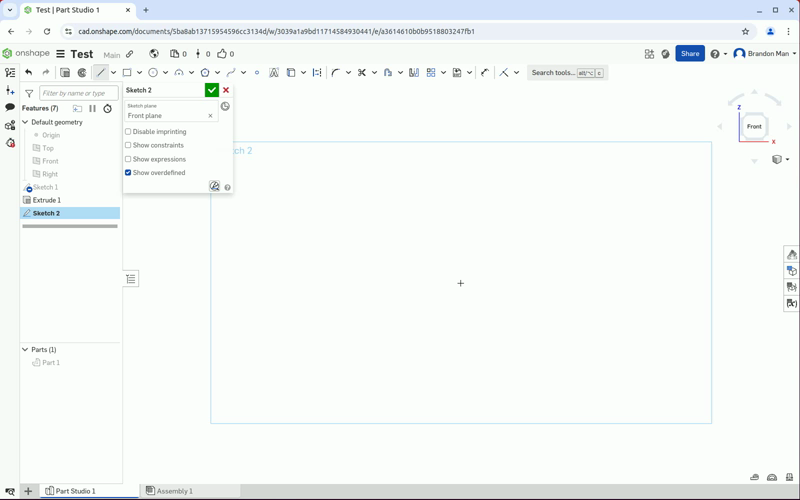
key_up(shift)
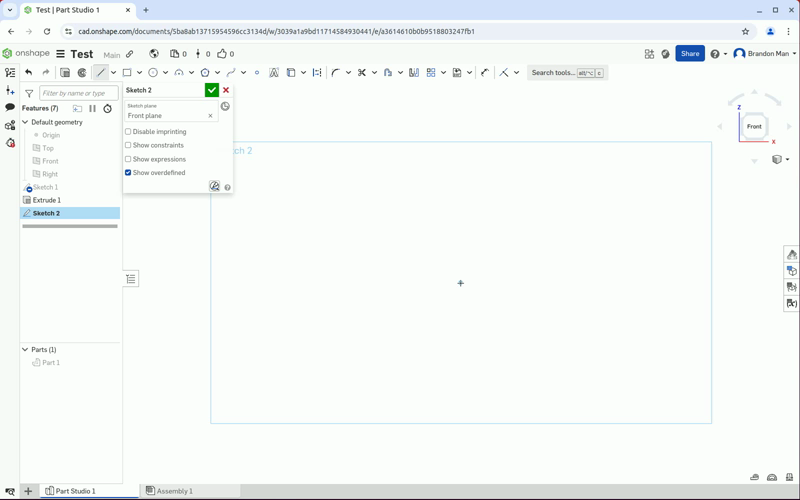
key_down(shift)
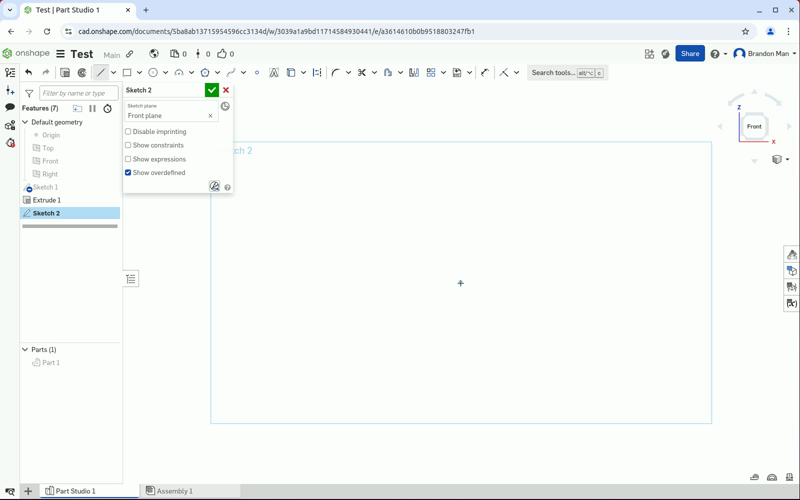
mouse_move(535, 282)
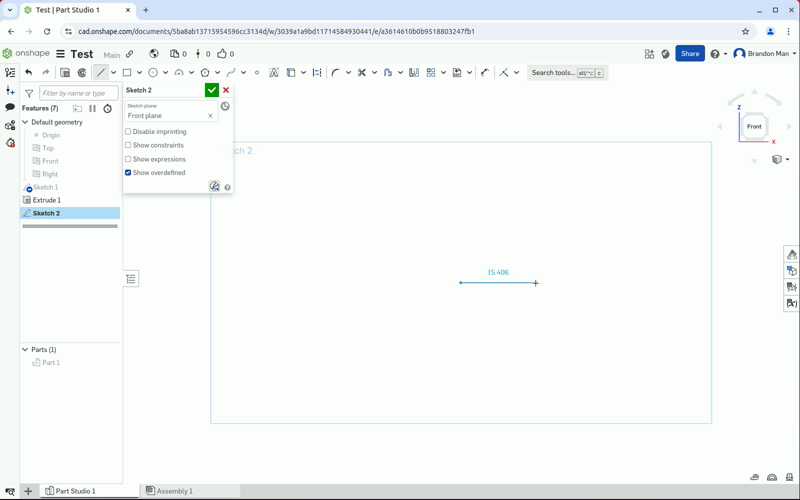
click(535, 282)
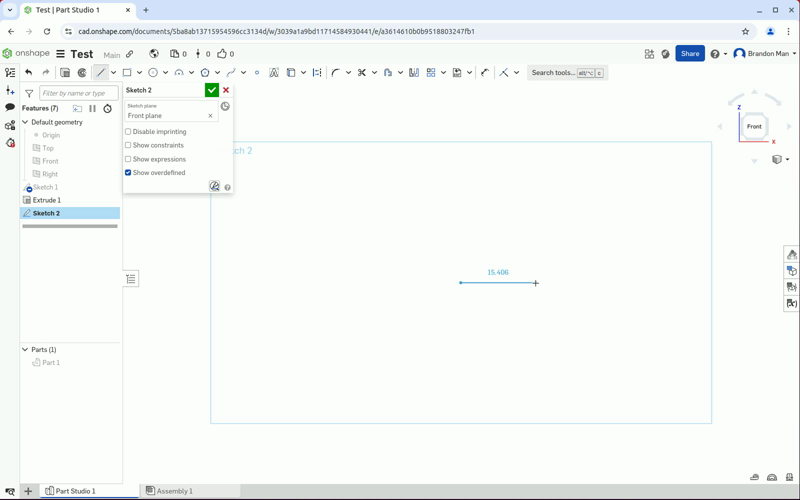
key_up(shift)
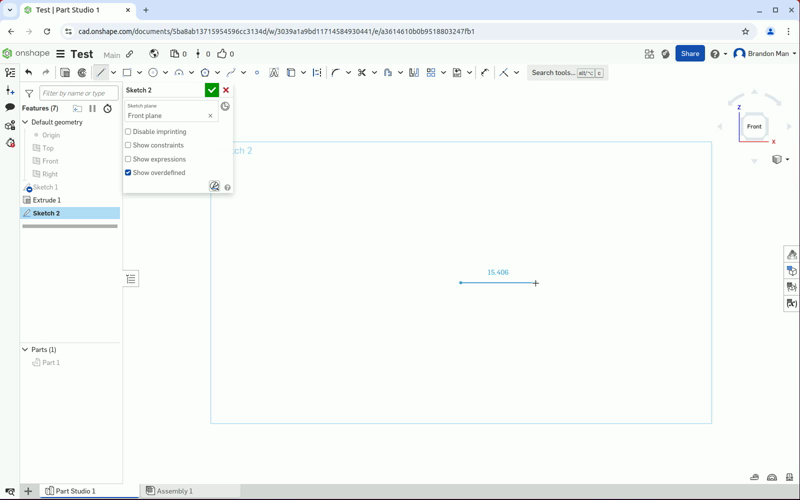
key_down(shift)
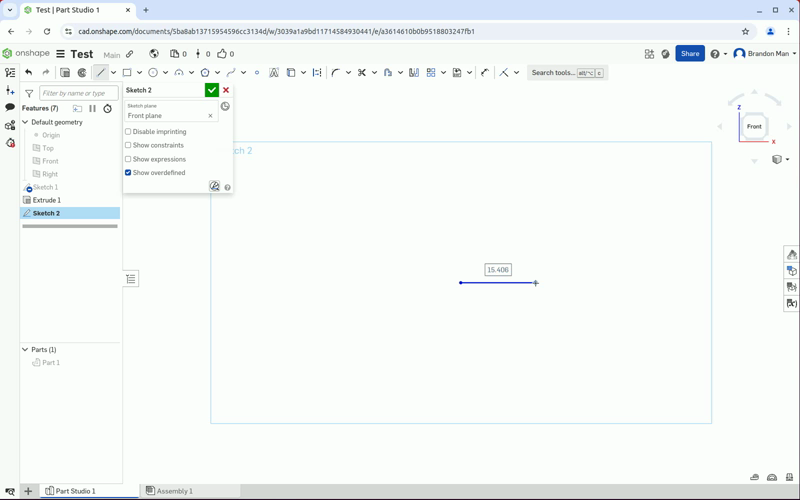
mouse_move(535, 170)
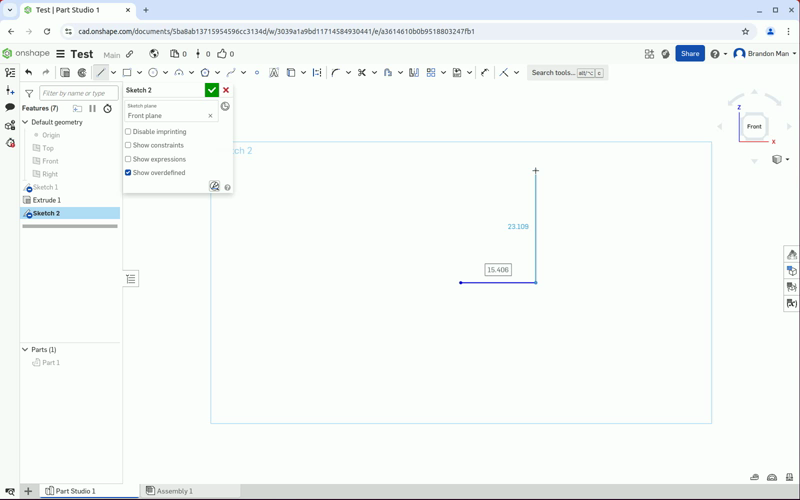
click(535, 170)
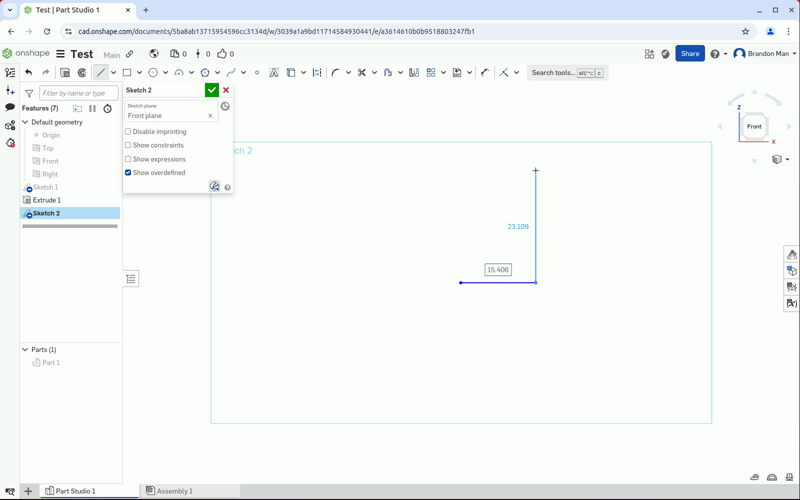
key_up(shift)
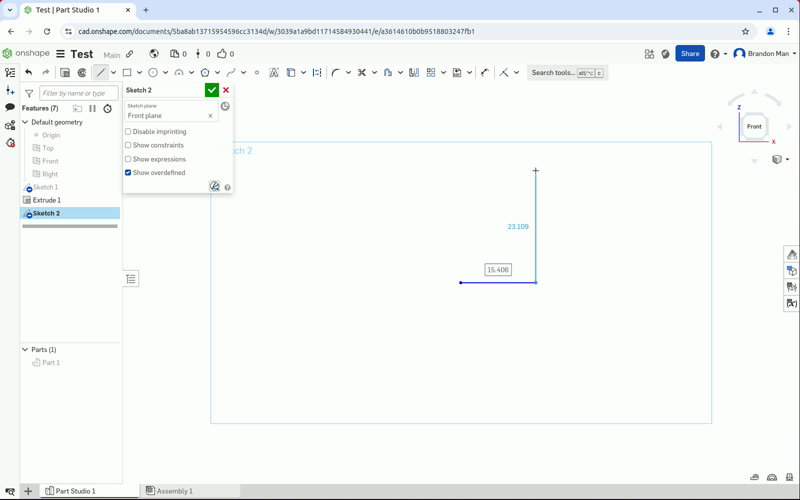
key_down(shift)
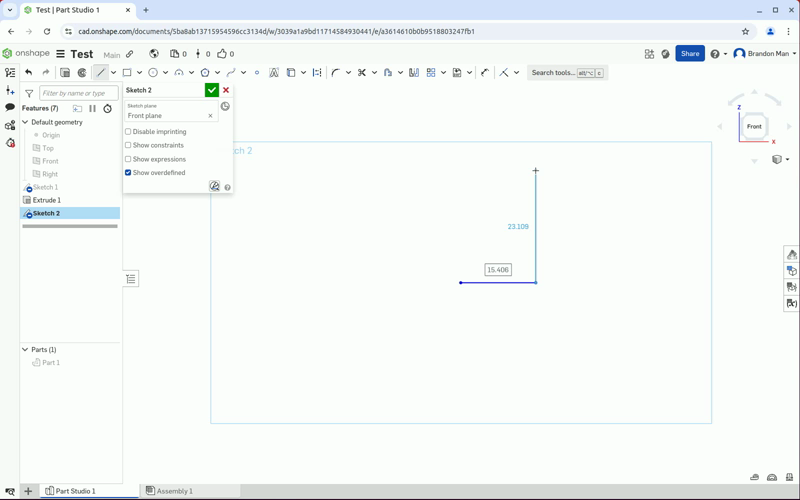
mouse_move(460, 170)
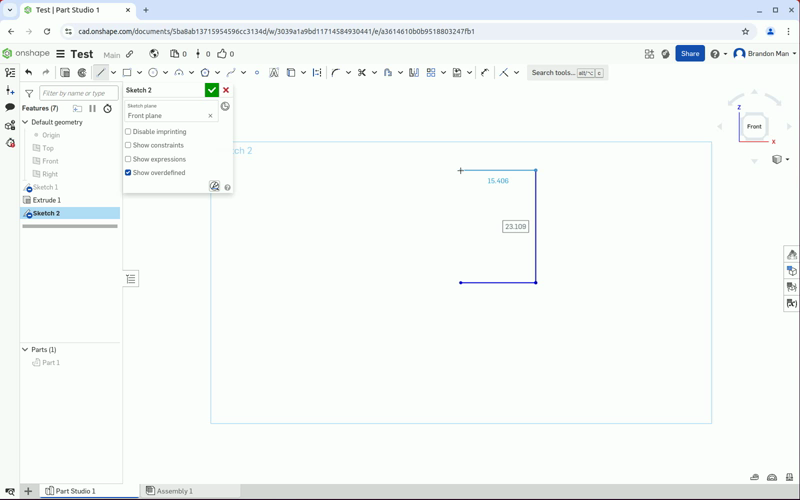
click(460, 170)
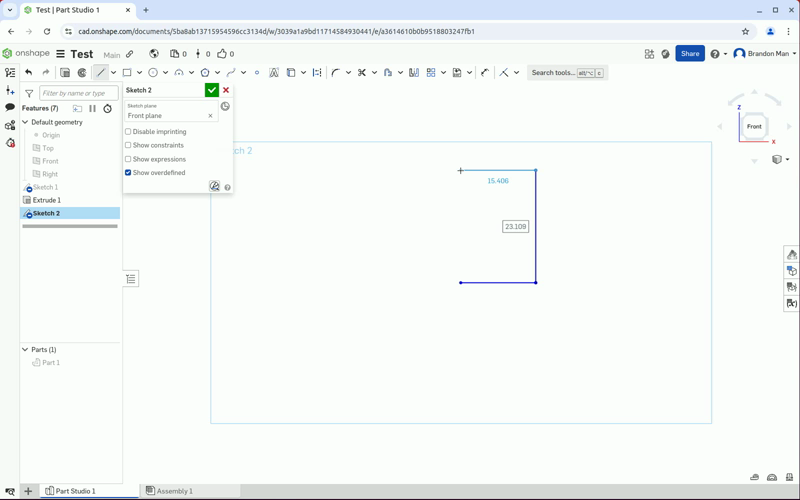
key_up(shift)
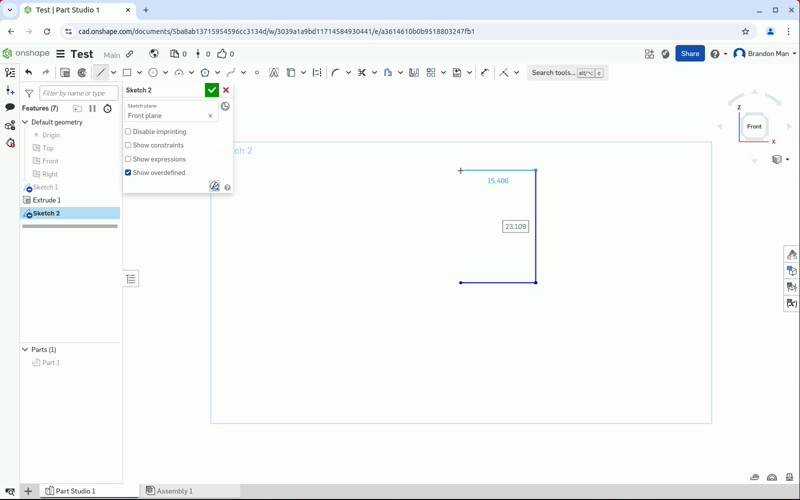
key_down(shift)
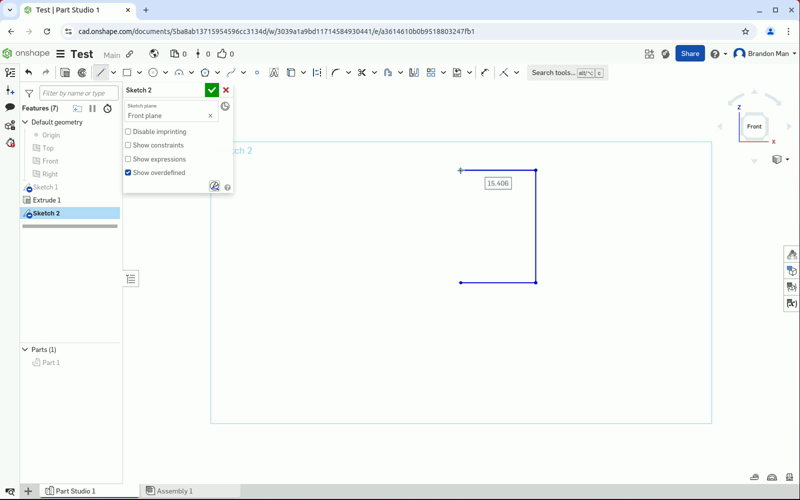
mouse_move(460, 282)
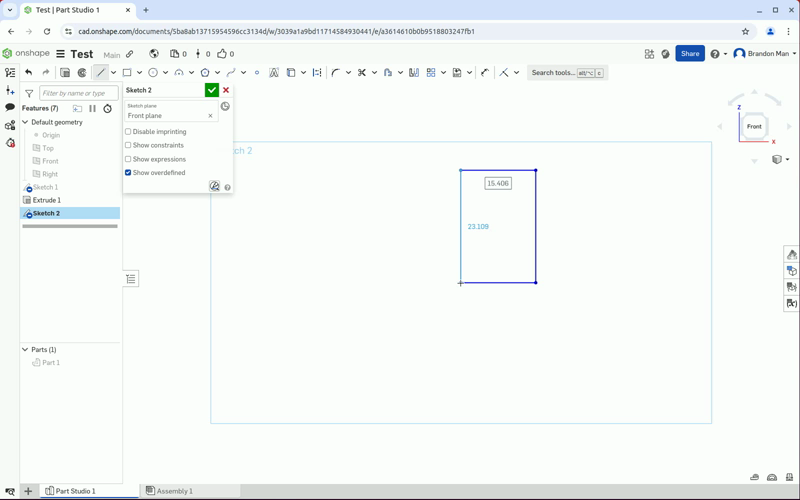
key_up(shift)
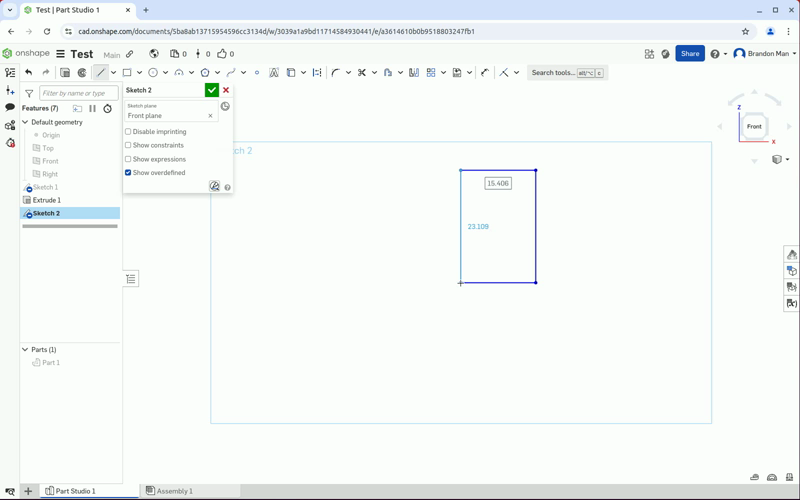
click(460, 282)
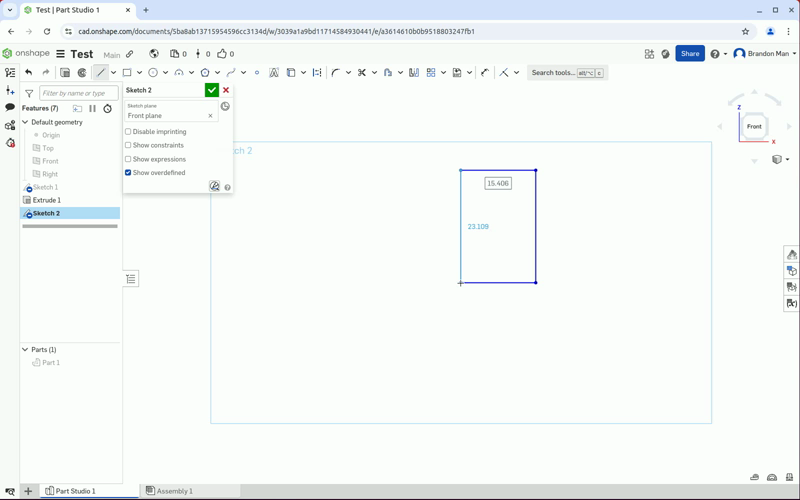
key(esc)
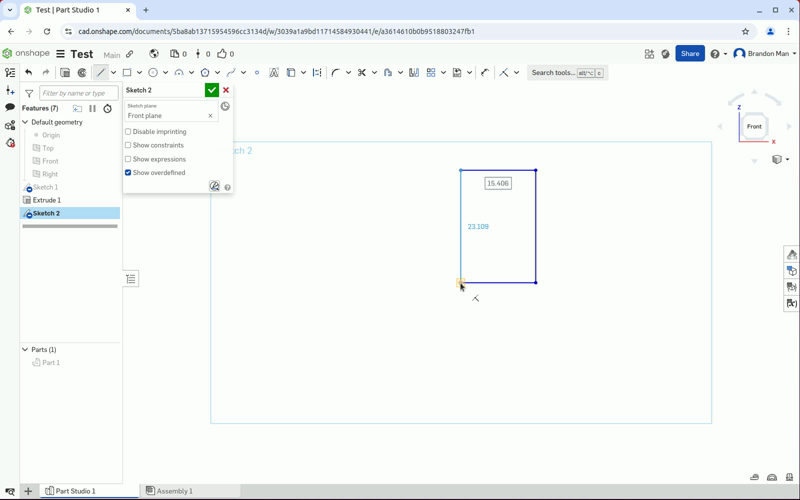
mouse_move(472, 231)
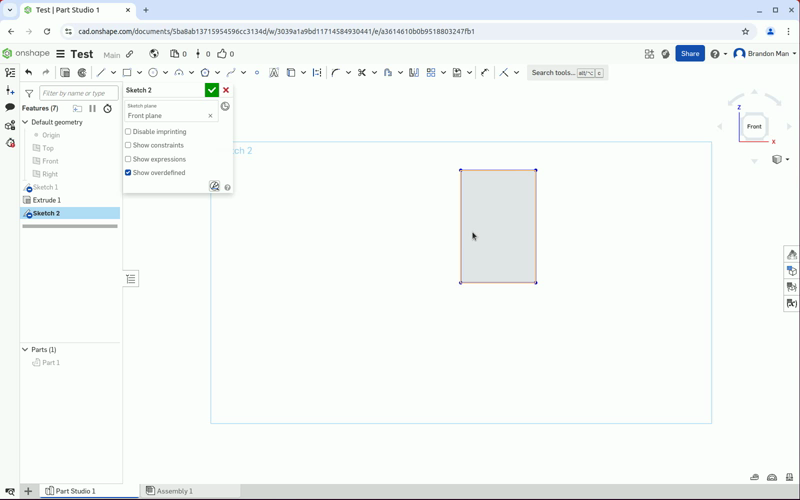
click(472, 231)
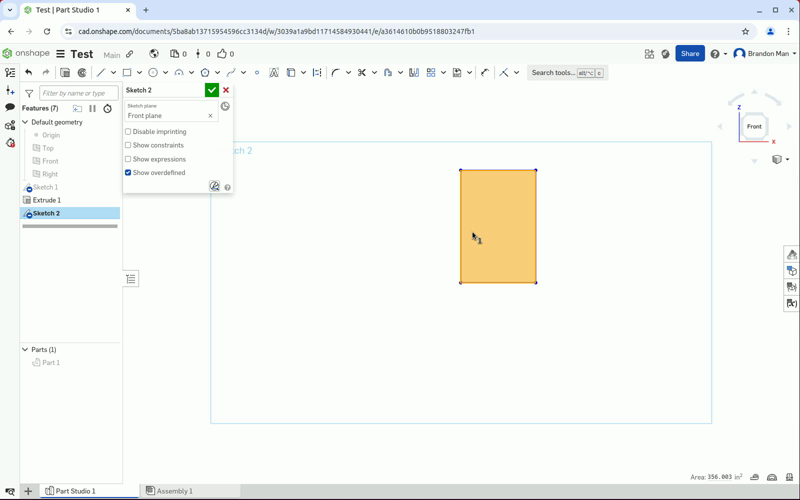
mouse_move(73, 352)
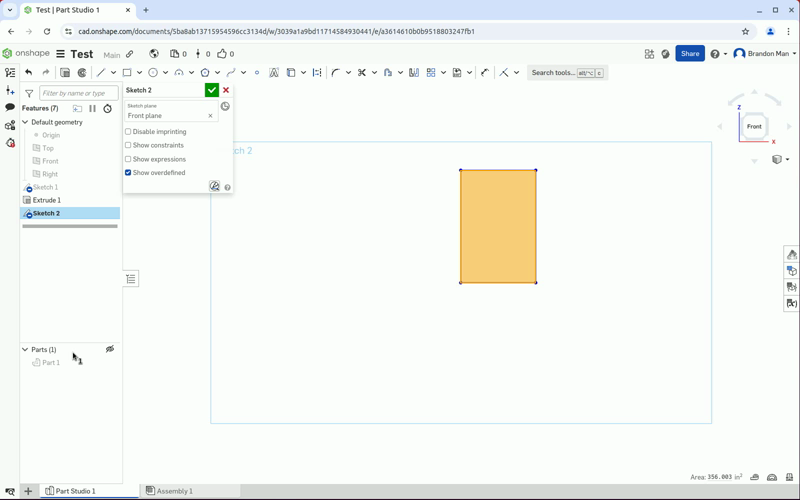
key(shift+y)
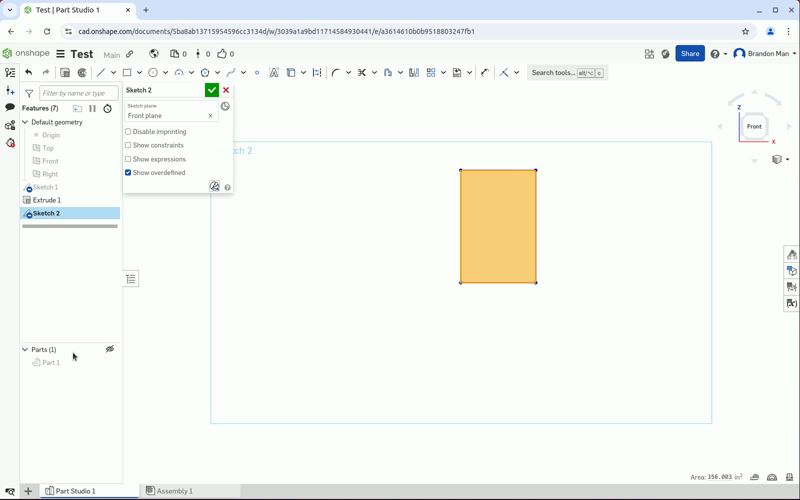
key(shift+e)
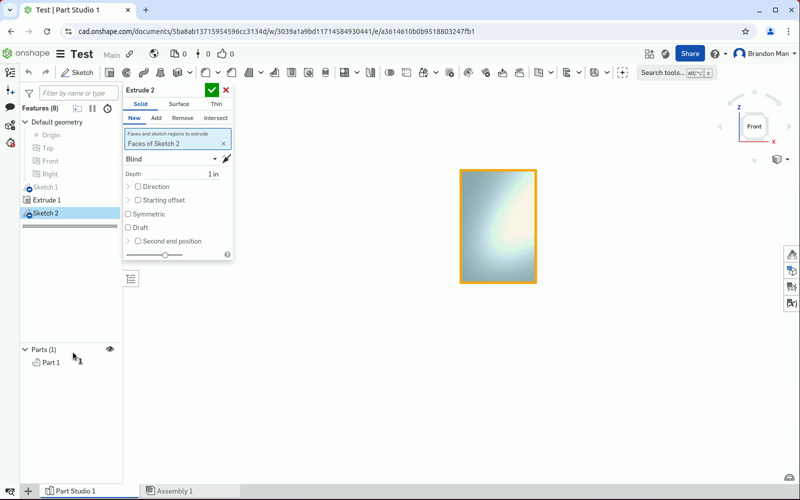
mouse_move(143, 106)
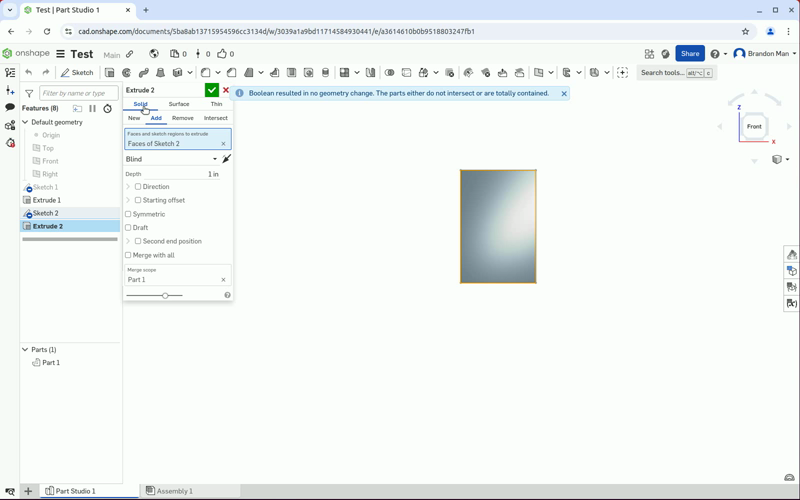
click(143, 106)
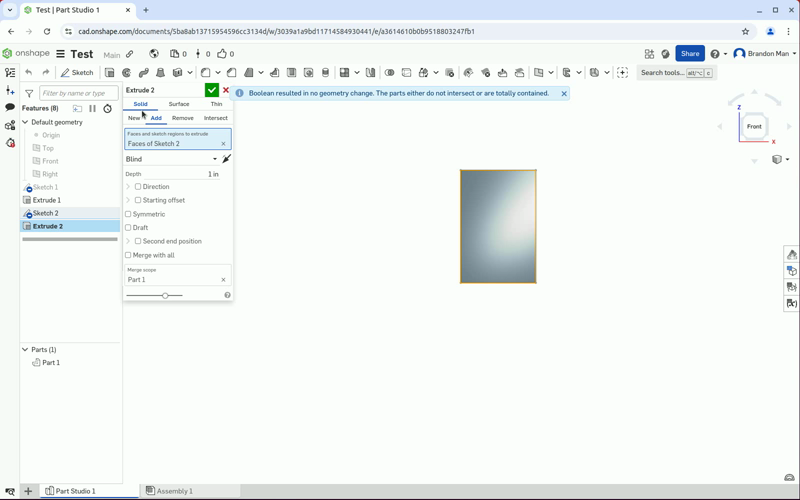
mouse_move(137, 120)
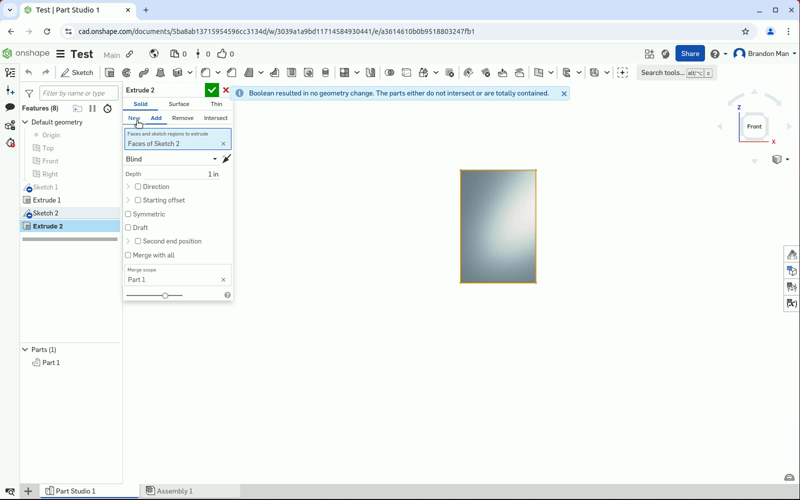
click(137, 120)
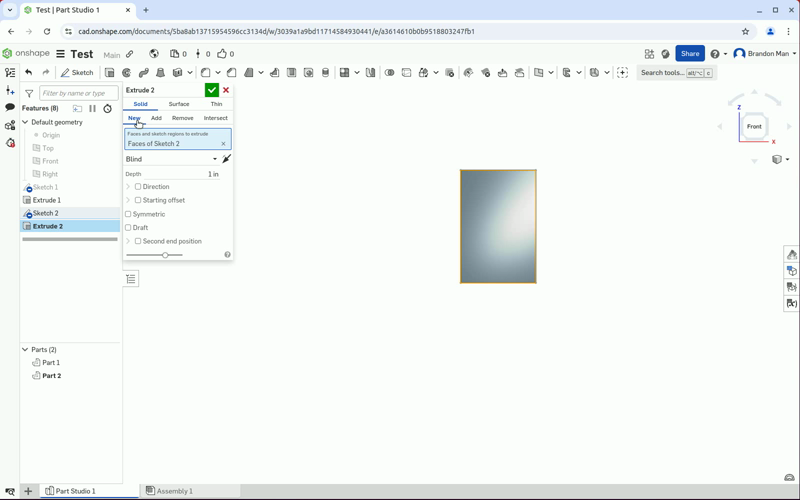
key(tab, 4)
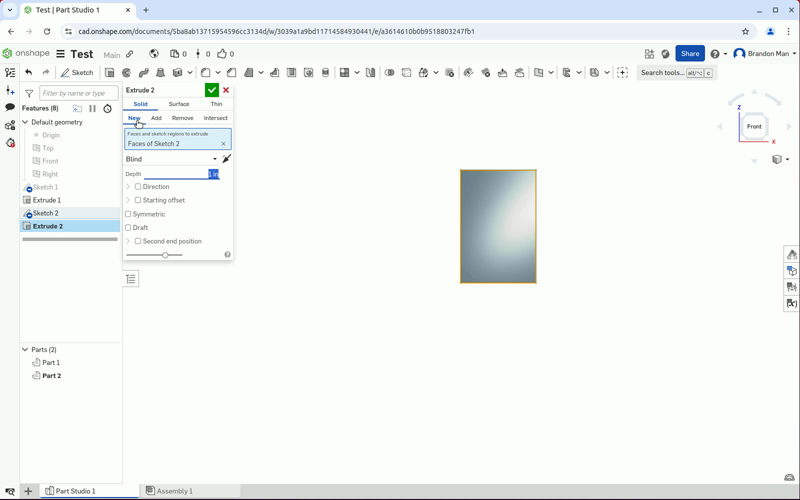
text(1.926)
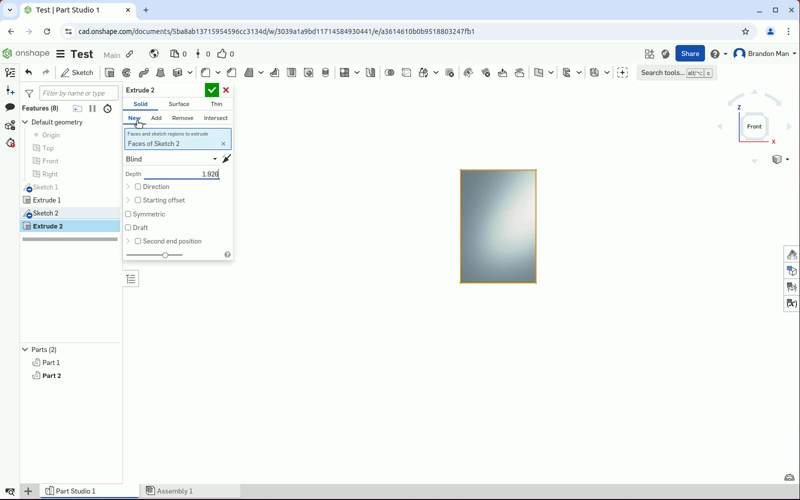
key(enter)
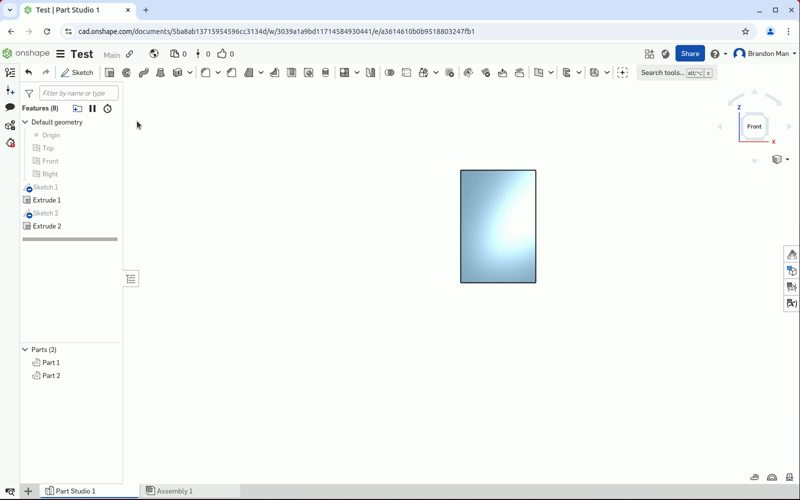
key(shift+h)
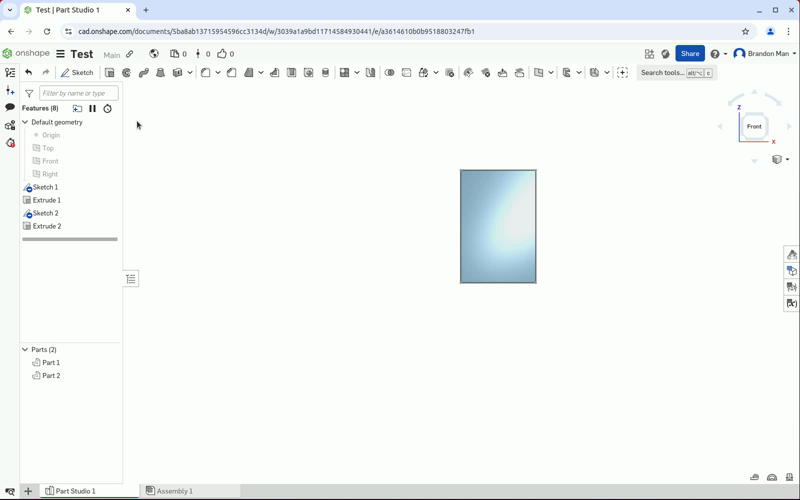
key(shift+h)
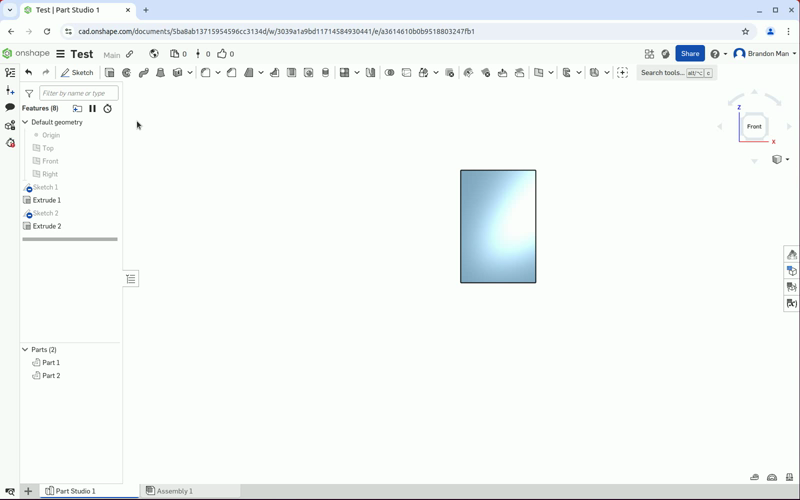
mouse_move(73, 189)
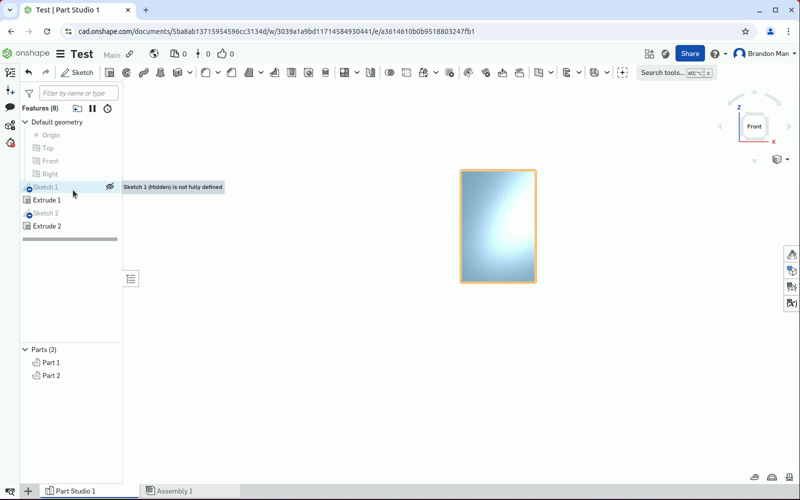
click(73, 189)
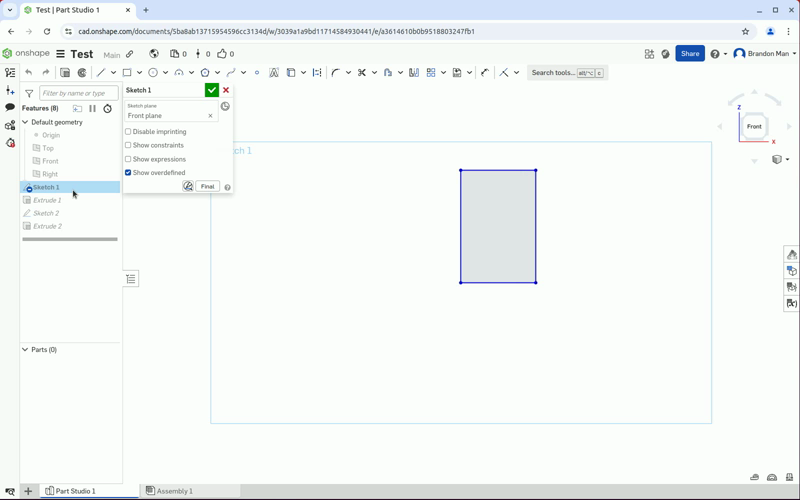
mouse_move(229, 92)
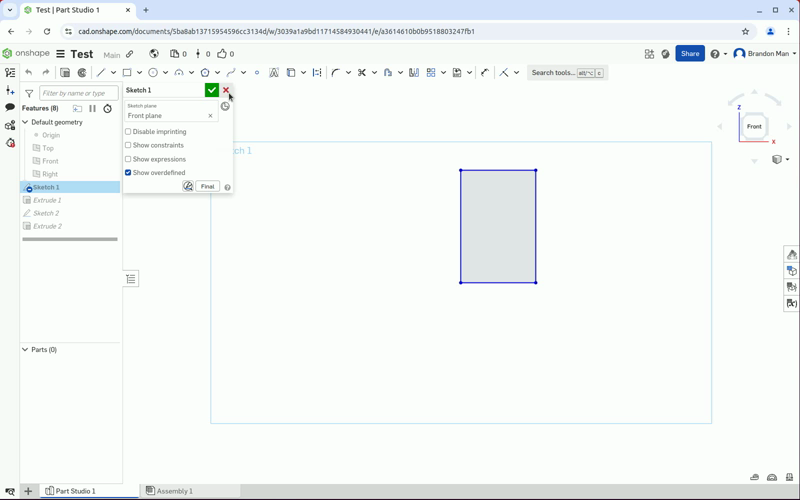
click(229, 92)
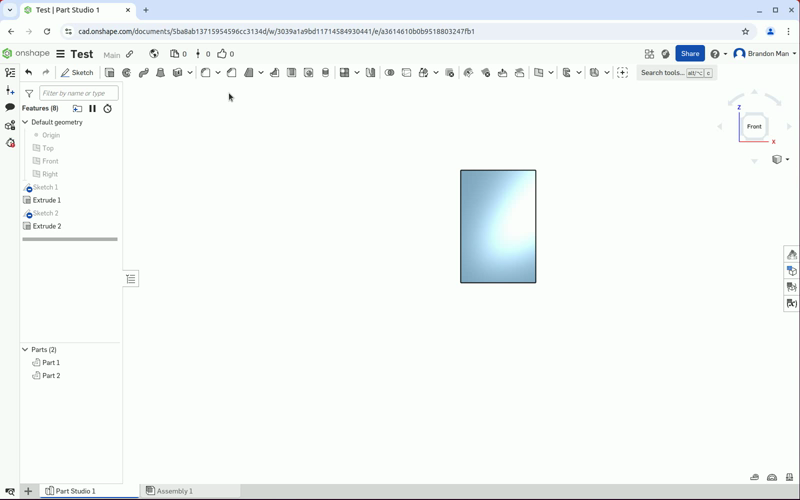
mouse_move(541, 75)
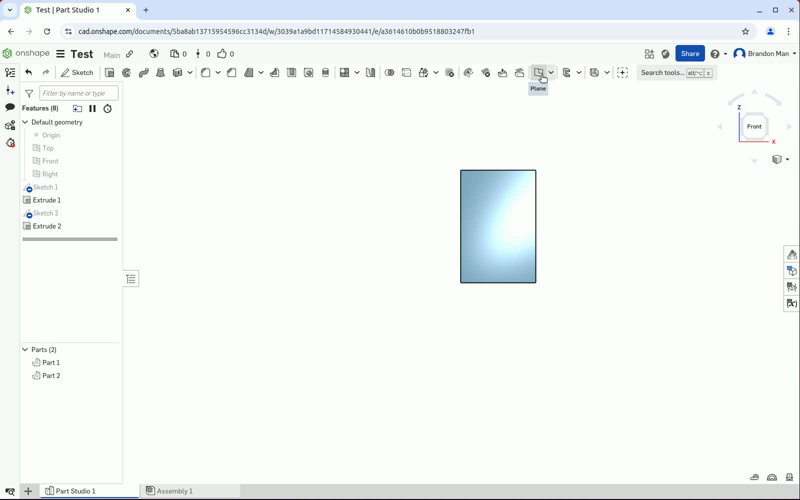
click(541, 75)
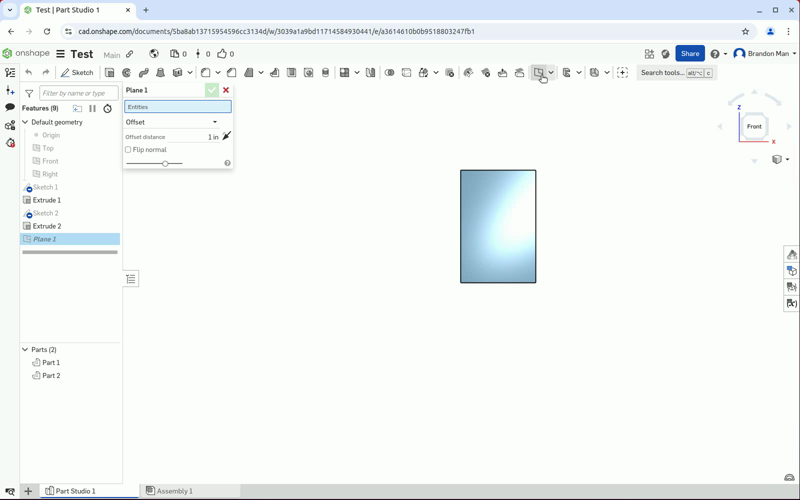
mouse_move(73, 163)
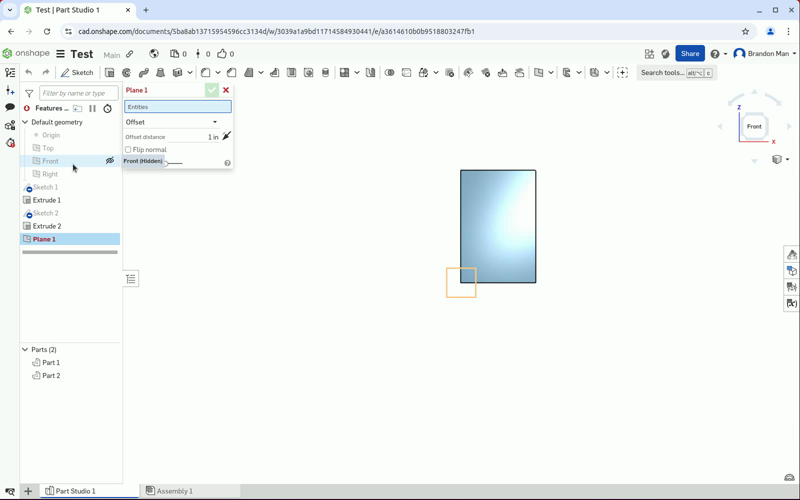
click(73, 163)
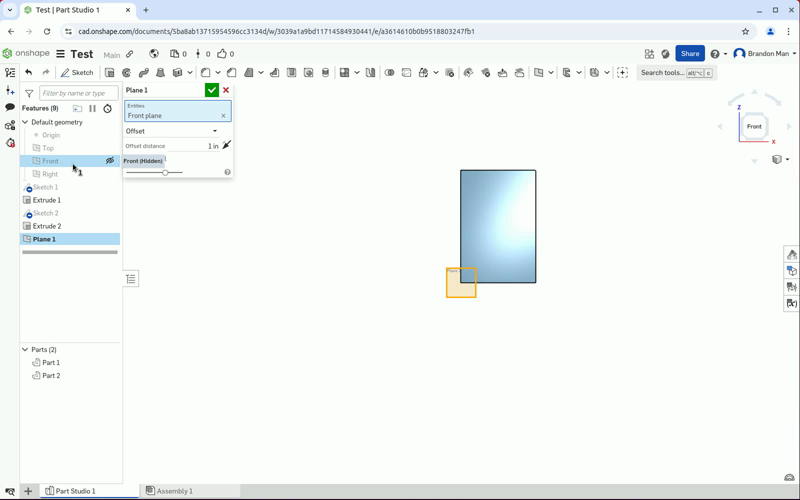
key(tab, 2)
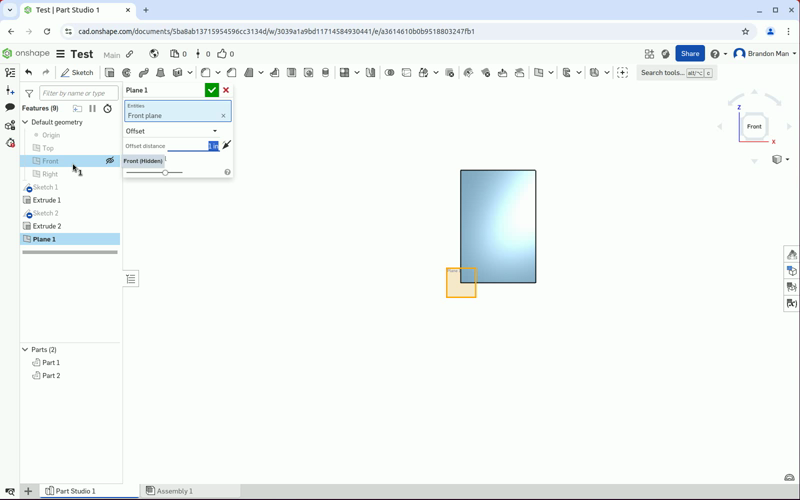
text(1.91)
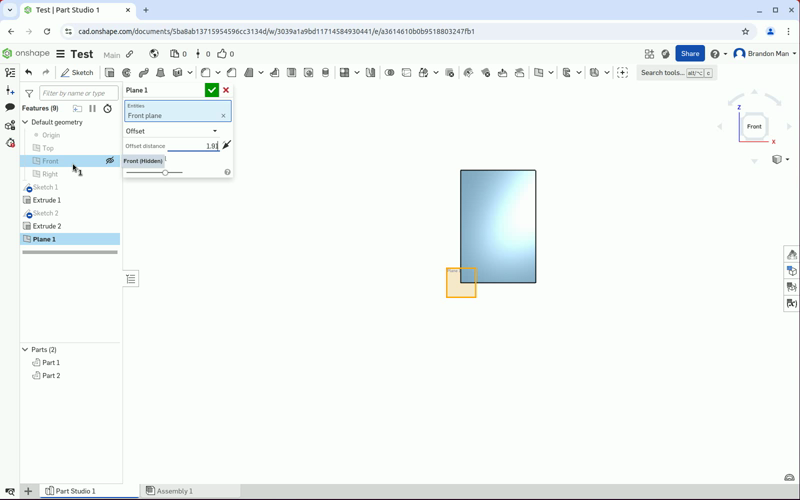
key(enter, 2)
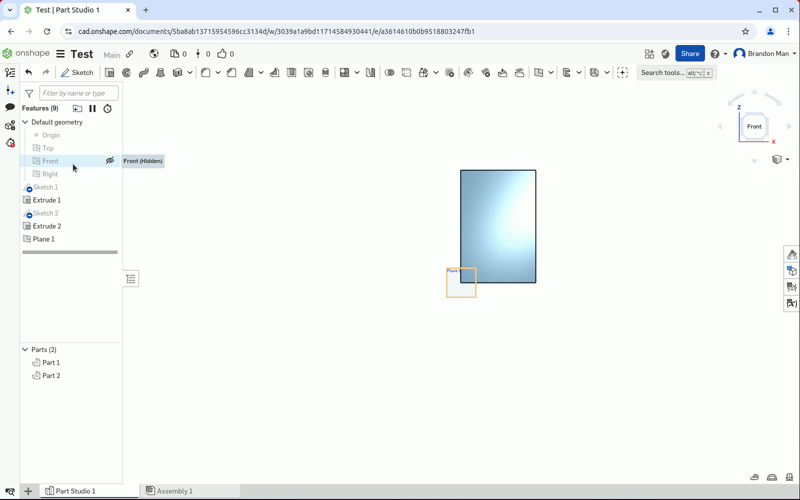
key(shift+s)
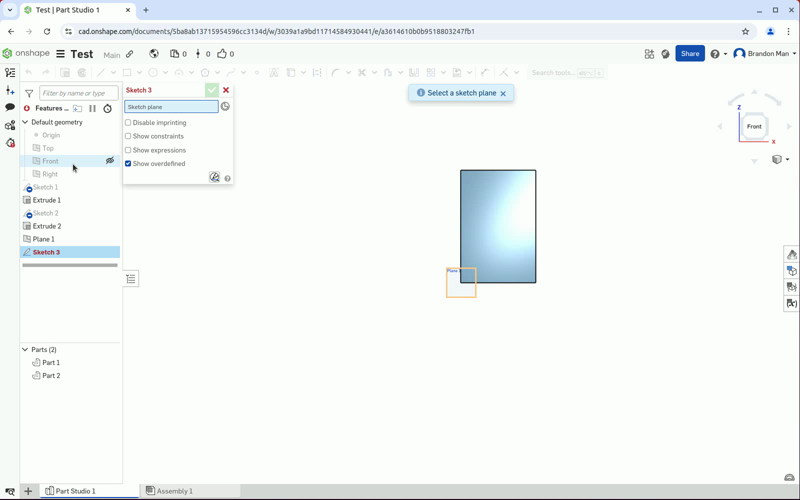
mouse_move(73, 241)
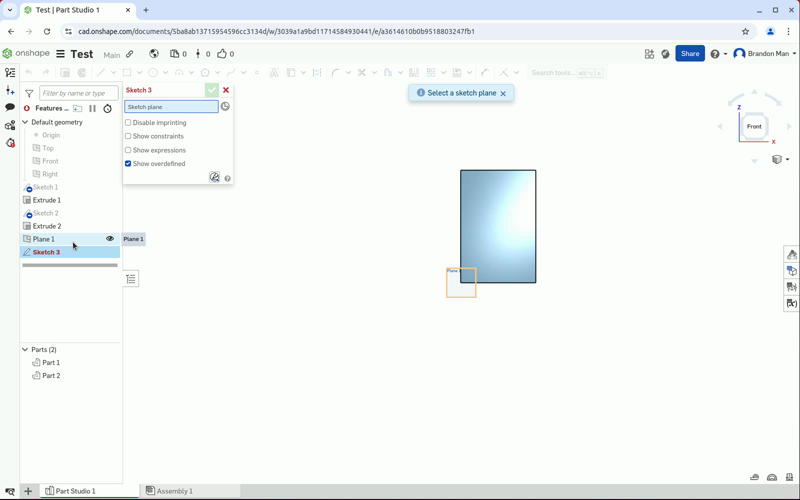
click(73, 241)
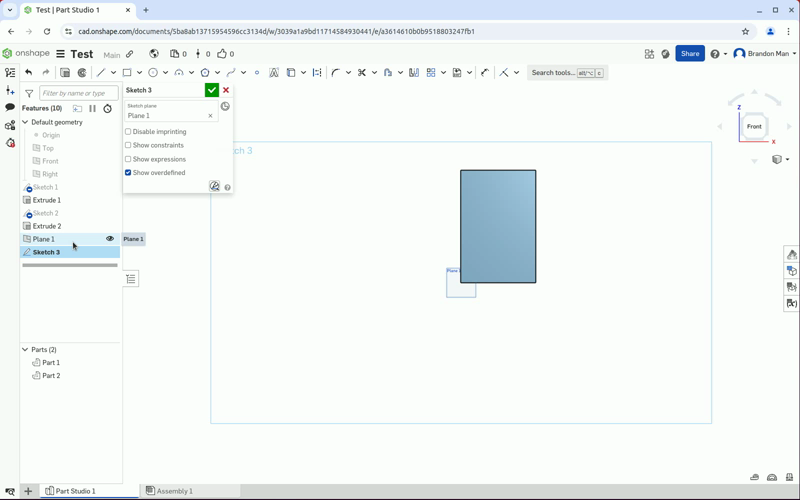
mouse_move(73, 352)
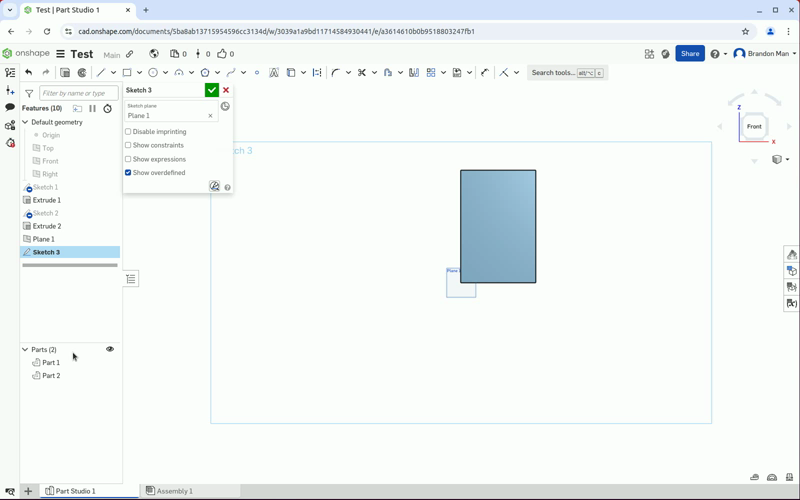
key(y)
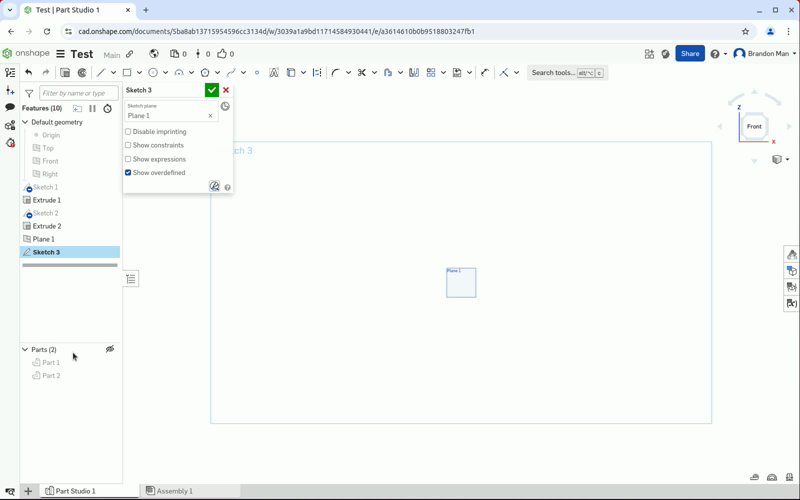
key(l)
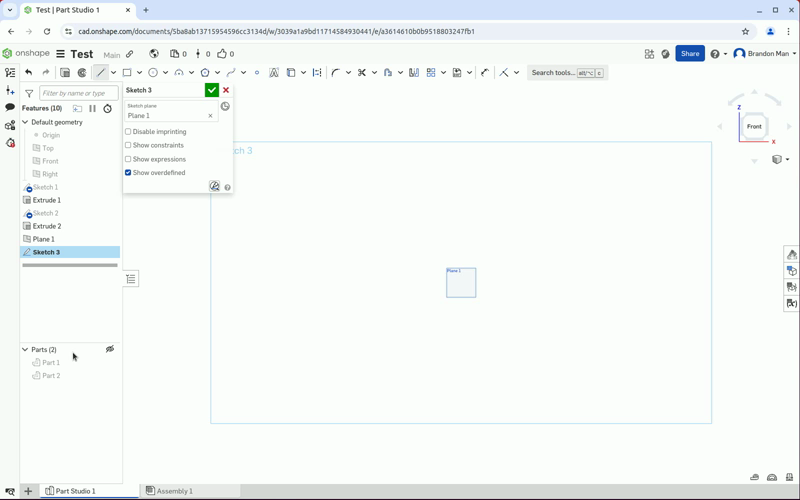
key_down(shift)
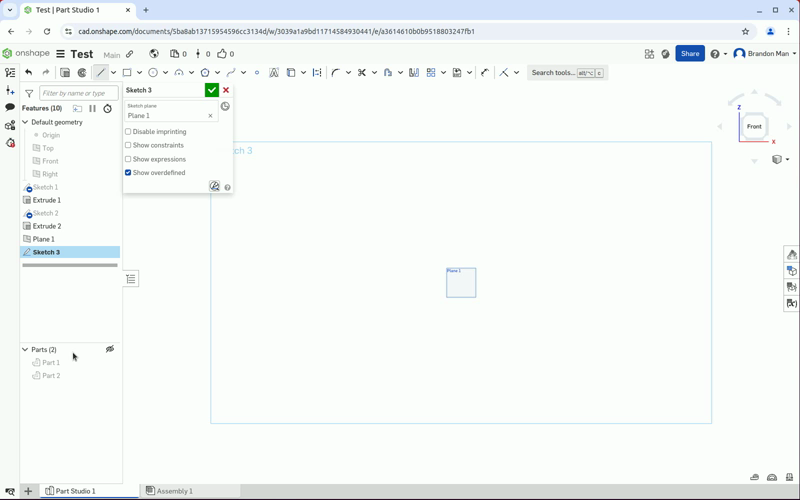
mouse_move(460, 282)
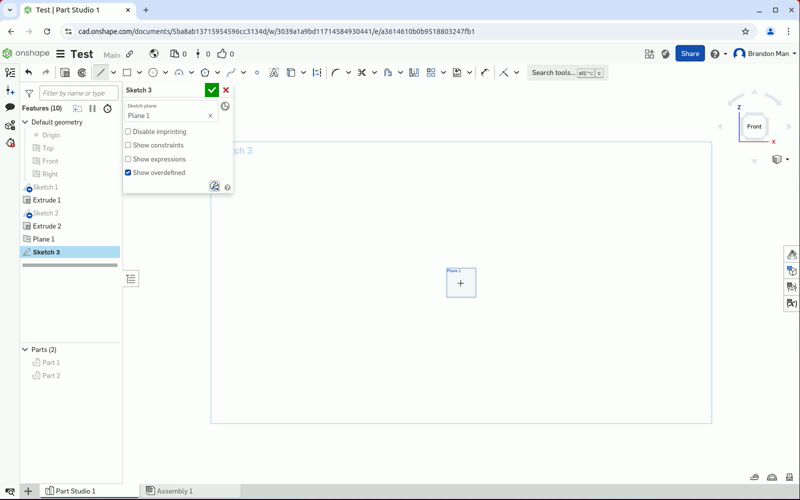
click(460, 282)
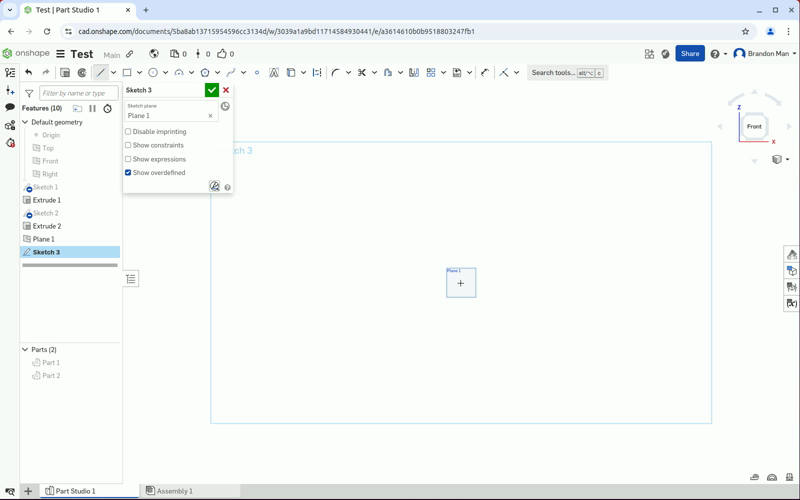
key_up(shift)
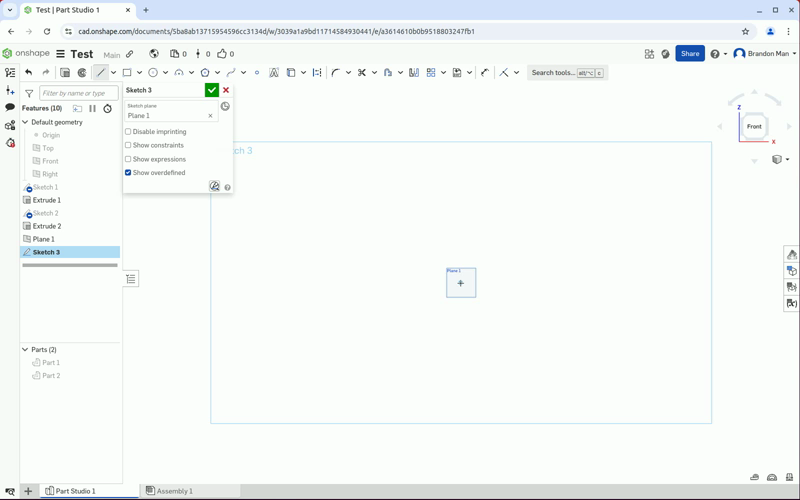
key_down(shift)
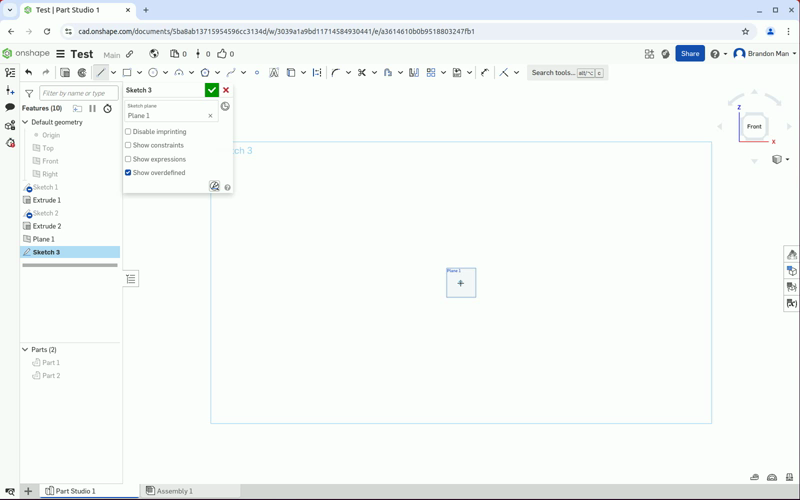
mouse_move(490, 282)
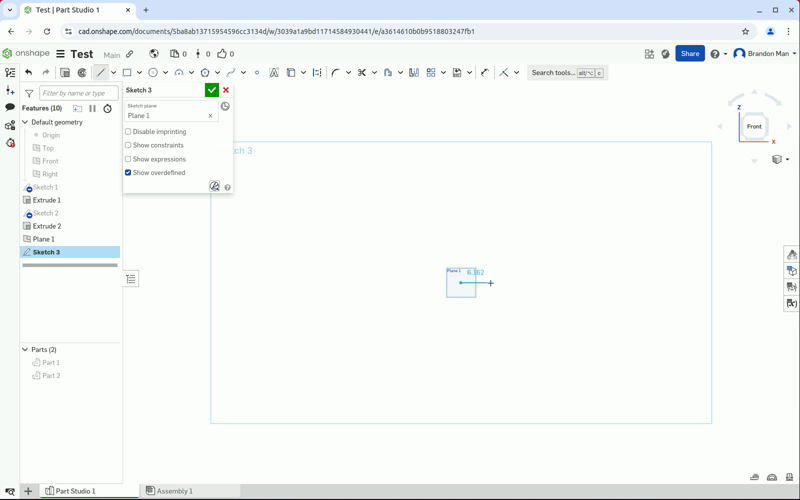
mouse_move(475, 282)
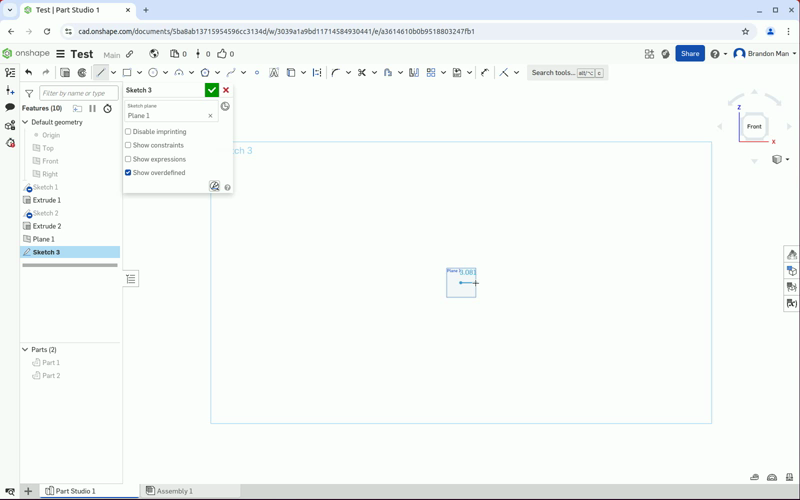
click(475, 282)
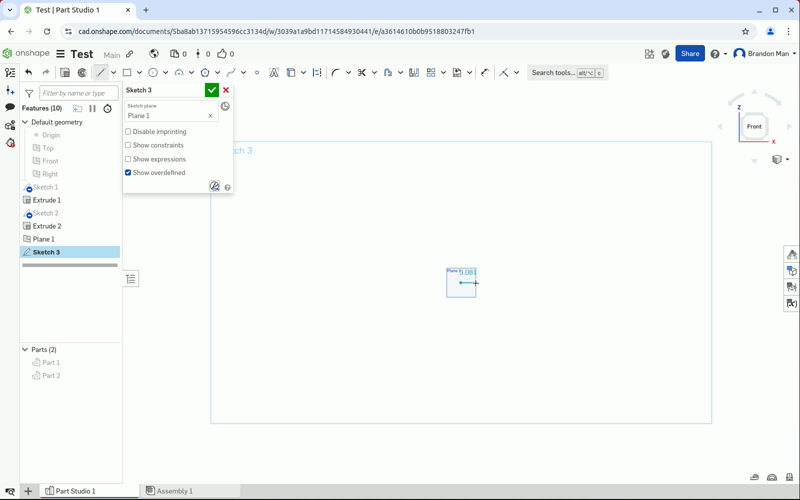
key_up(shift)
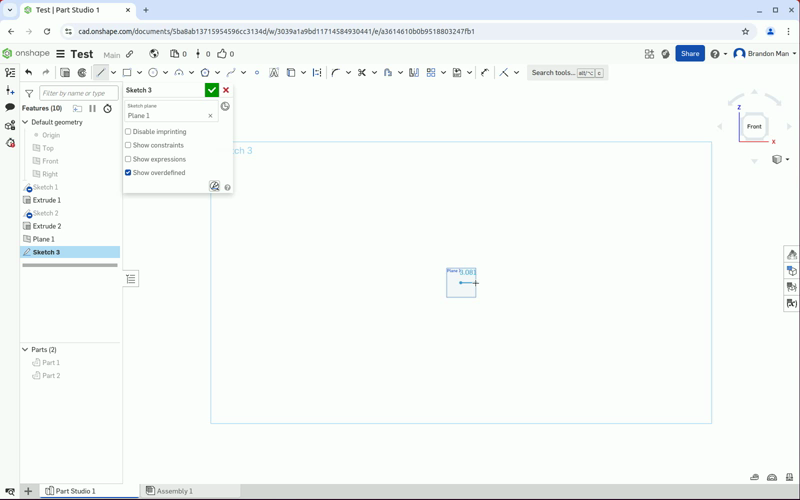
key_down(shift)
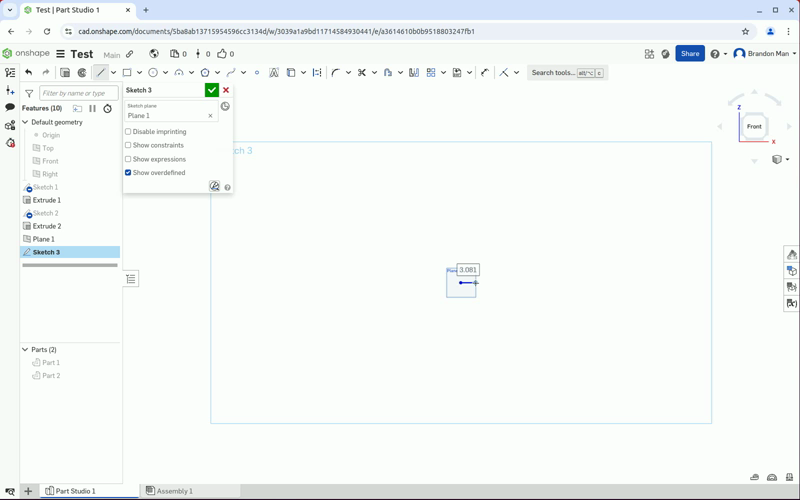
mouse_move(505, 282)
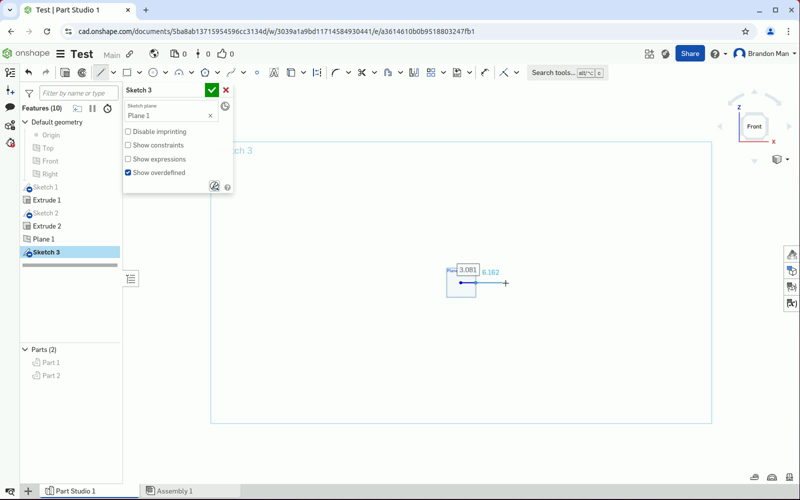
mouse_move(460, 267)
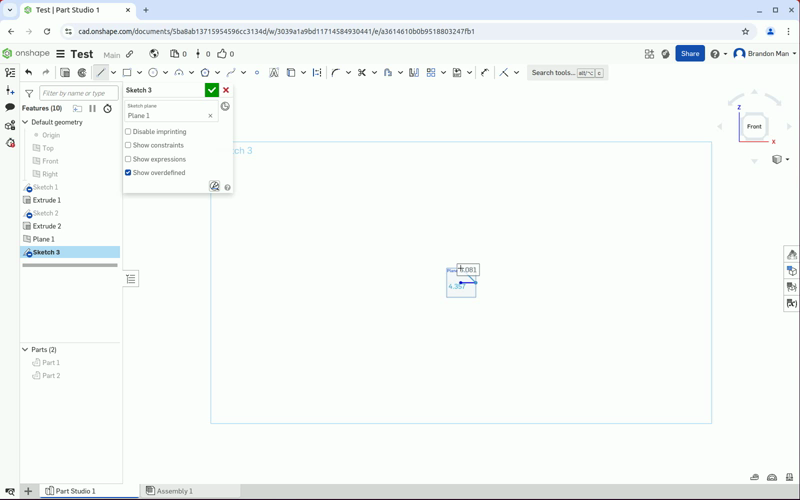
click(460, 267)
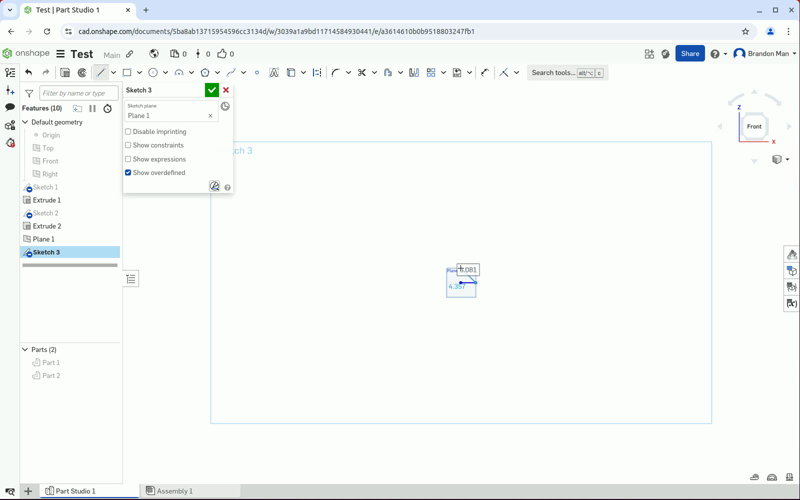
key_up(shift)
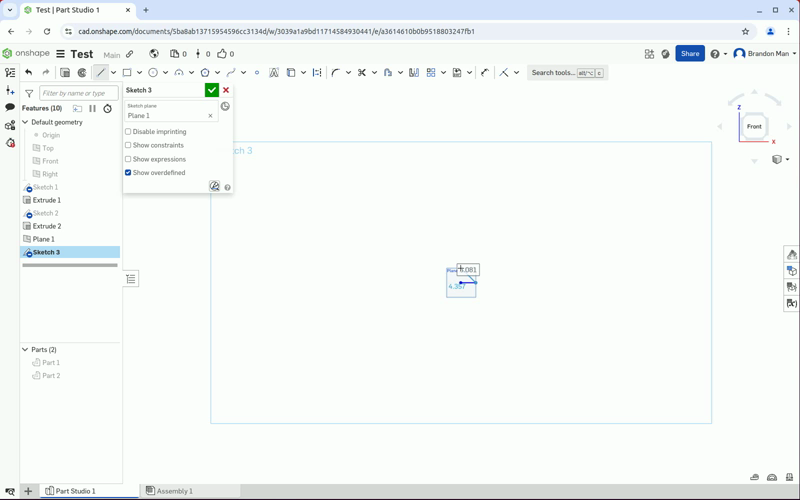
mouse_move(490, 267)
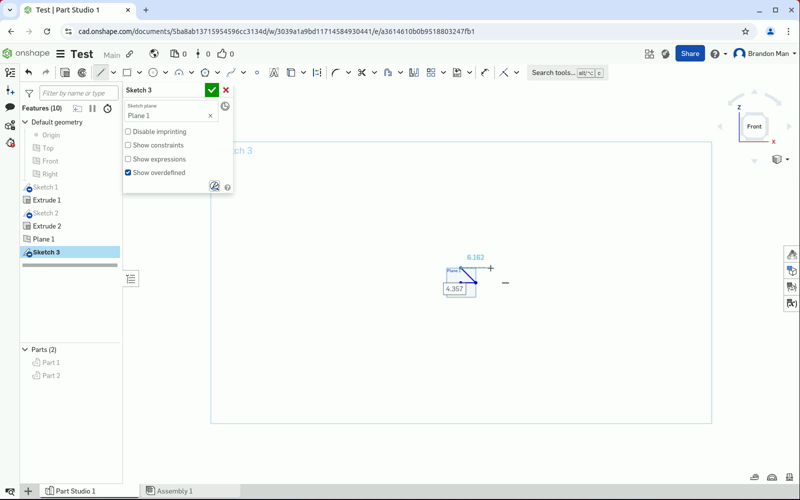
key_down(shift)
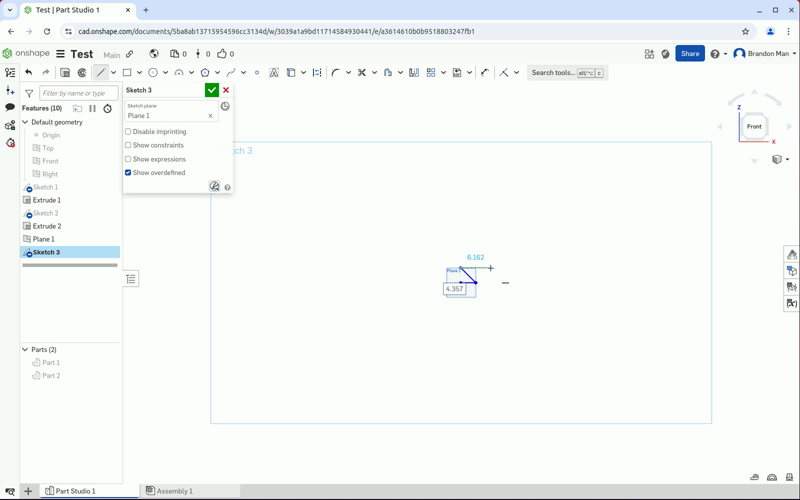
mouse_move(460, 282)
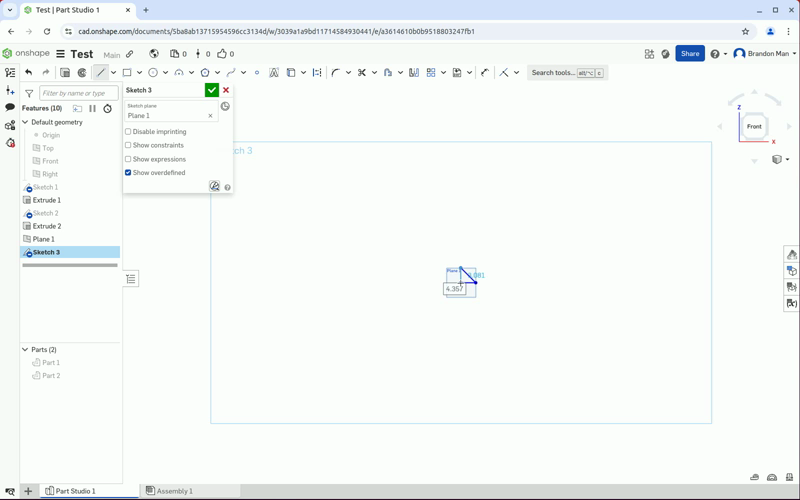
key_up(shift)
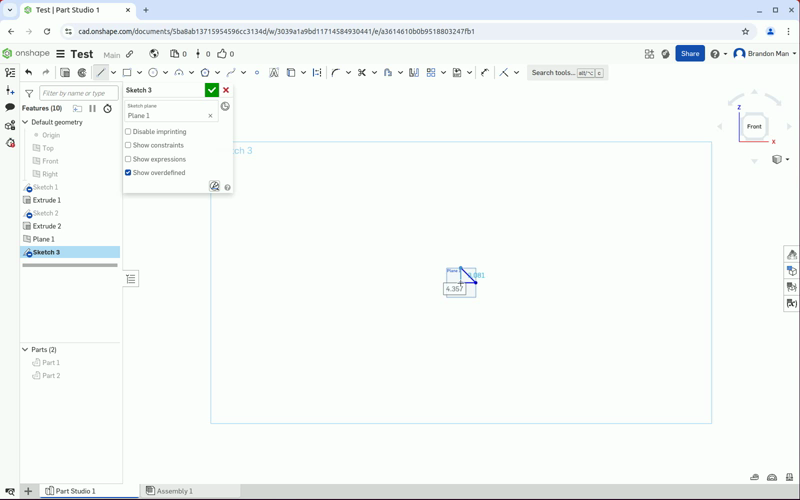
click(460, 282)
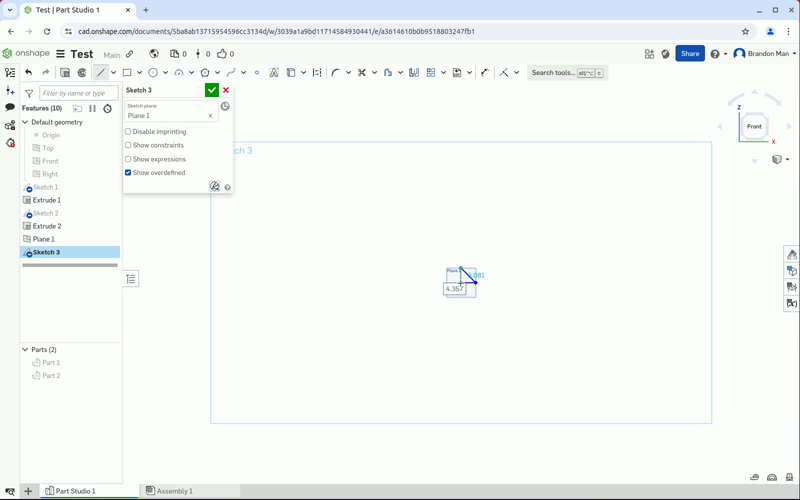
key(esc)
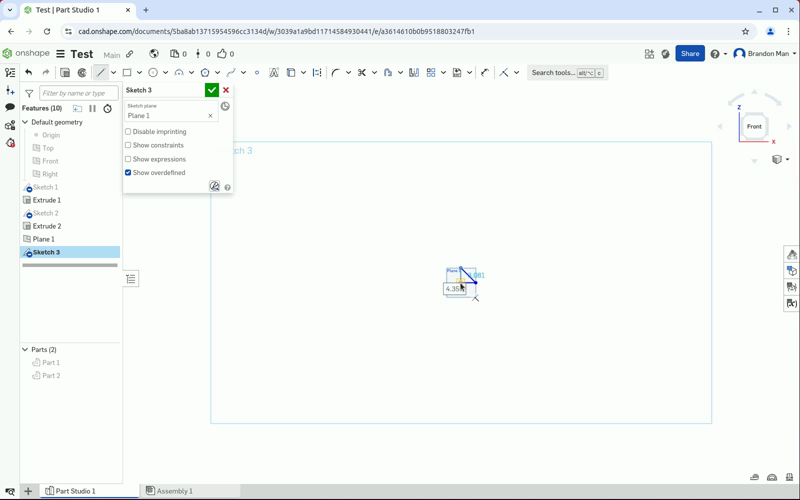
mouse_move(471, 279)
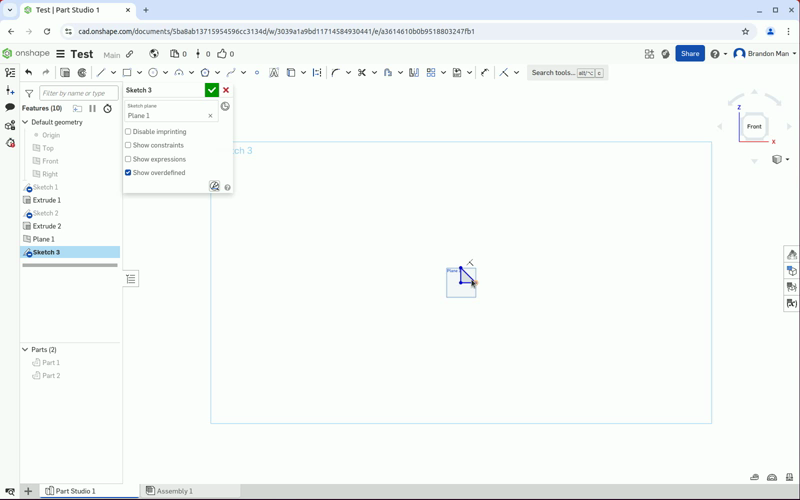
scroll(6)
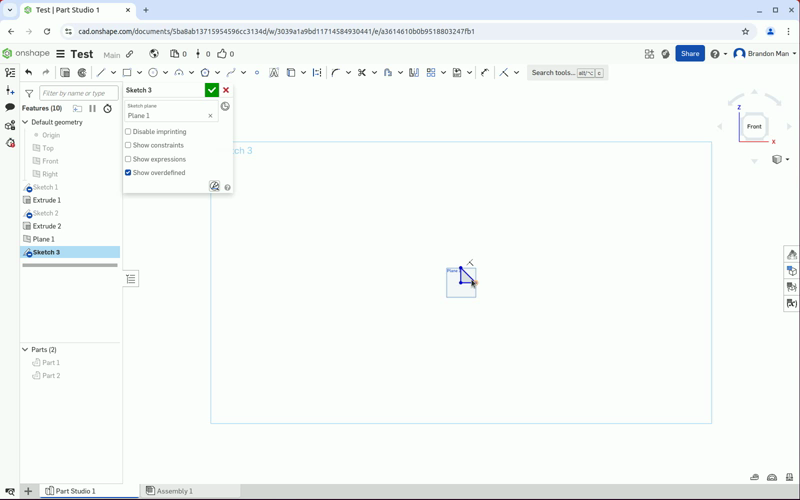
scroll(6)
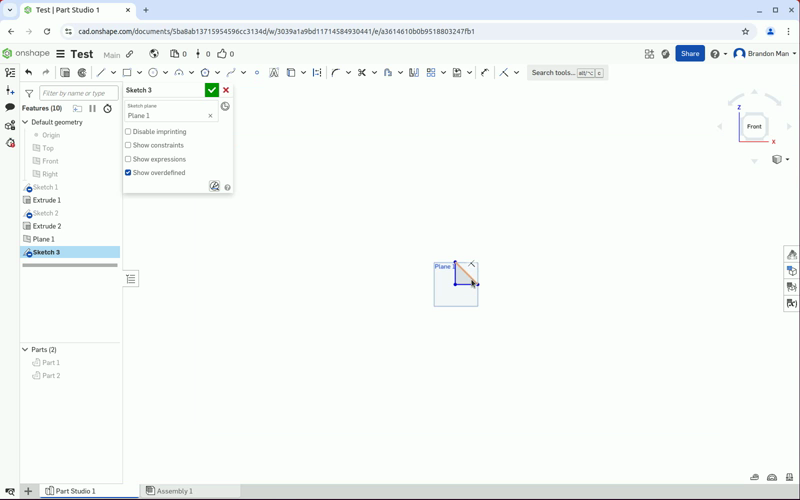
scroll(6)
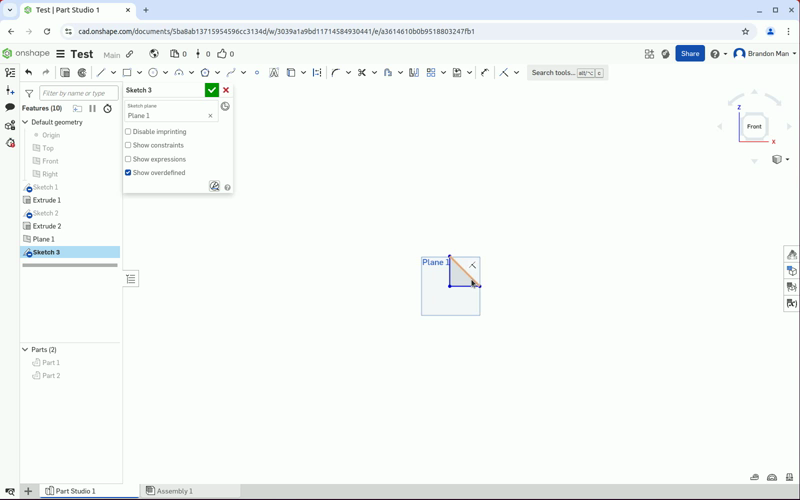
scroll(6)
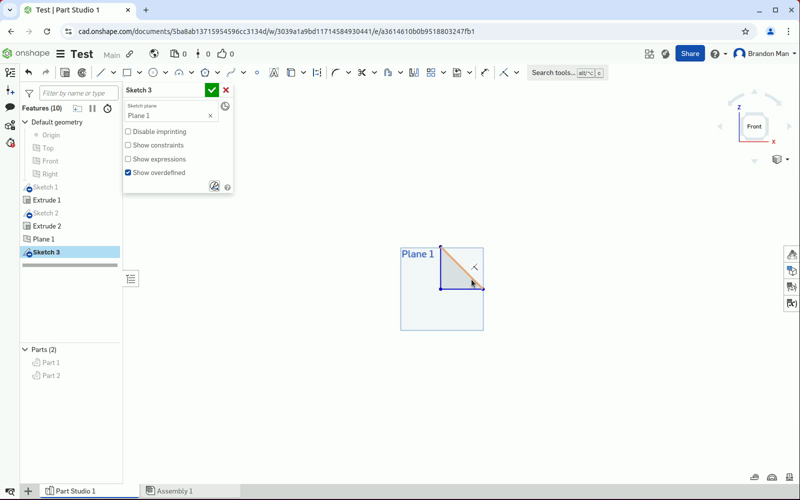
scroll(6)
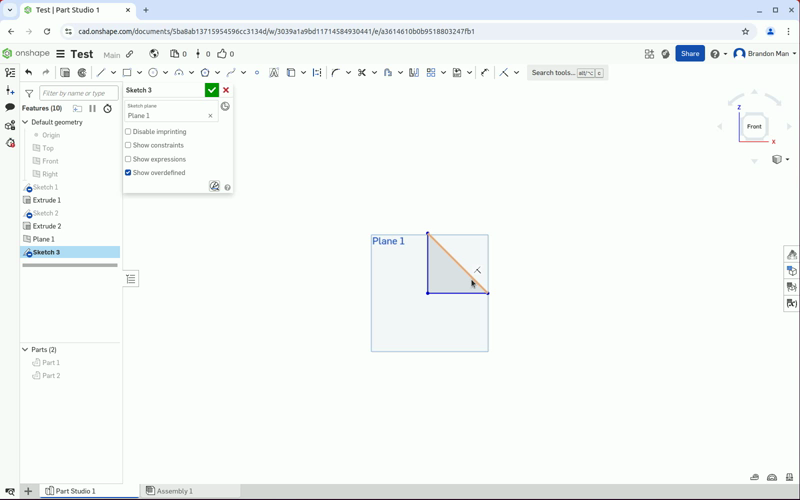
scroll(6)
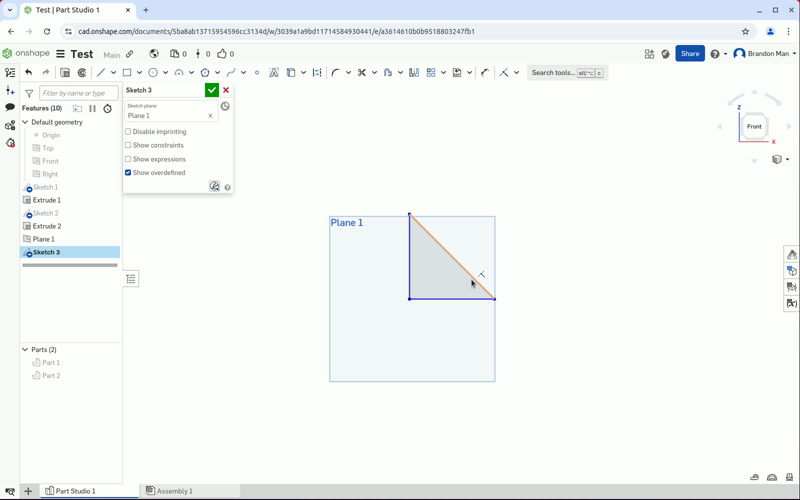
scroll(6)
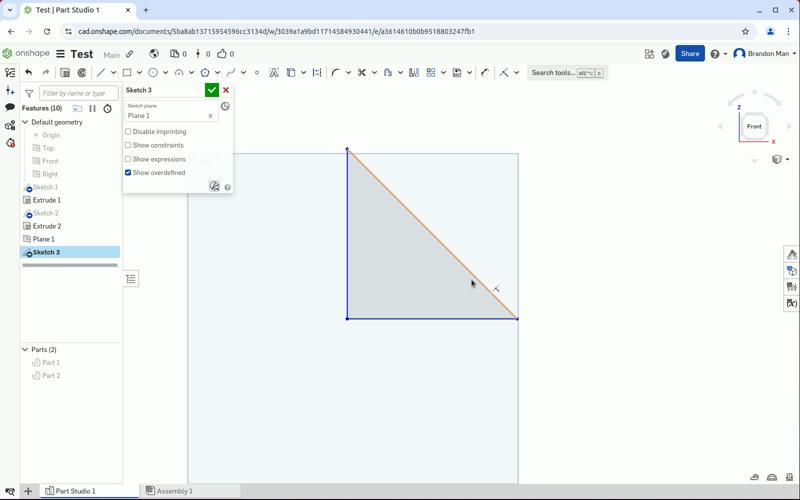
click(471, 279)
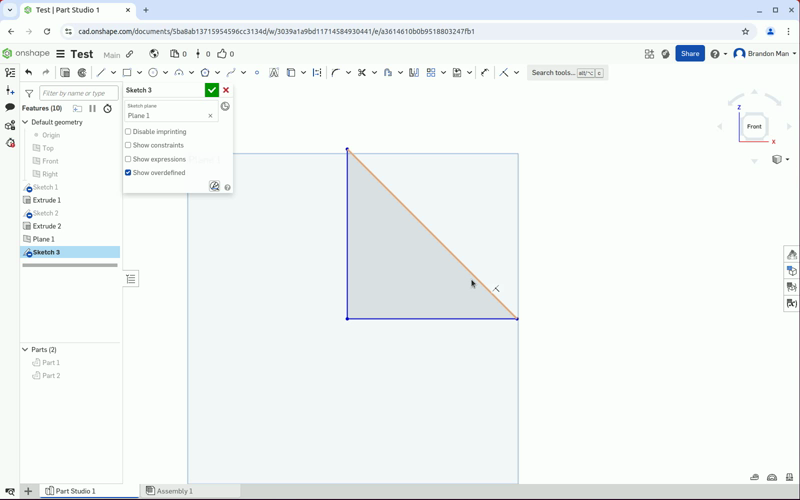
scroll(-6)
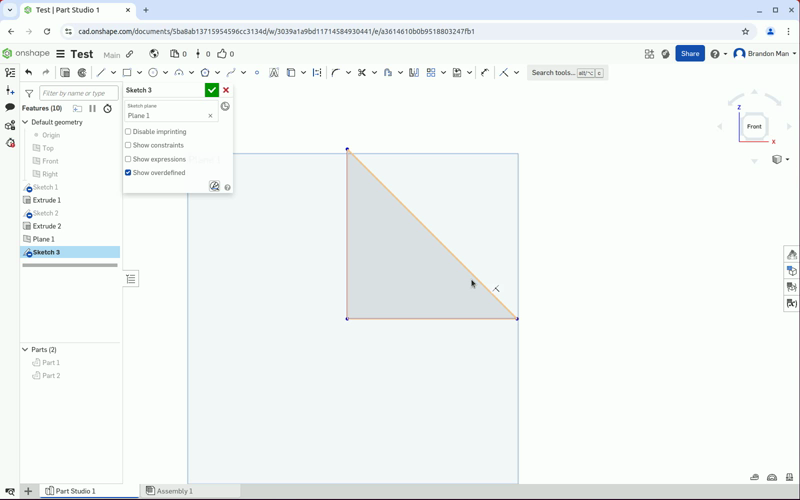
scroll(-6)
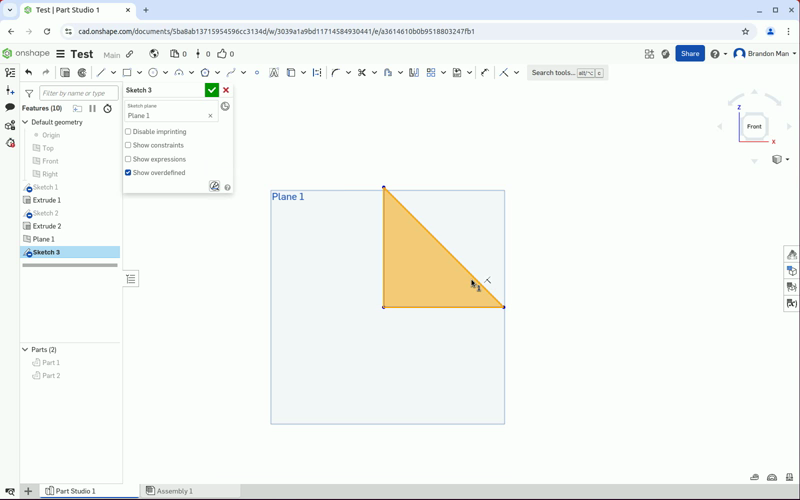
scroll(-6)
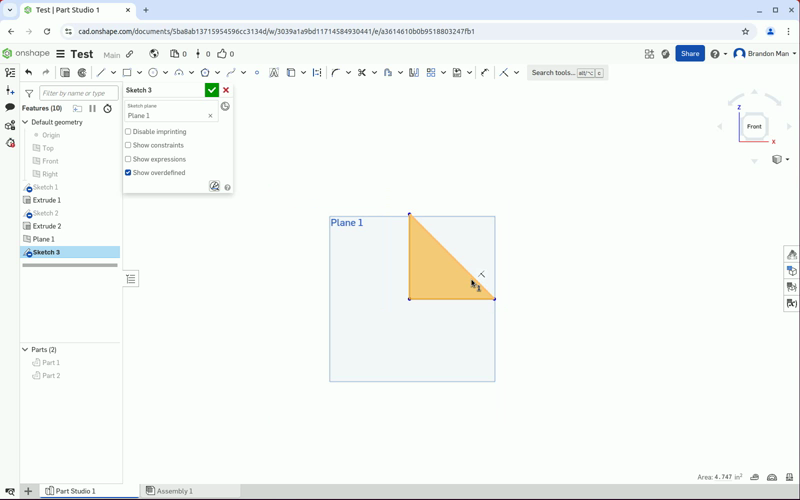
scroll(-6)
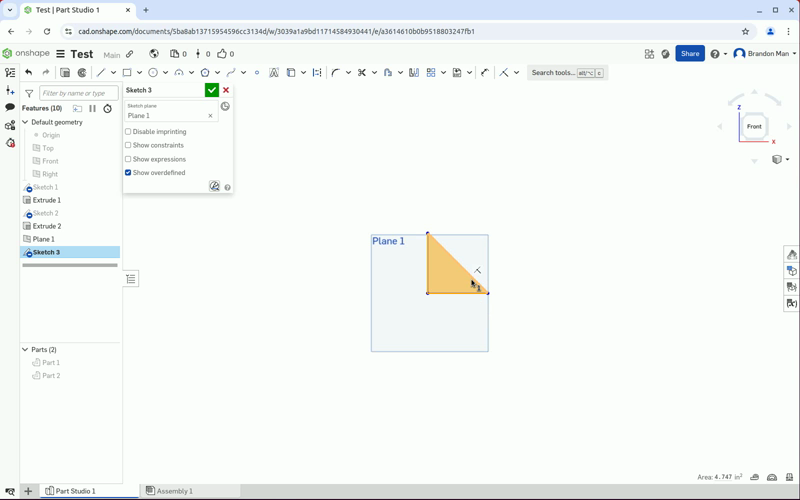
scroll(-6)
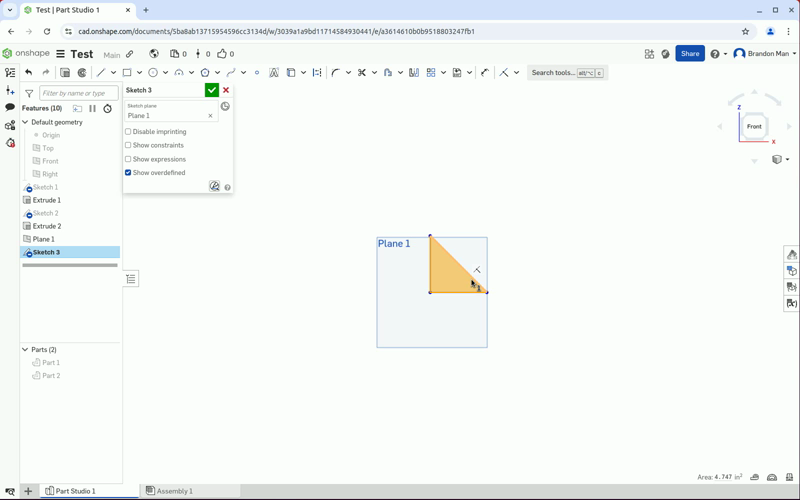
scroll(-6)
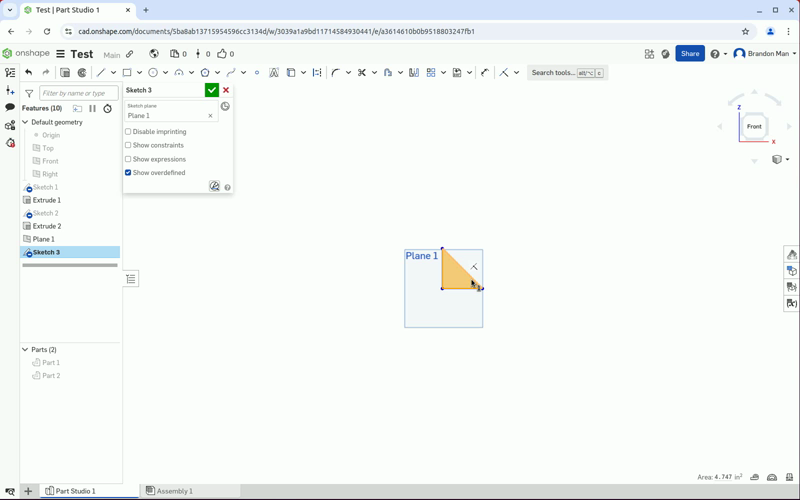
scroll(-6)
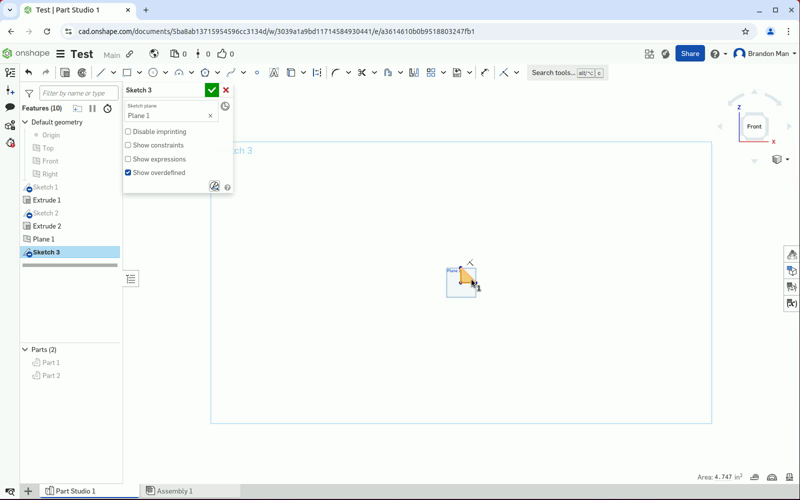
mouse_move(73, 352)
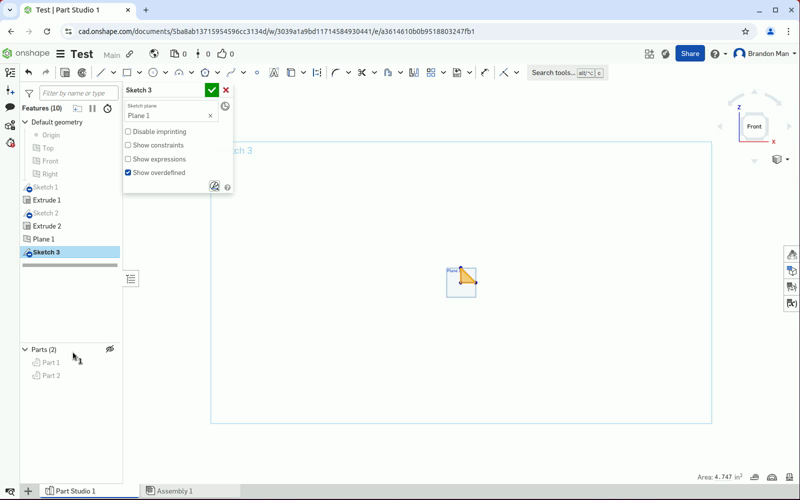
key(shift+y)
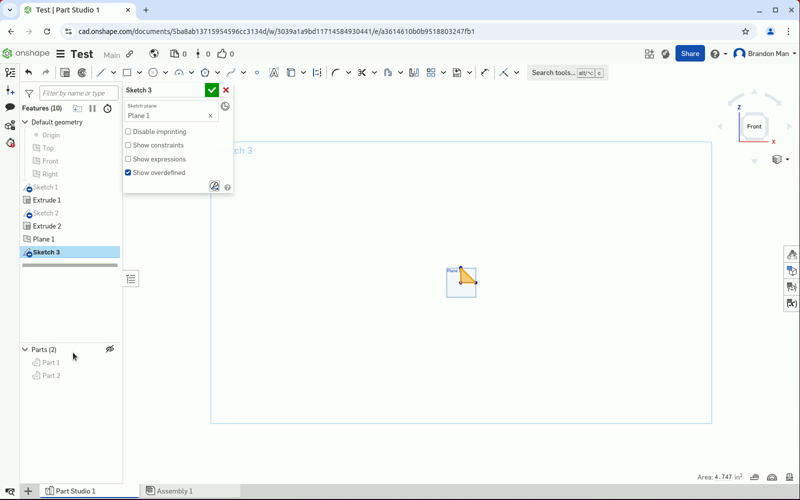
key(shift+e)
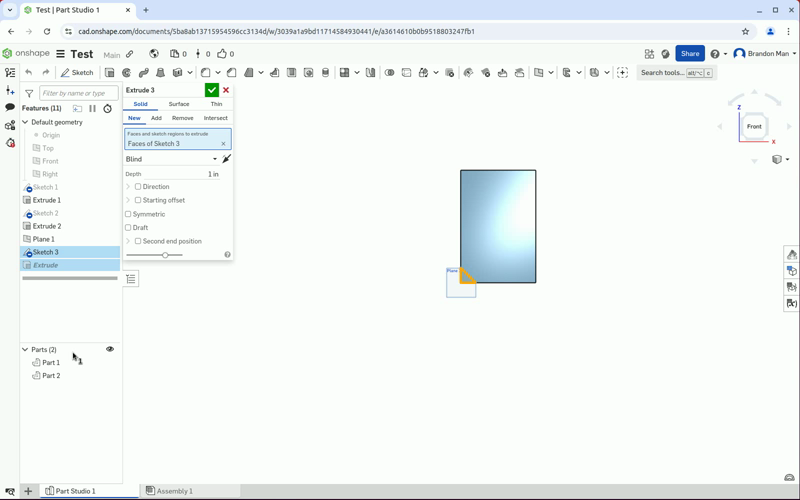
mouse_move(143, 106)
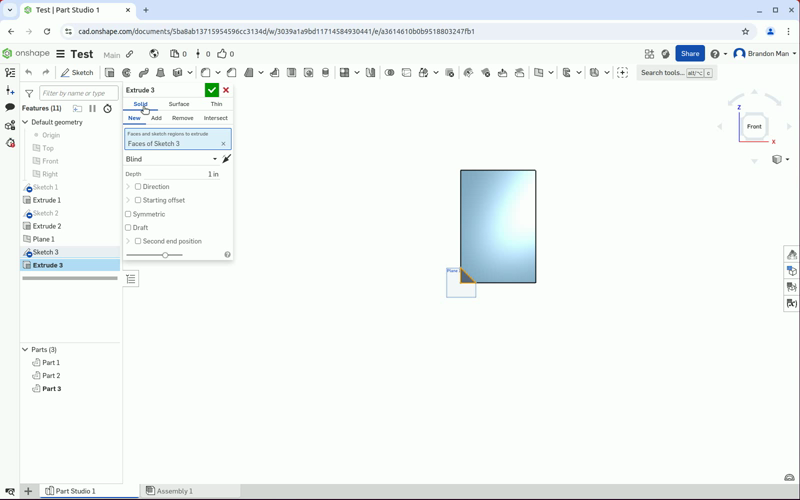
click(143, 106)
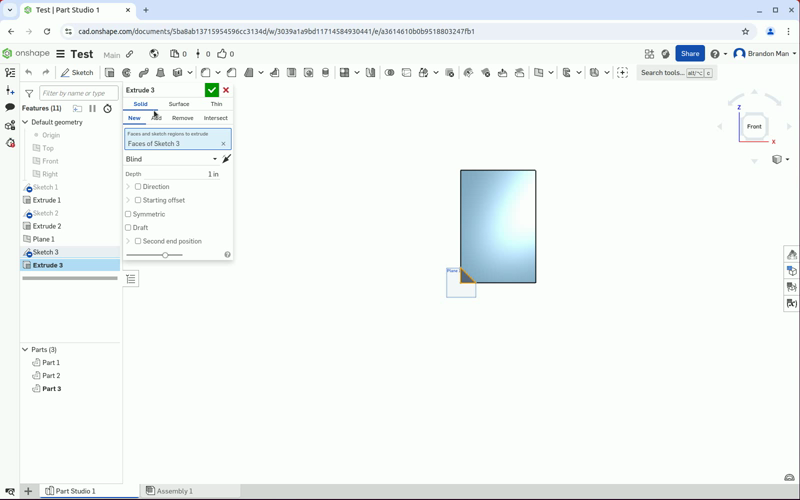
mouse_move(186, 120)
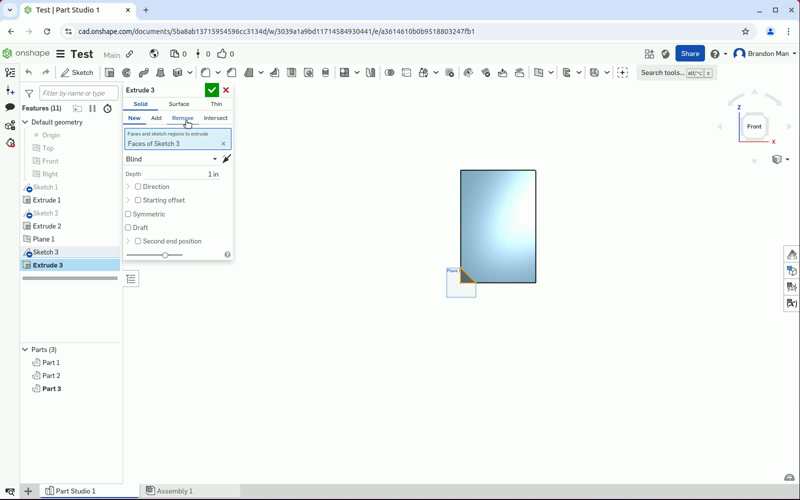
click(186, 120)
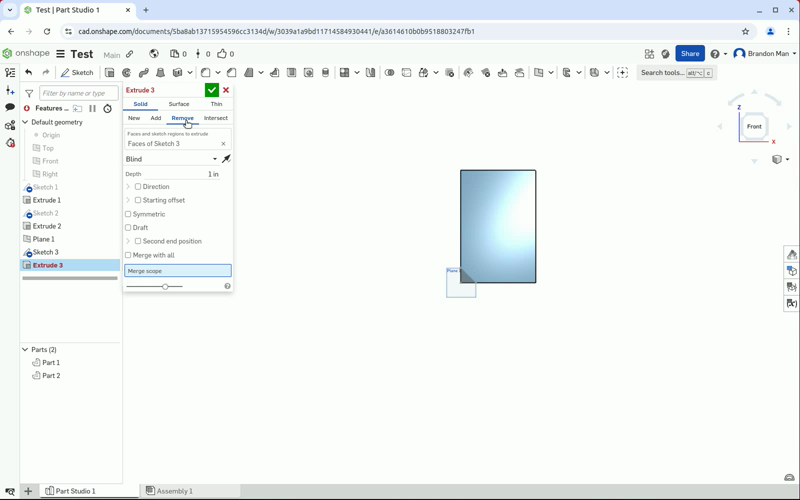
key(tab, 4)
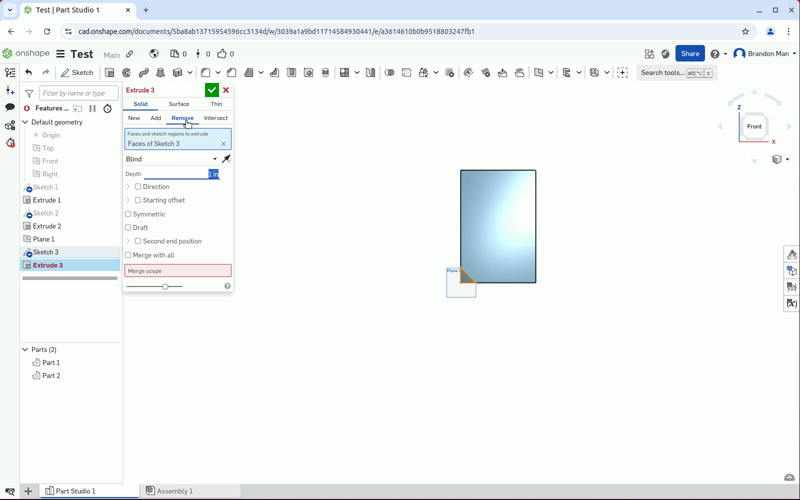
text(1.926)
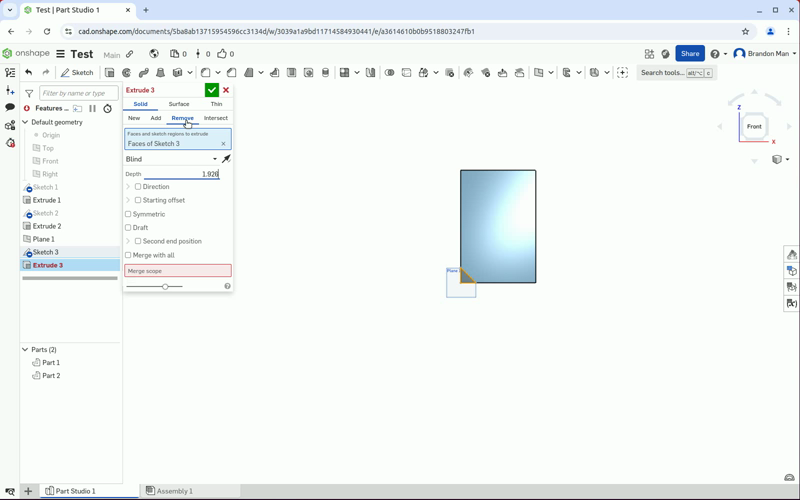
key(tab, 6)
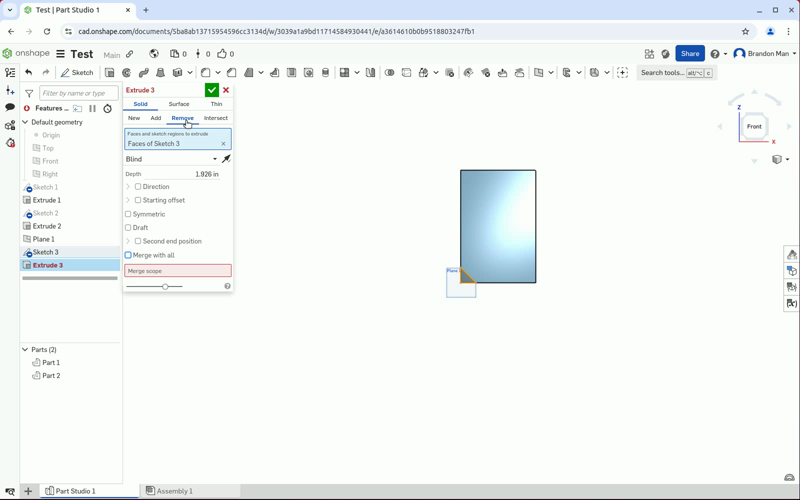
key(space)
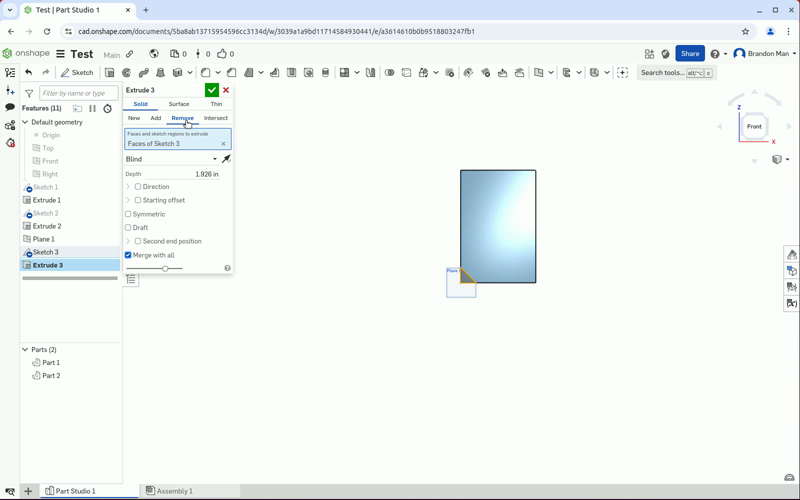
key(enter)
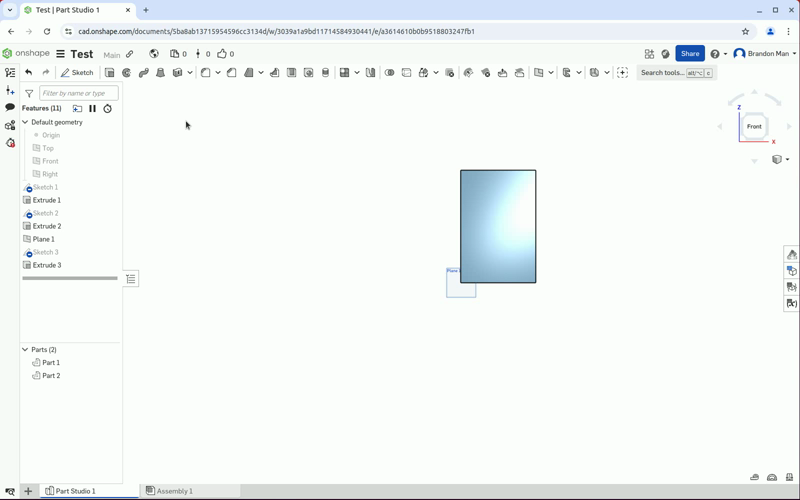
key(shift+h)
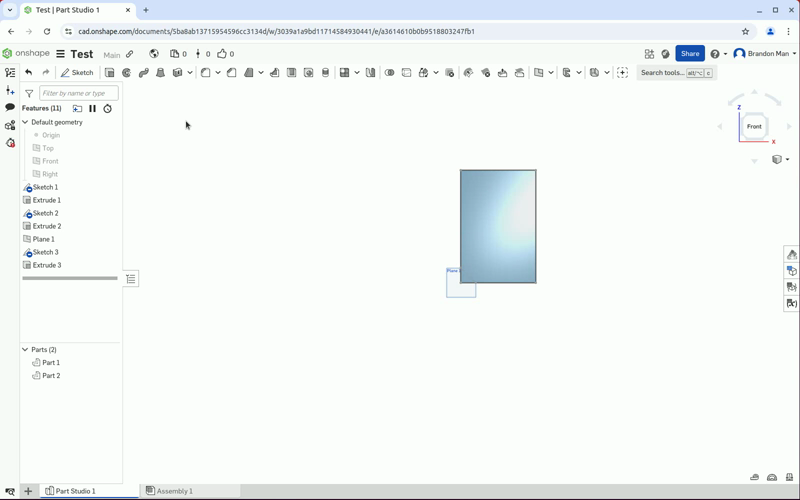
key(shift+h)
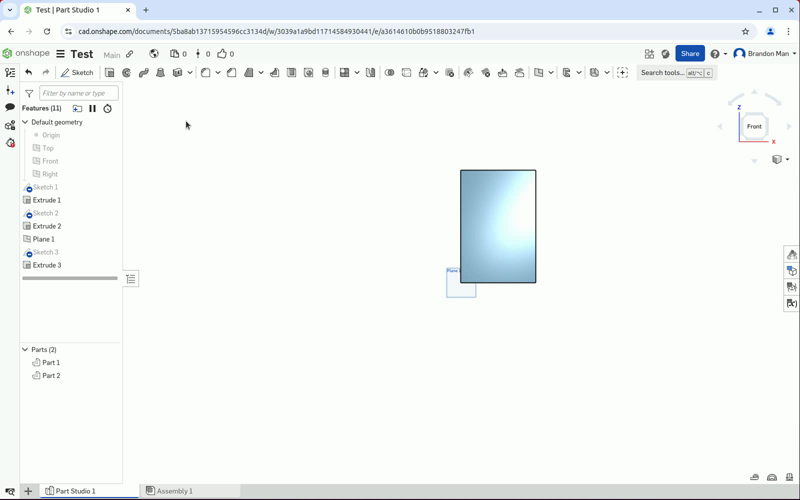
mouse_move(73, 189)
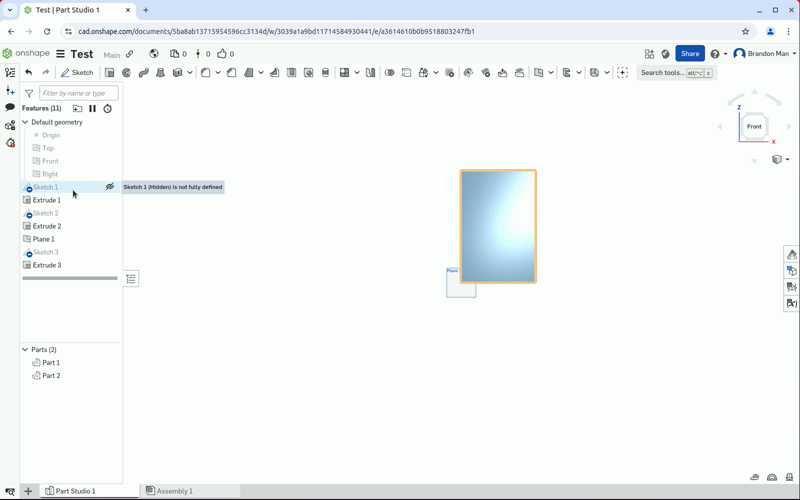
click(73, 189)
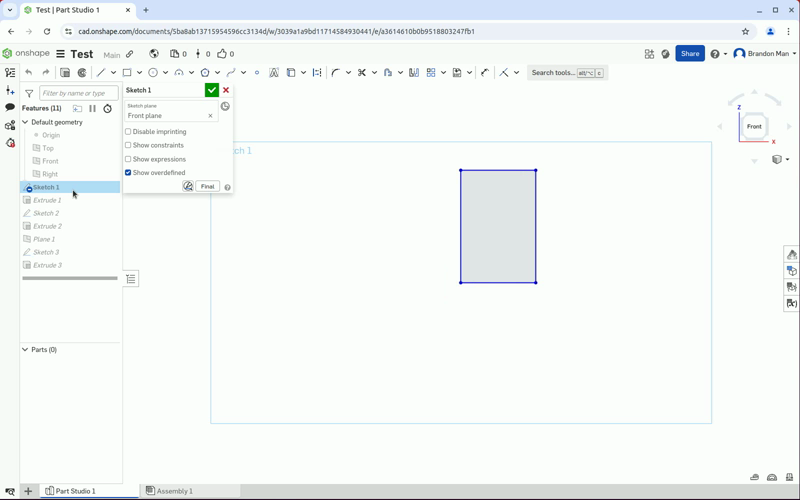
mouse_move(229, 92)
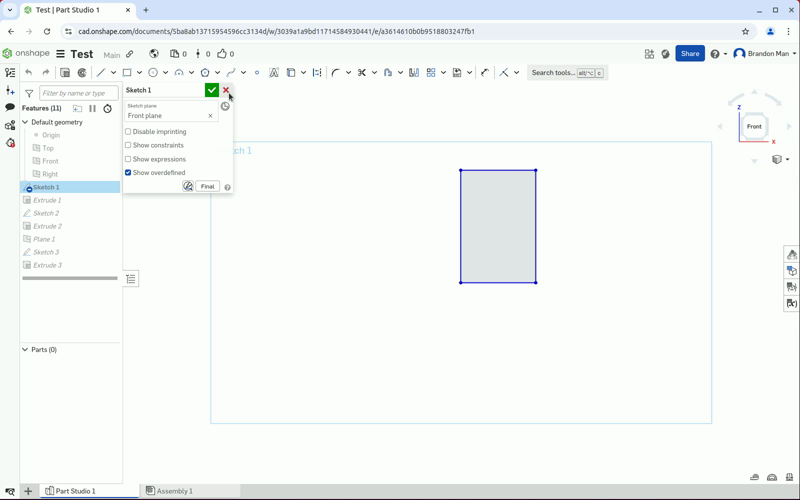
click(229, 92)
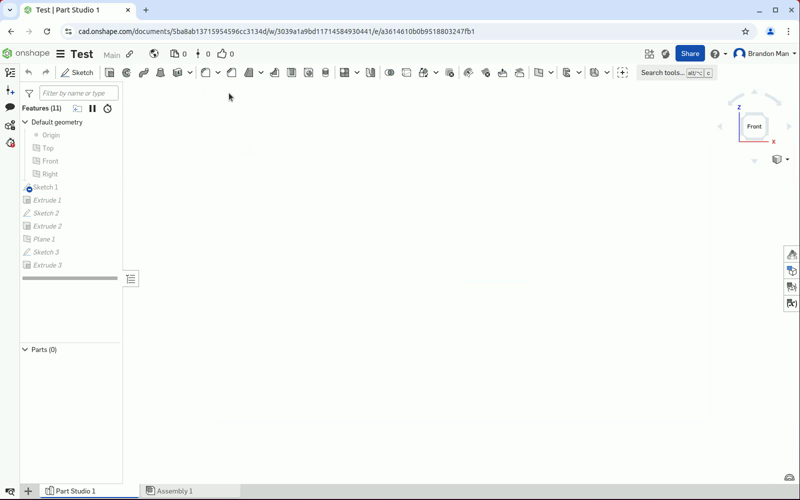
key(shift+s)
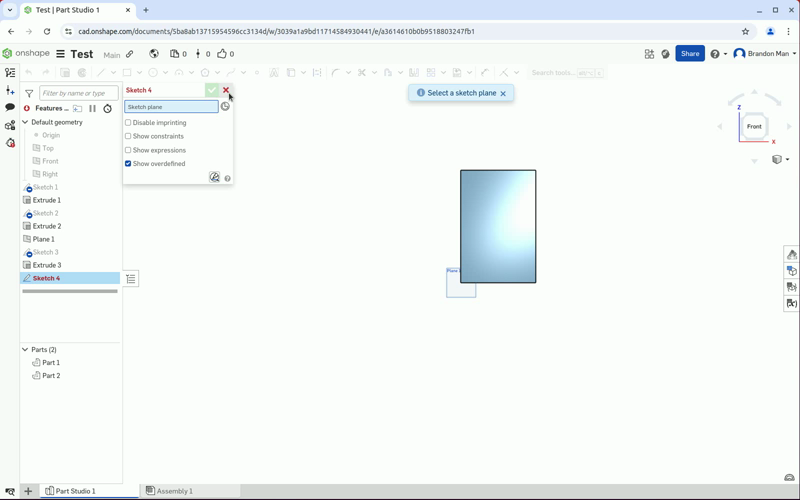
mouse_move(73, 241)
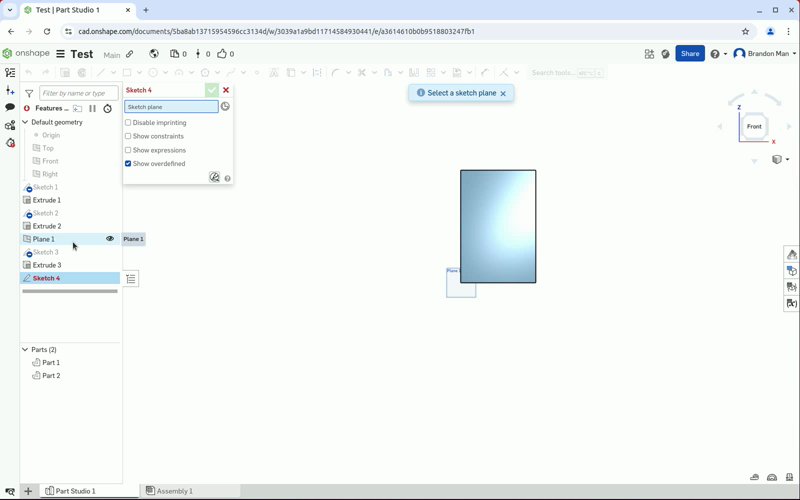
click(73, 241)
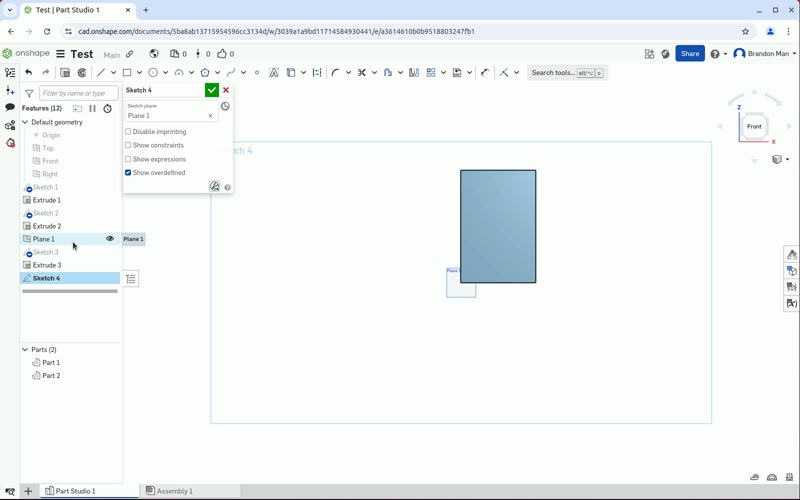
mouse_move(73, 352)
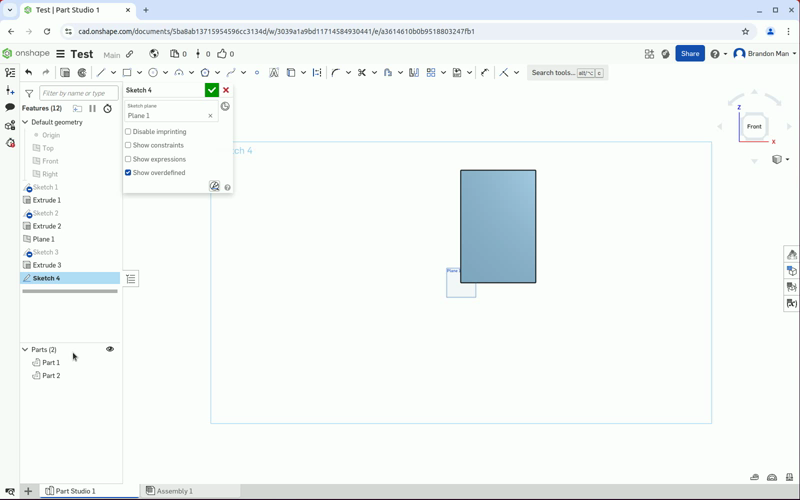
key(y)
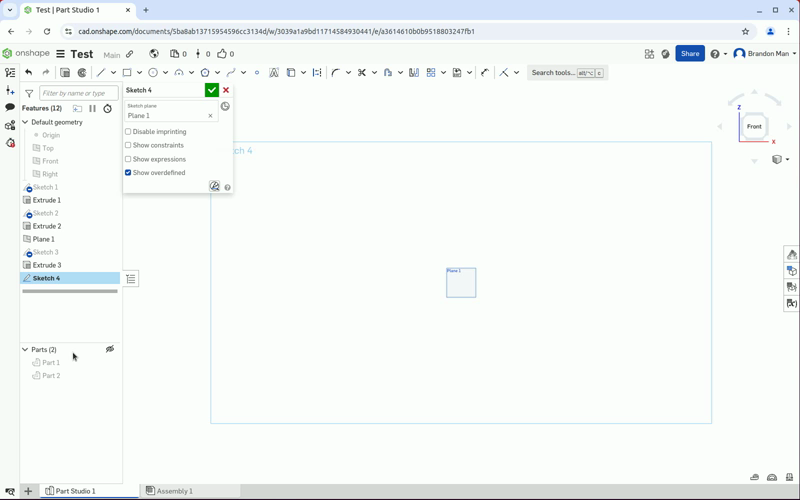
key(l)
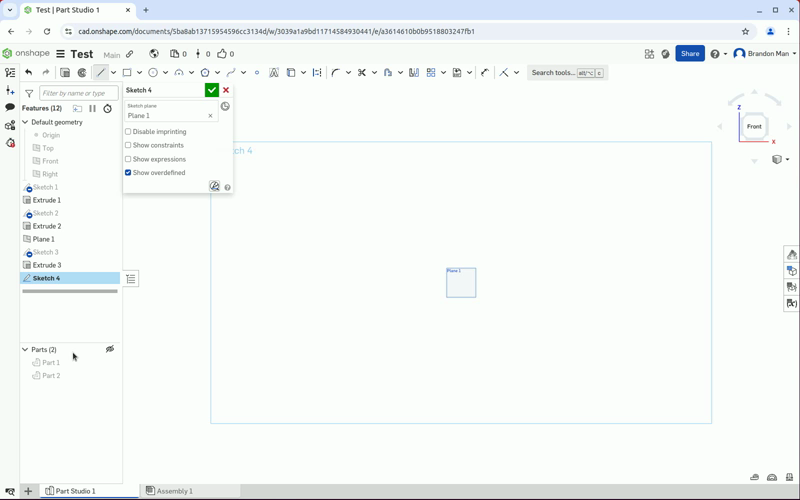
key_down(shift)
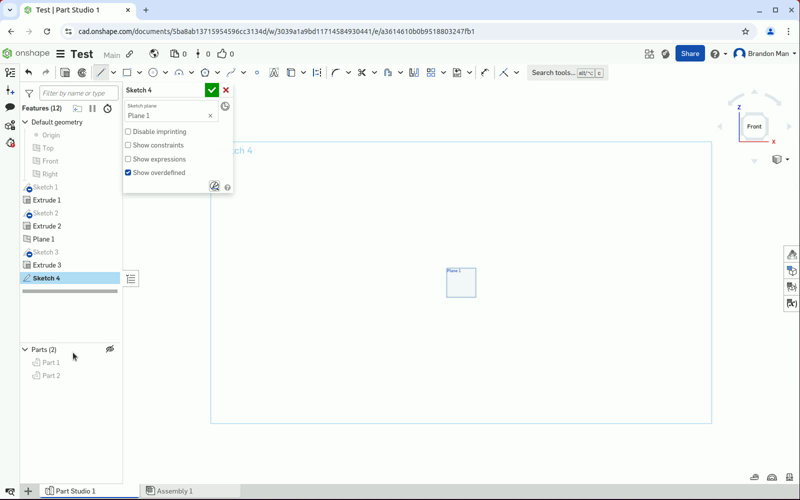
mouse_move(521, 282)
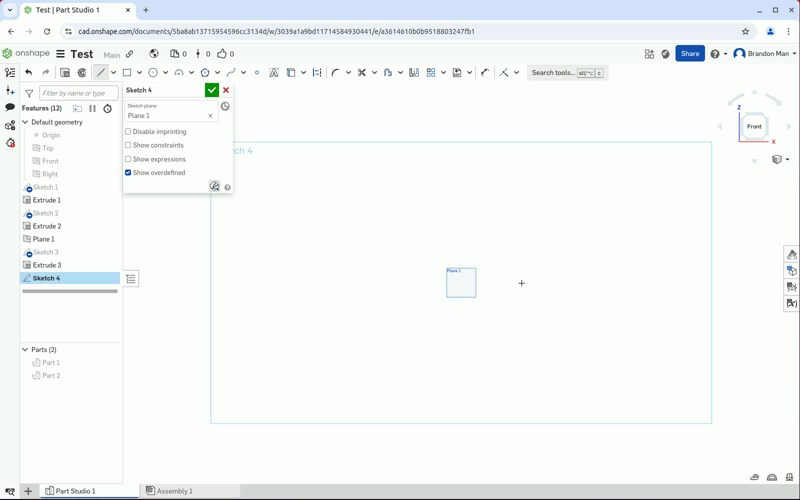
click(521, 282)
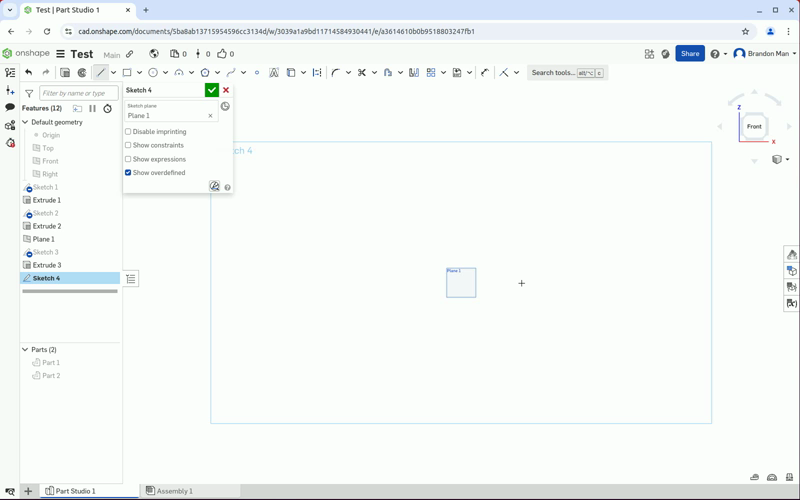
key_up(shift)
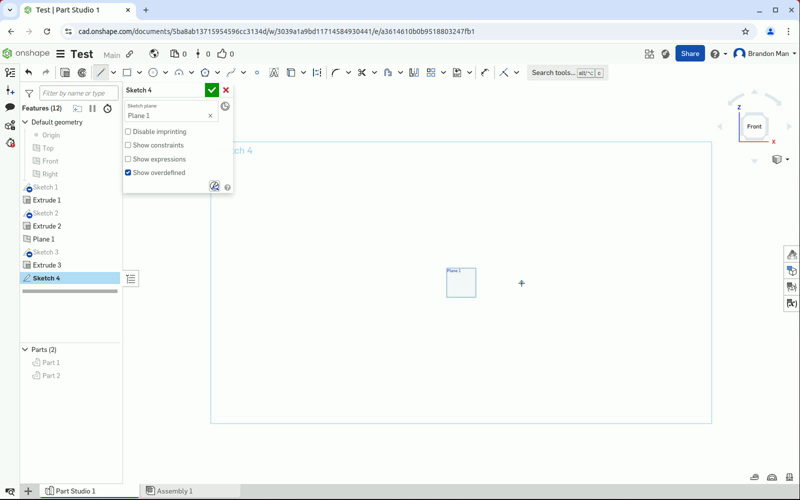
key_down(shift)
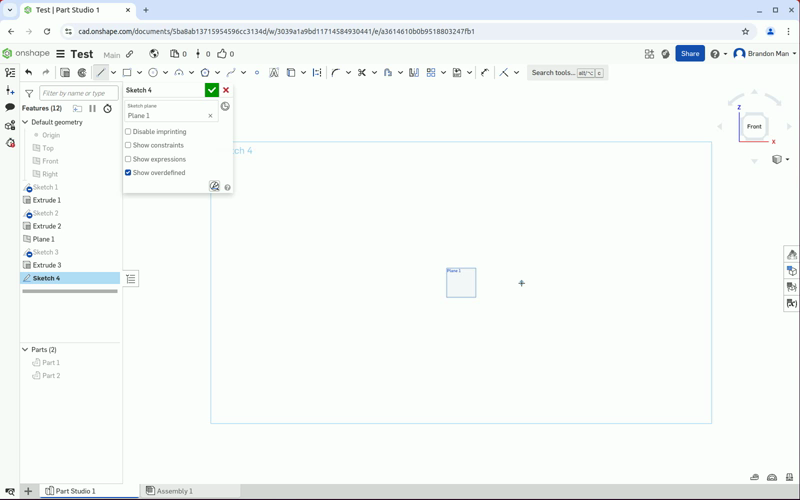
mouse_move(551, 282)
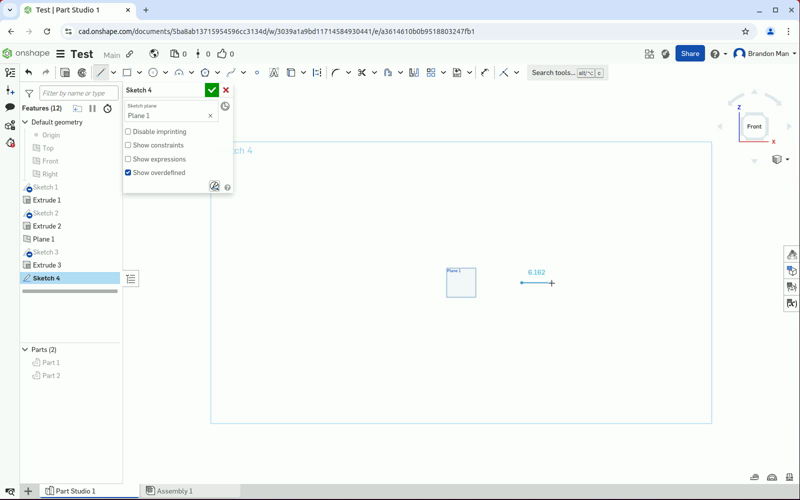
mouse_move(536, 282)
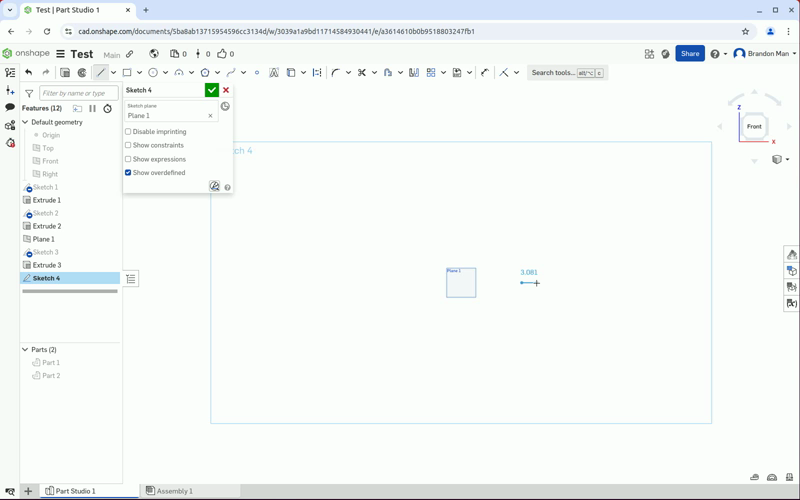
click(536, 282)
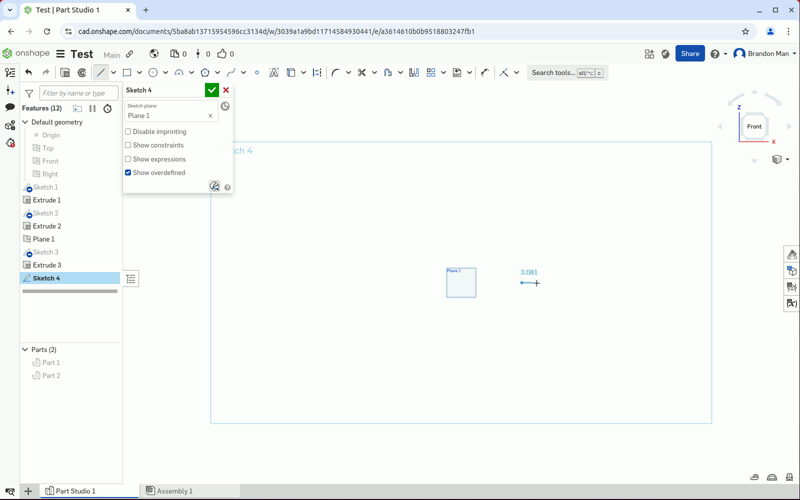
key_up(shift)
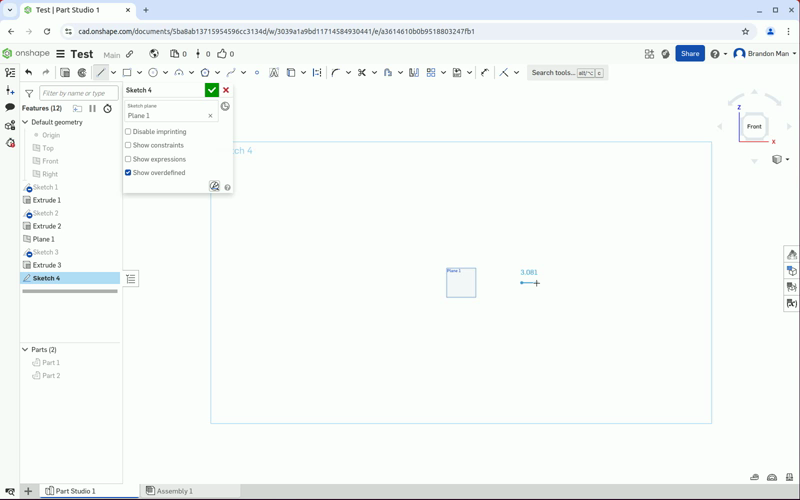
key_down(shift)
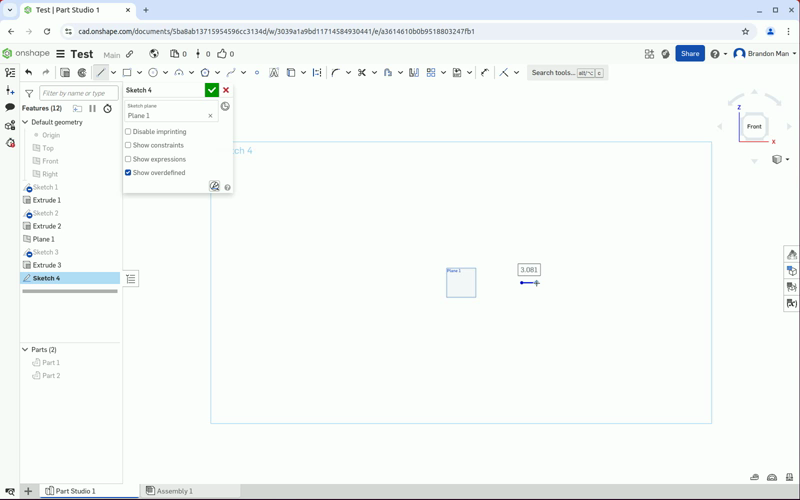
mouse_move(566, 282)
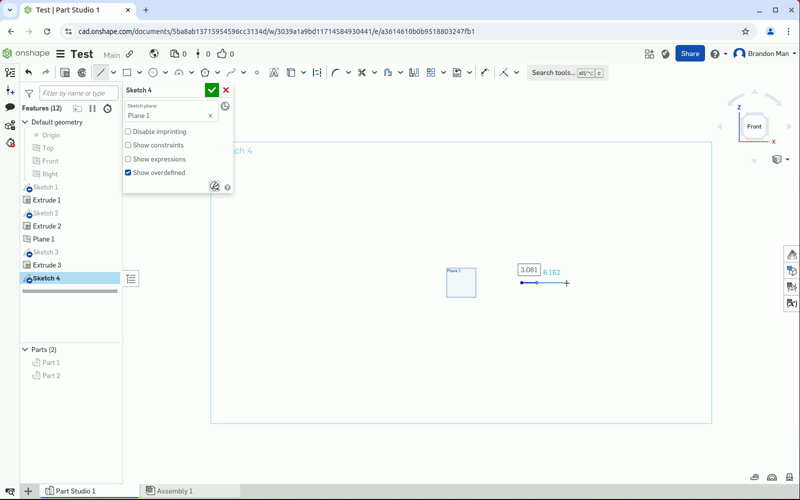
mouse_move(536, 267)
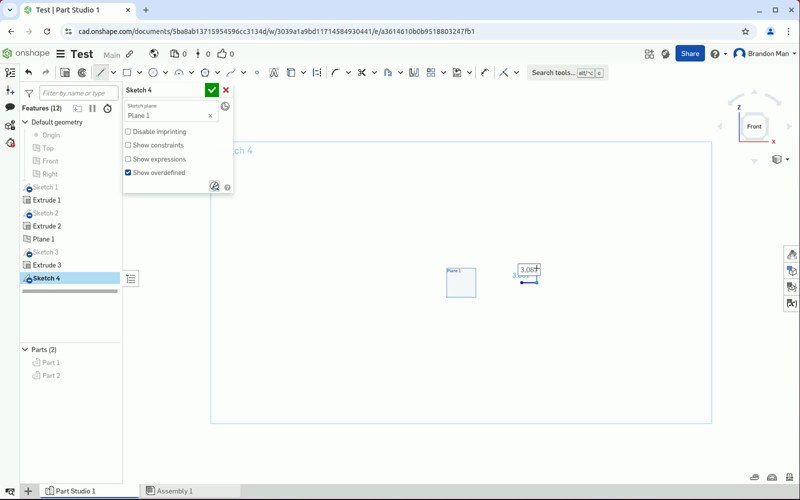
click(536, 267)
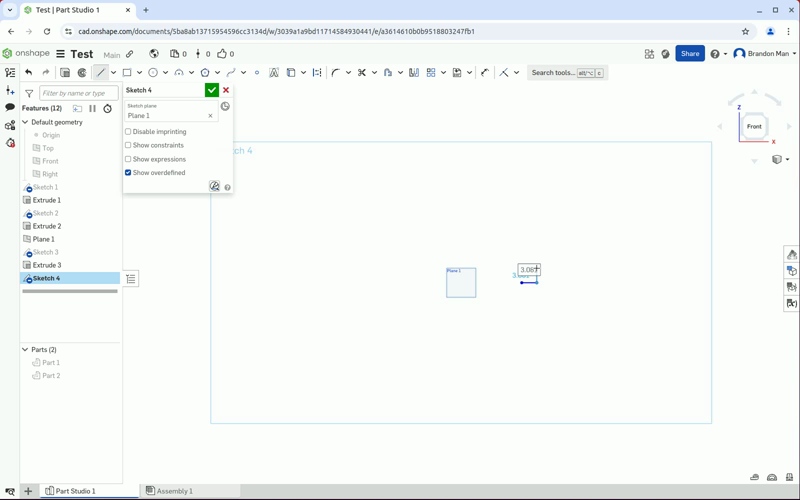
key_up(shift)
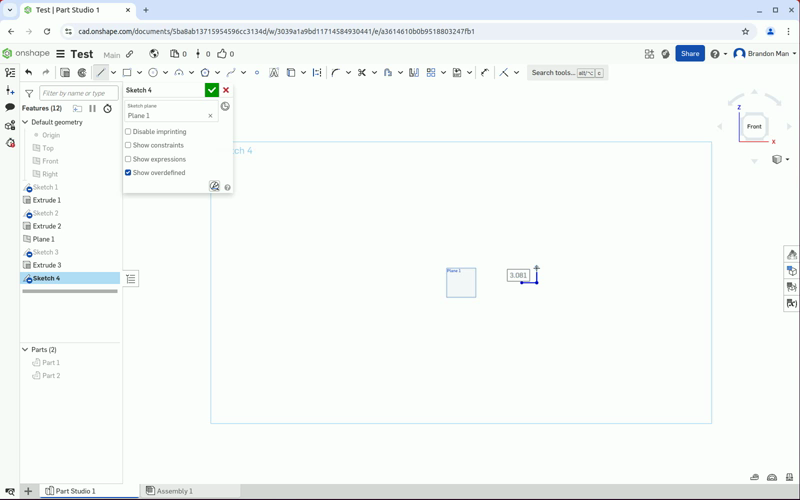
mouse_move(566, 267)
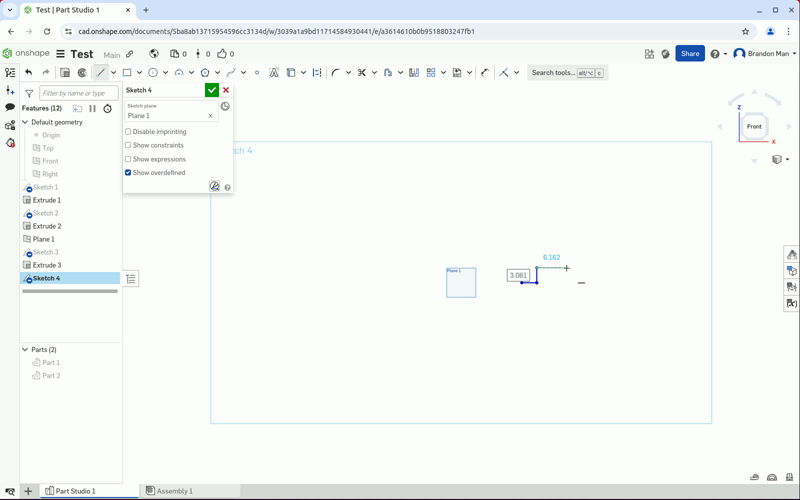
key_down(shift)
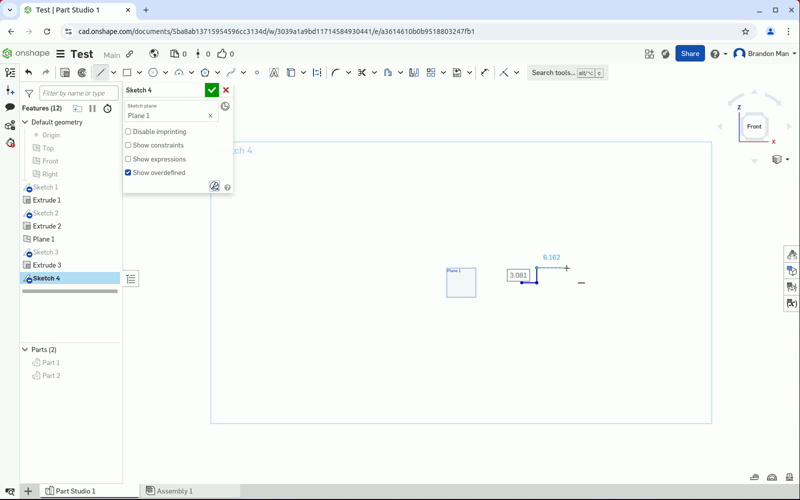
mouse_move(521, 282)
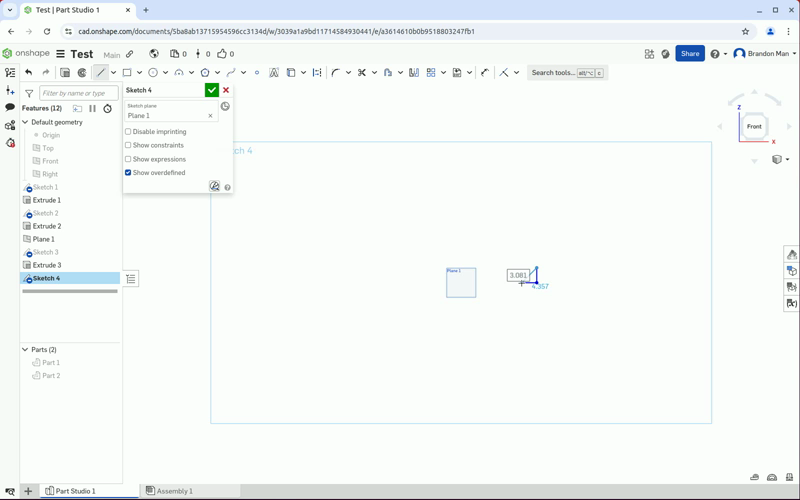
key_up(shift)
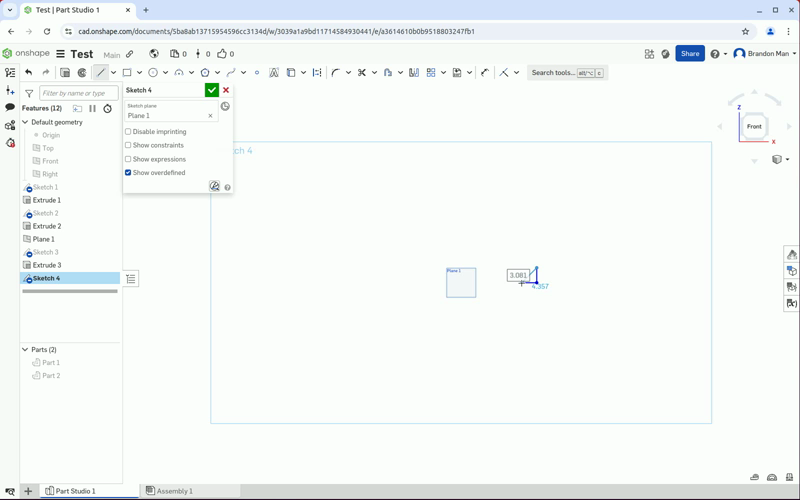
click(521, 282)
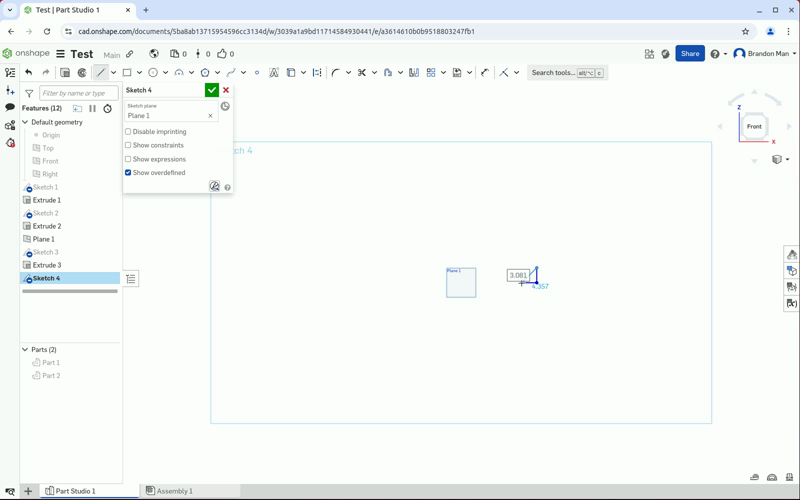
key(esc)
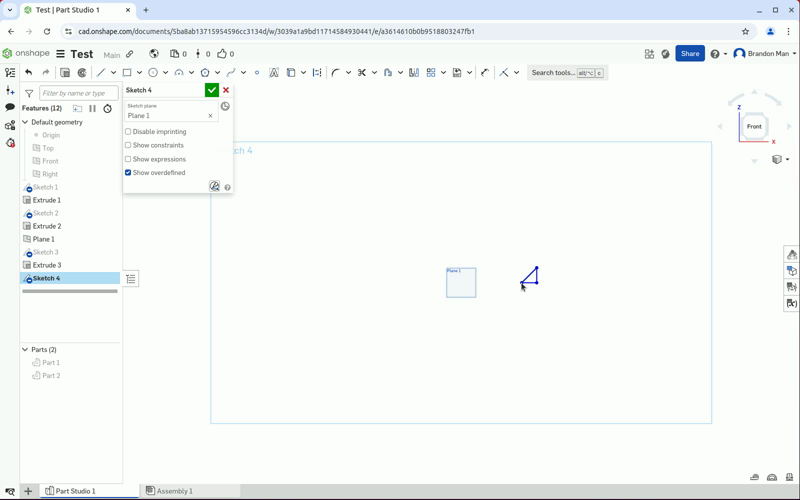
mouse_move(529, 280)
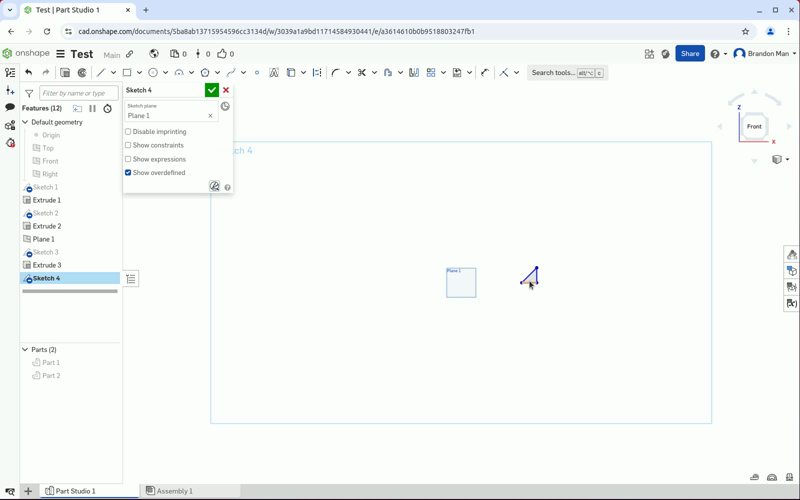
scroll(6)
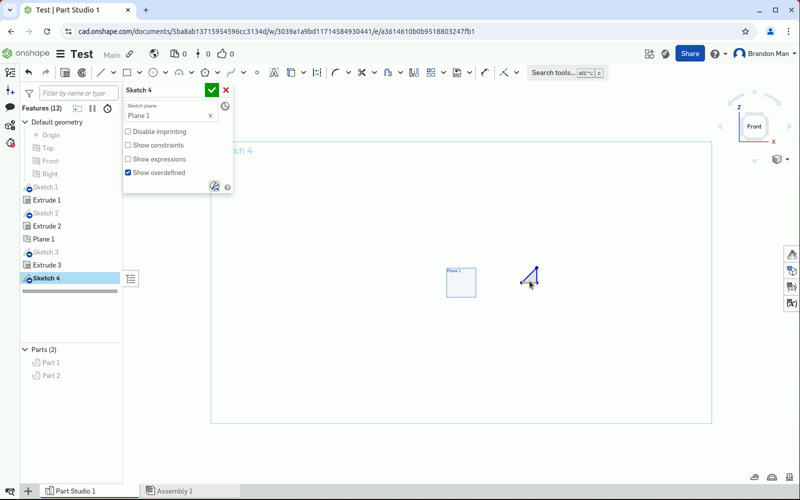
scroll(6)
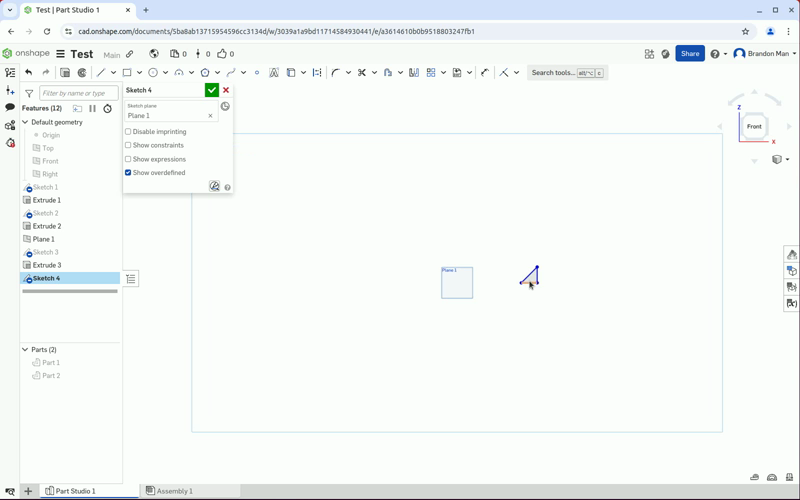
scroll(6)
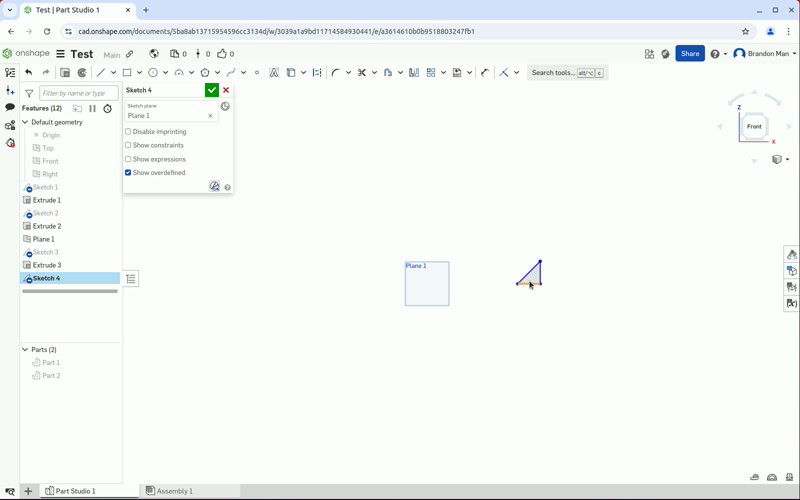
scroll(6)
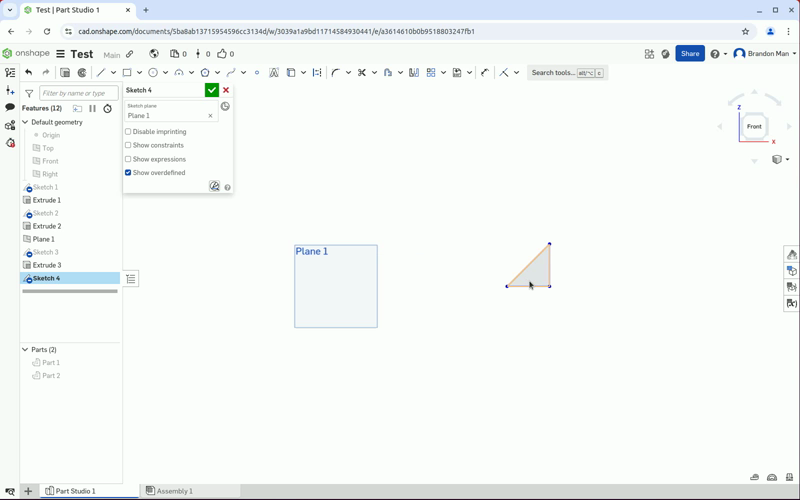
scroll(6)
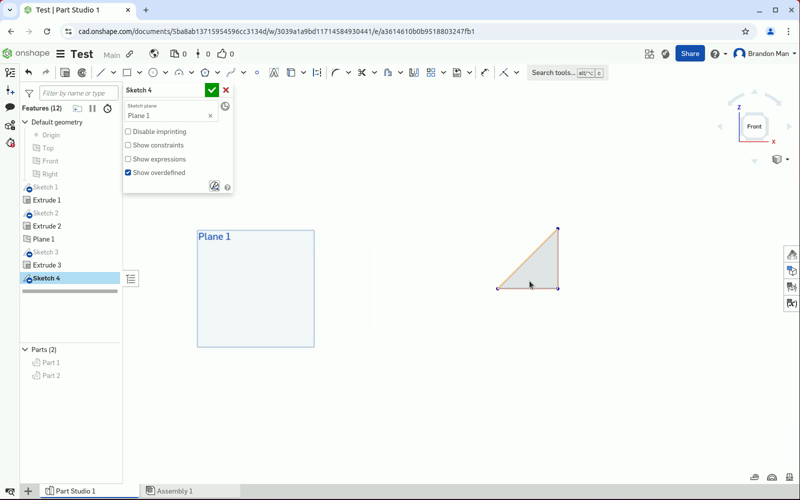
scroll(6)
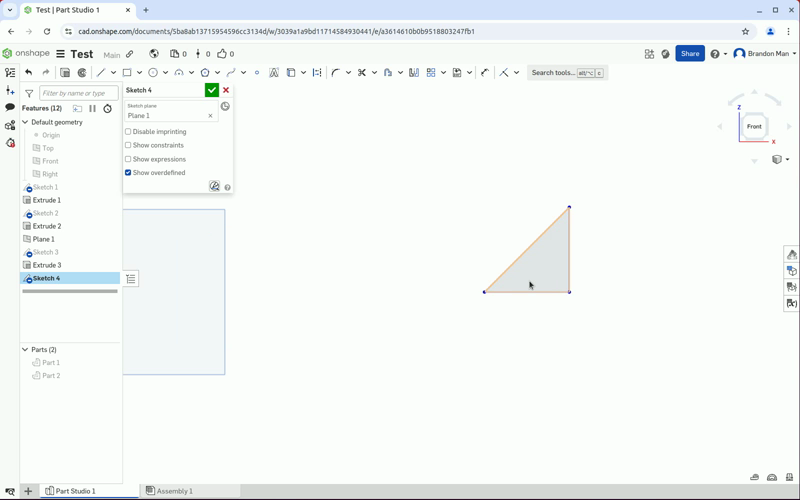
scroll(6)
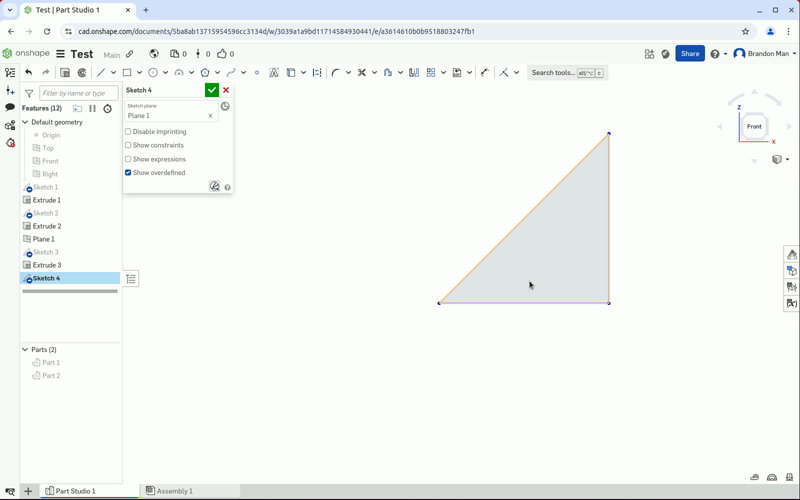
click(529, 280)
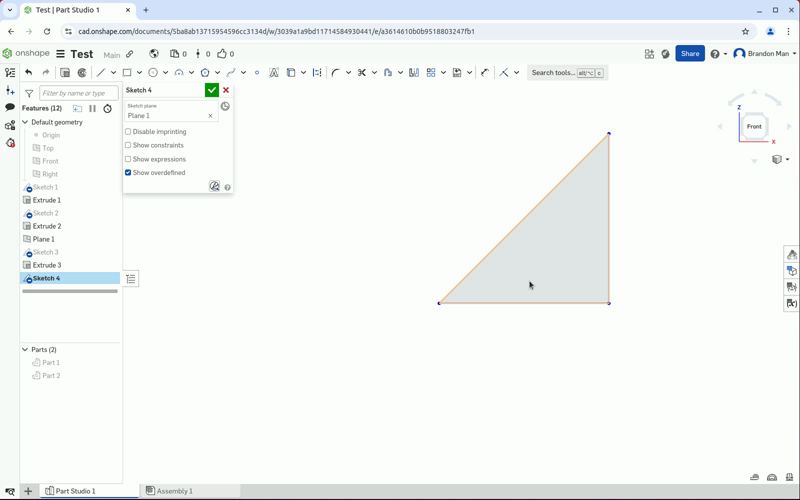
scroll(-6)
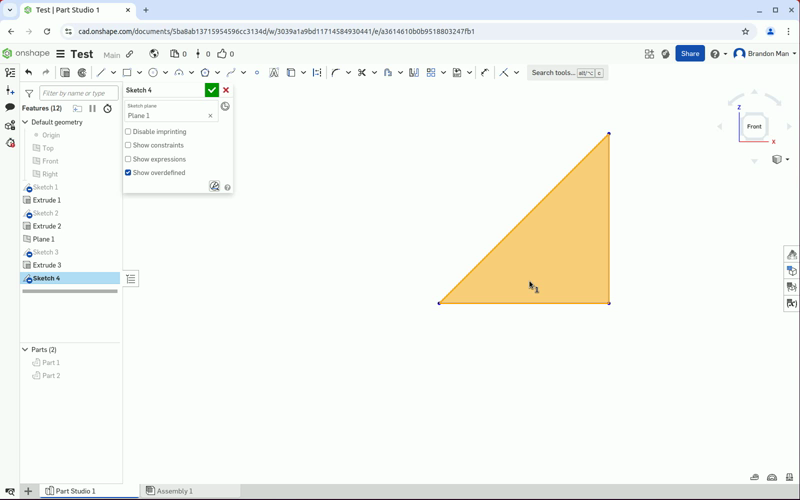
scroll(-6)
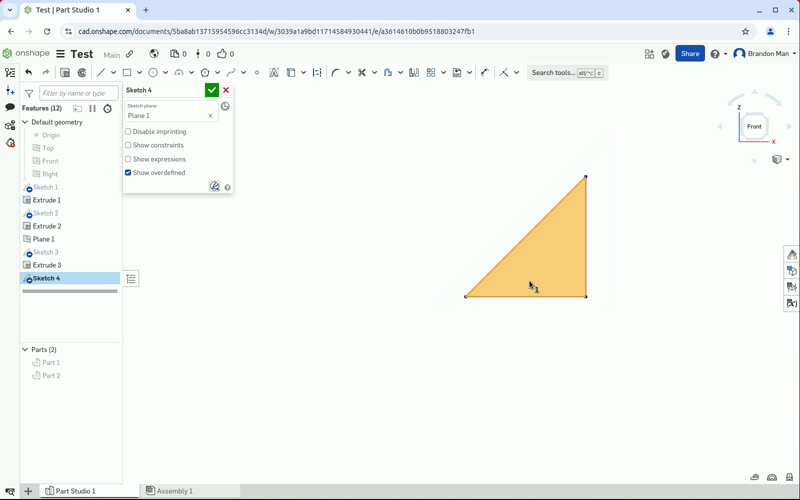
scroll(-6)
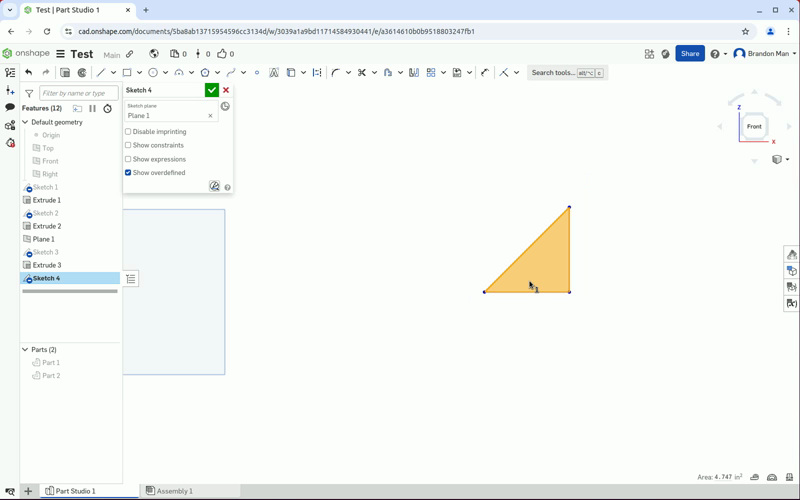
scroll(-6)
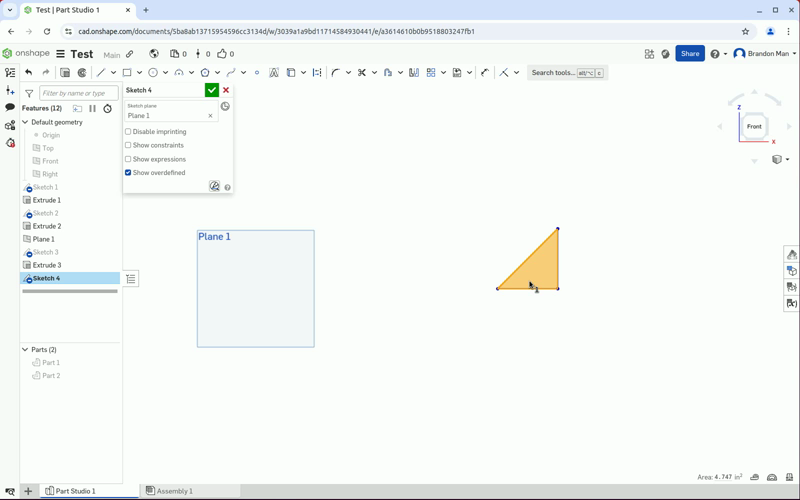
scroll(-6)
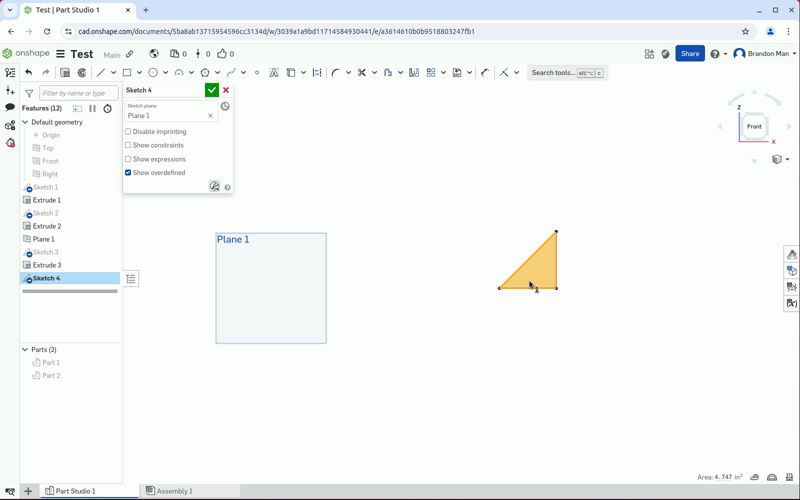
scroll(-6)
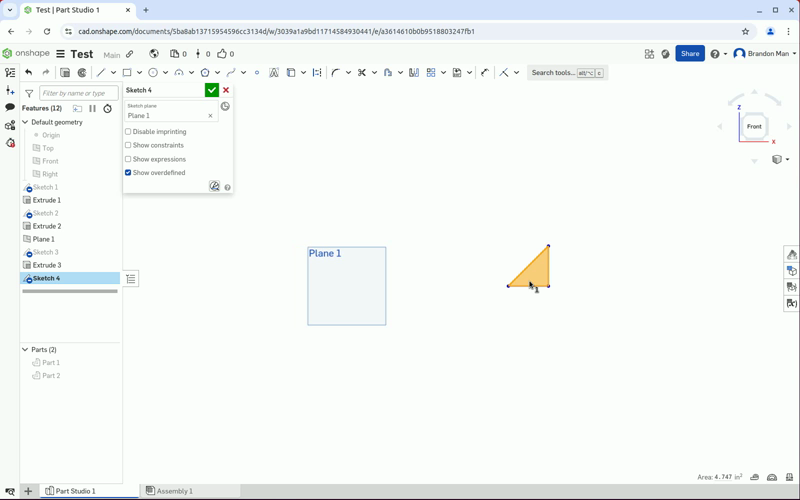
scroll(-6)
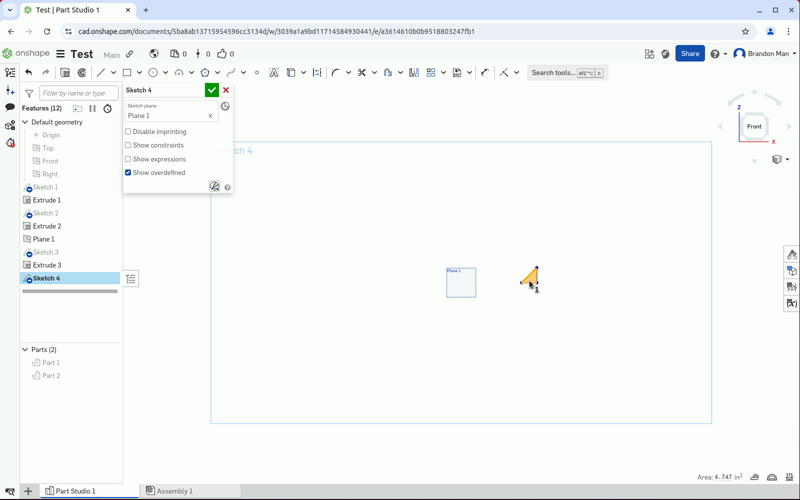
mouse_move(73, 352)
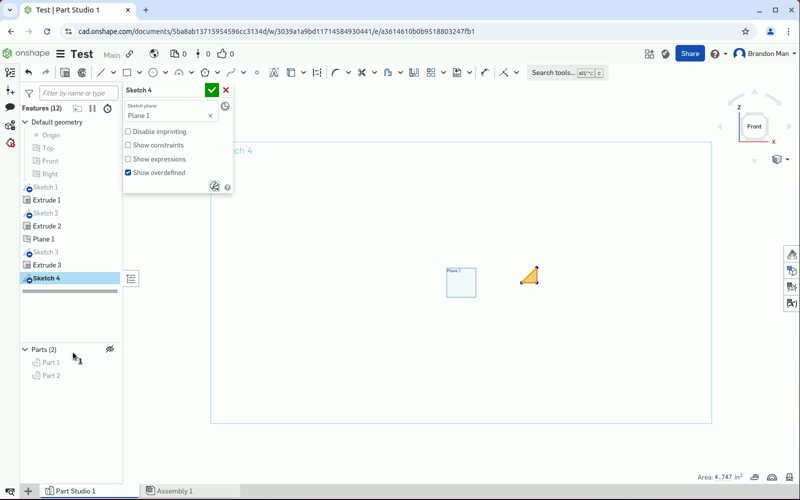
key(shift+y)
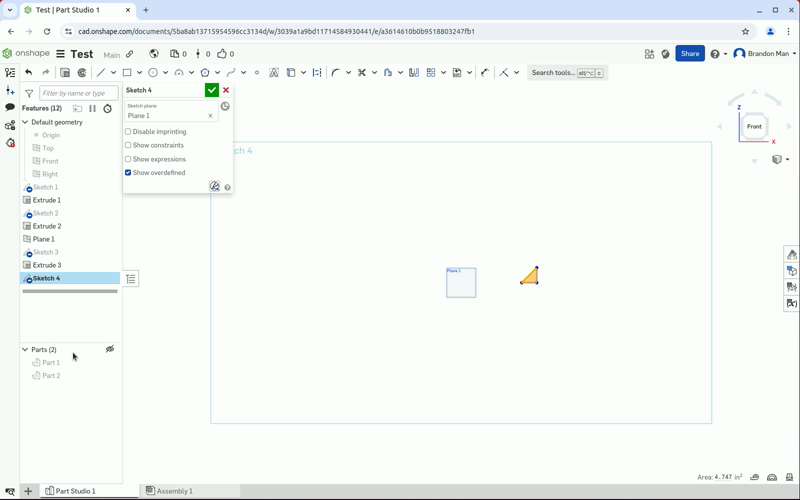
key(shift+e)
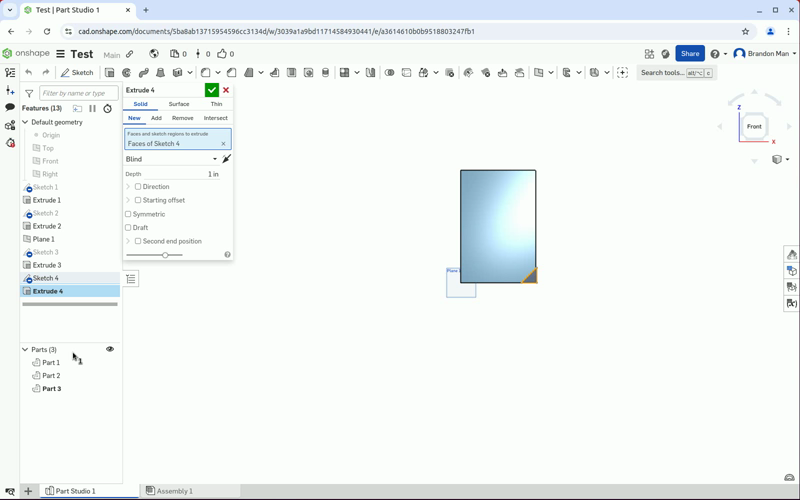
mouse_move(143, 106)
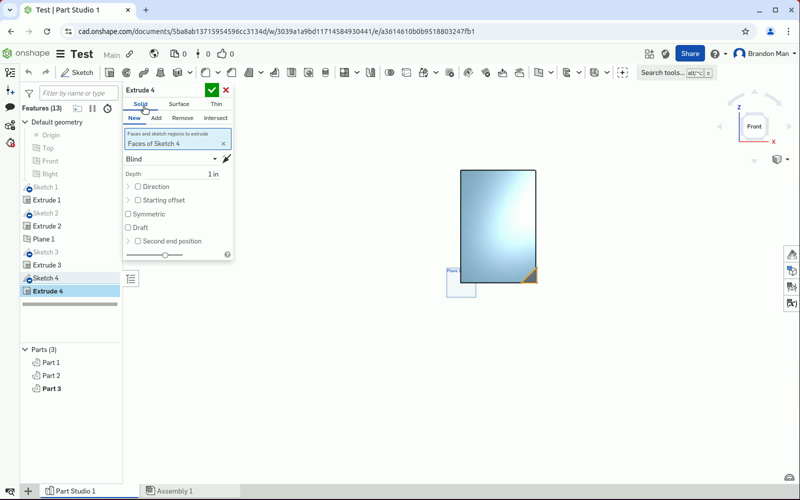
click(143, 106)
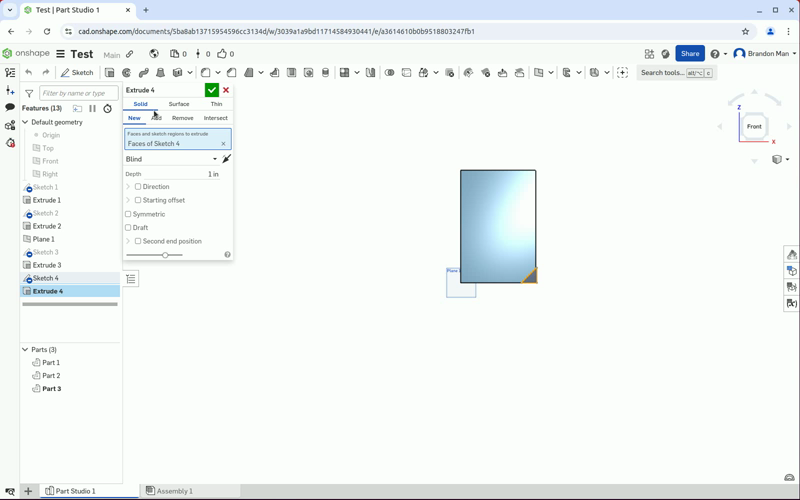
mouse_move(186, 120)
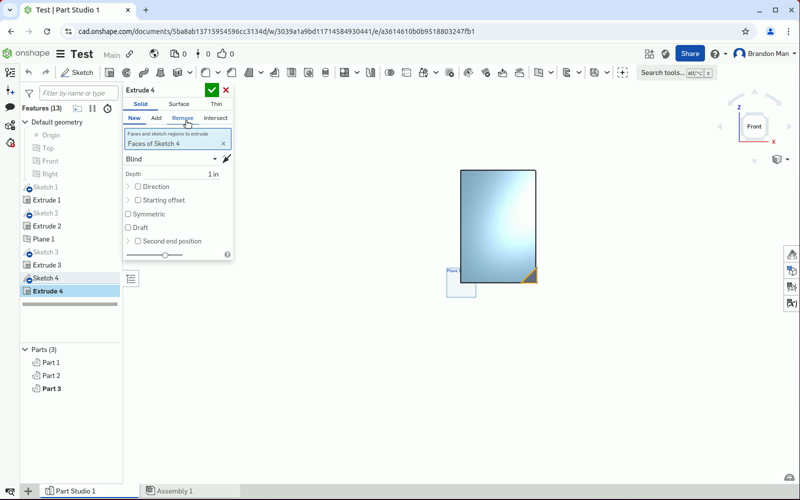
click(186, 120)
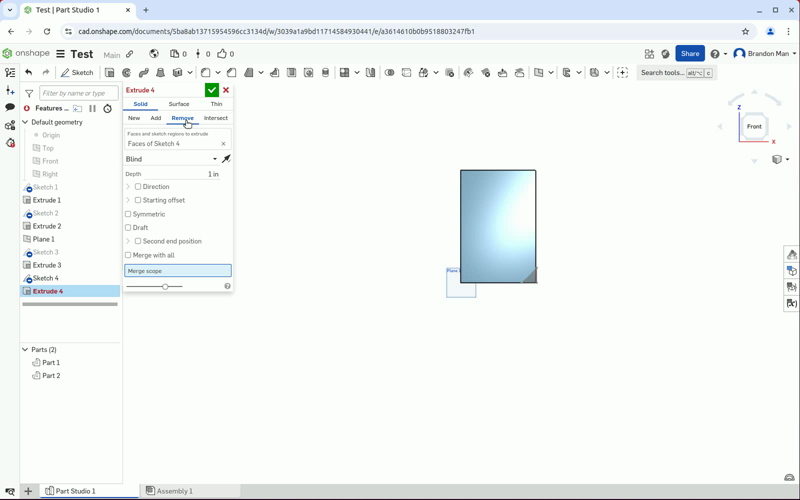
key(tab, 4)
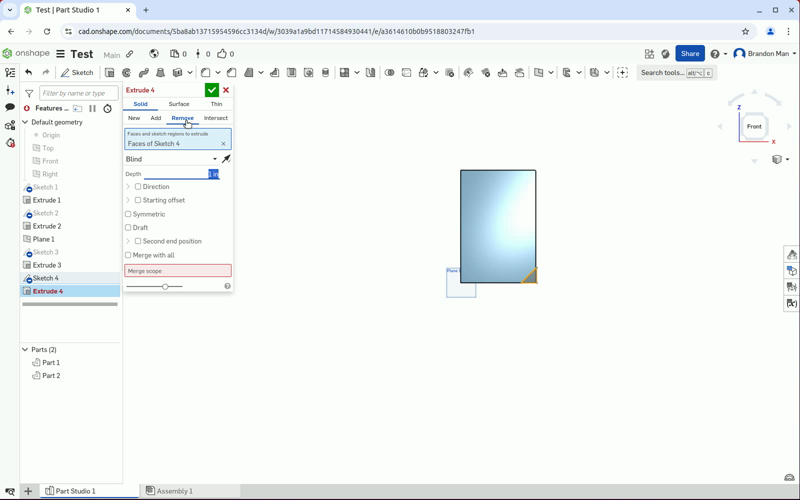
text(1.926)
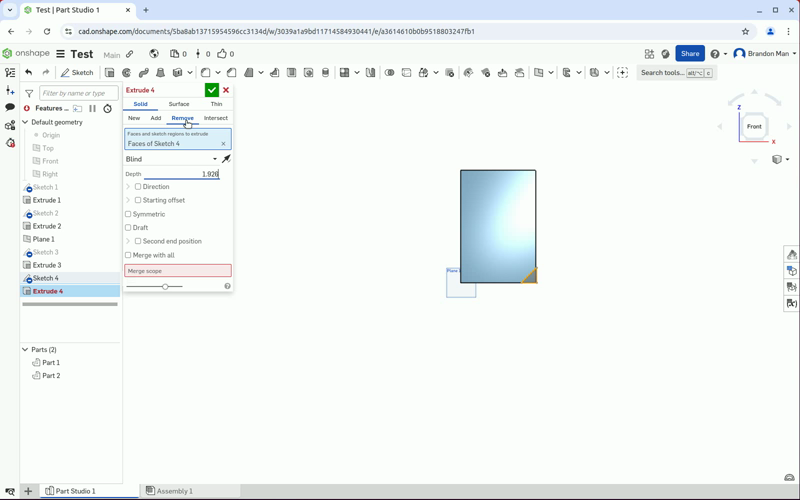
key(tab, 6)
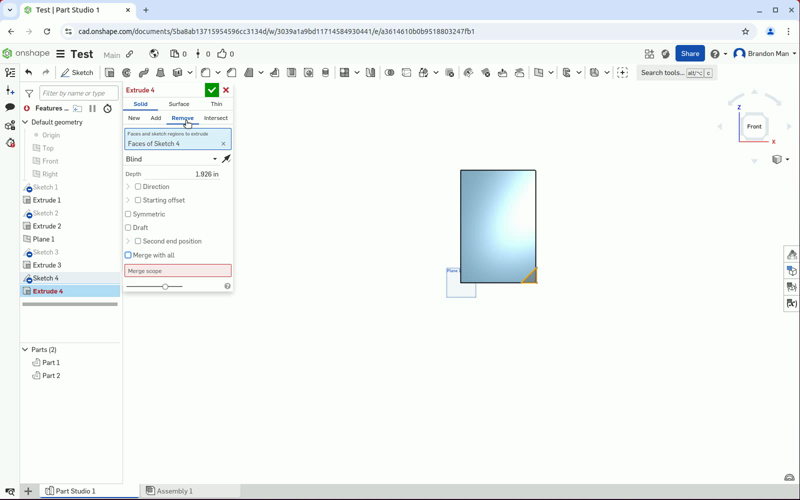
key(space)
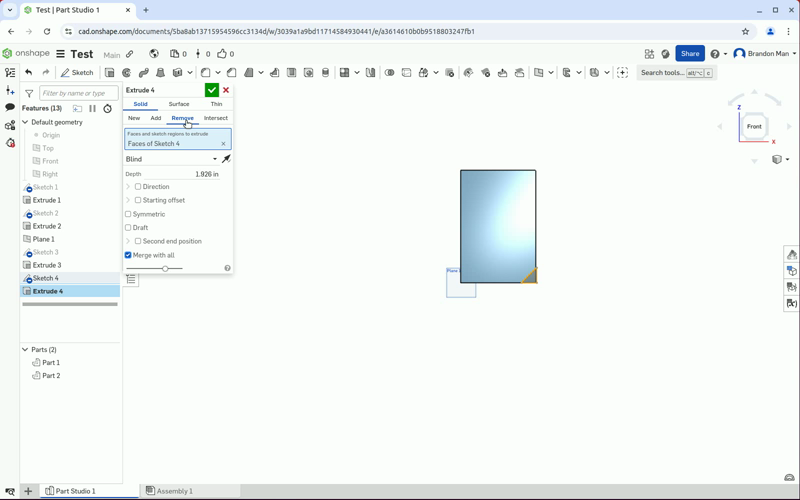
key(enter)
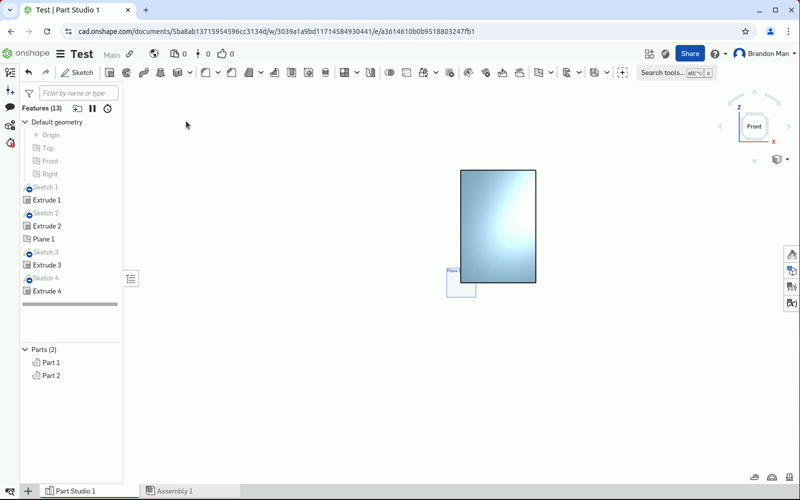
key(shift+h)
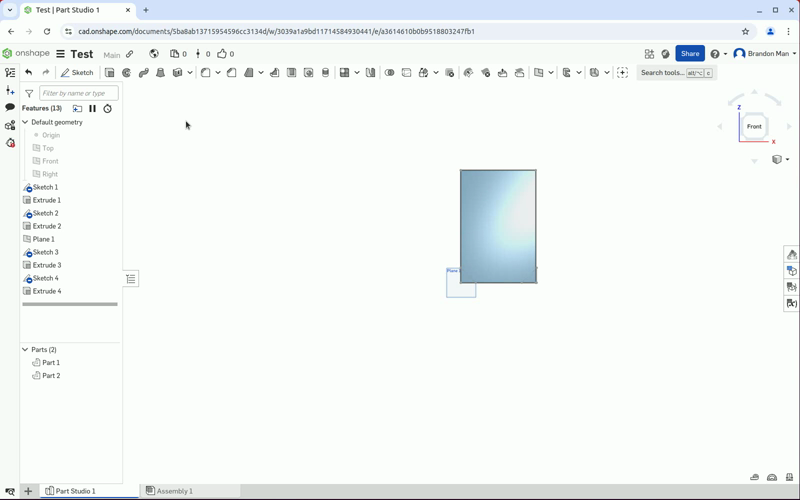
key(shift+h)
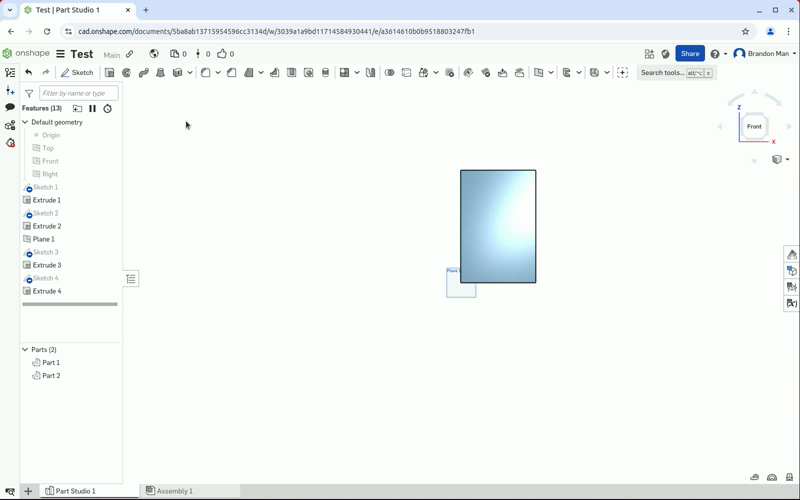
mouse_move(73, 189)
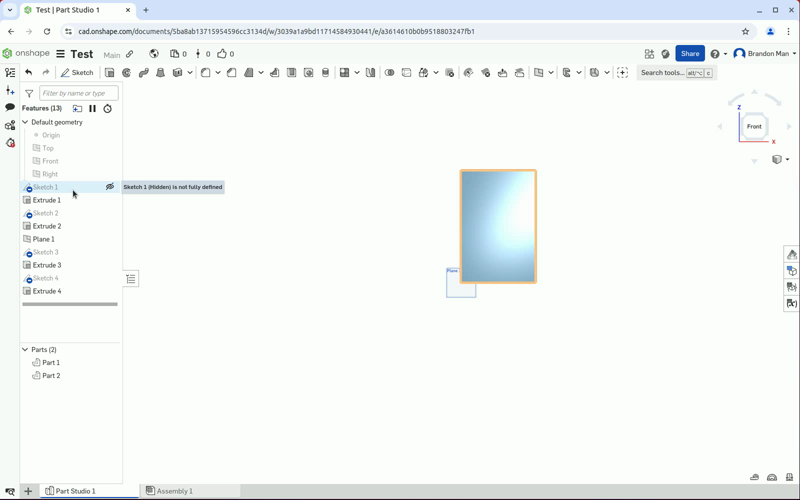
click(73, 189)
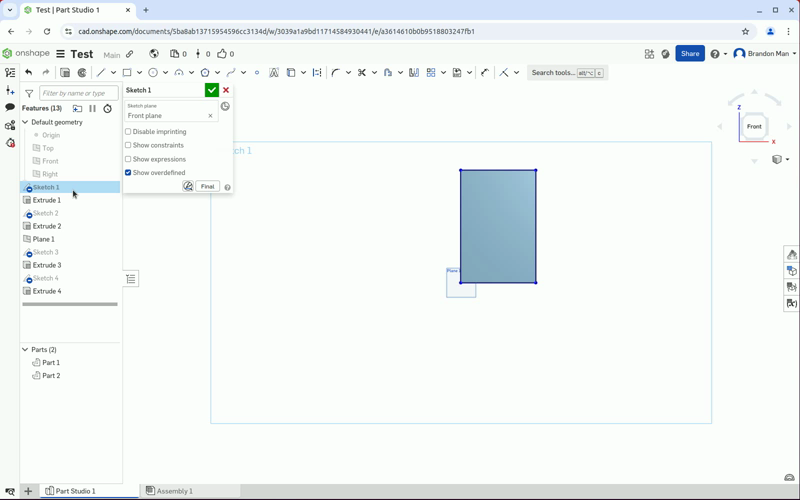
mouse_move(229, 92)
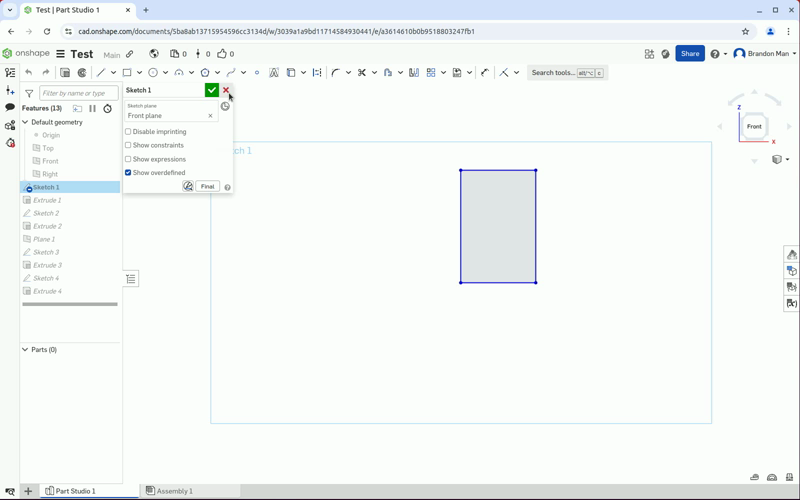
click(229, 92)
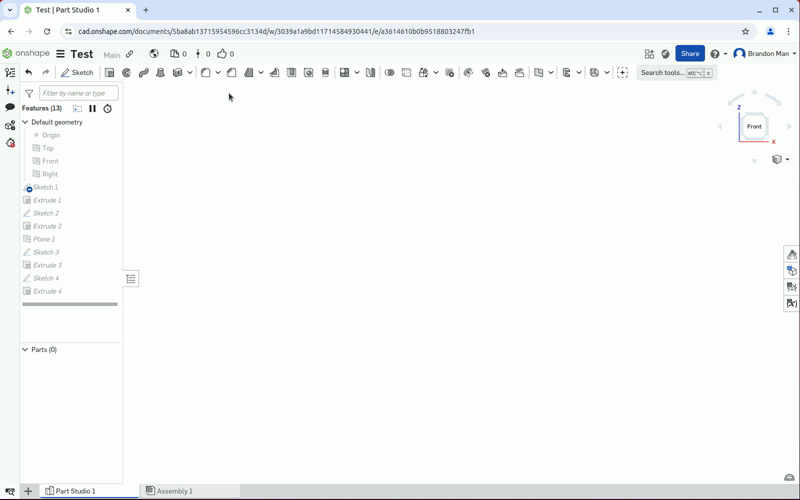
key(shift+s)
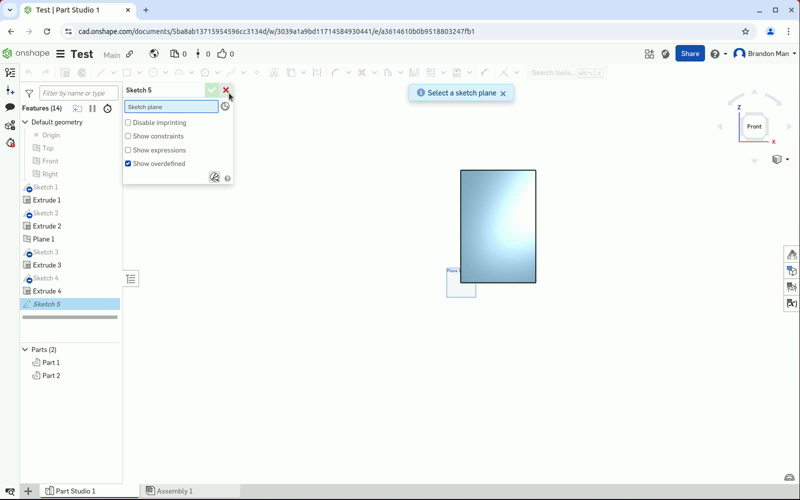
mouse_move(73, 241)
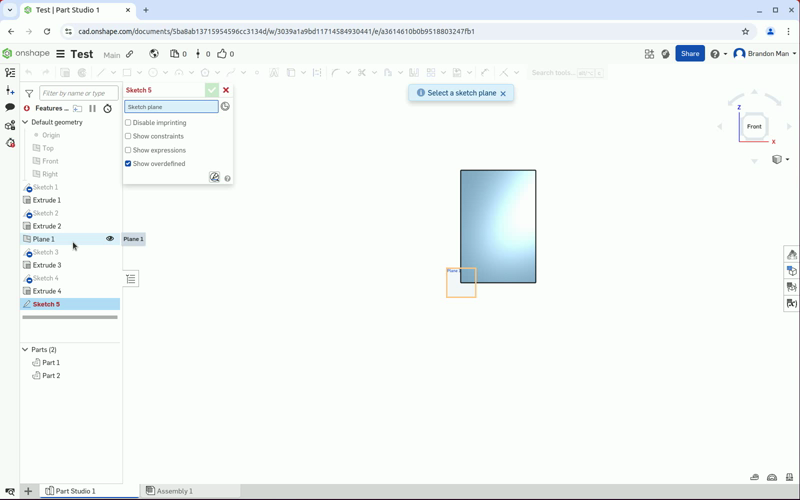
click(73, 241)
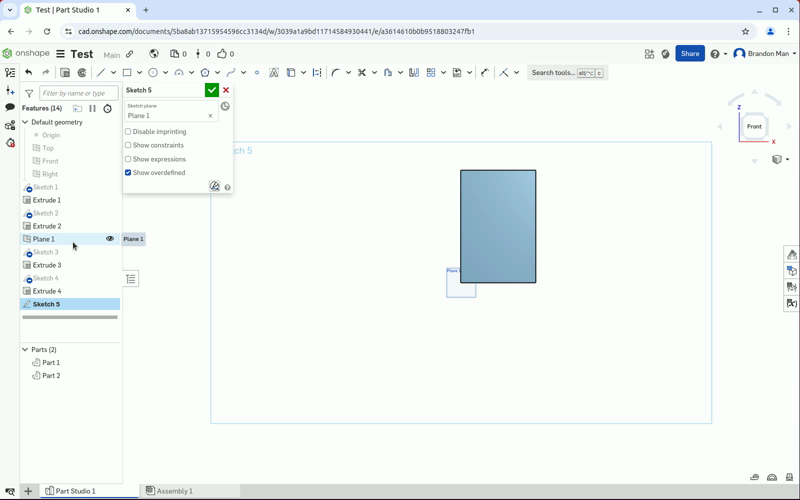
mouse_move(73, 352)
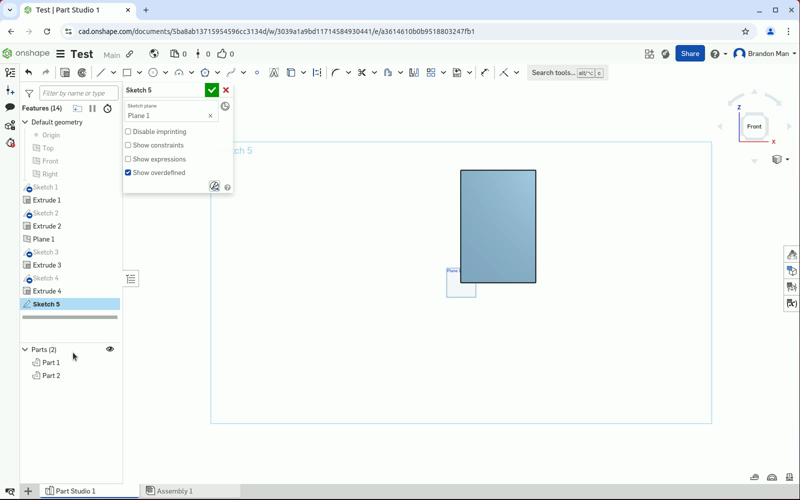
key(y)
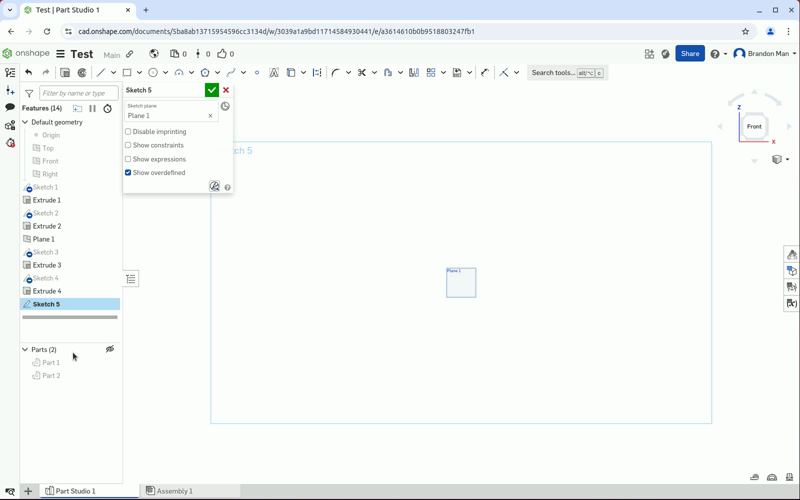
key(l)
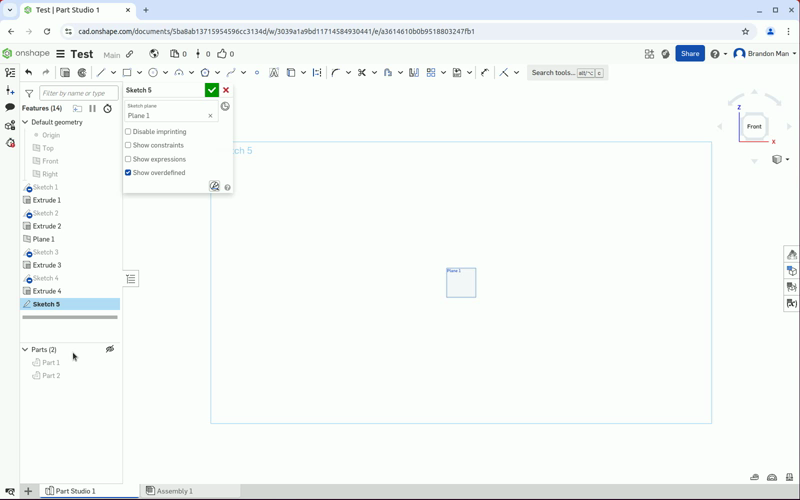
key_down(shift)
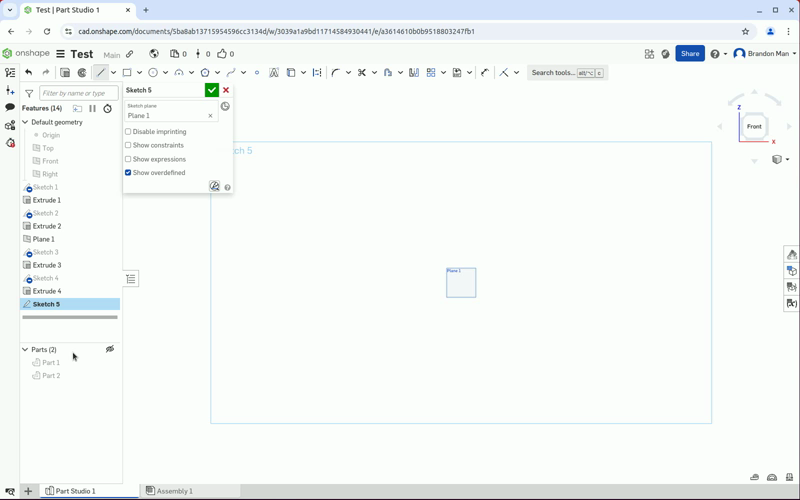
mouse_move(521, 170)
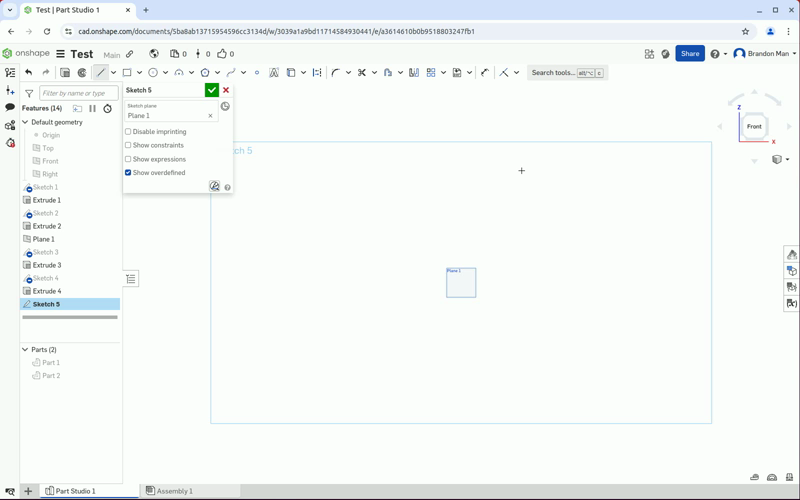
click(521, 170)
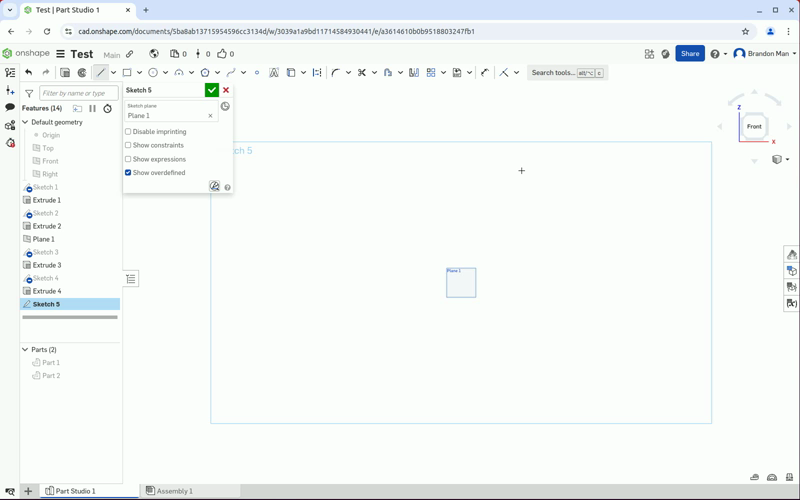
key_up(shift)
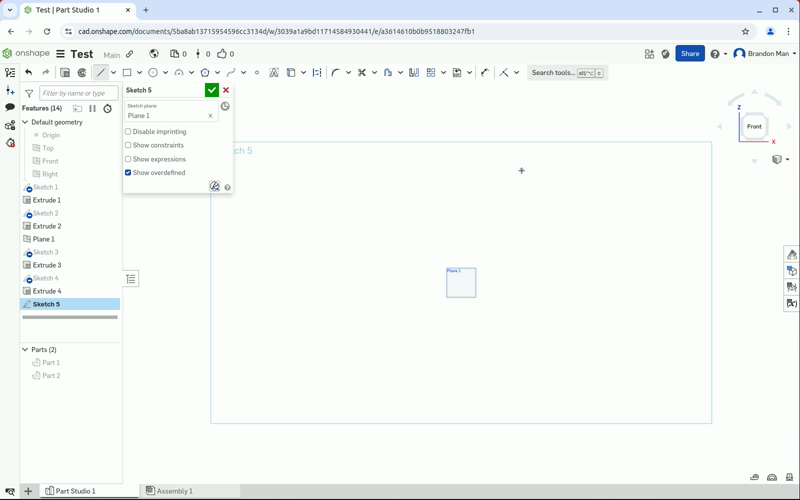
key_down(shift)
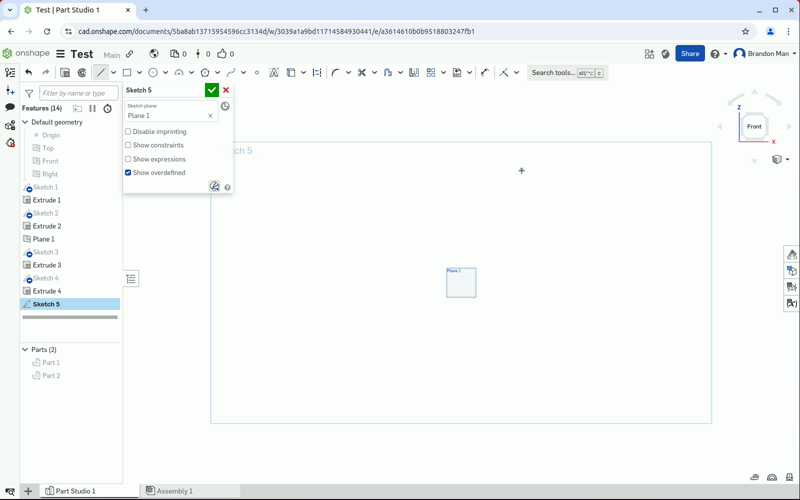
mouse_move(551, 170)
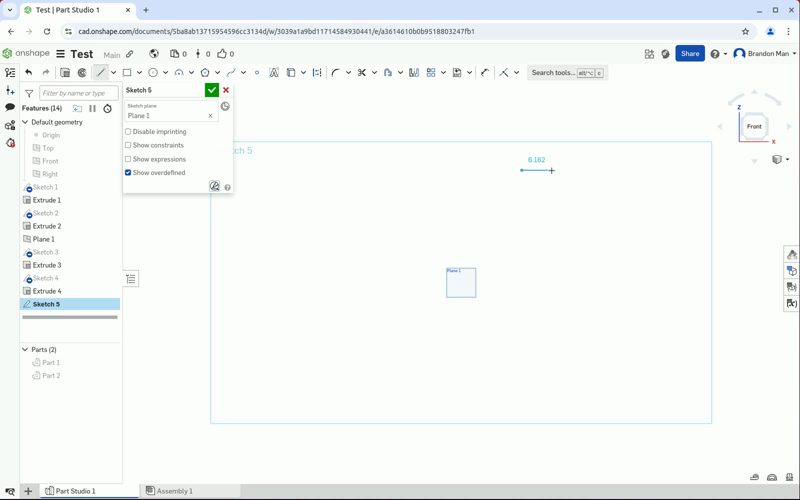
mouse_move(536, 185)
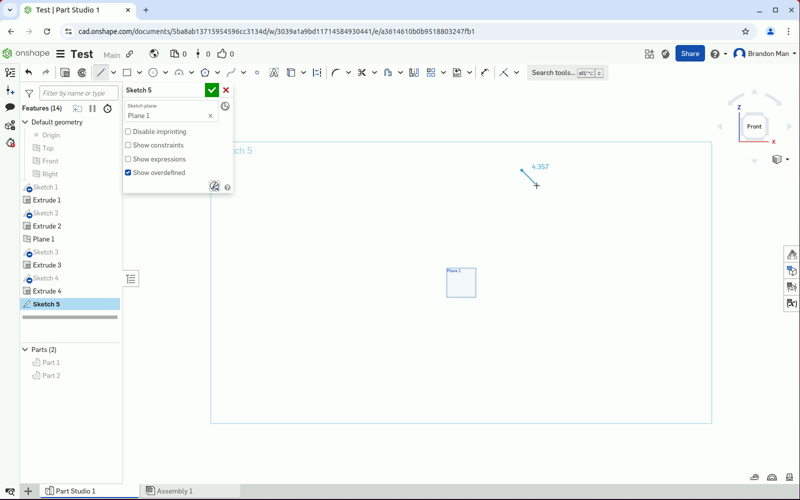
click(536, 185)
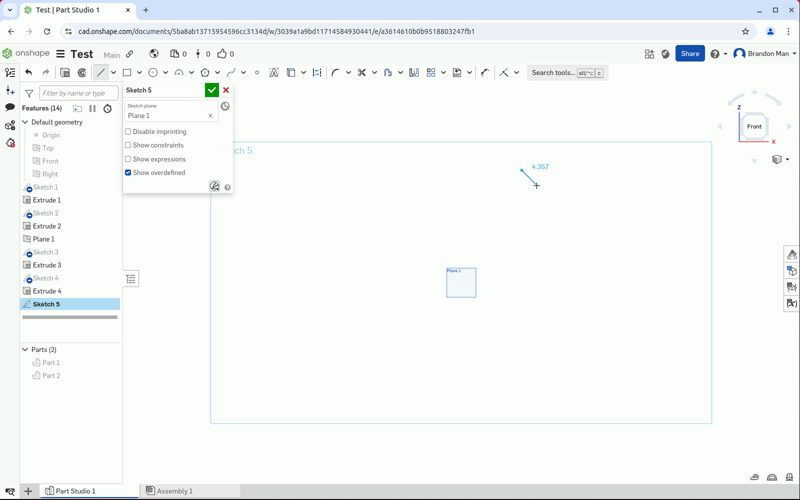
key_up(shift)
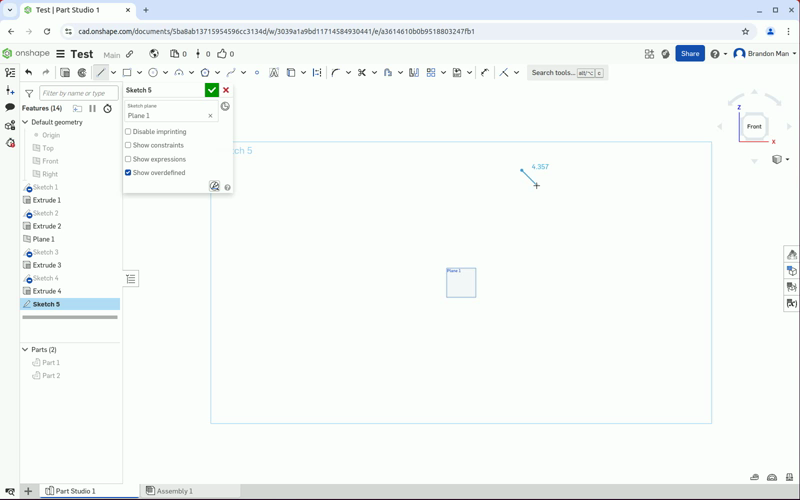
key_down(shift)
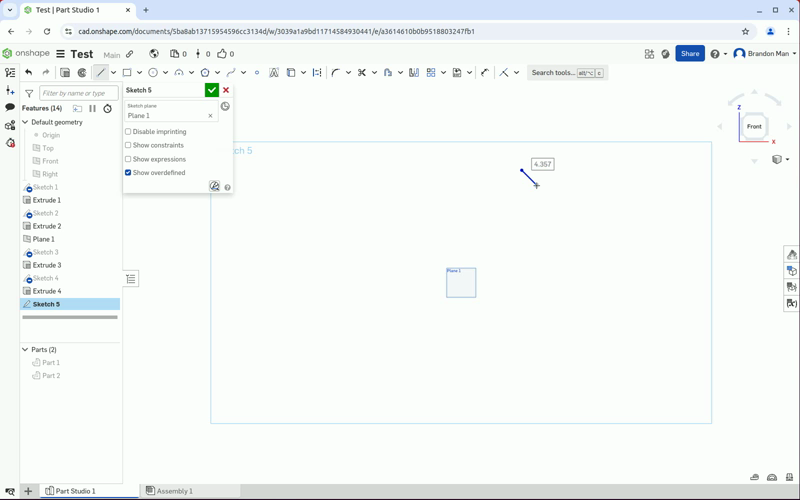
mouse_move(566, 185)
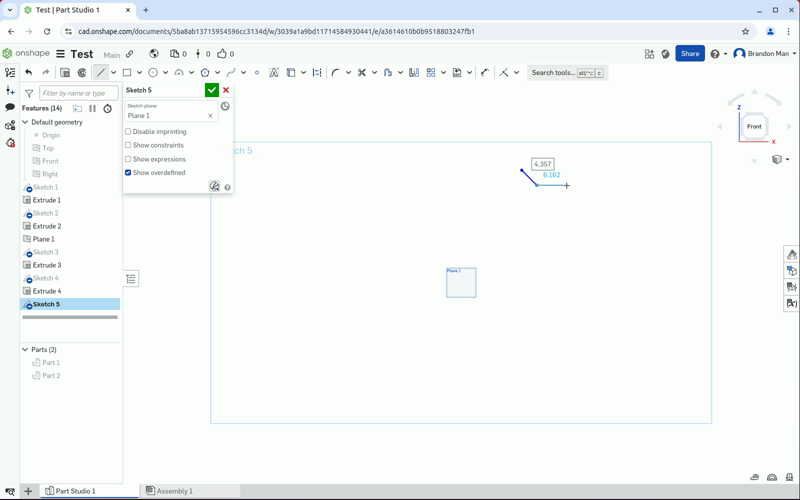
mouse_move(536, 170)
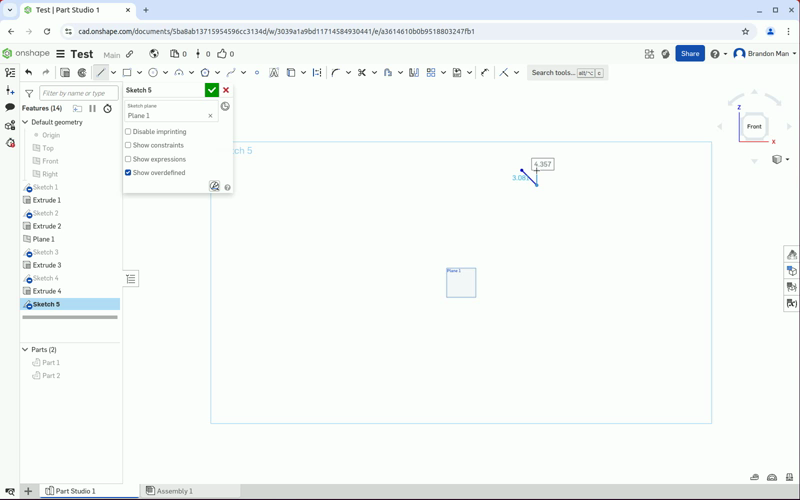
click(536, 170)
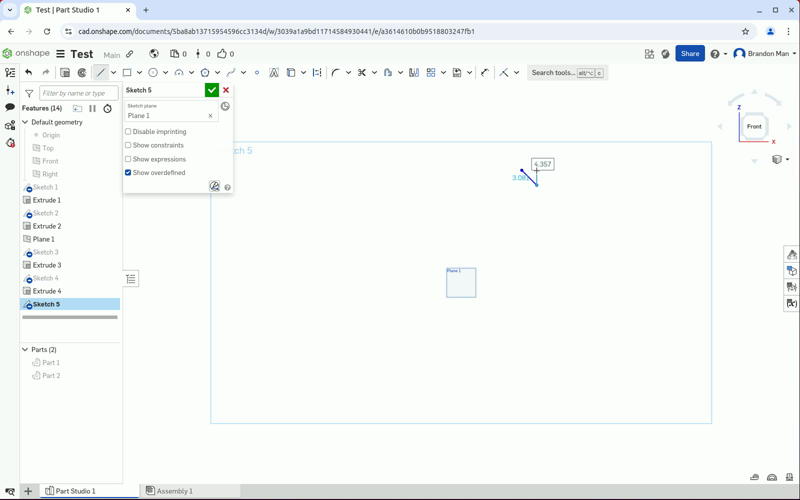
key_up(shift)
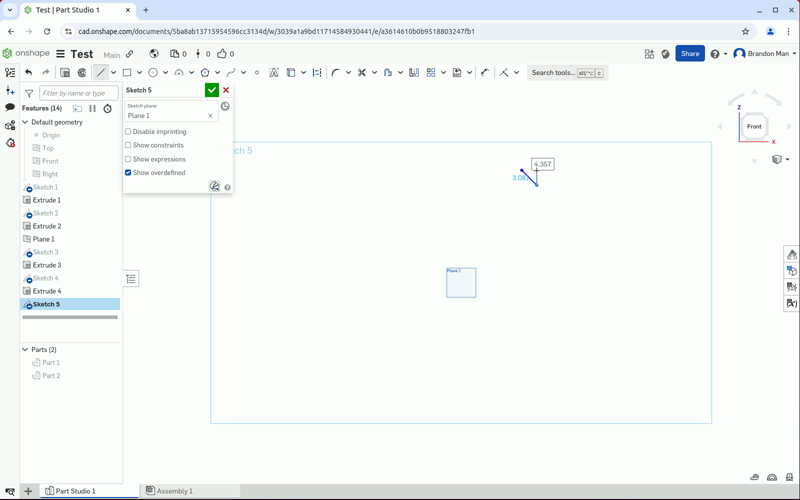
mouse_move(566, 170)
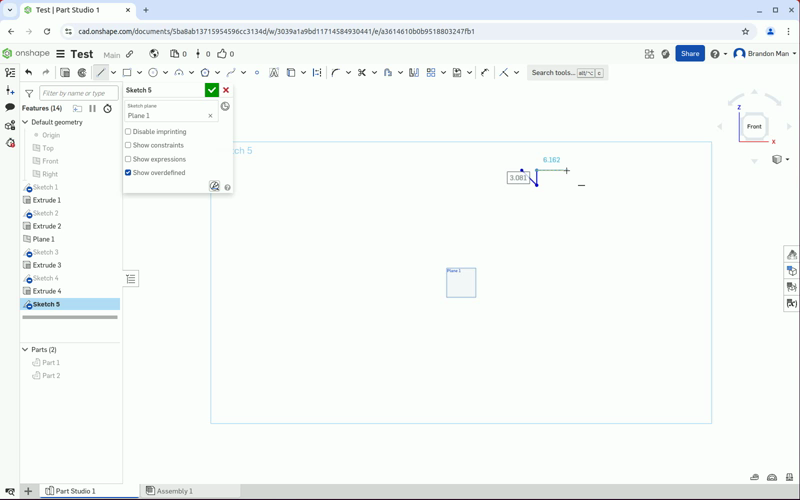
key_down(shift)
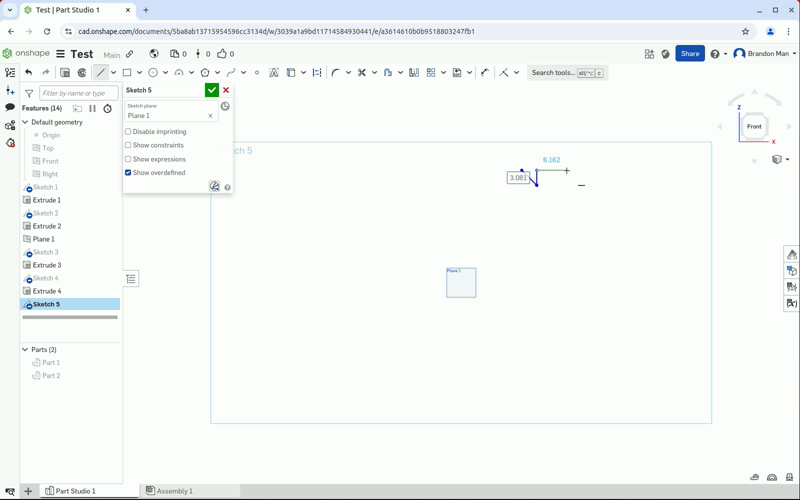
mouse_move(521, 170)
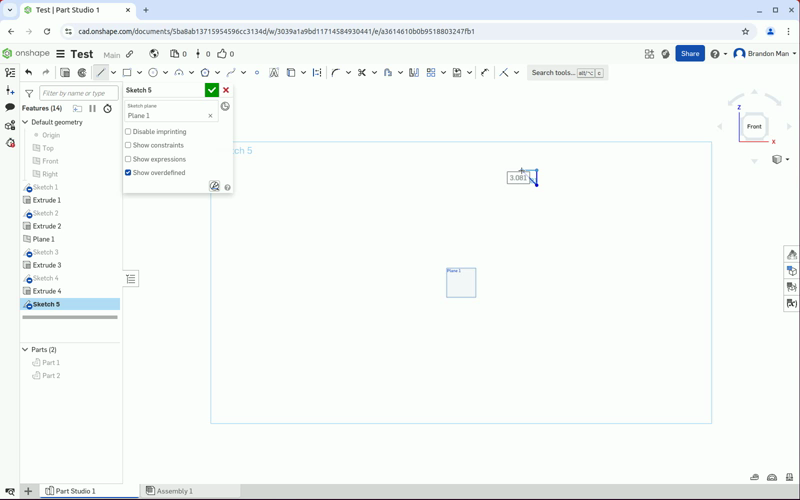
key_up(shift)
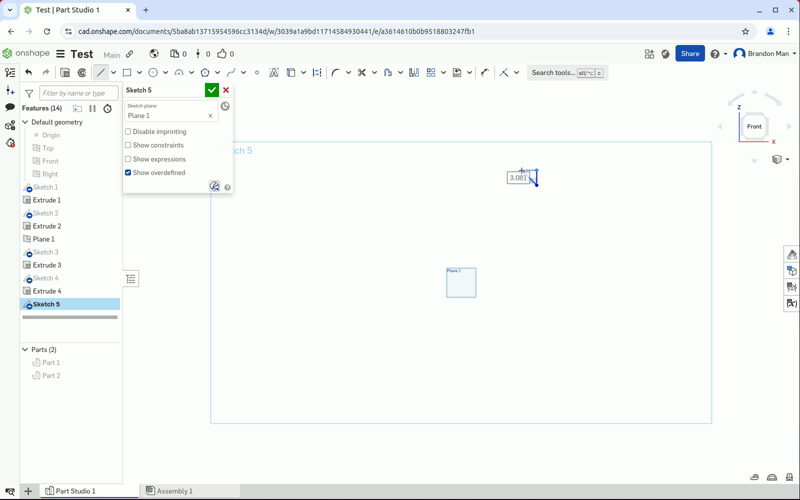
click(521, 170)
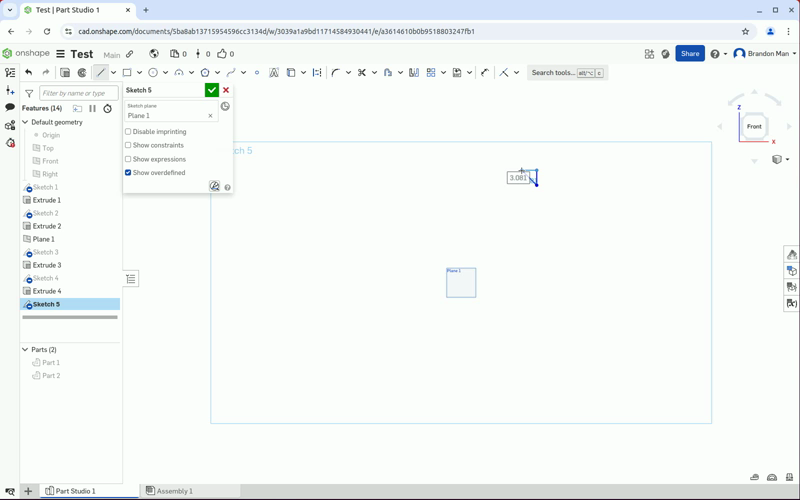
key(esc)
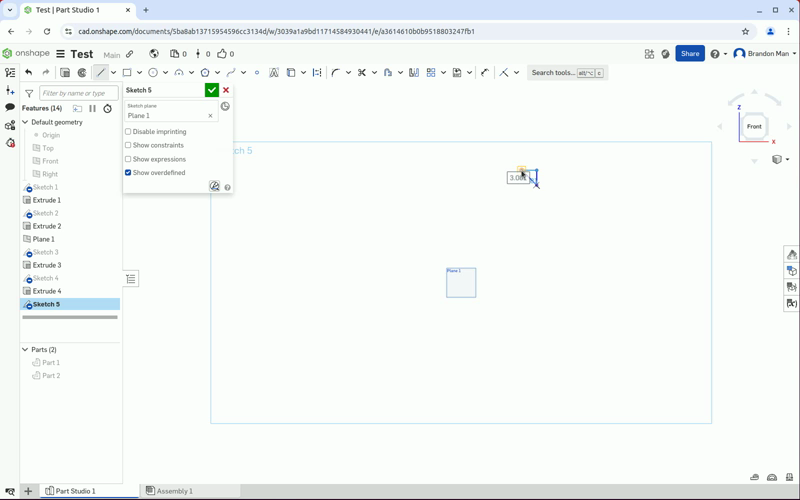
mouse_move(534, 173)
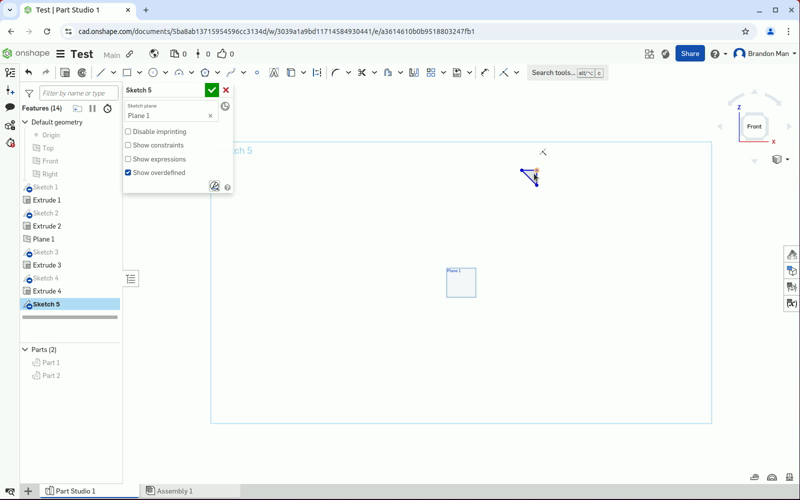
scroll(6)
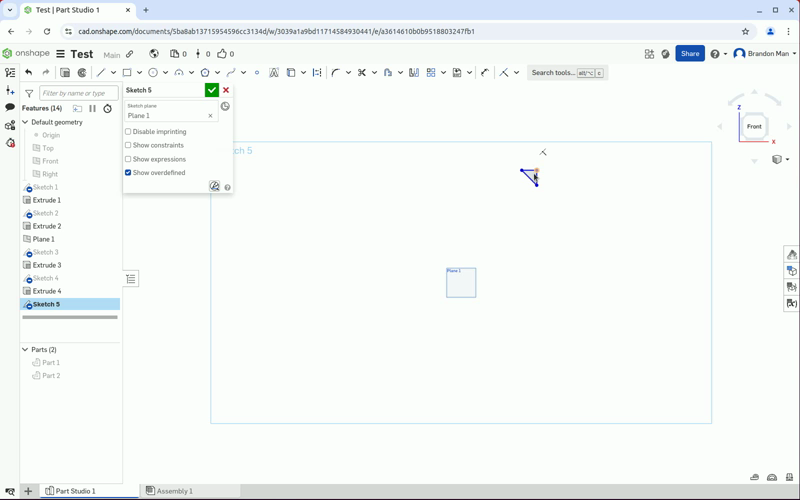
scroll(6)
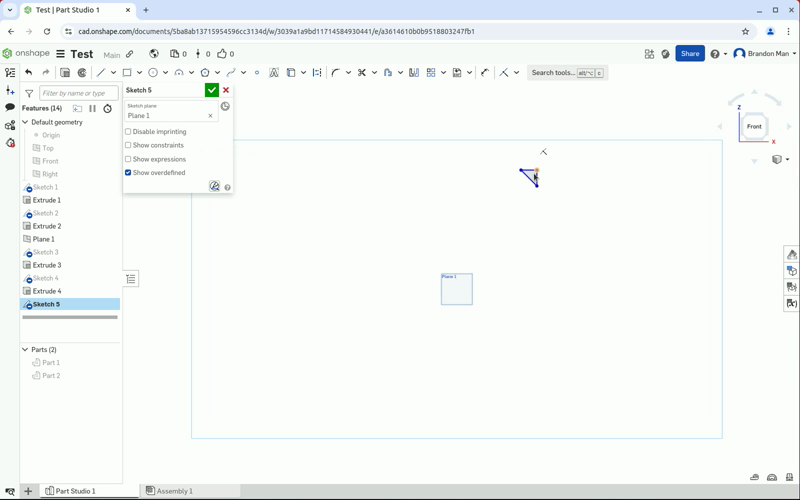
scroll(6)
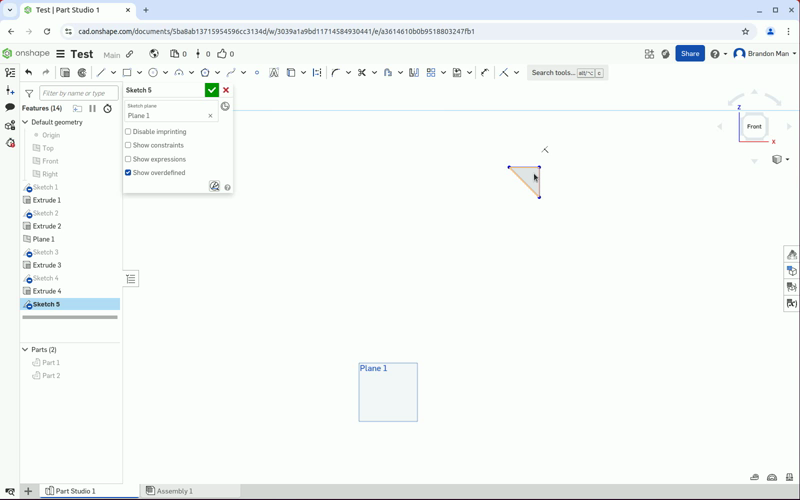
scroll(6)
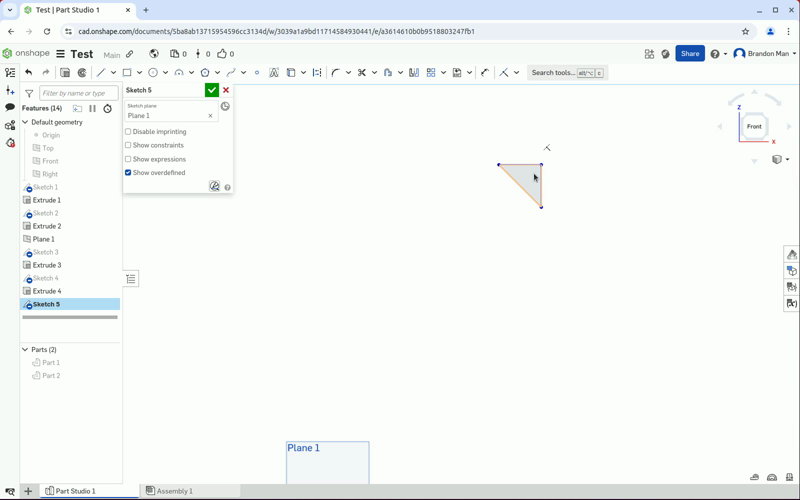
scroll(6)
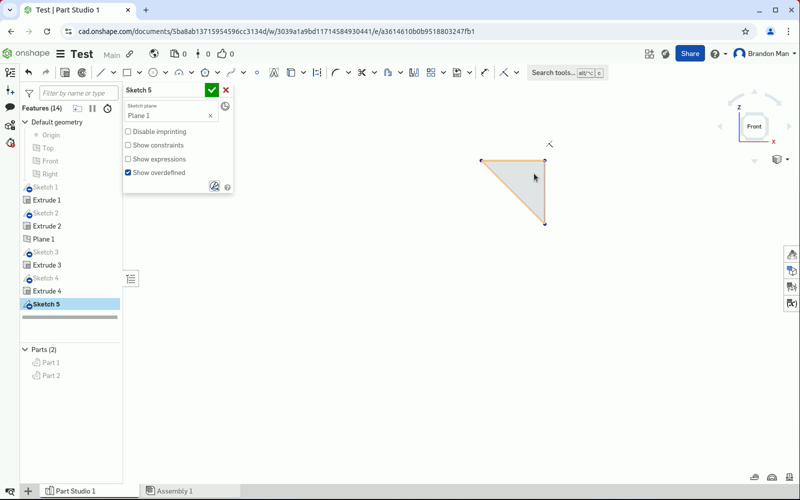
scroll(6)
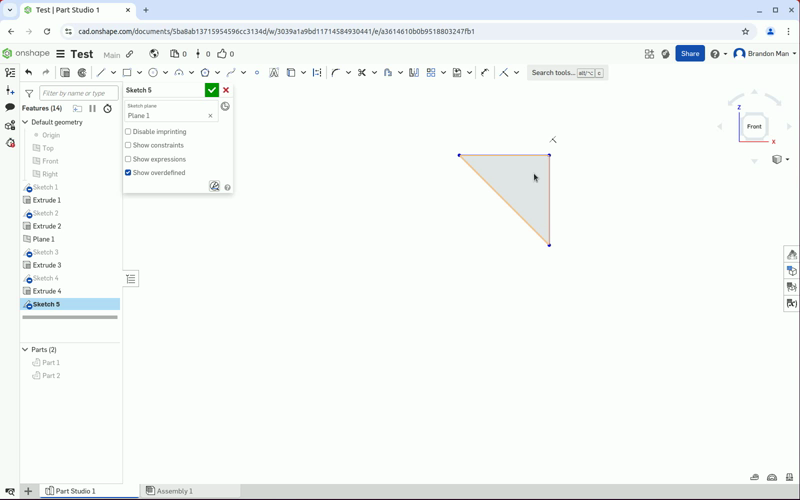
scroll(6)
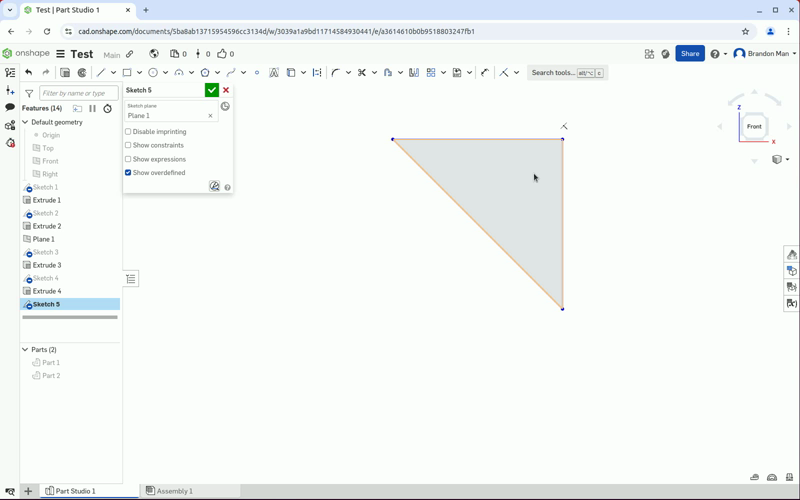
click(534, 173)
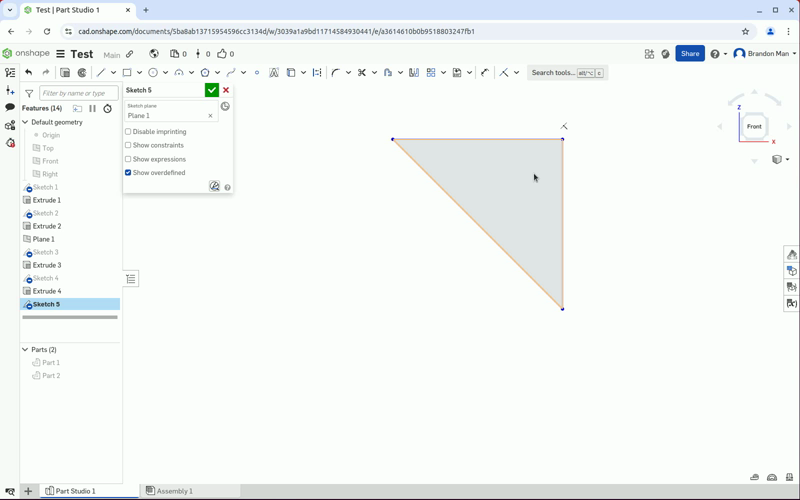
scroll(-6)
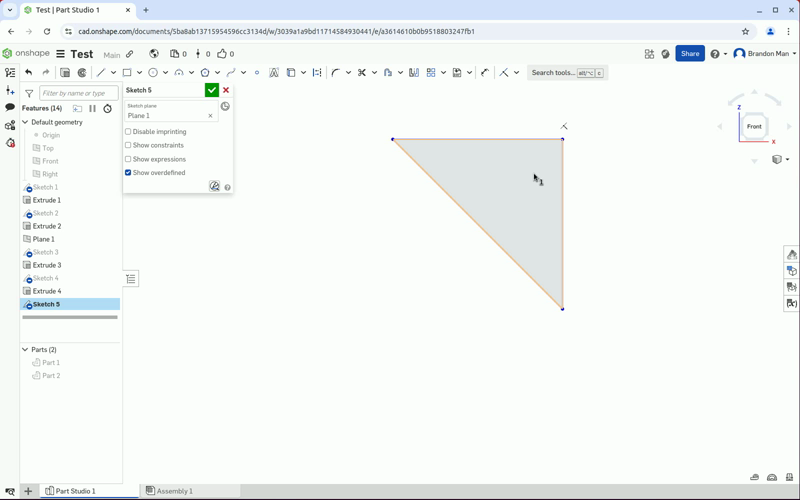
scroll(-6)
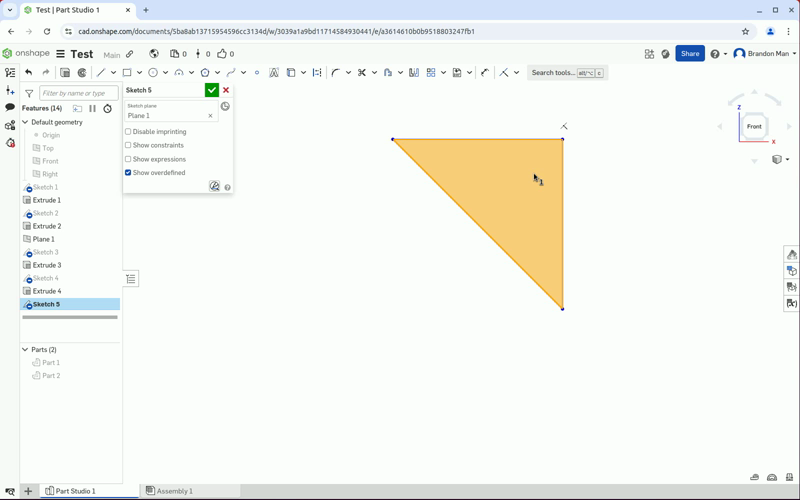
scroll(-6)
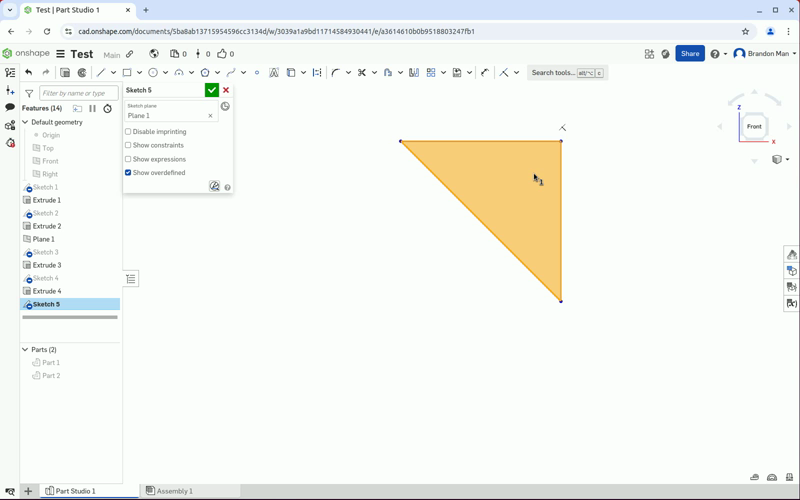
scroll(-6)
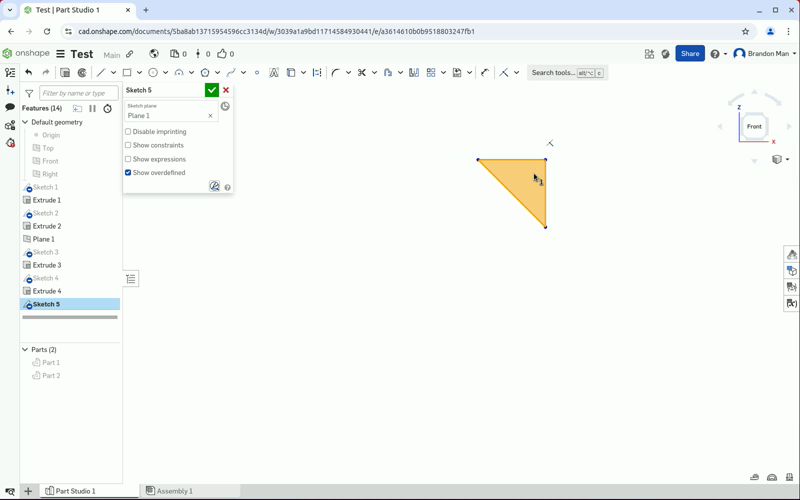
scroll(-6)
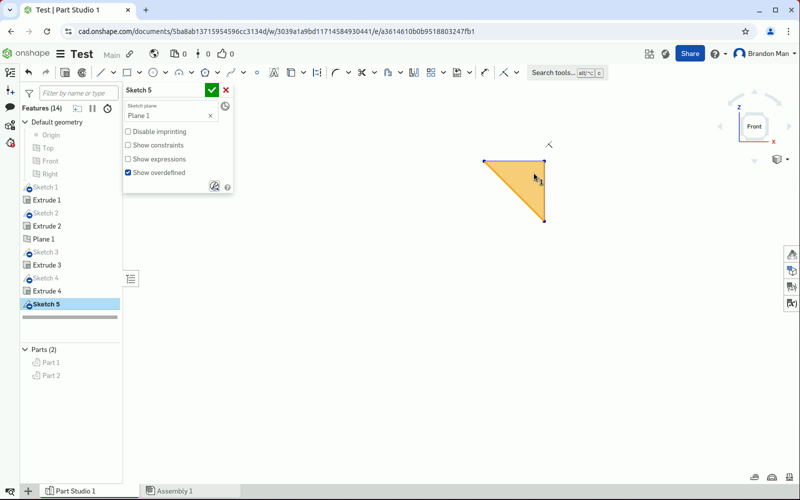
scroll(-6)
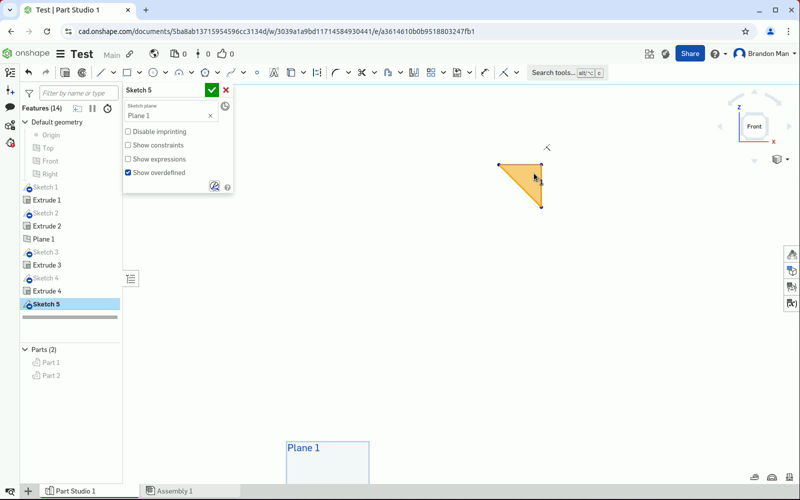
scroll(-6)
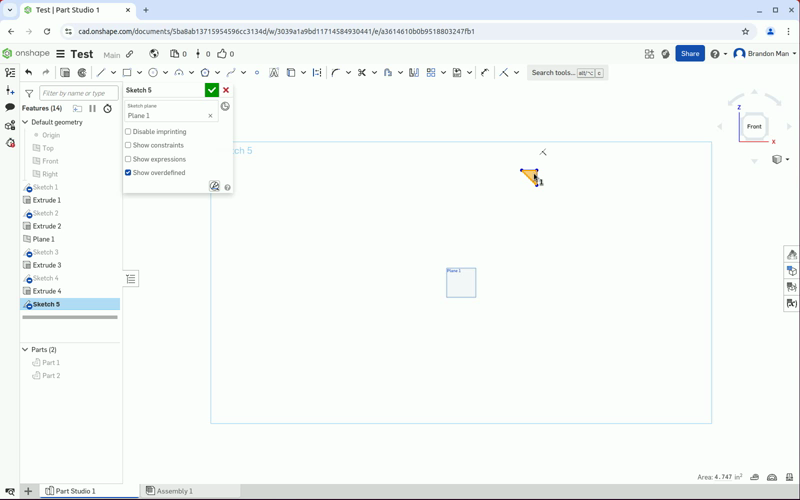
mouse_move(73, 352)
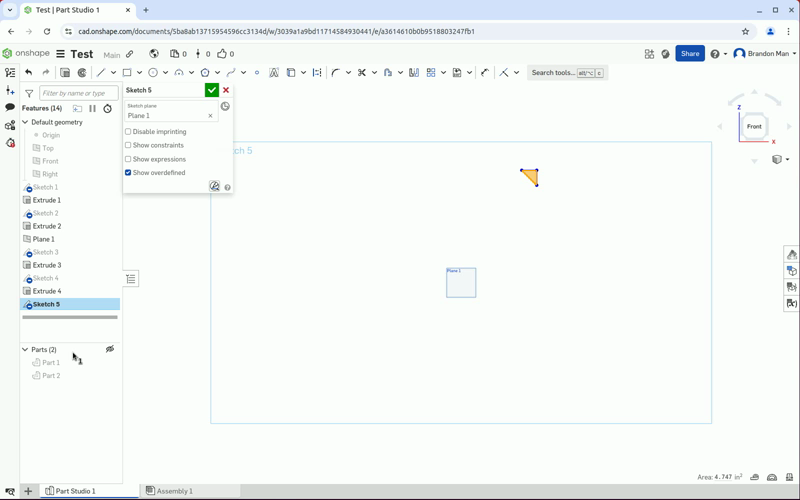
key(shift+y)
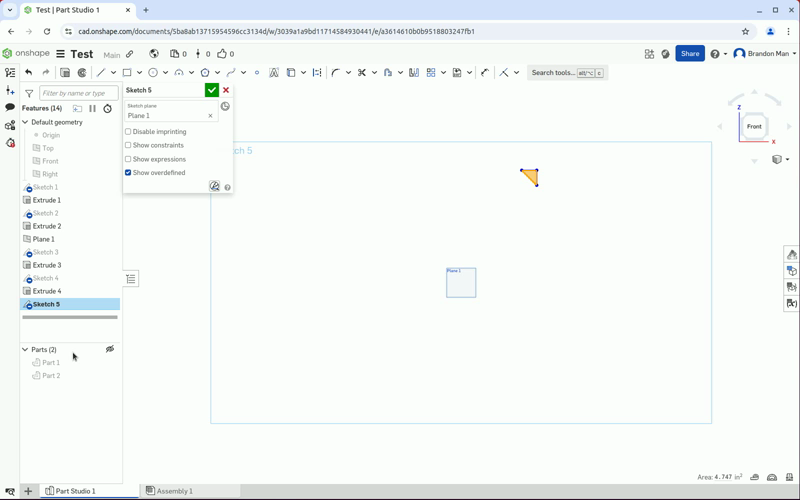
key(shift+e)
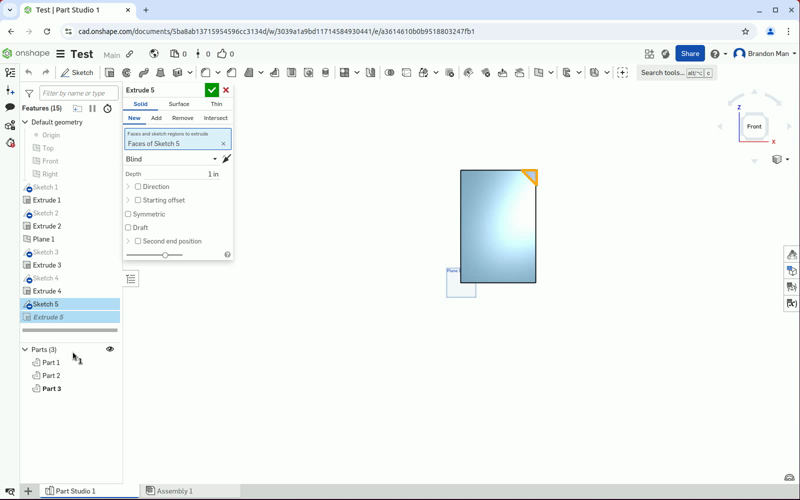
mouse_move(143, 106)
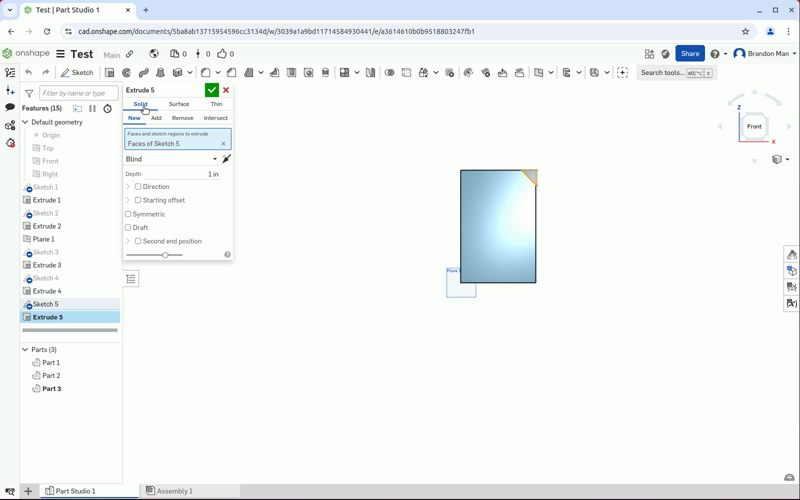
click(143, 106)
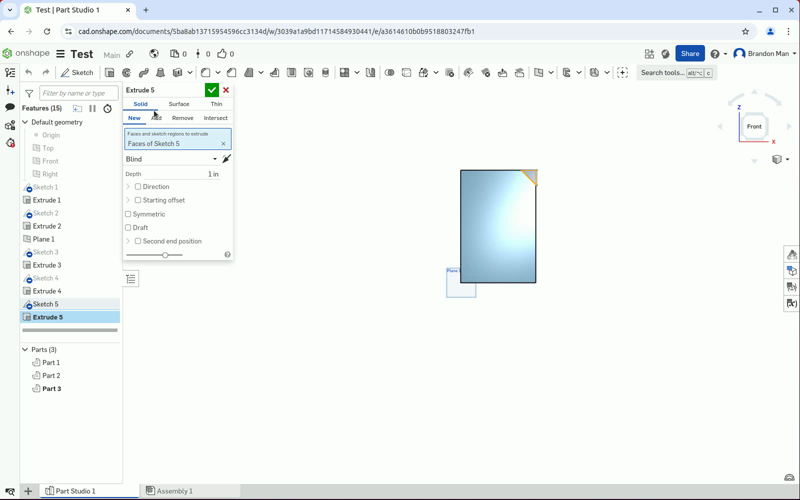
mouse_move(186, 120)
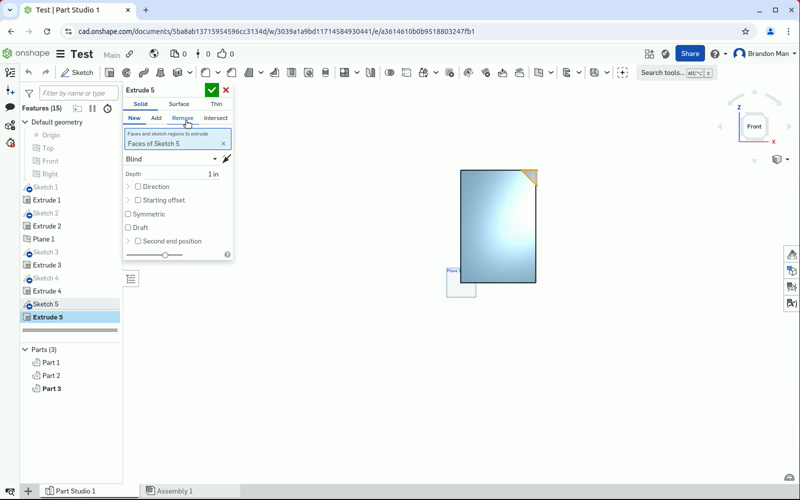
click(186, 120)
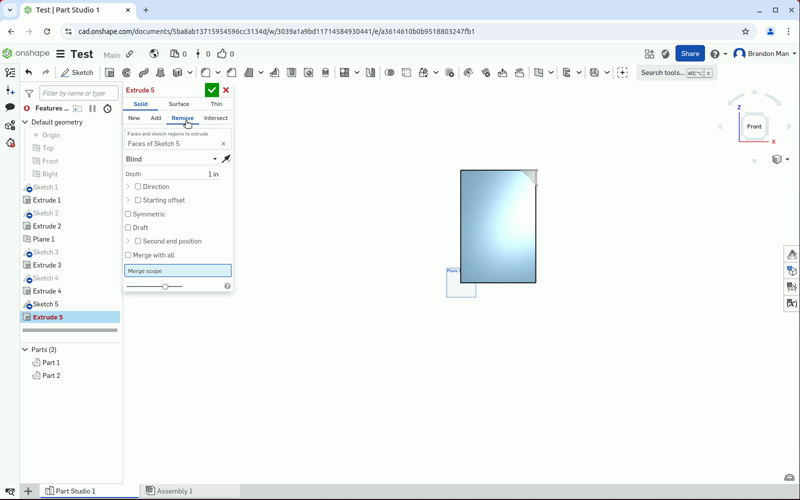
key(tab, 4)
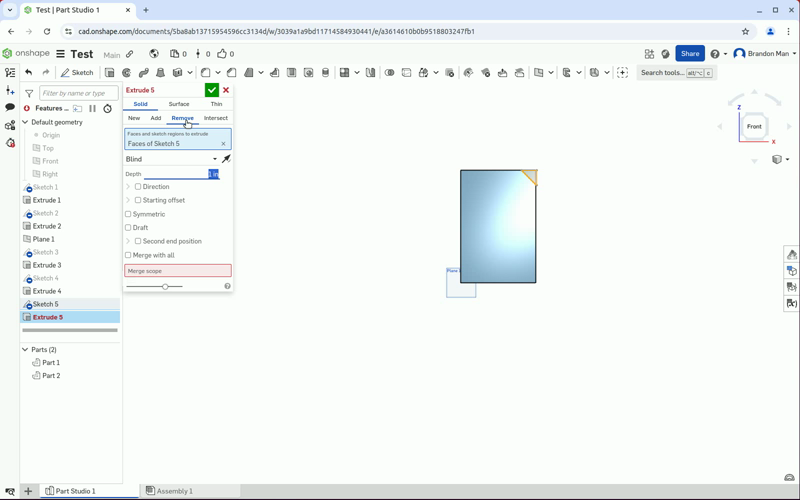
text(1.926)
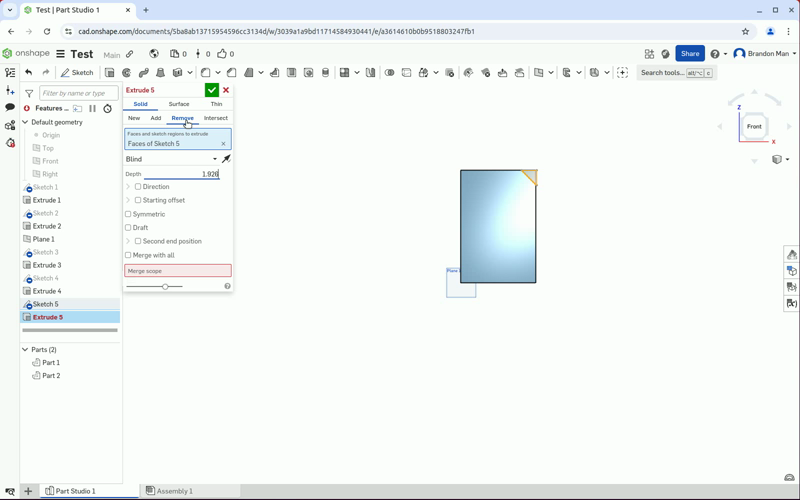
key(tab, 6)
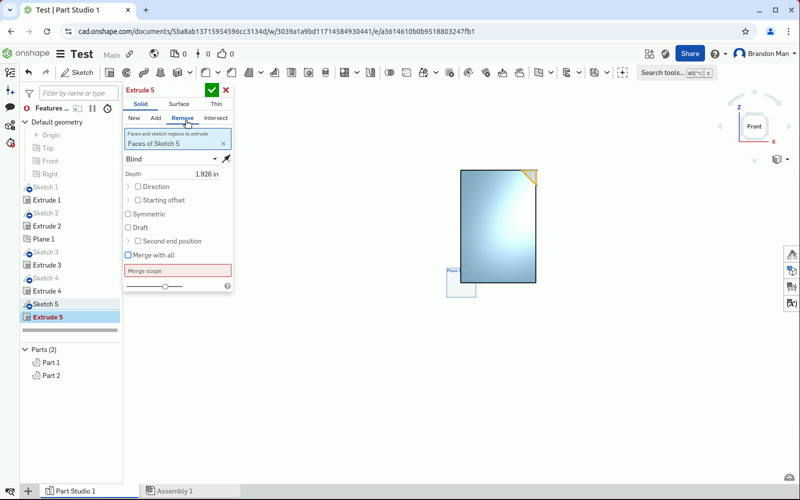
key(space)
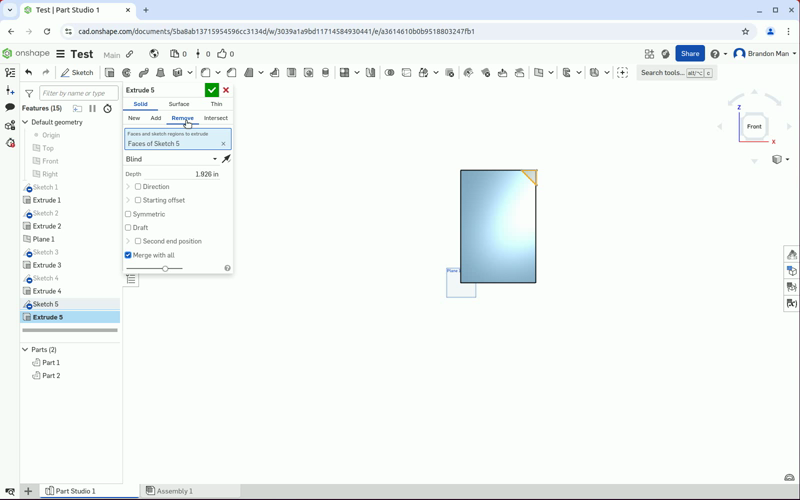
key(enter)
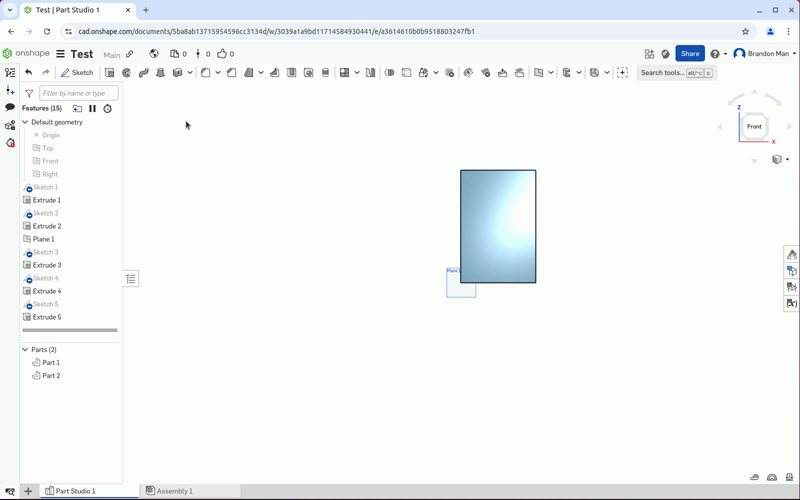
key(shift+h)
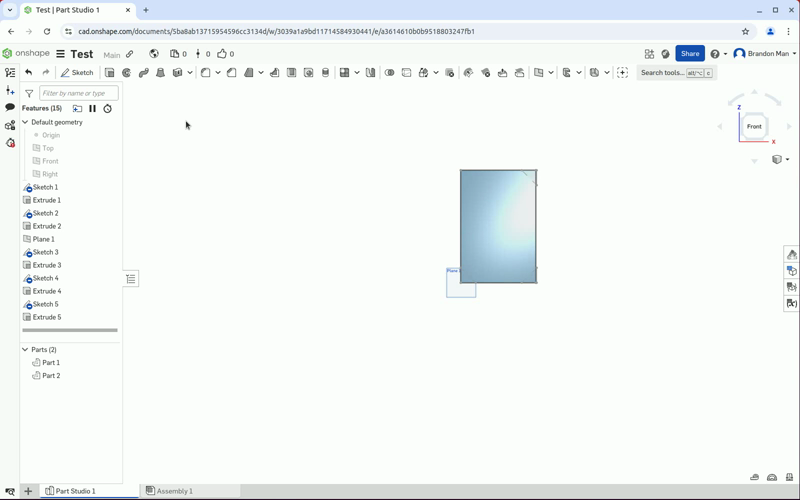
key(shift+h)
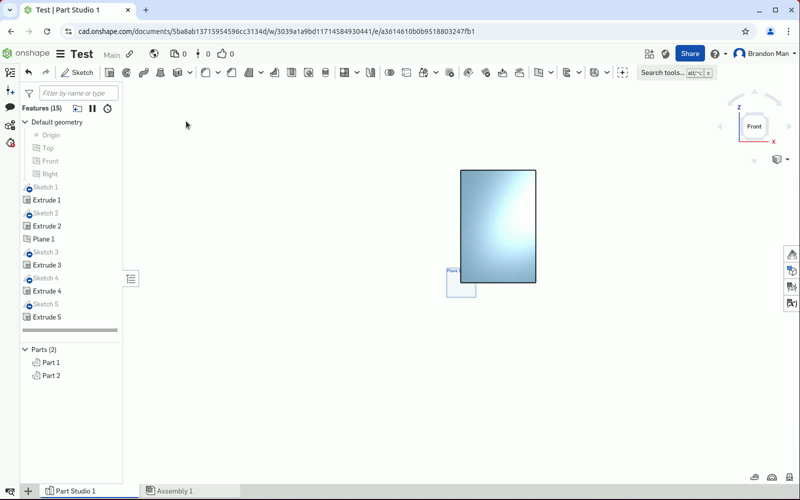
mouse_move(73, 189)
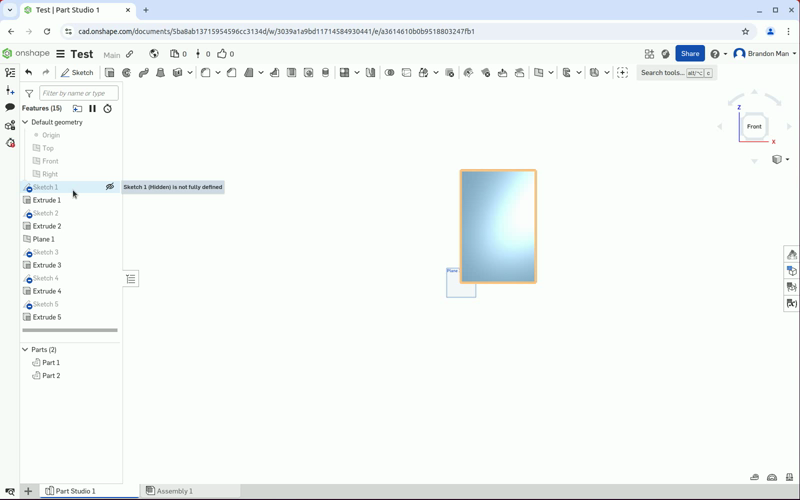
click(73, 189)
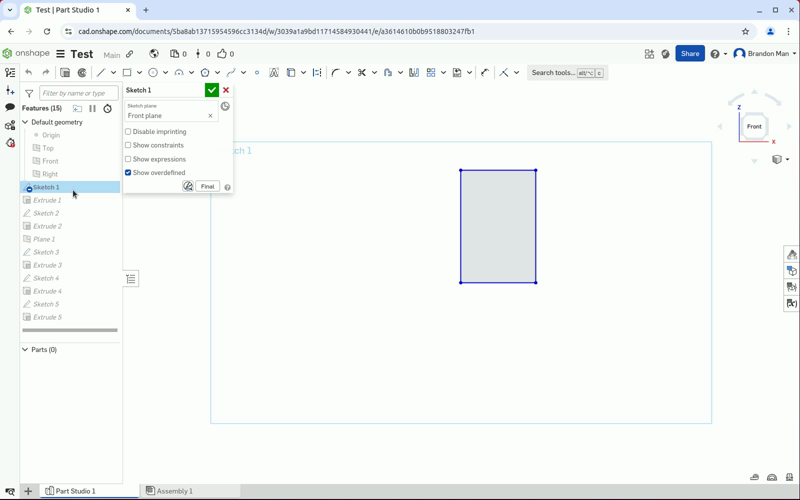
mouse_move(229, 92)
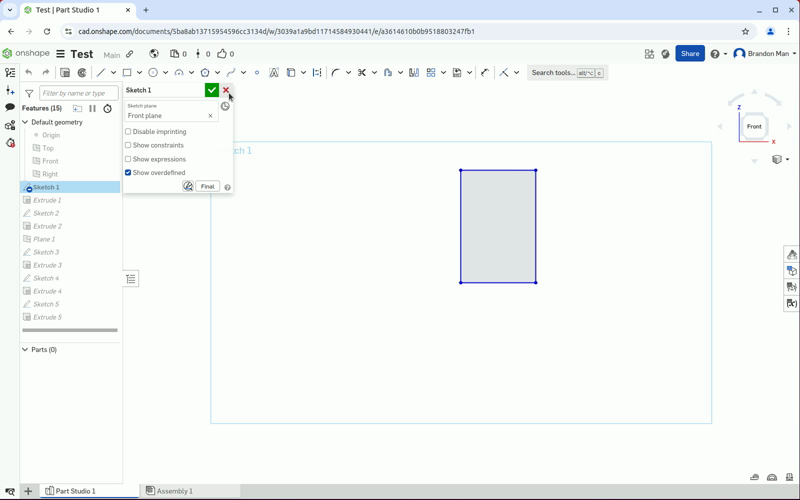
click(229, 92)
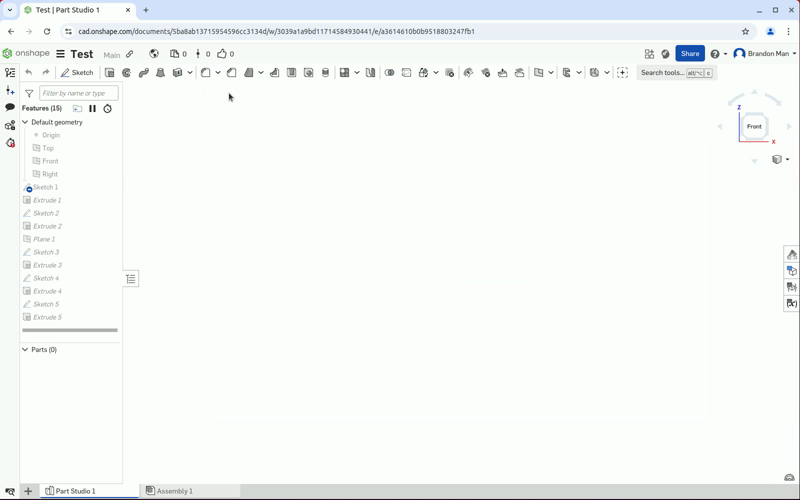
key(shift+s)
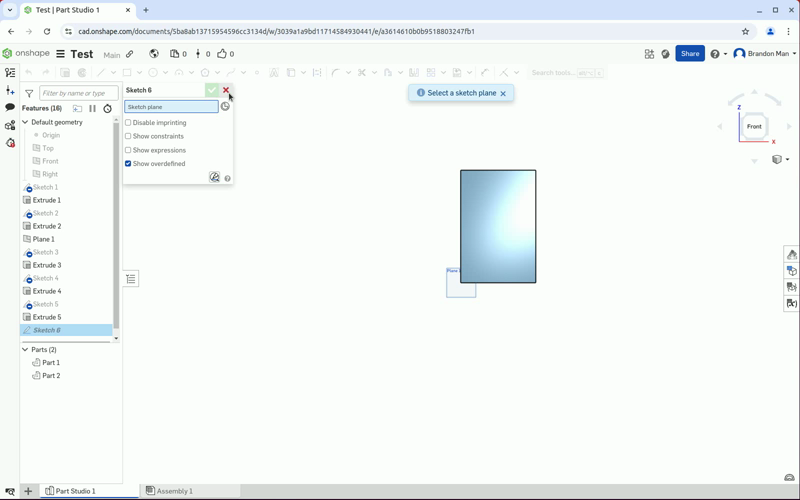
mouse_move(69, 241)
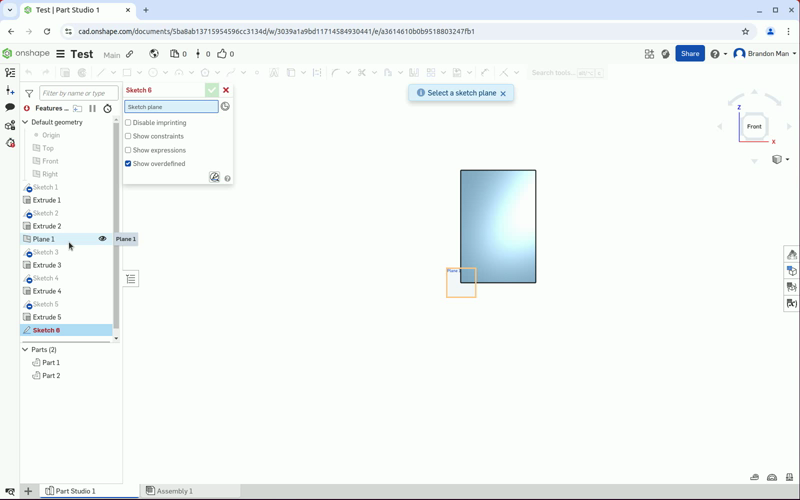
click(69, 241)
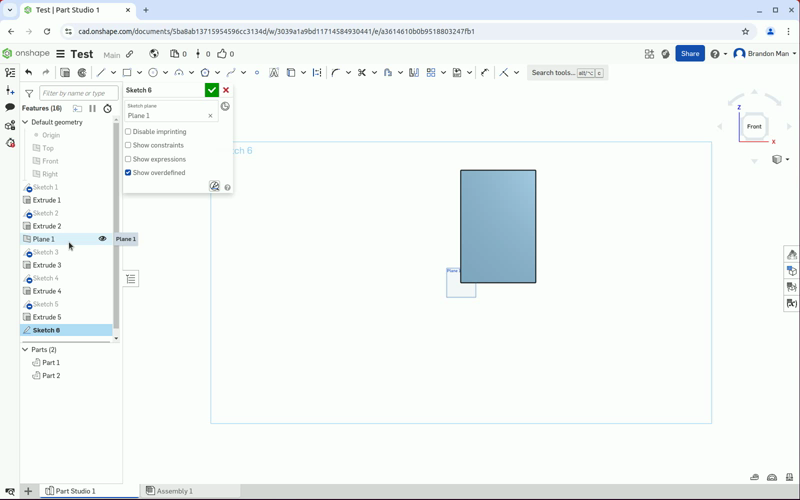
mouse_move(73, 352)
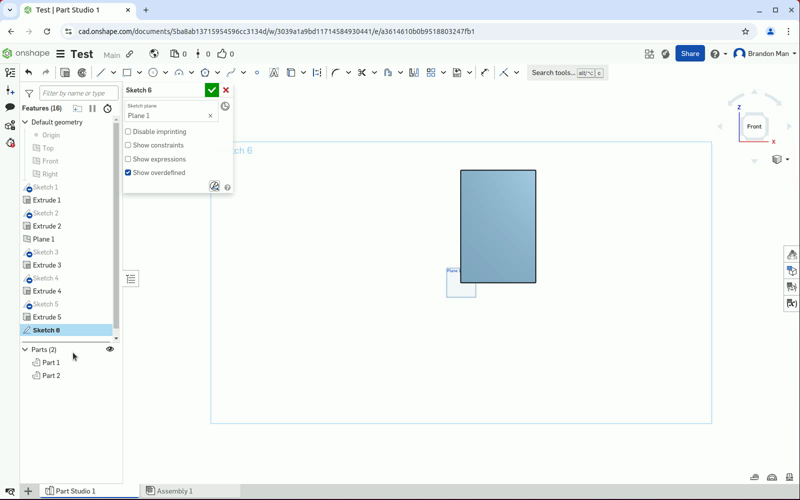
key(y)
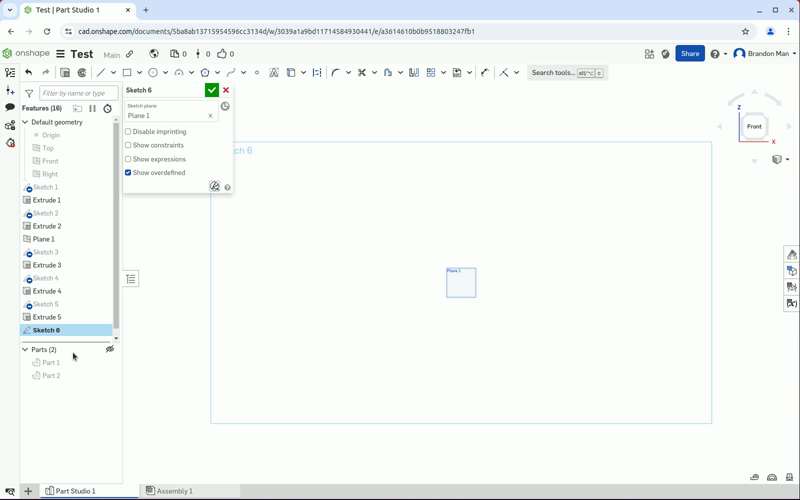
key(l)
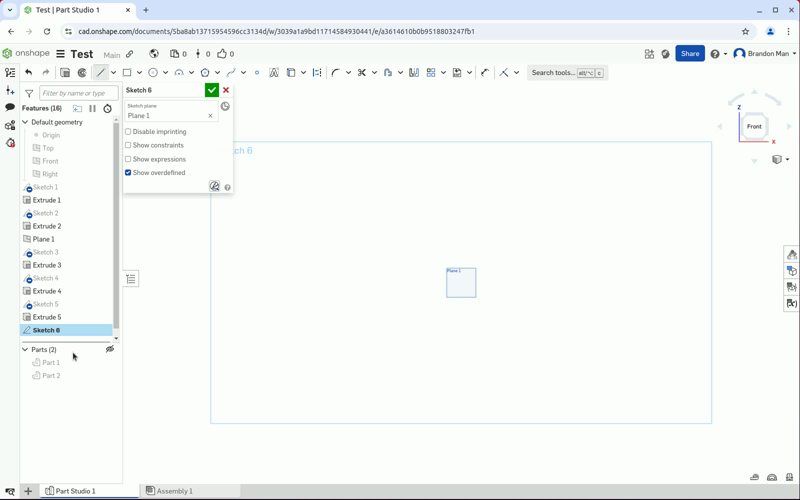
key_down(shift)
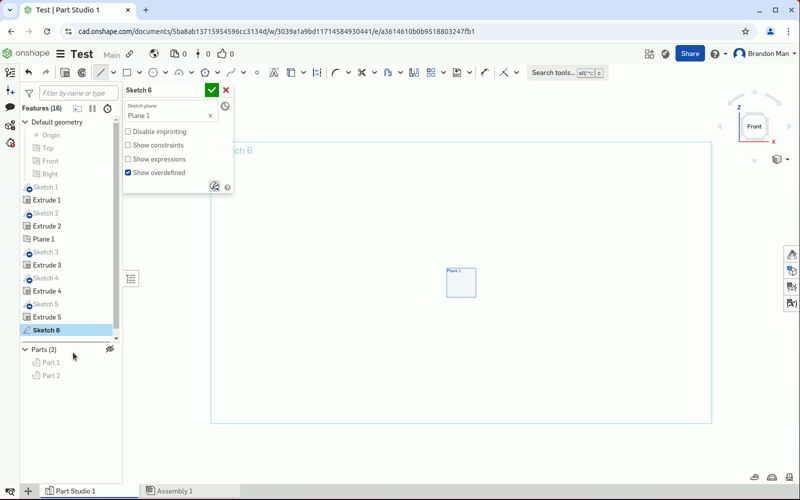
mouse_move(460, 184)
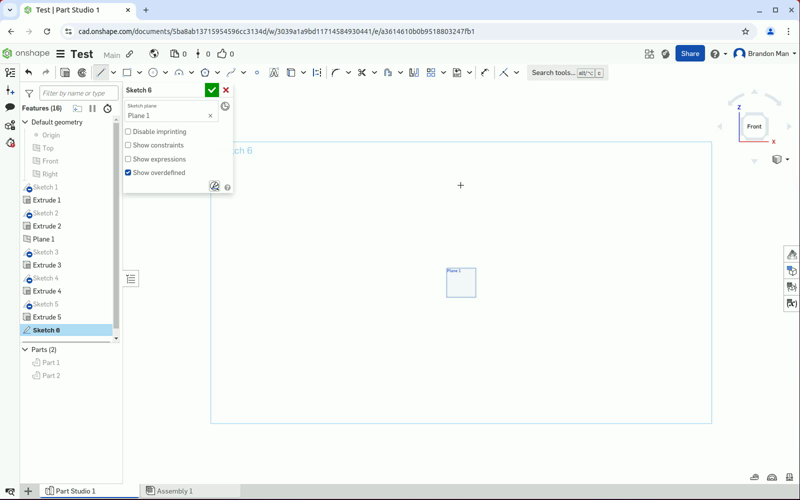
click(460, 184)
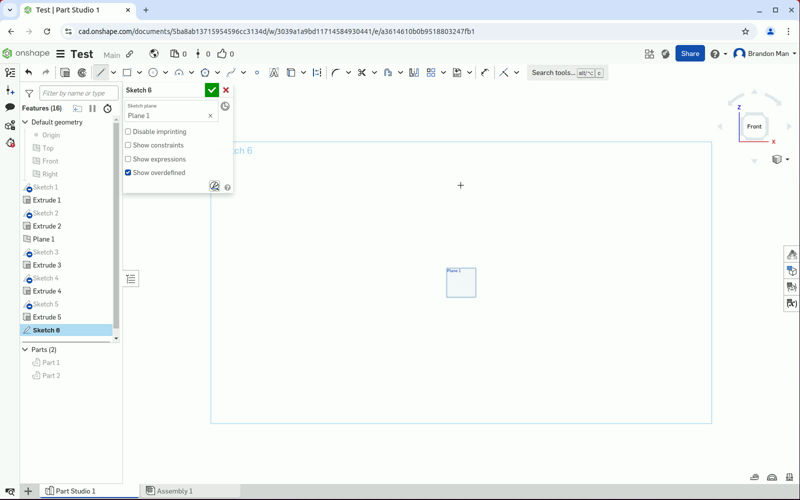
key_up(shift)
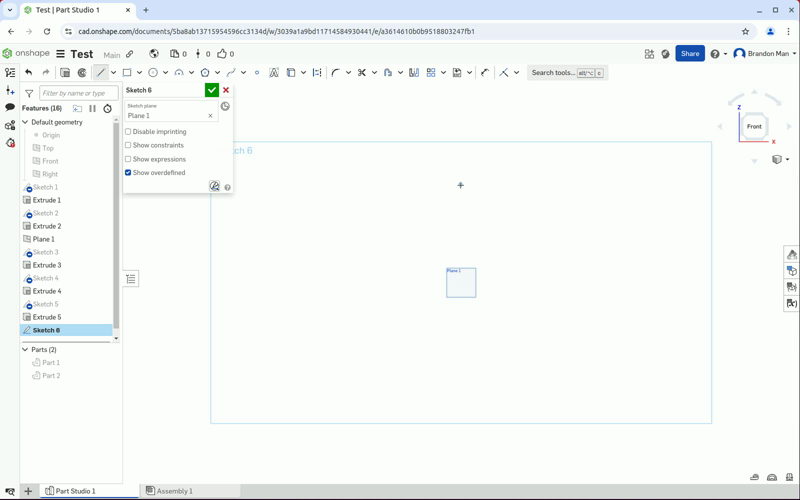
key_down(shift)
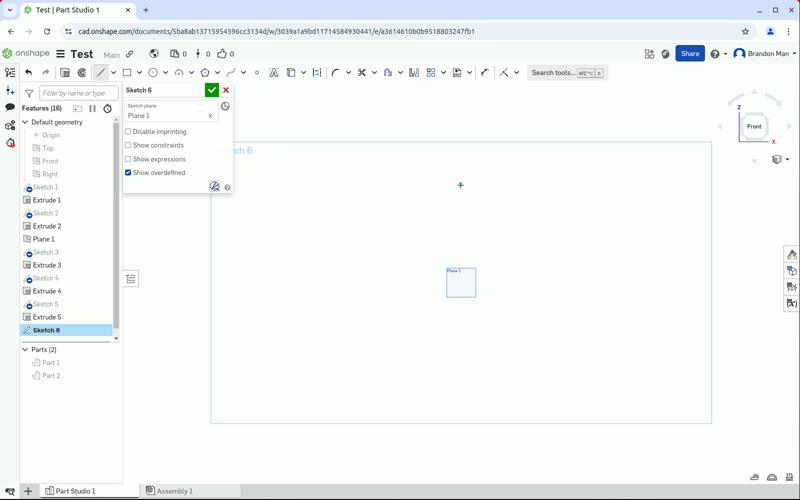
mouse_move(490, 184)
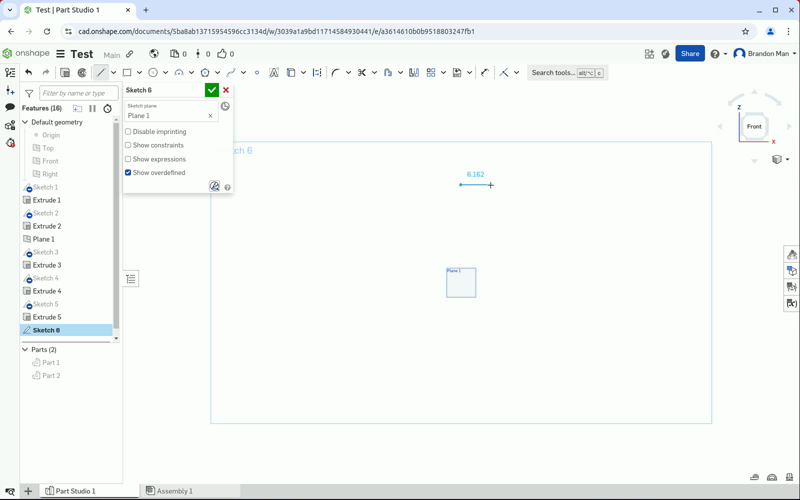
mouse_move(475, 169)
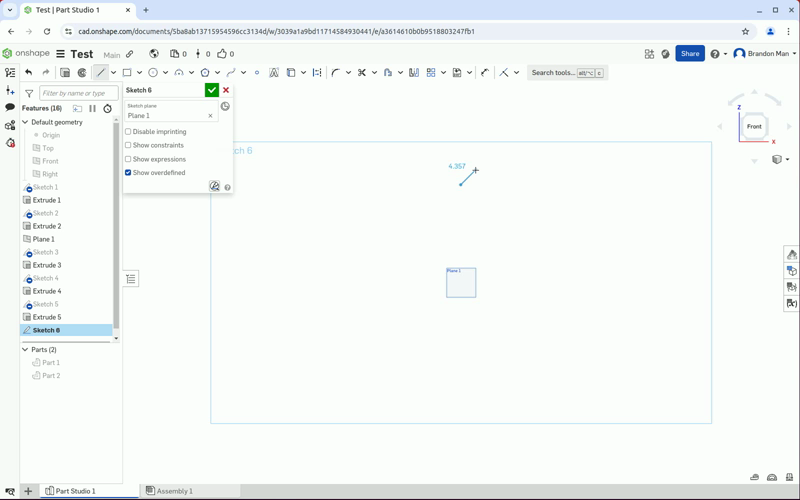
click(475, 169)
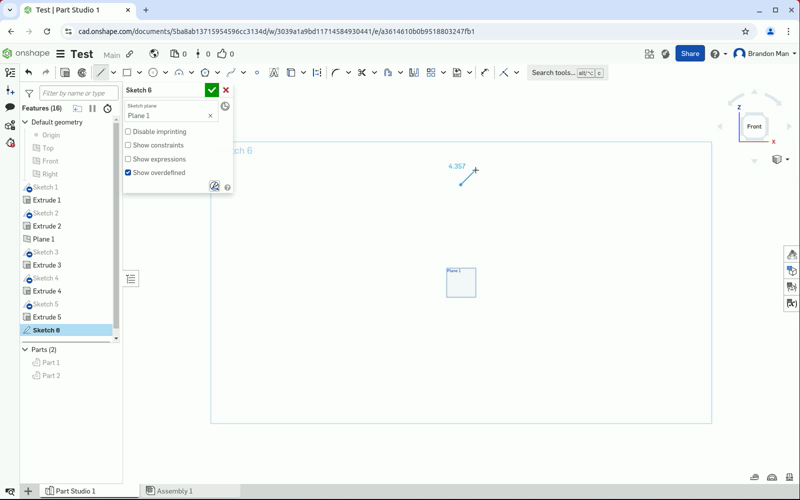
key_up(shift)
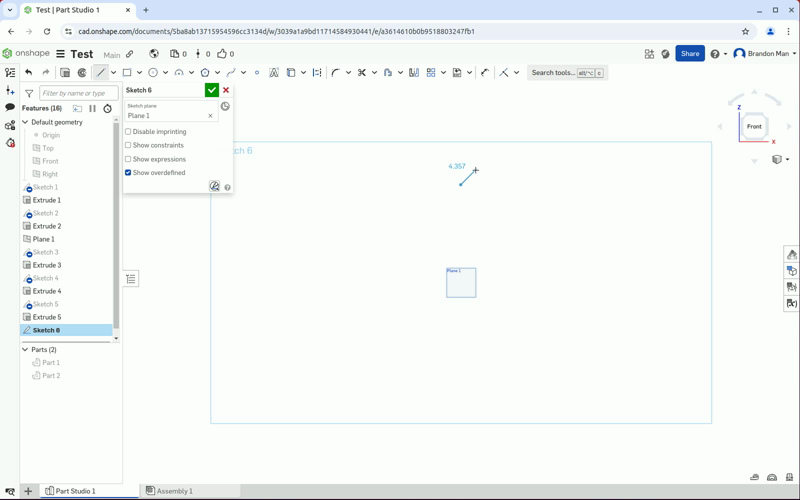
key_down(shift)
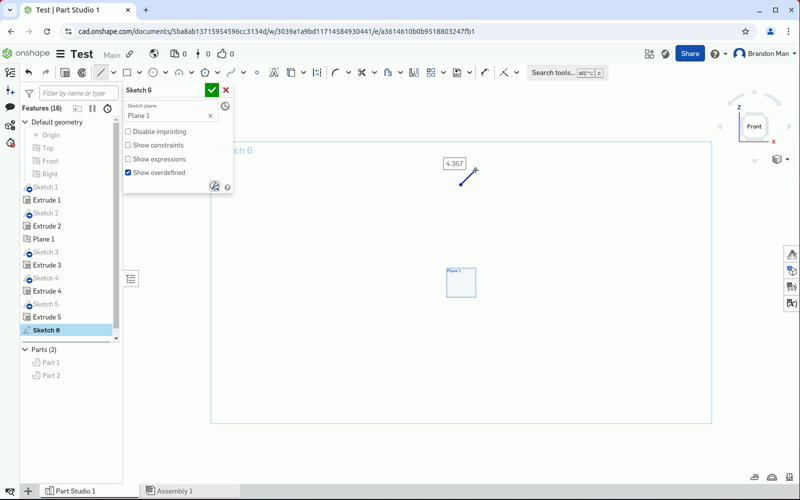
mouse_move(505, 169)
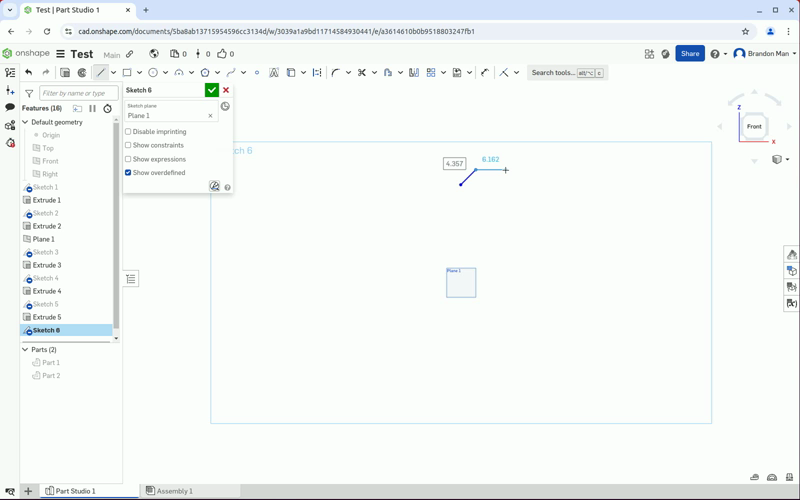
mouse_move(460, 169)
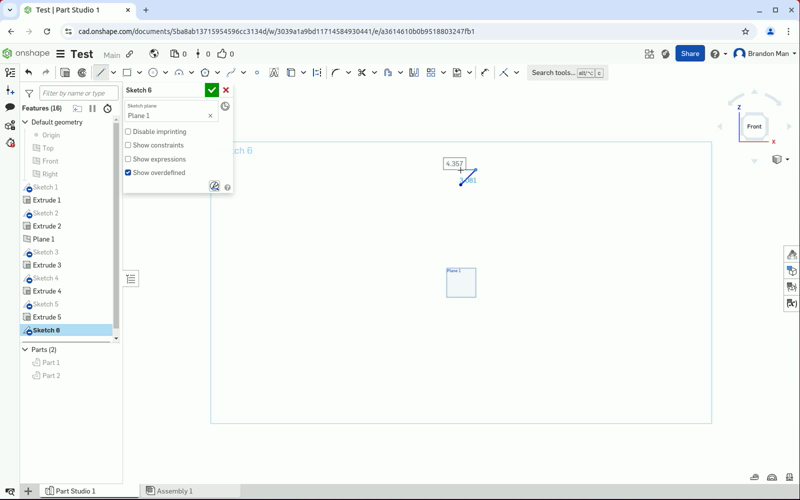
click(460, 169)
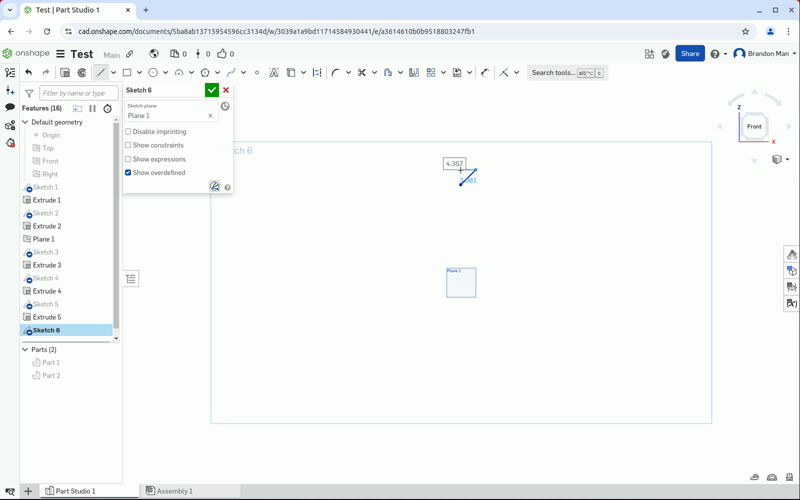
key_up(shift)
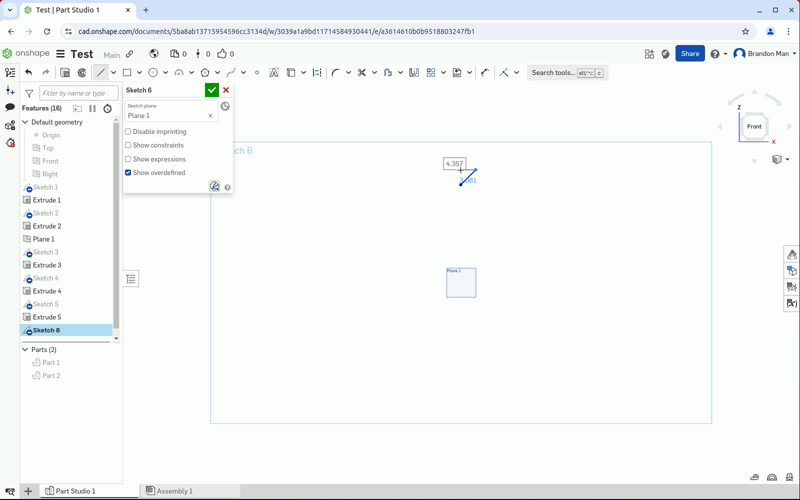
mouse_move(490, 169)
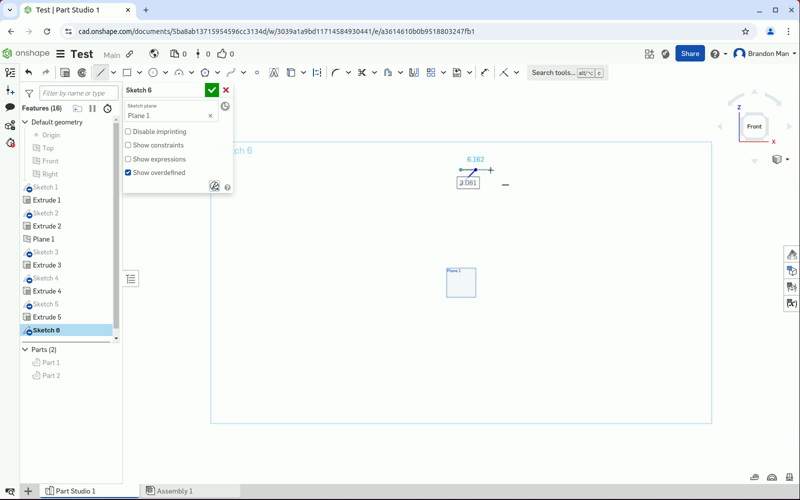
key_down(shift)
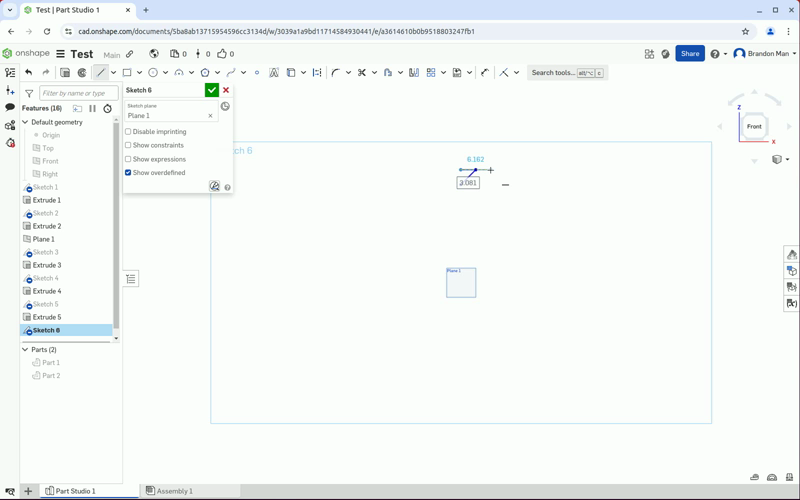
mouse_move(460, 184)
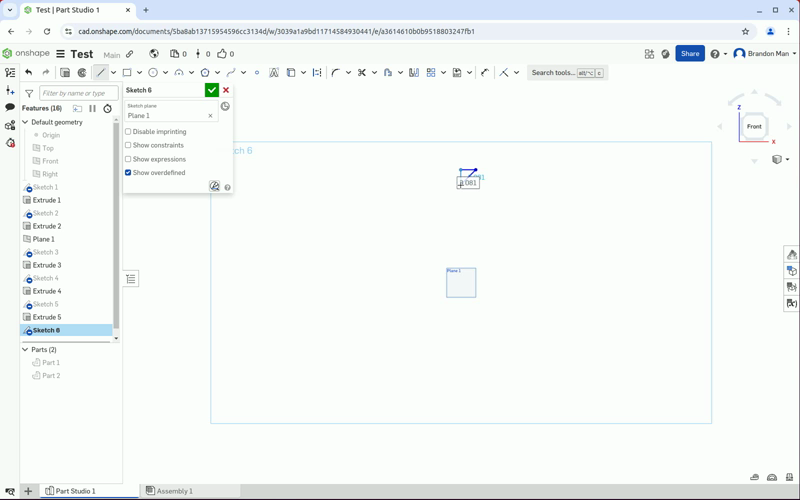
key_up(shift)
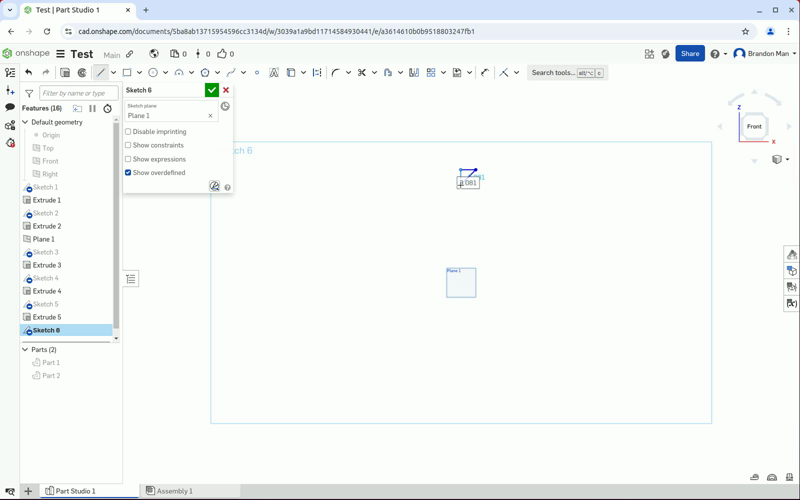
click(460, 184)
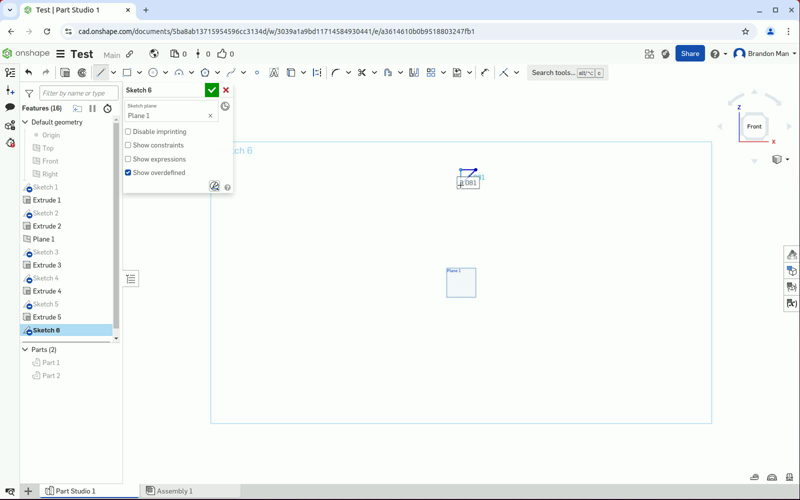
key(esc)
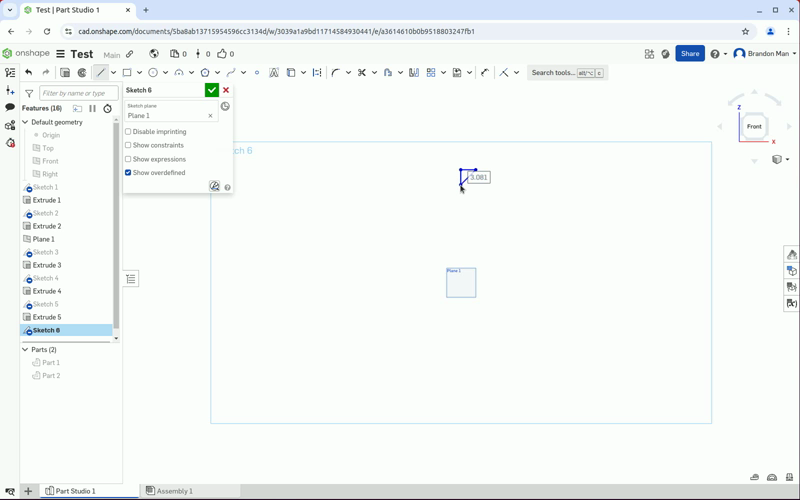
mouse_move(461, 172)
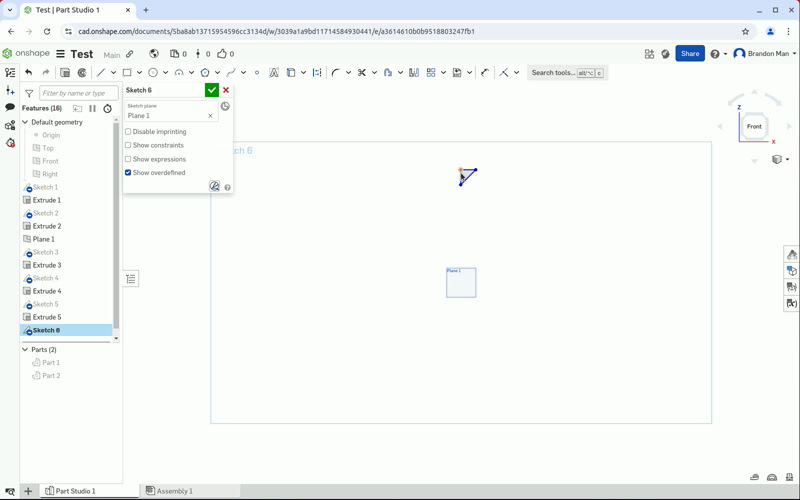
scroll(6)
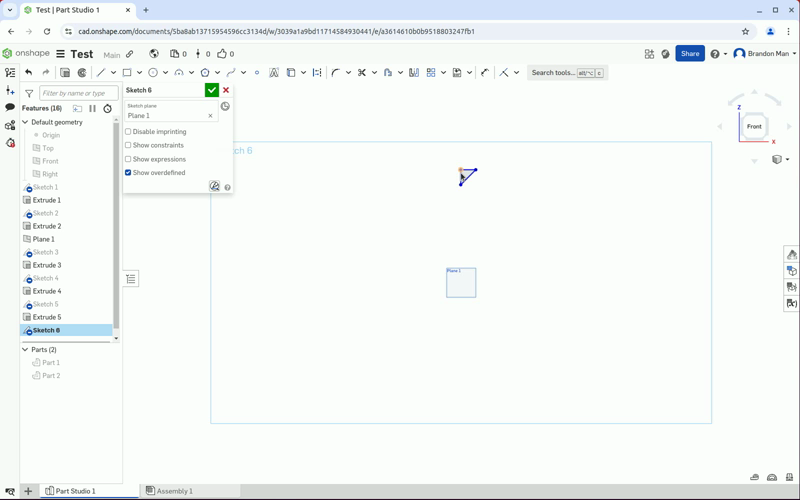
scroll(6)
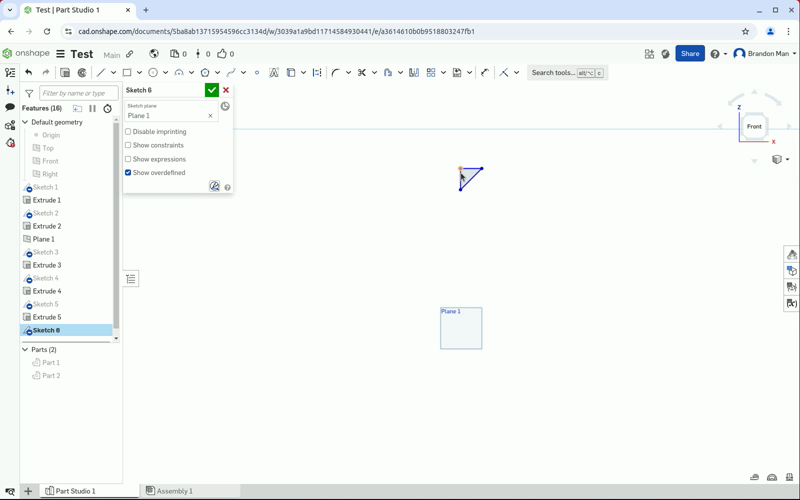
scroll(6)
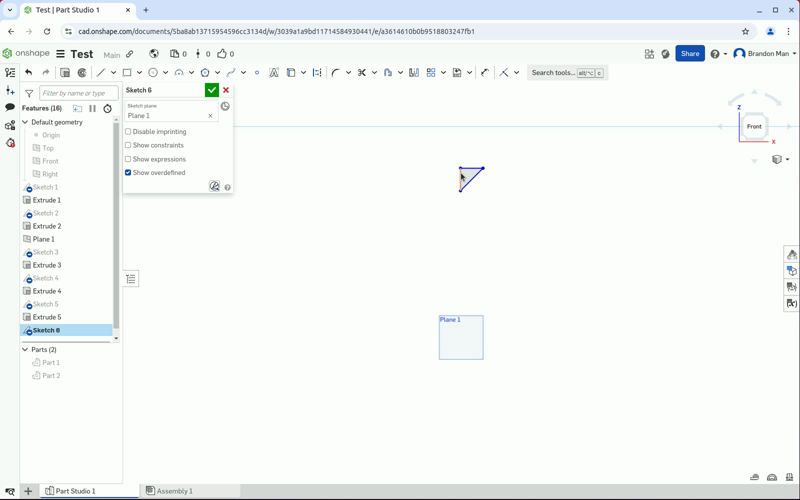
scroll(6)
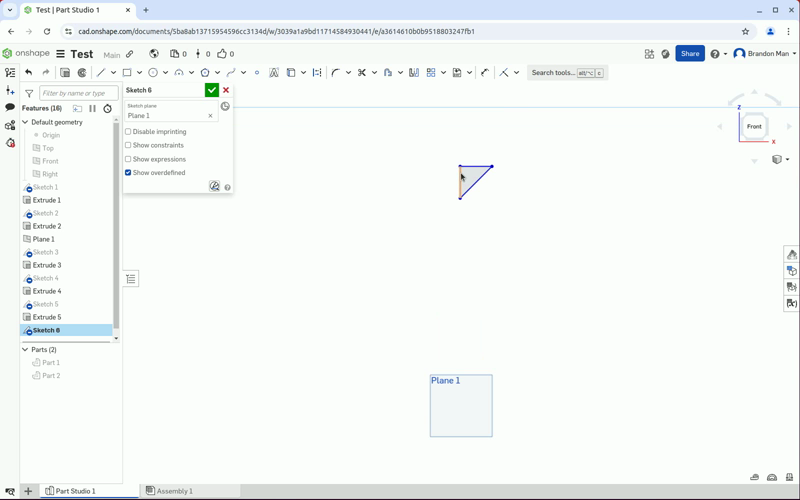
scroll(6)
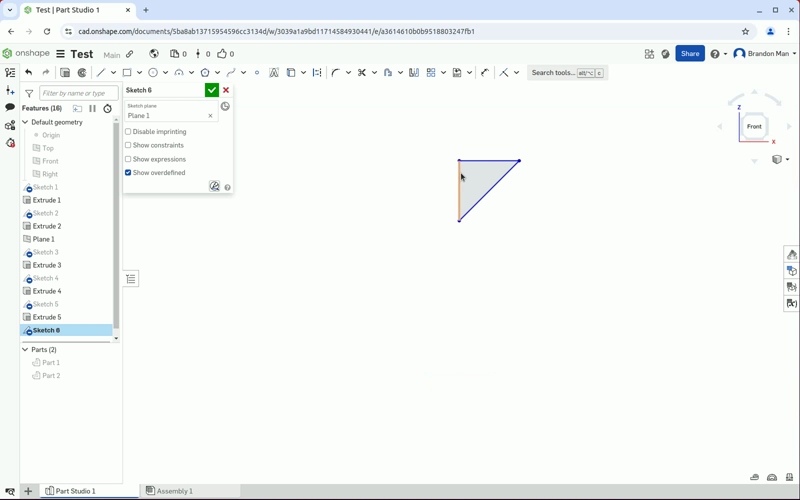
scroll(6)
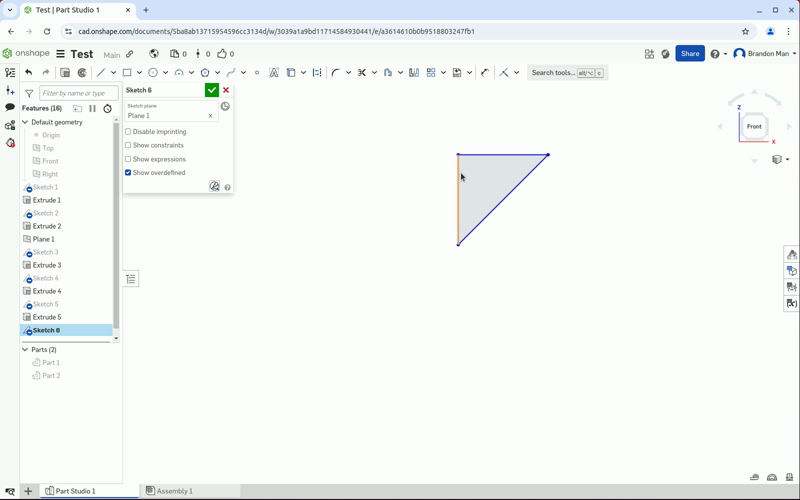
scroll(6)
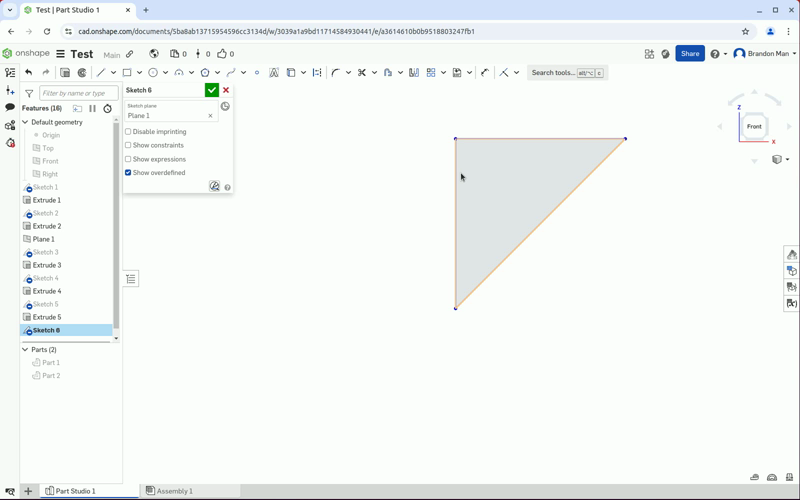
click(461, 172)
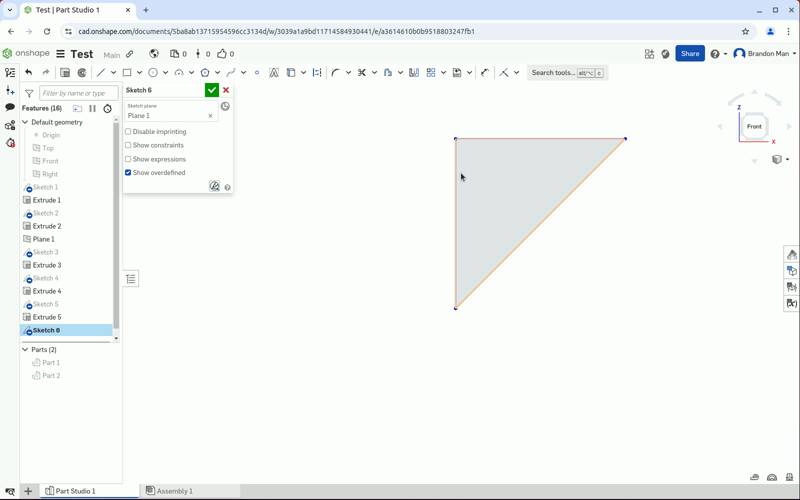
scroll(-6)
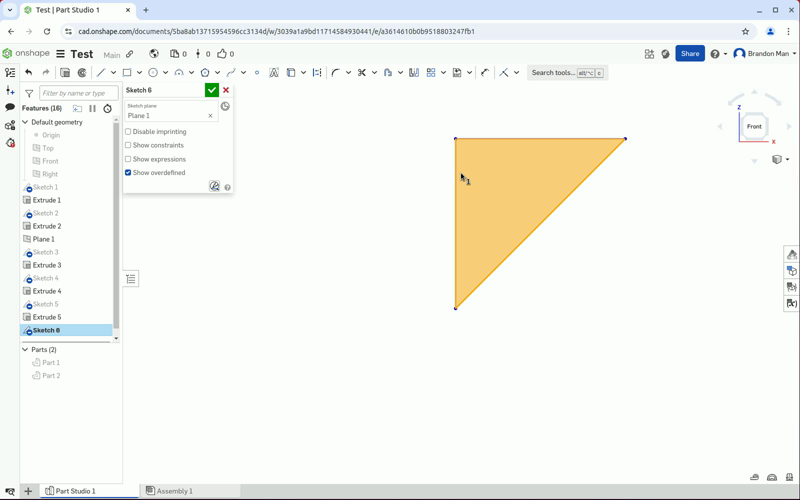
scroll(-6)
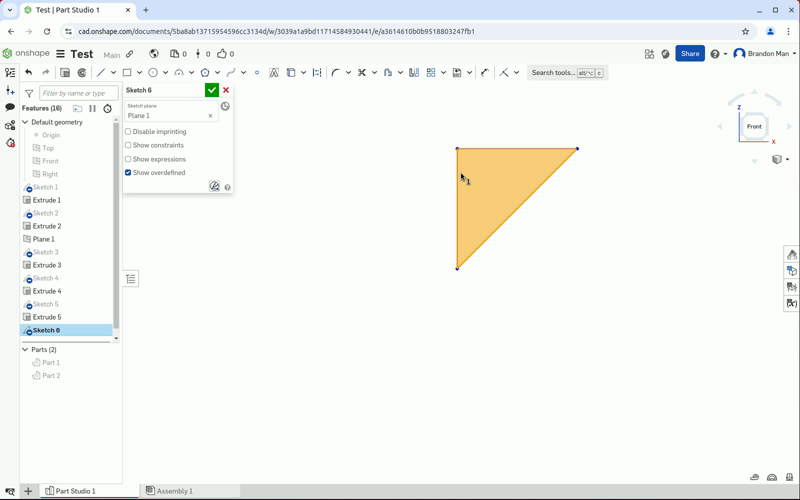
scroll(-6)
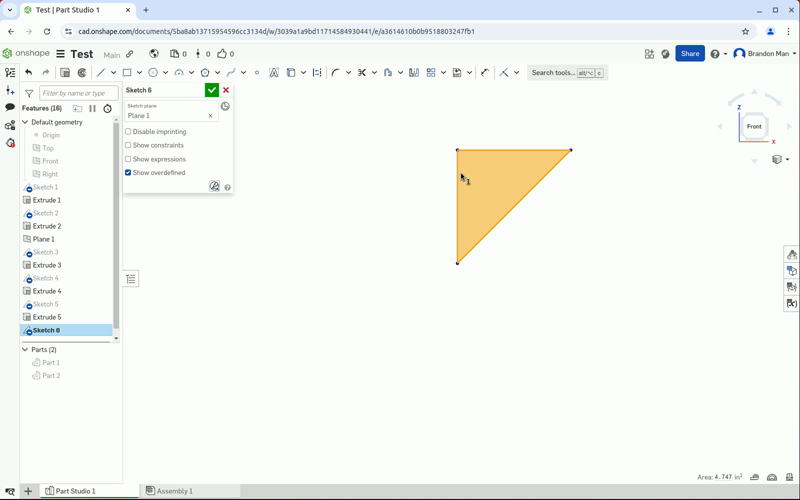
scroll(-6)
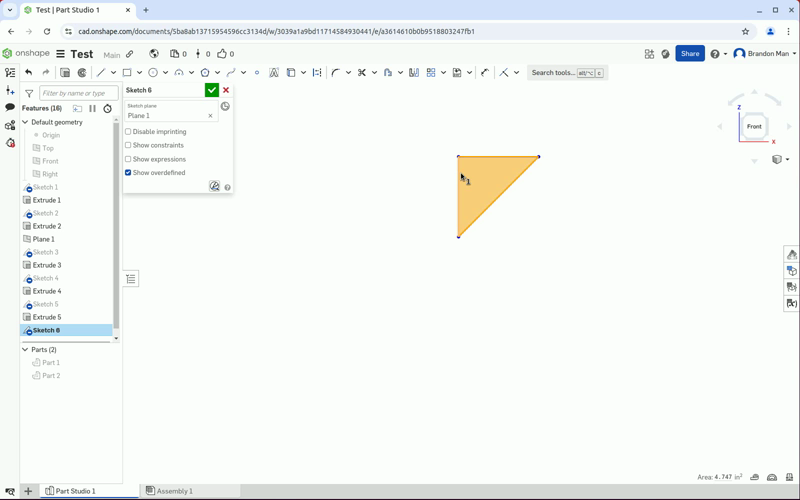
scroll(-6)
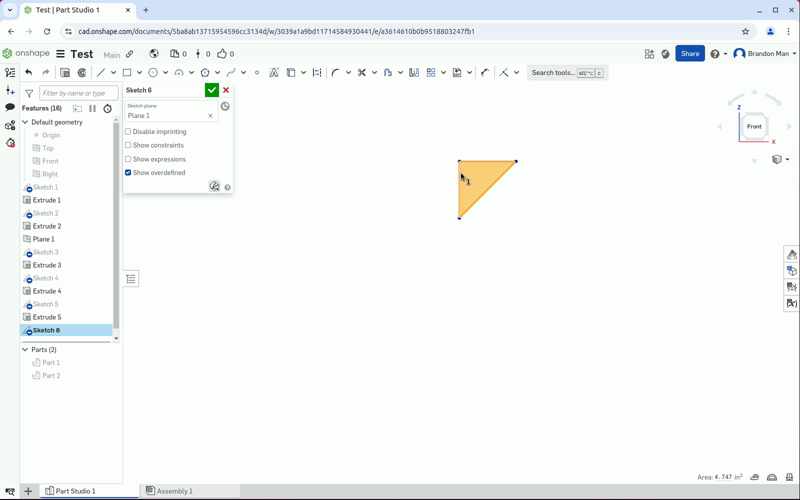
scroll(-6)
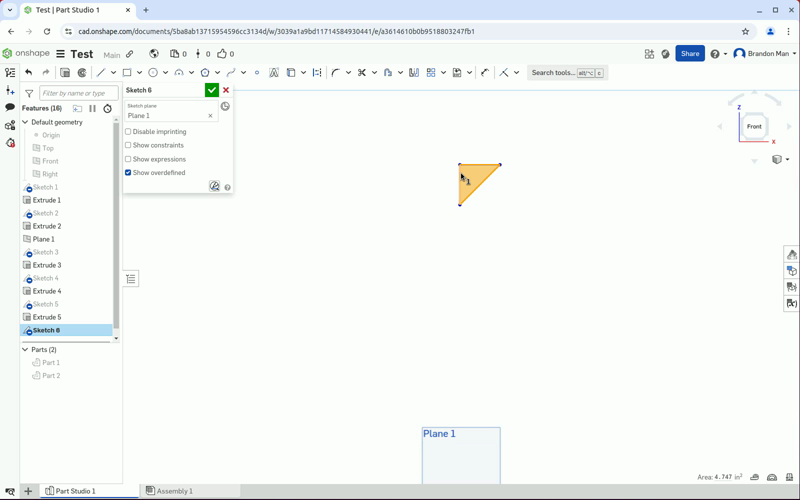
scroll(-6)
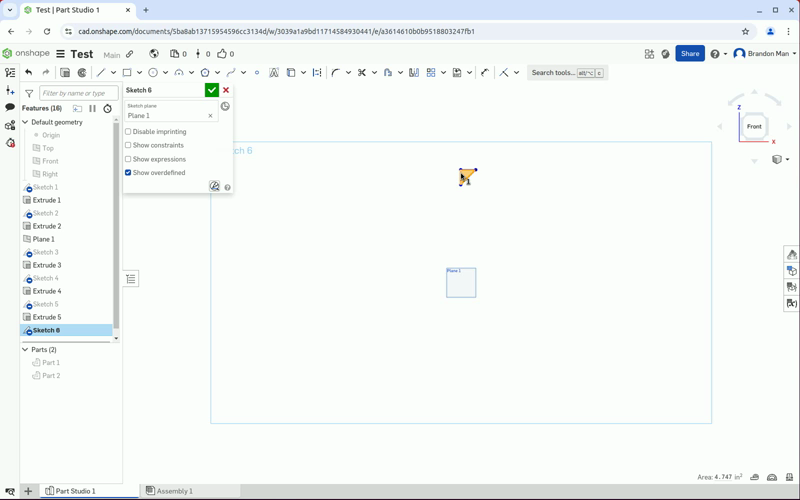
mouse_move(73, 352)
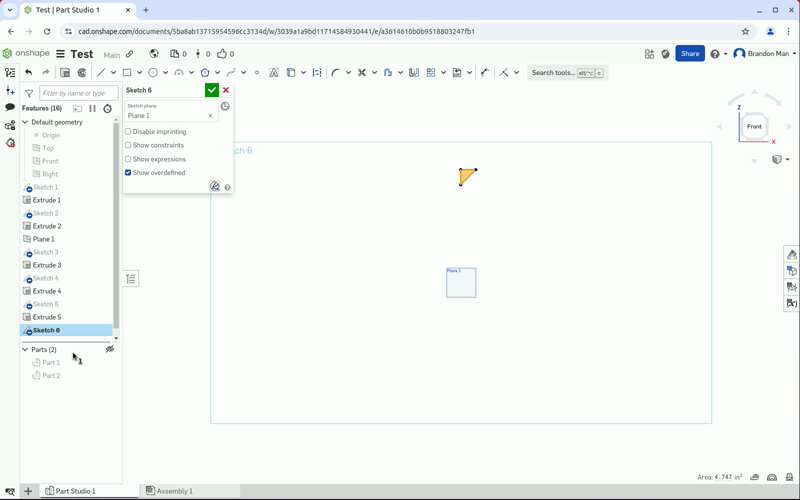
key(shift+y)
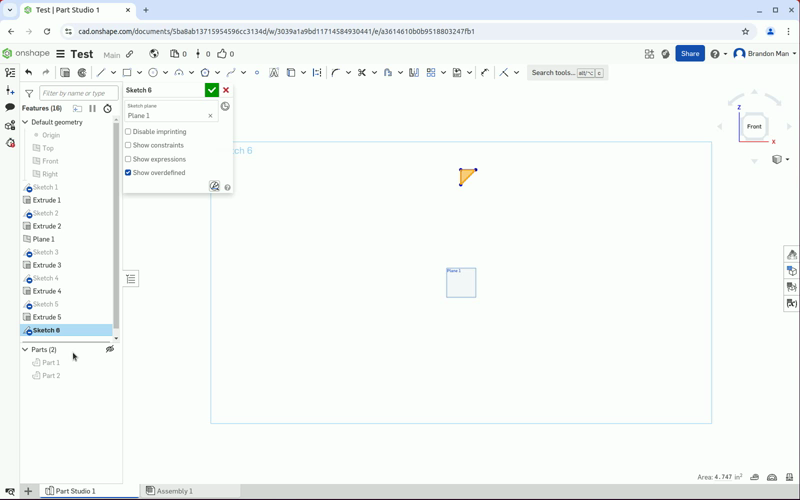
key(shift+e)
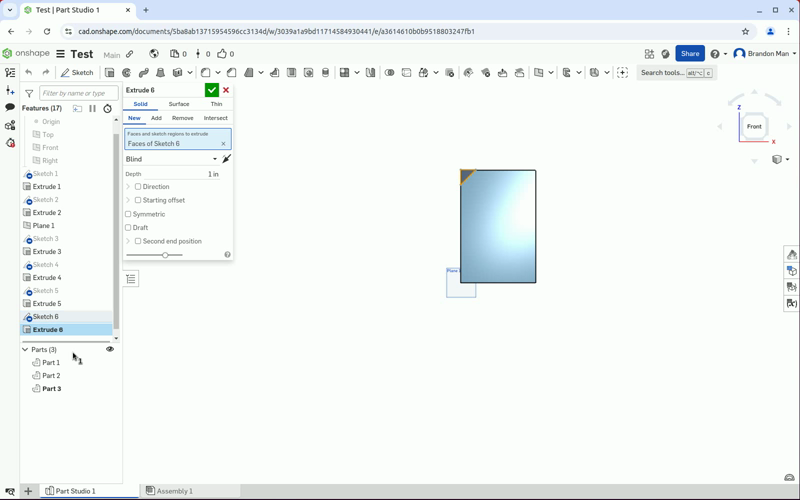
mouse_move(143, 106)
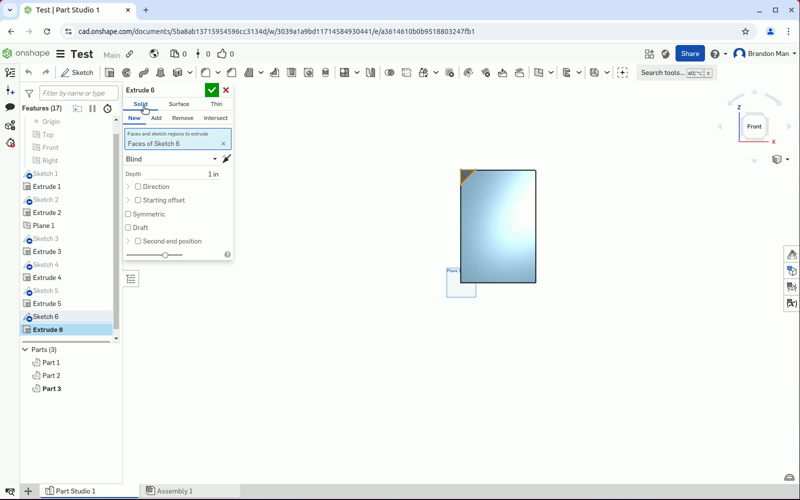
click(143, 106)
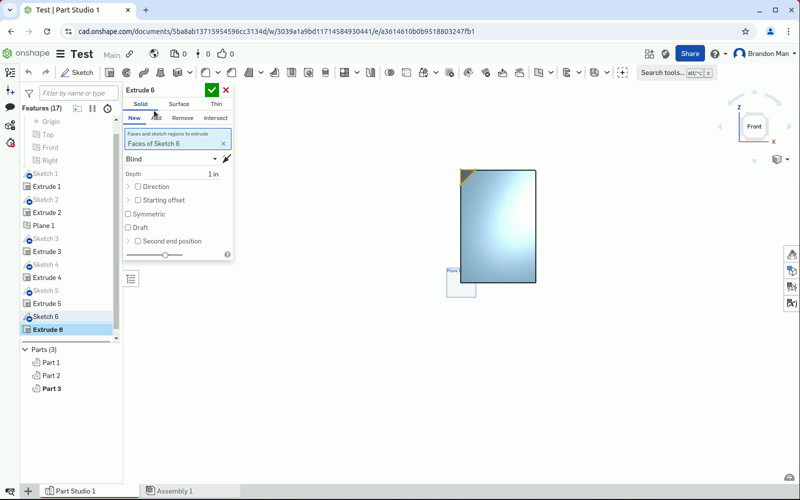
mouse_move(186, 120)
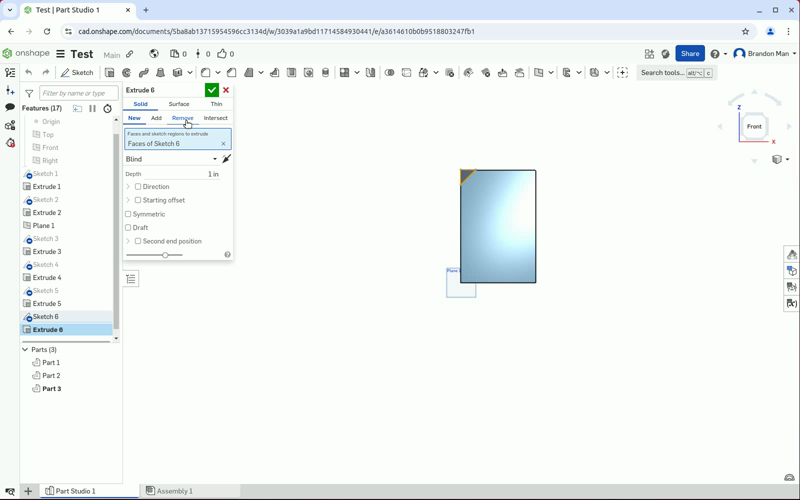
click(186, 120)
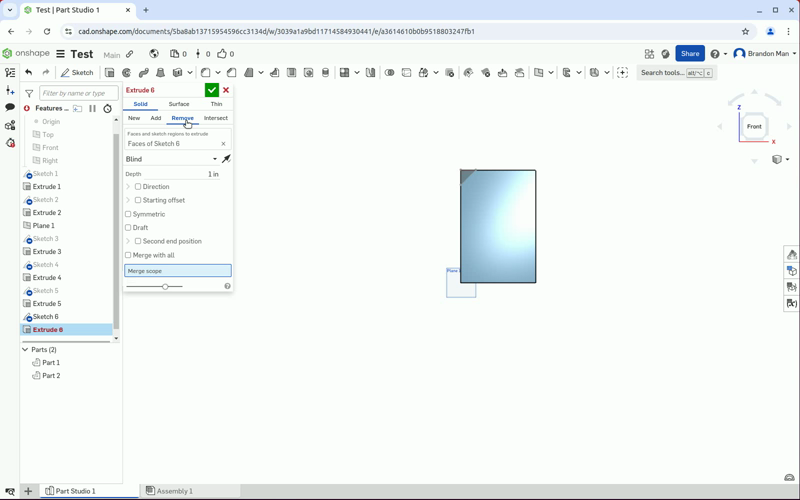
key(tab, 4)
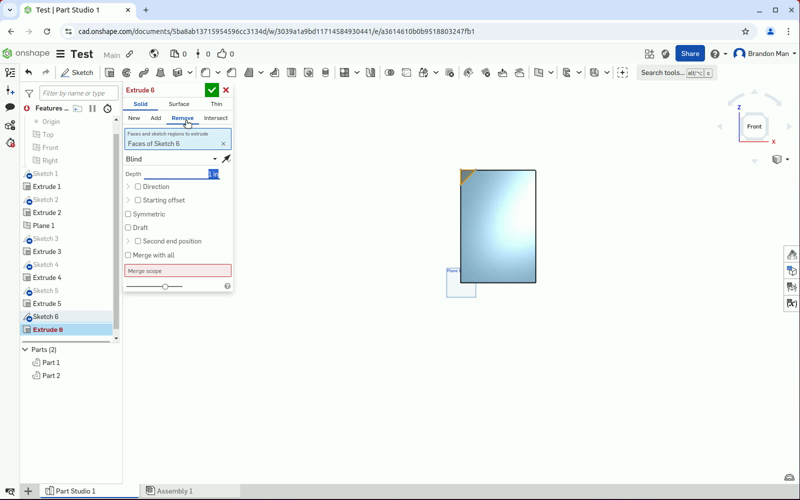
text(1.926)
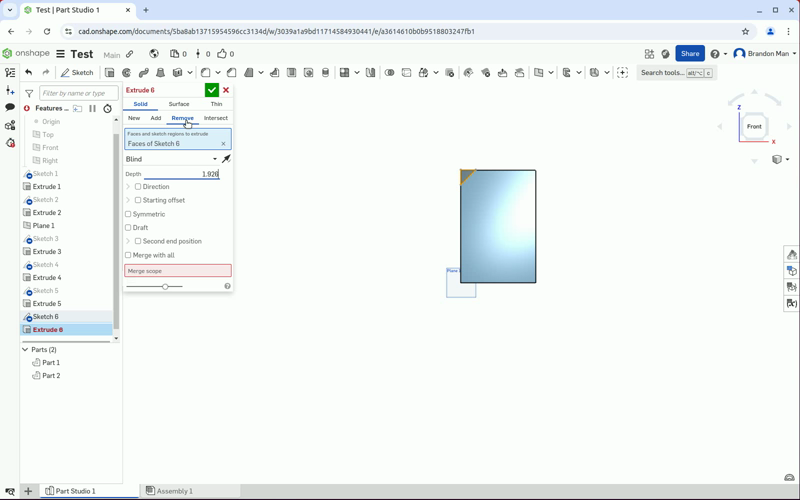
key(tab, 6)
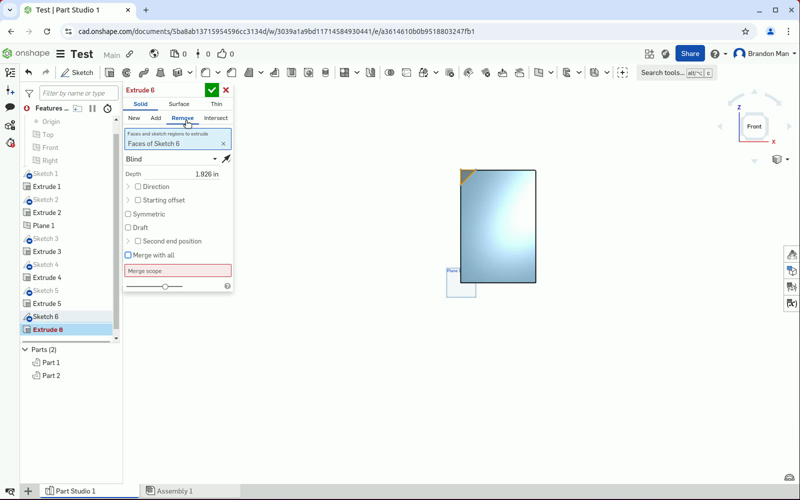
key(space)
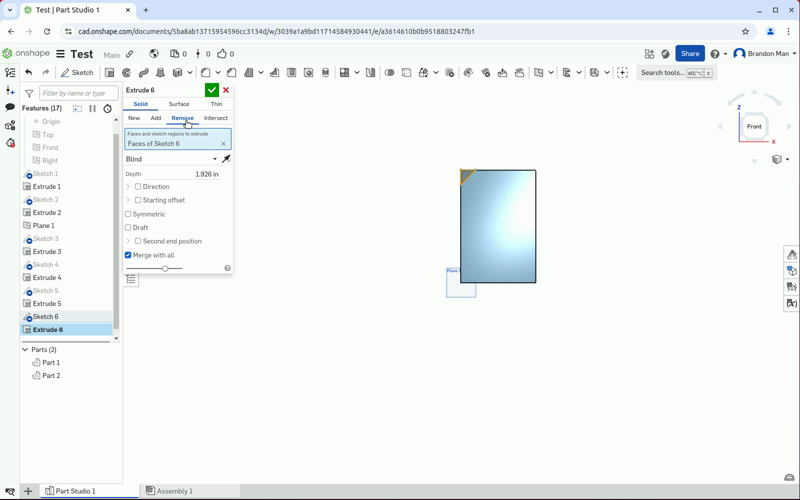
key(enter)
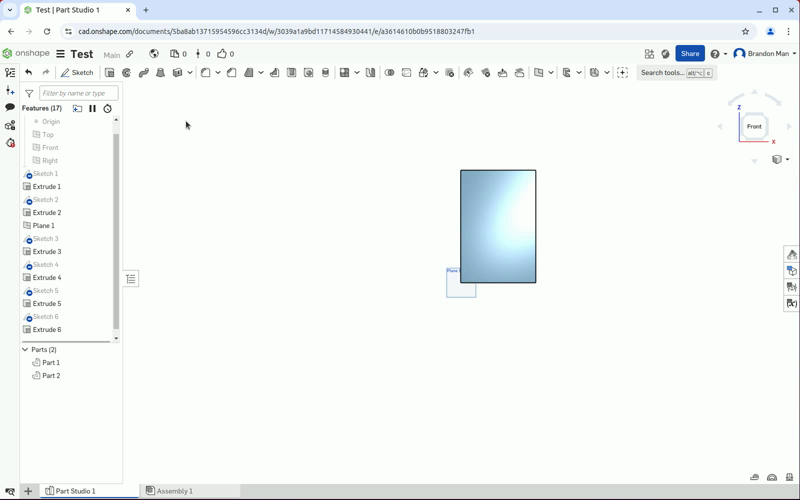
key(shift+h)
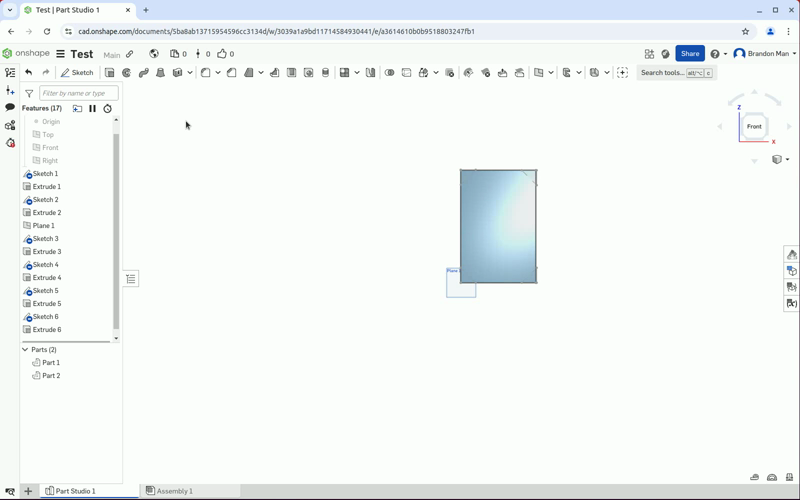
key(shift+h)
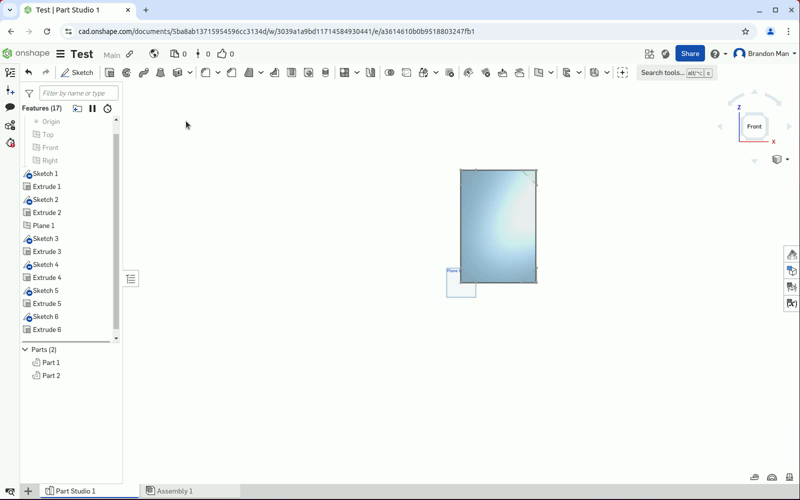
key(shift+7)
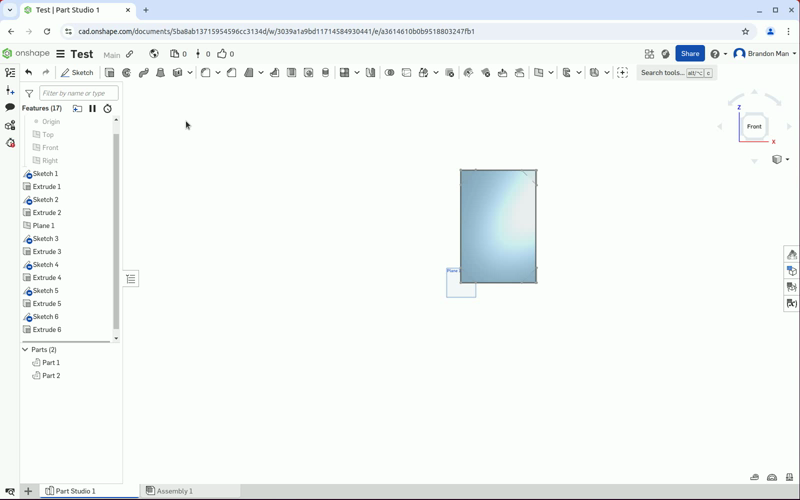
key(left, 2)
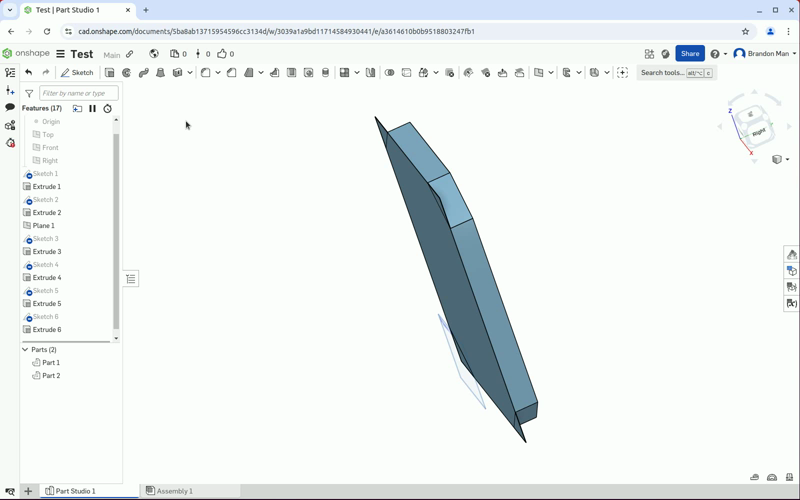
key(down, 2)
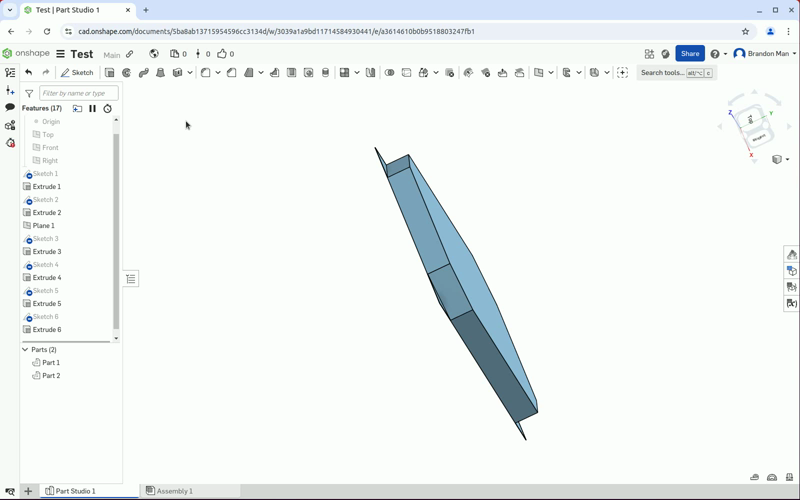
key(up, 2)
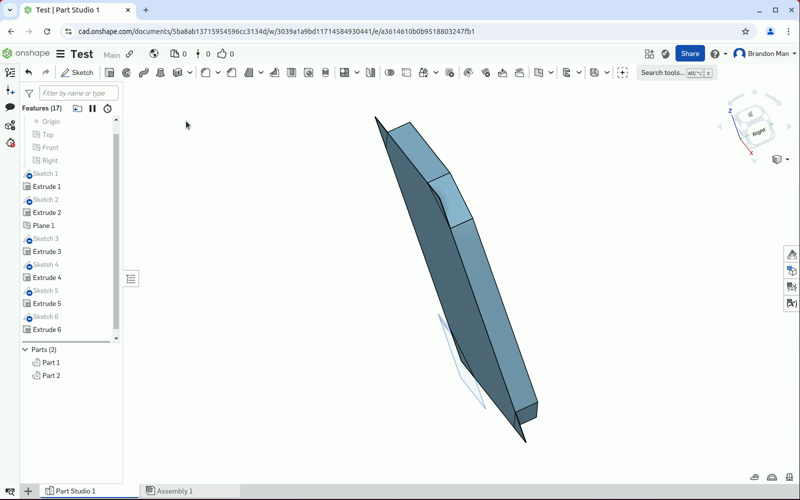
key(right, 2)
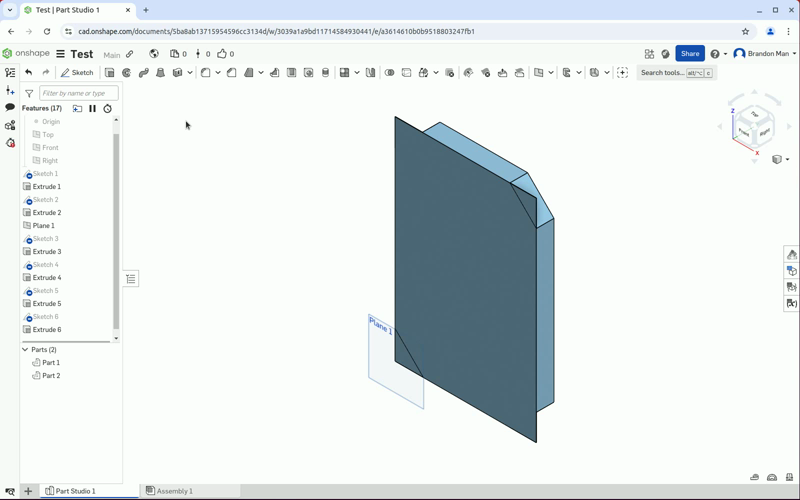
mouse_move(69, 176)
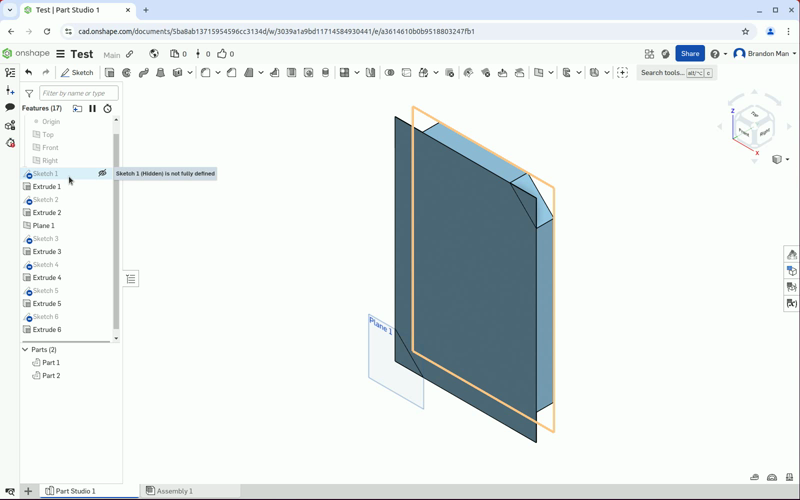
click(69, 176)